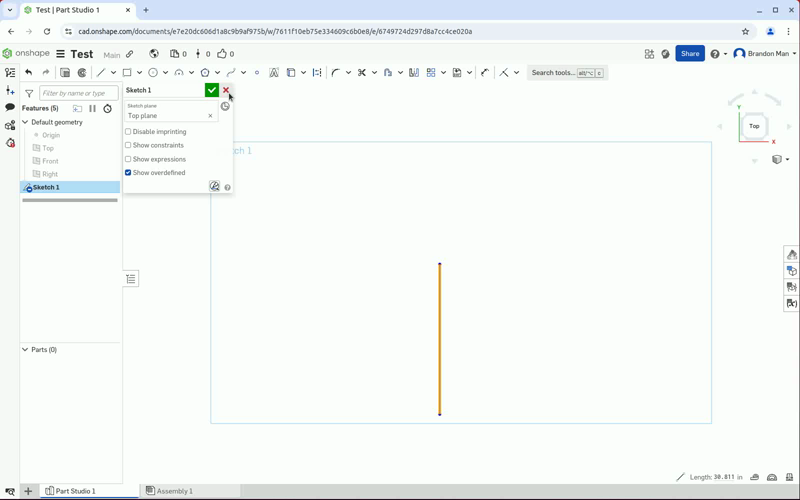
key(shift+h)
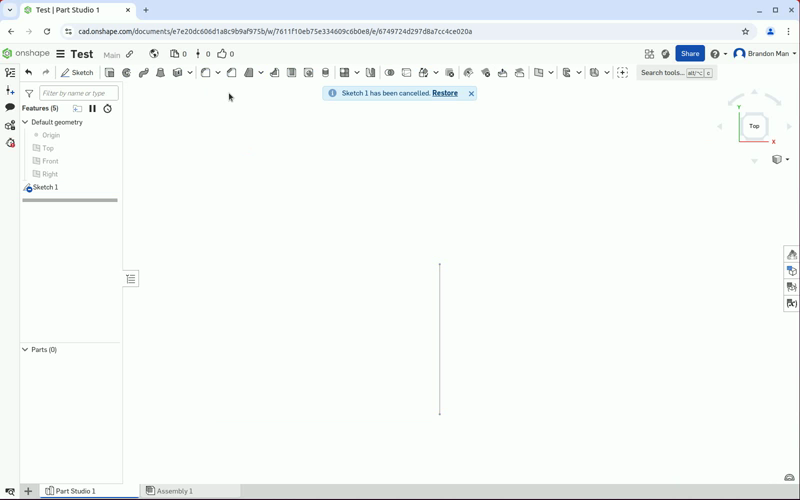
key(shift+s)
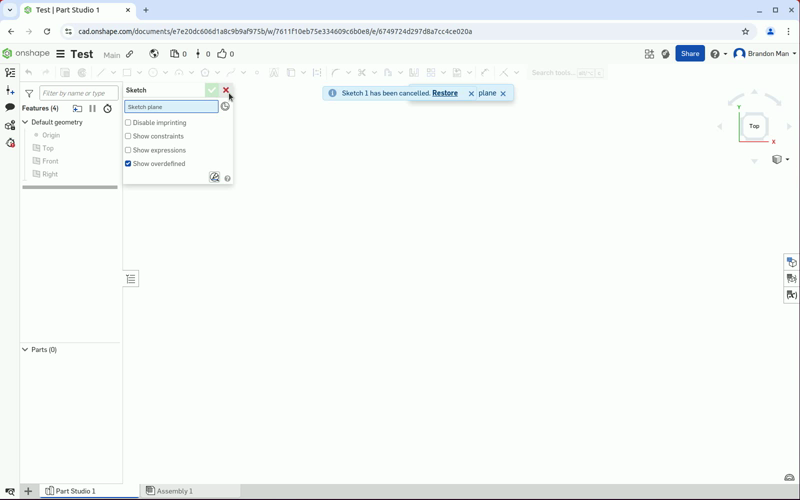
mouse_move(73, 150)
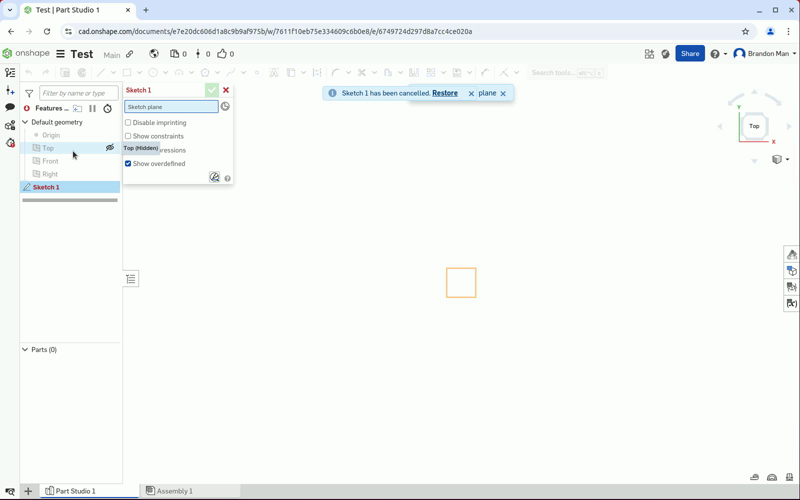
click(73, 150)
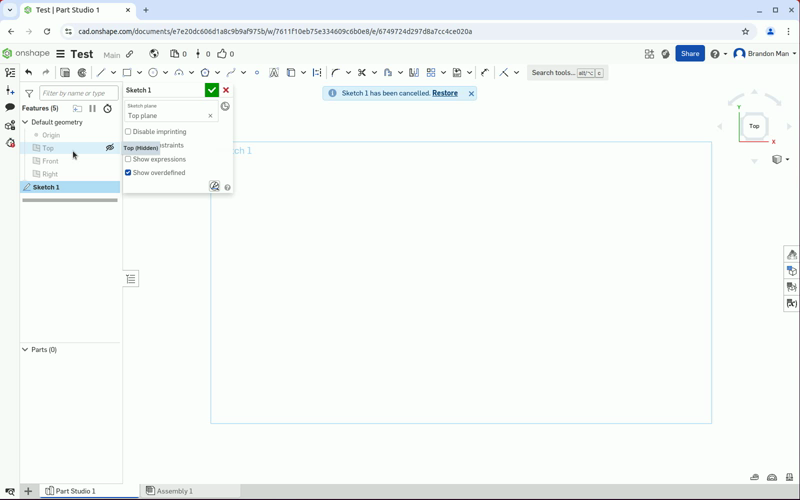
mouse_move(73, 352)
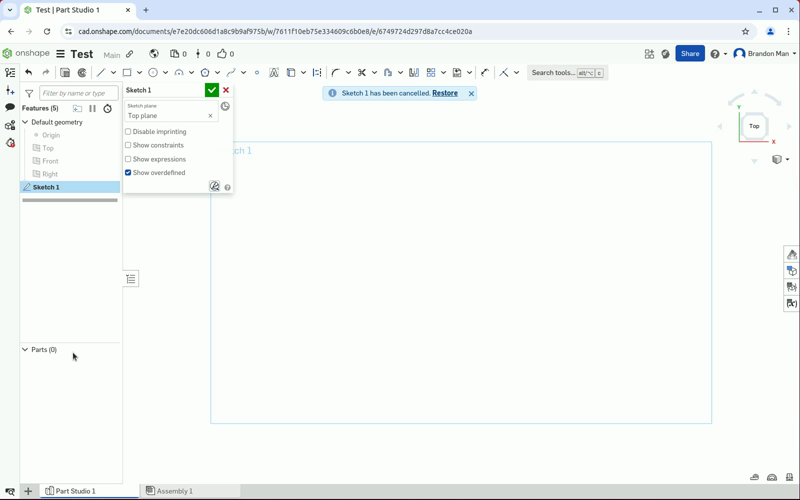
key(y)
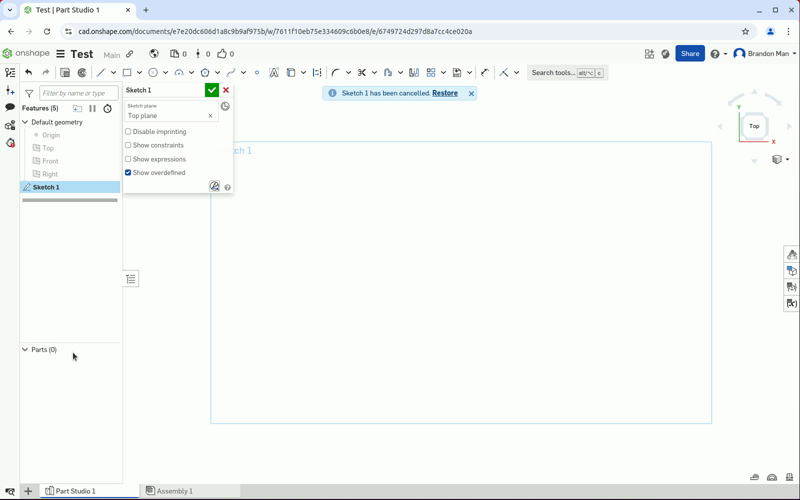
key(l)
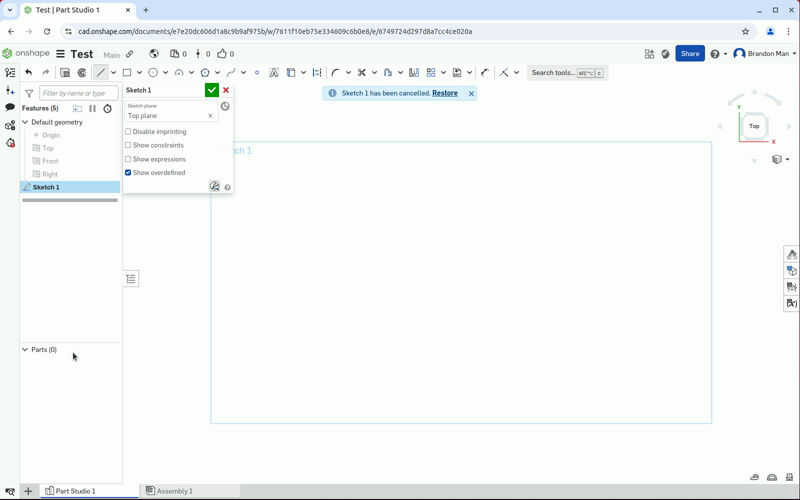
key_down(shift)
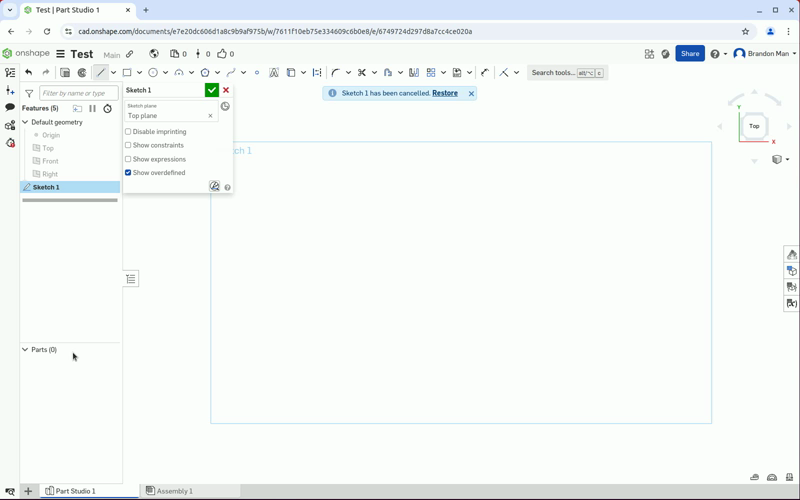
mouse_move(348, 339)
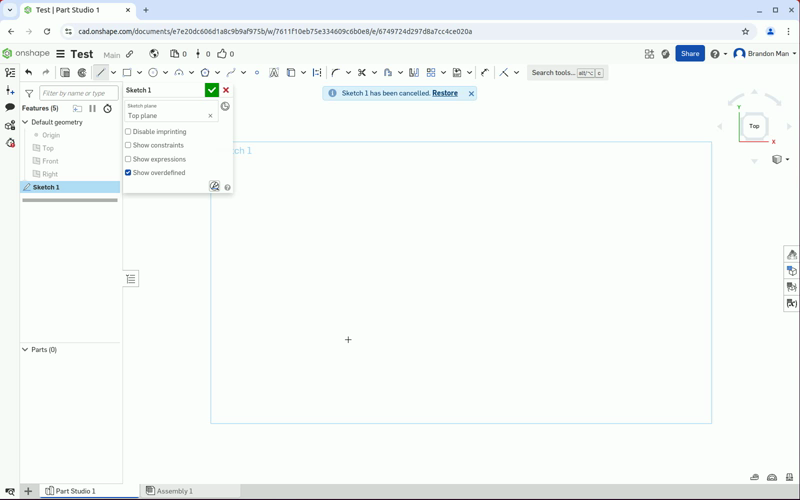
click(348, 339)
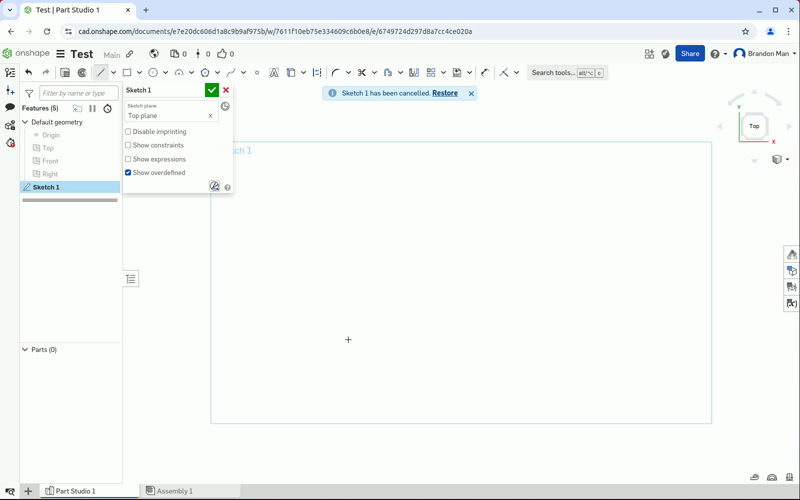
key_up(shift)
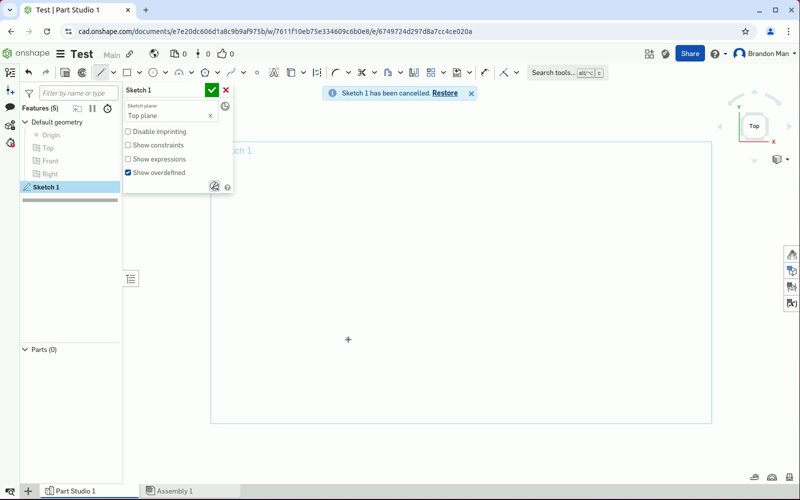
key_down(shift)
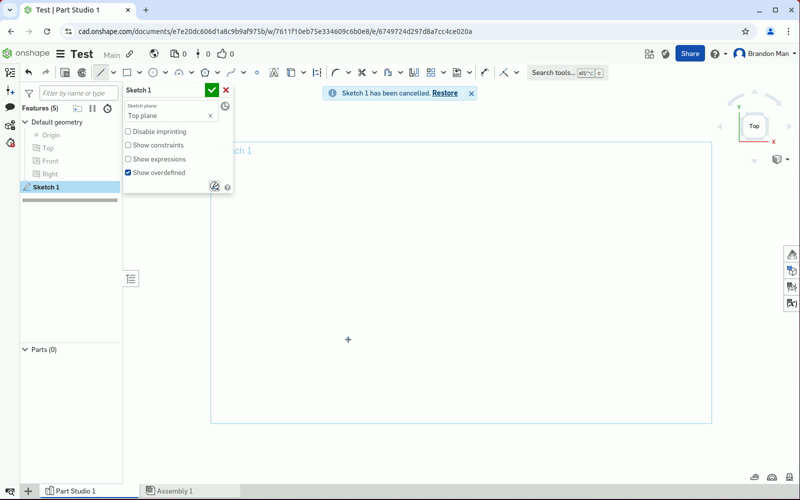
mouse_move(572, 339)
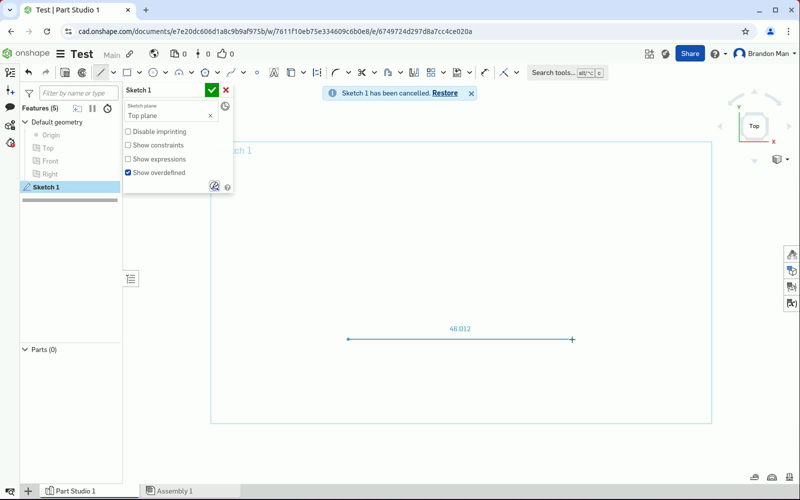
click(572, 339)
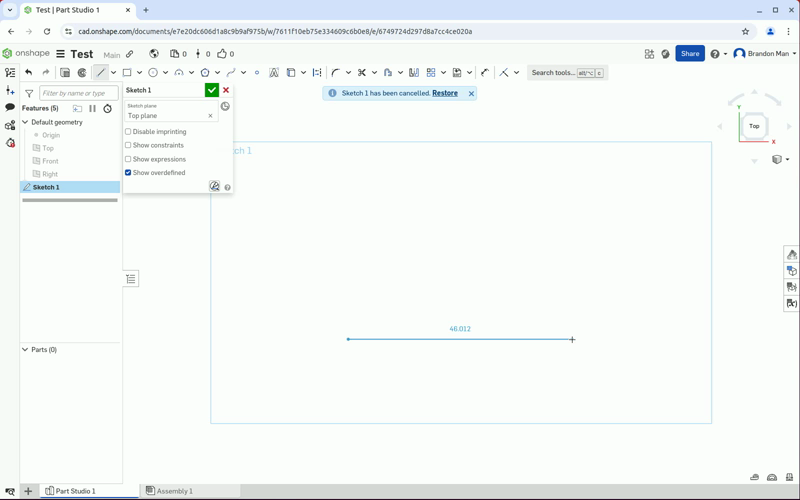
key_up(shift)
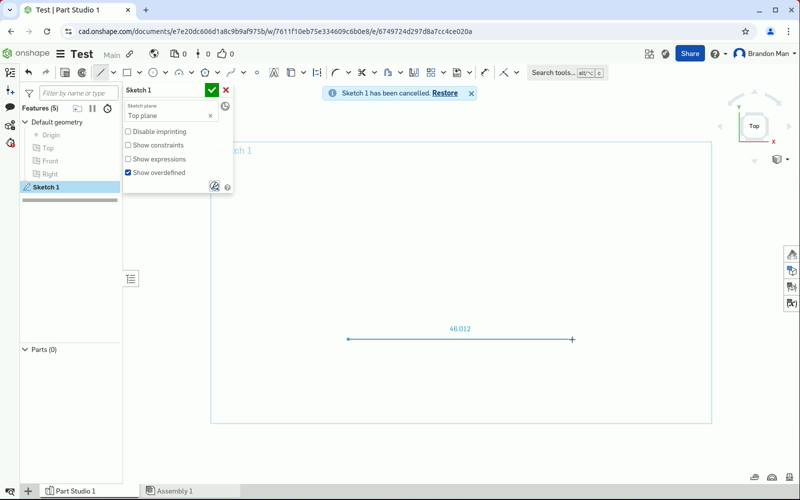
key_down(shift)
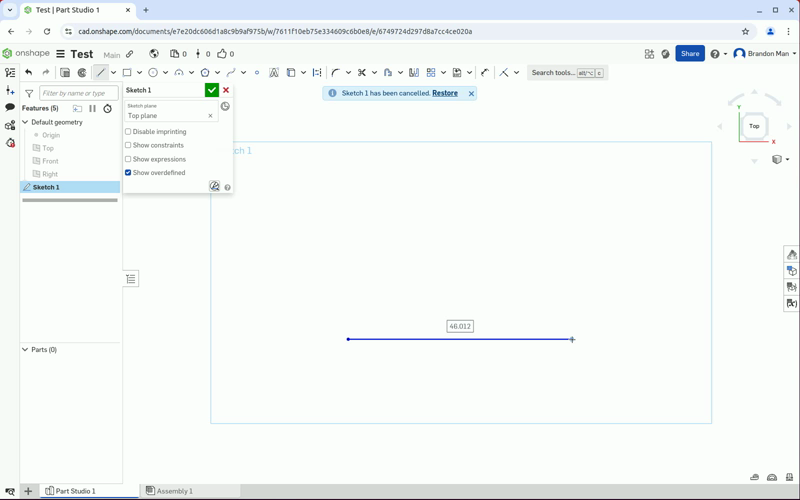
mouse_move(572, 228)
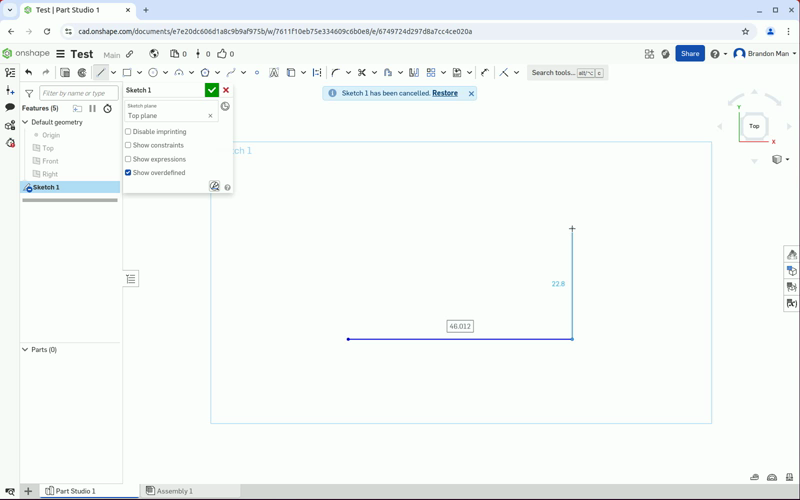
click(572, 228)
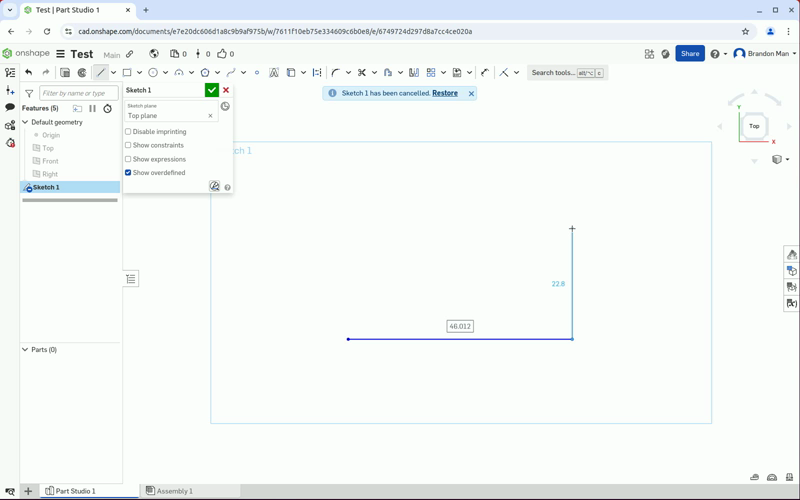
key_up(shift)
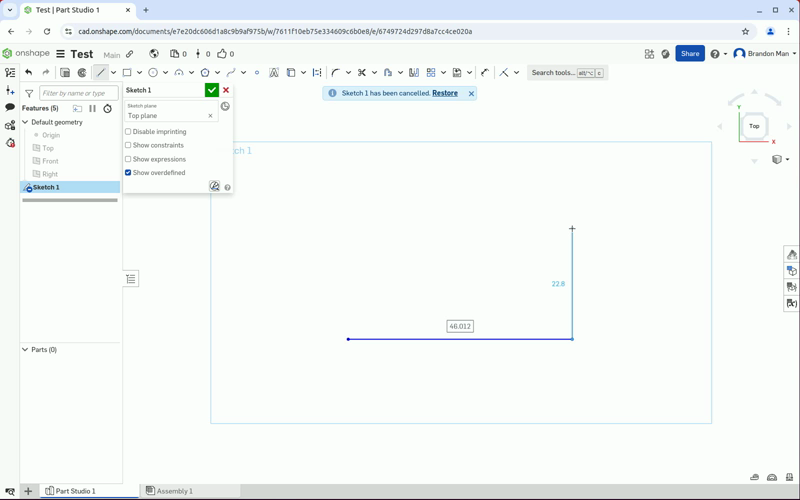
key_down(shift)
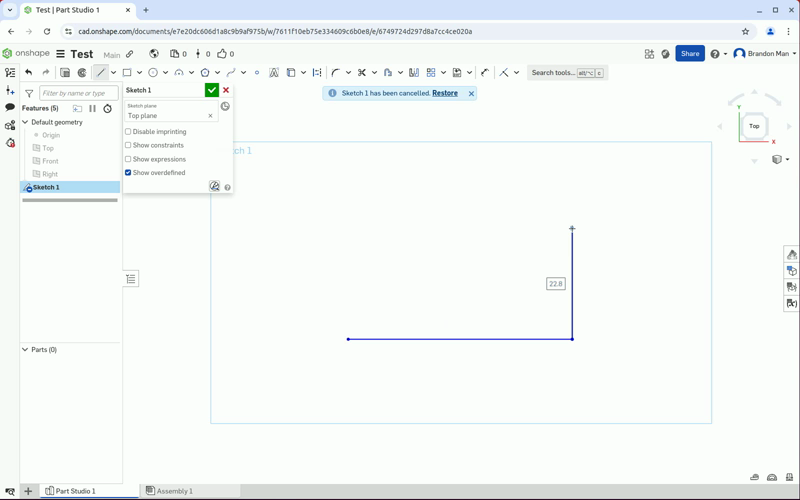
mouse_move(348, 228)
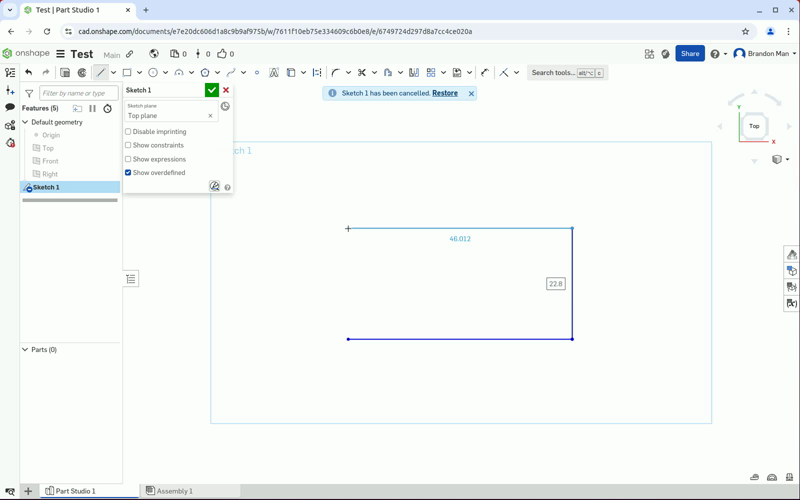
click(348, 228)
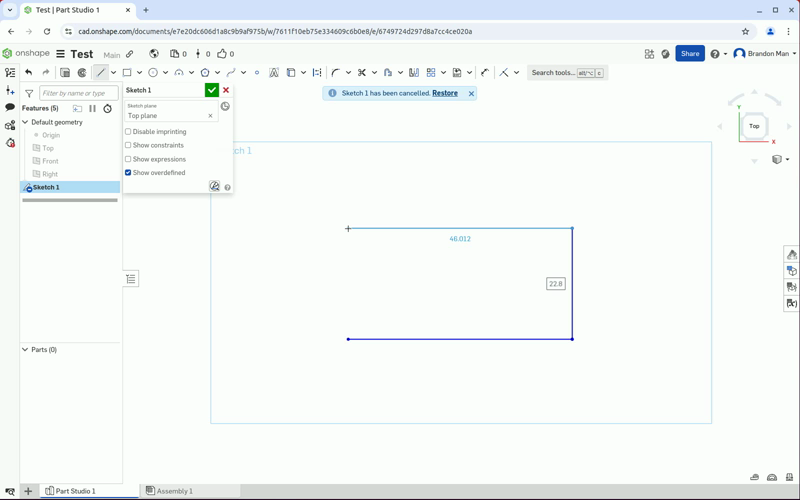
key_up(shift)
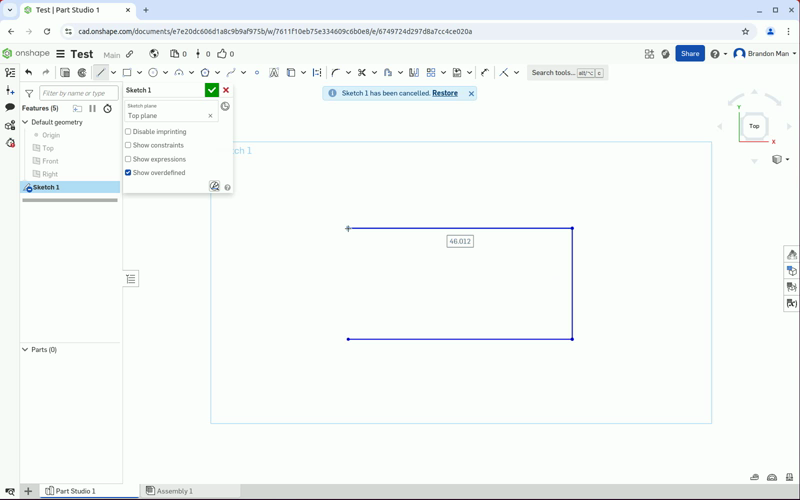
key_down(shift)
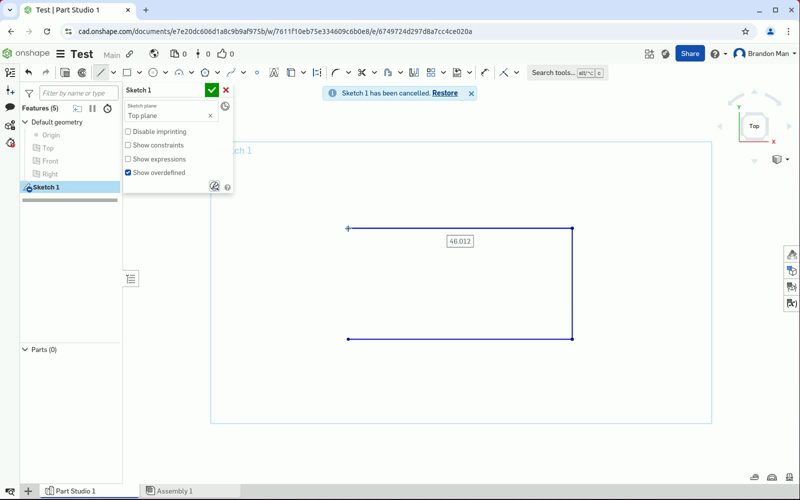
mouse_move(348, 339)
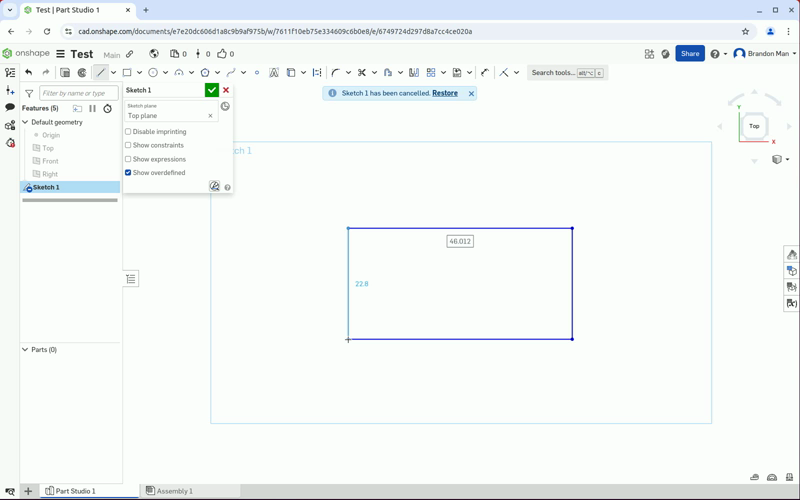
key_up(shift)
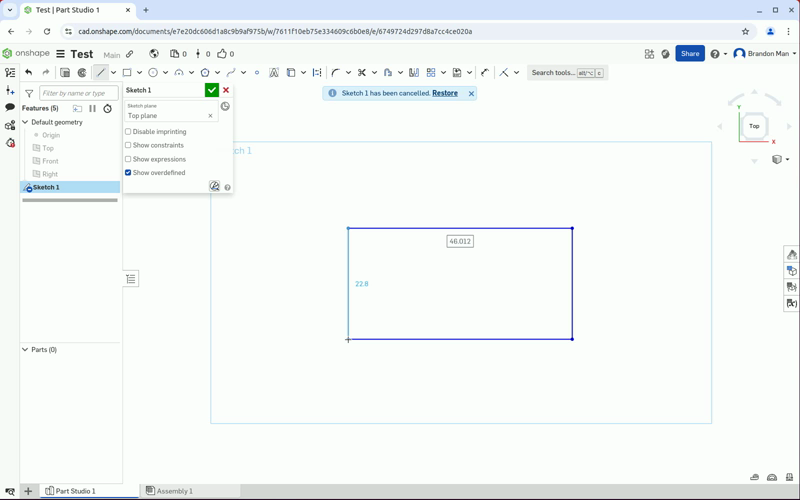
click(348, 339)
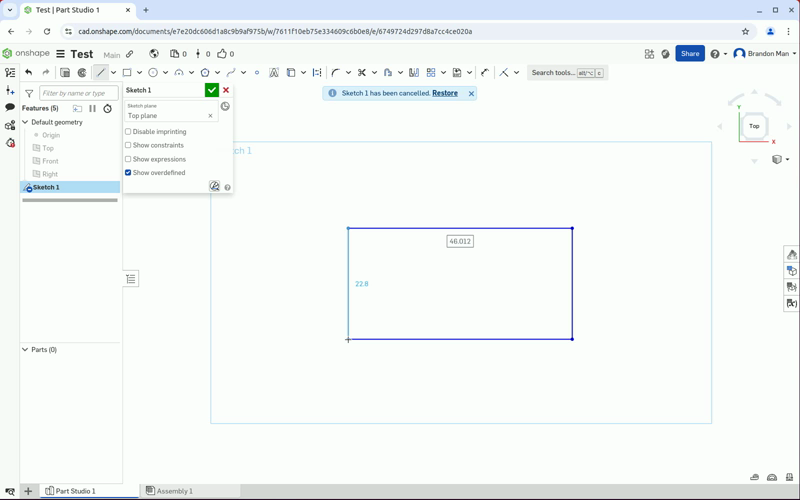
key(esc)
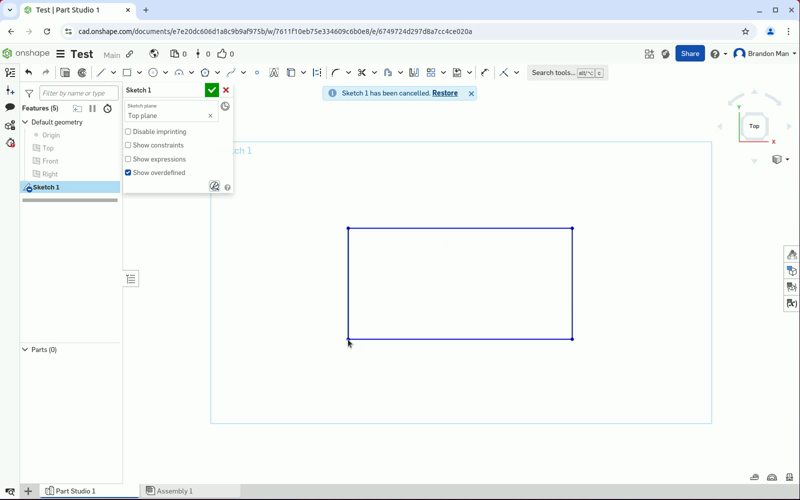
mouse_move(369, 299)
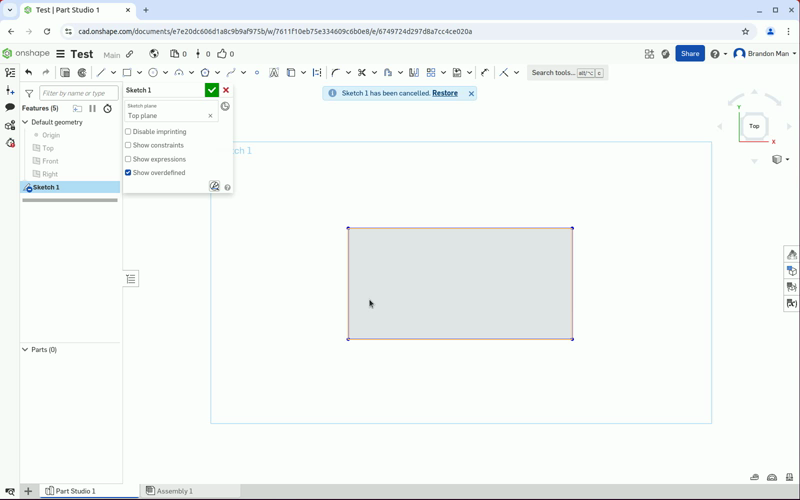
click(369, 299)
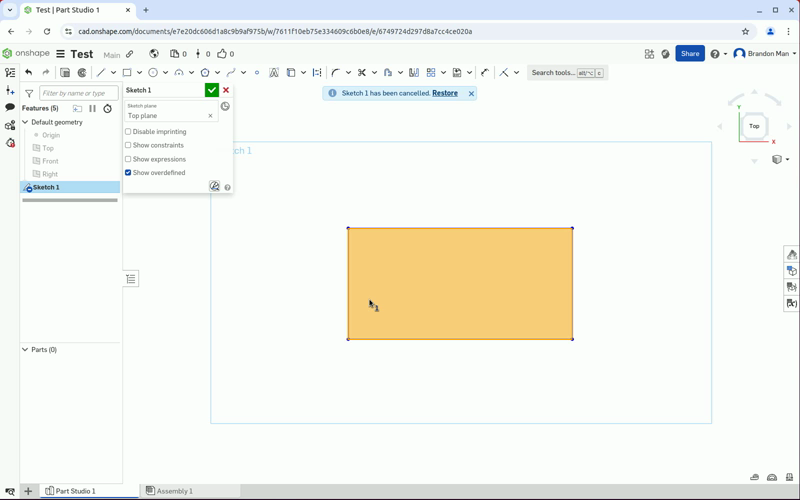
mouse_move(73, 352)
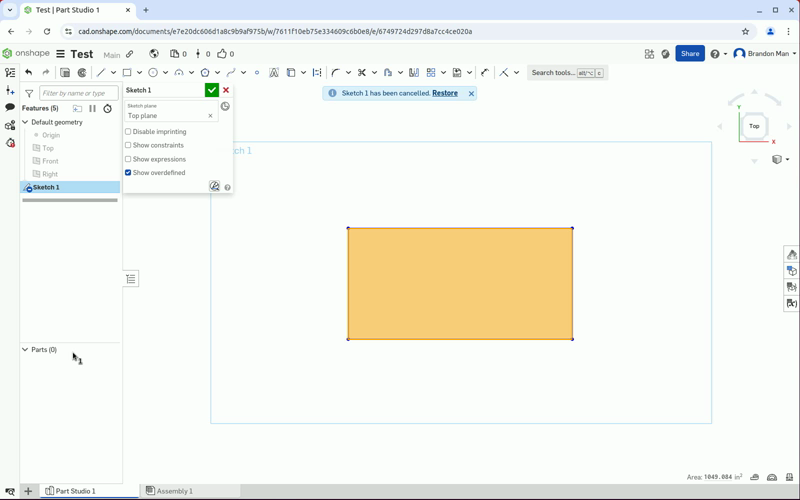
key(shift+y)
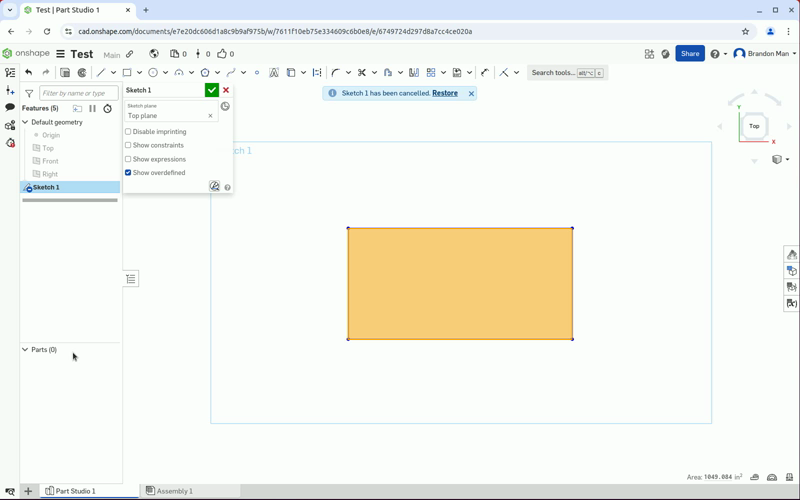
key(shift+e)
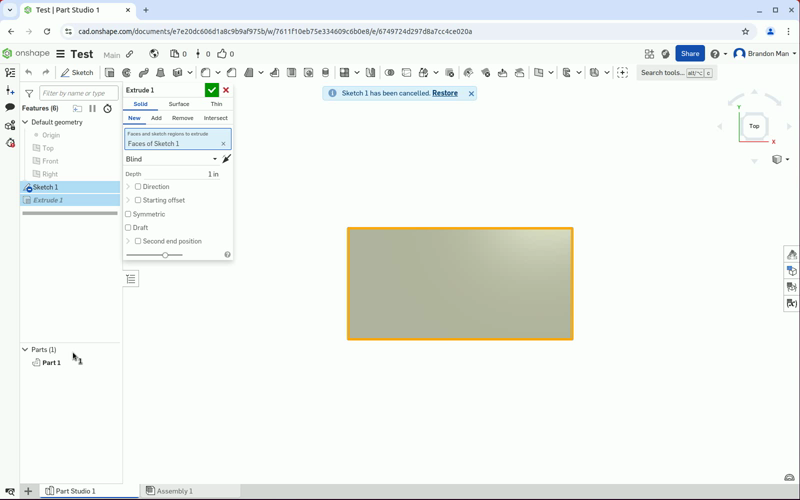
mouse_move(143, 106)
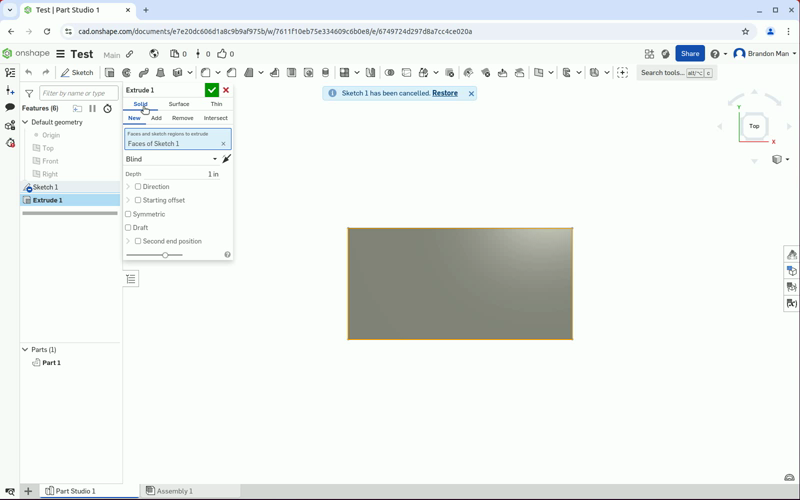
click(143, 106)
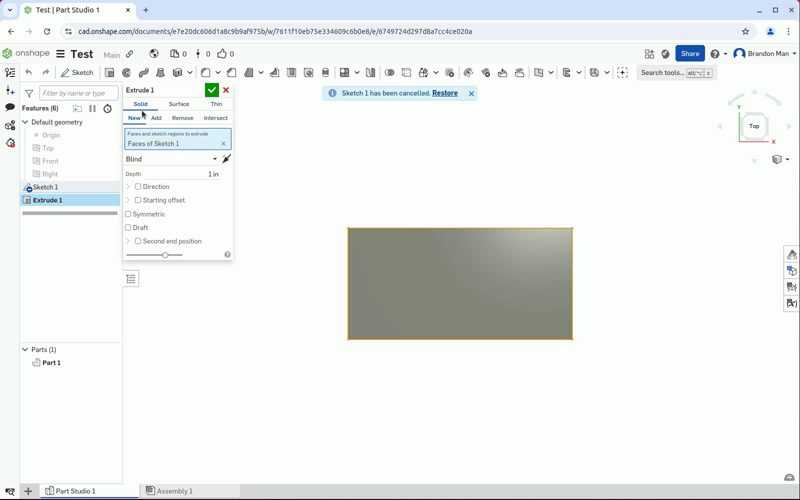
mouse_move(137, 120)
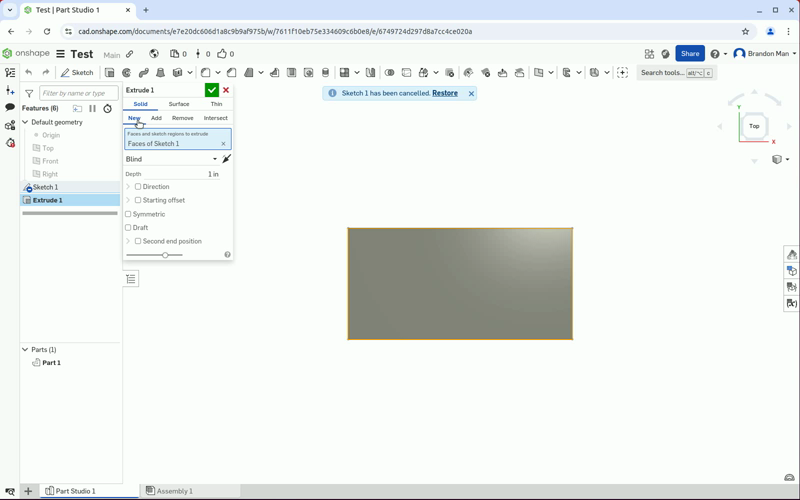
click(137, 120)
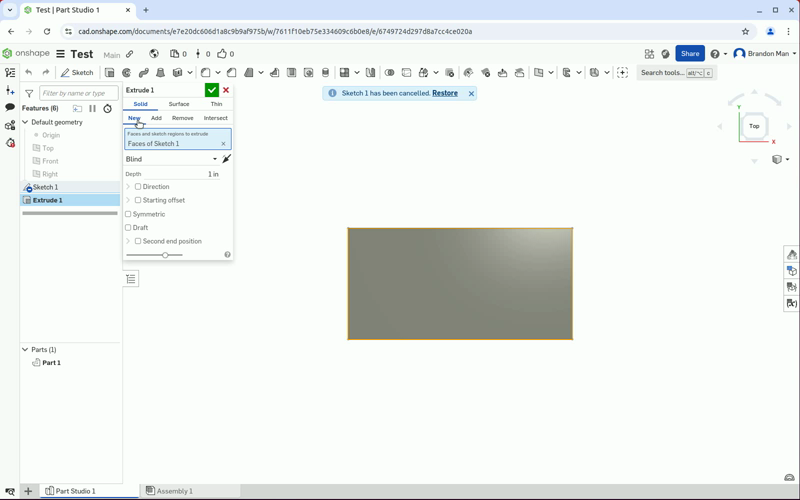
key(tab, 4)
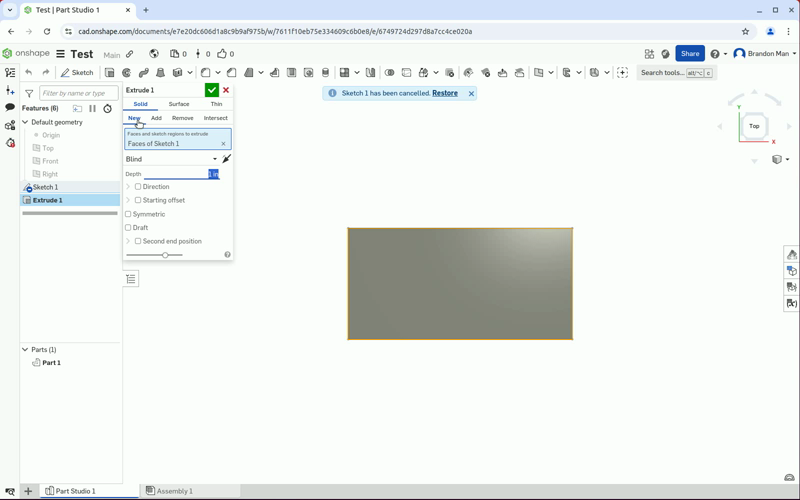
text(6.981)
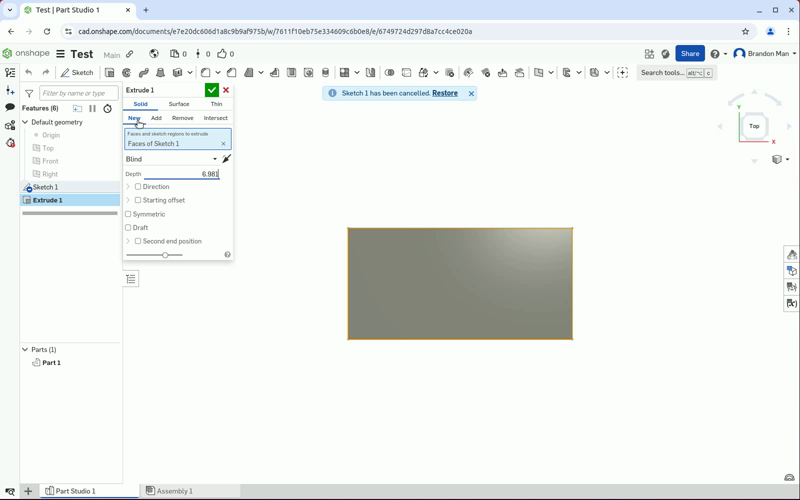
key(enter)
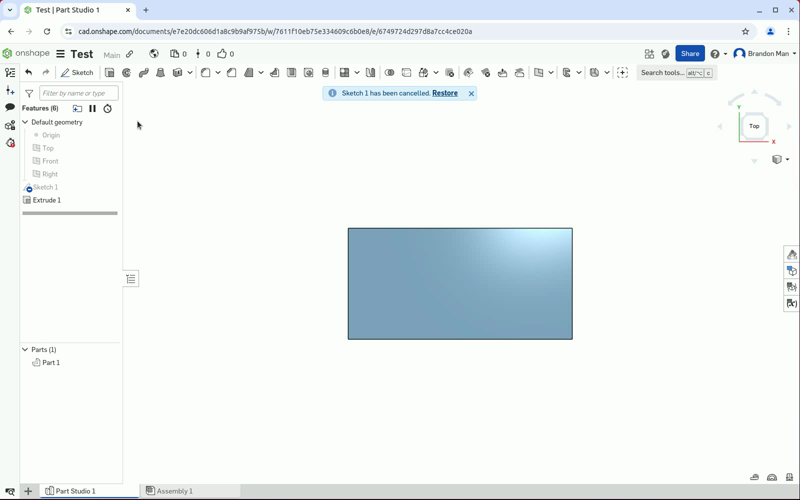
key(shift+h)
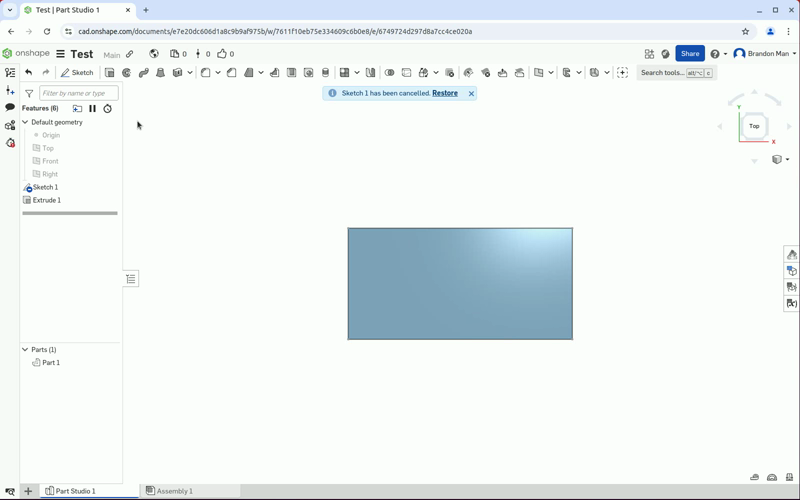
key(shift+h)
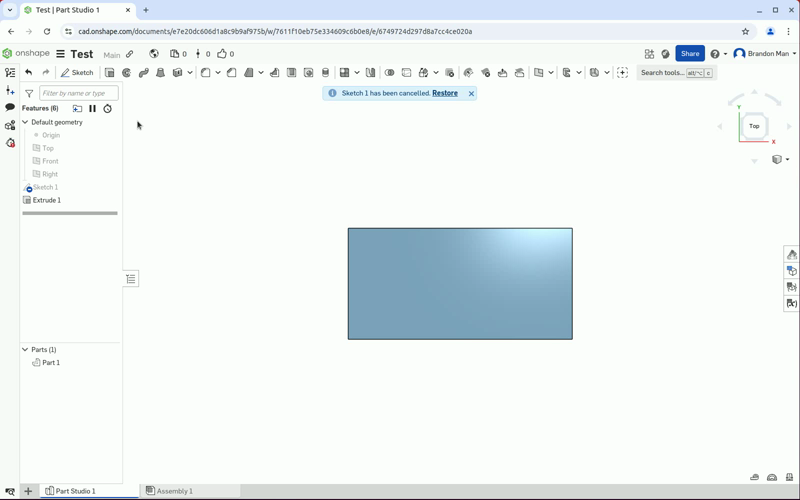
mouse_move(73, 189)
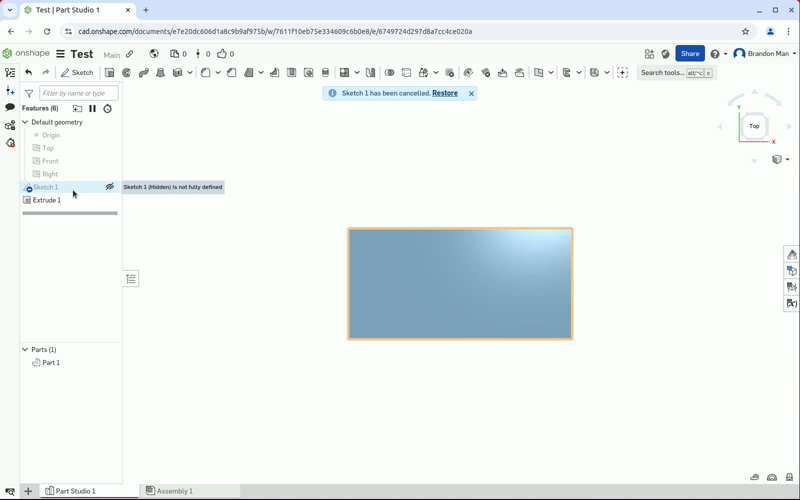
click(73, 189)
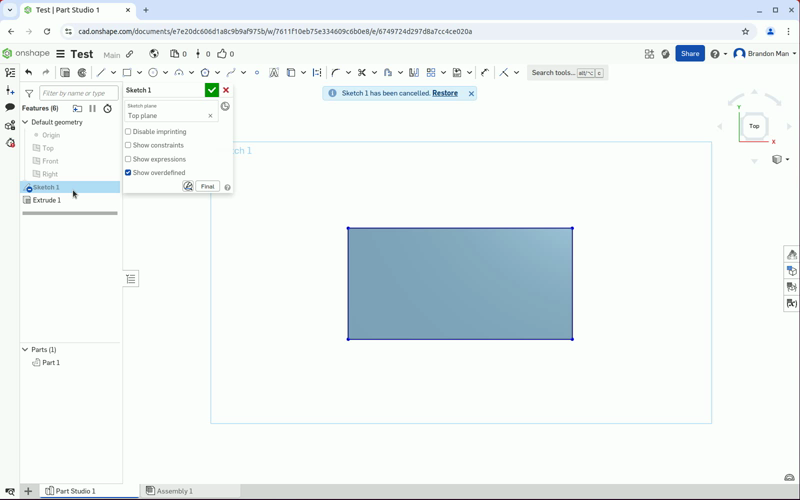
mouse_move(229, 92)
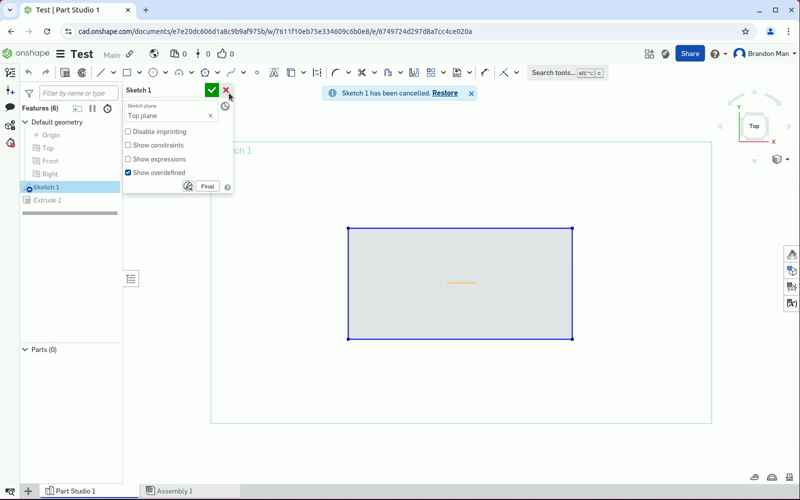
click(229, 92)
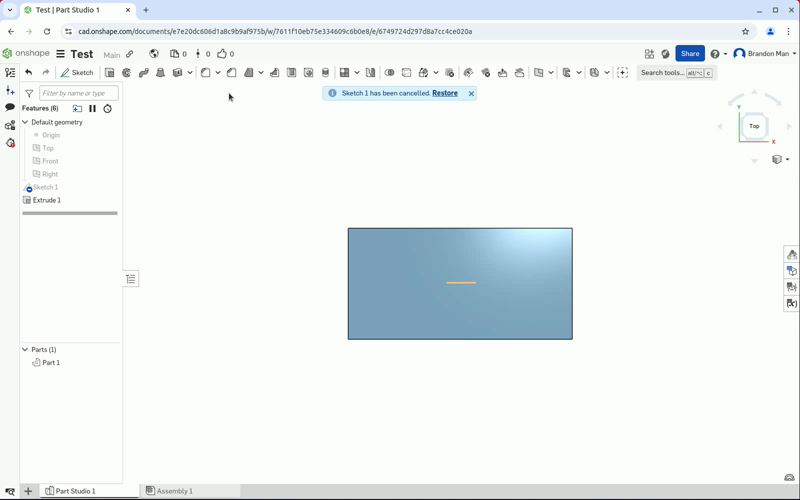
mouse_move(541, 75)
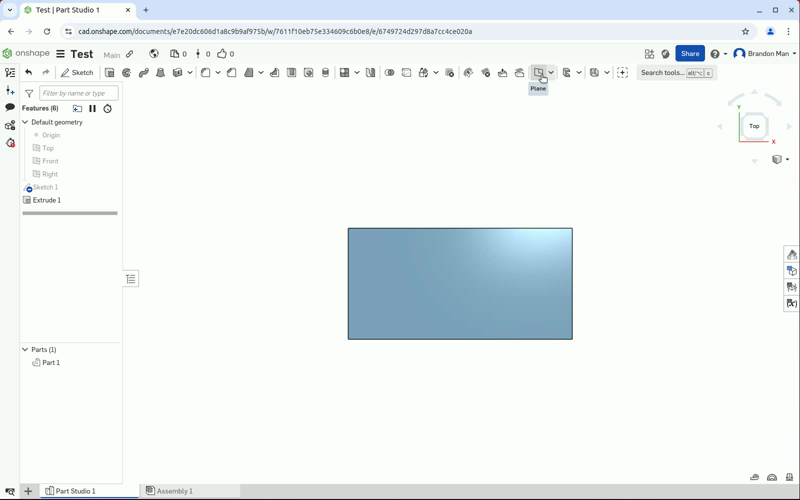
click(541, 75)
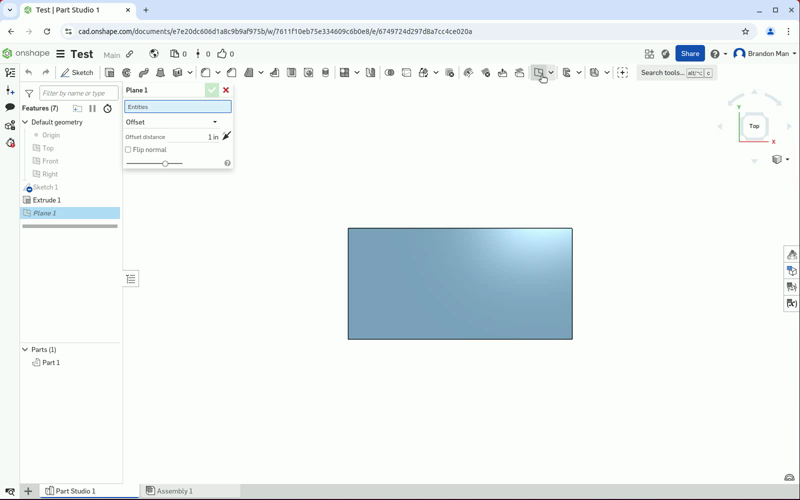
mouse_move(73, 150)
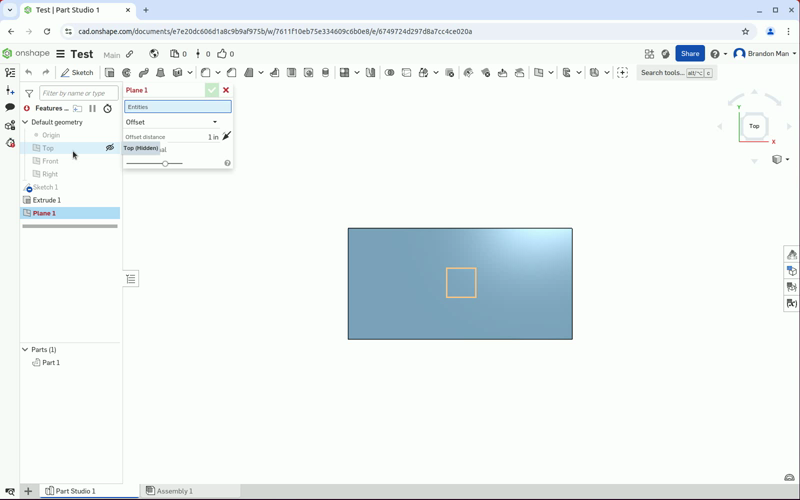
click(73, 150)
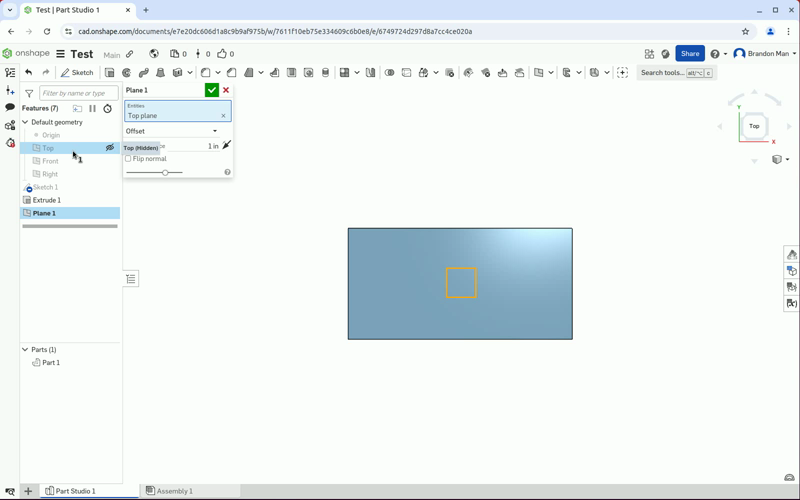
key(tab, 2)
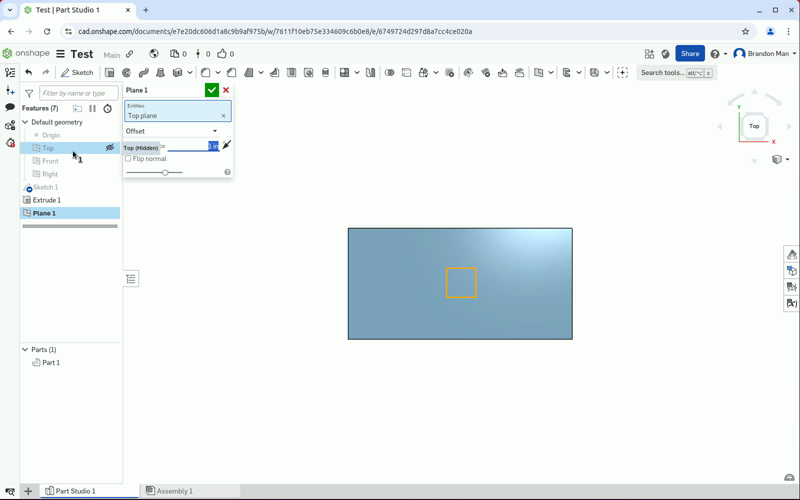
text(6.994)
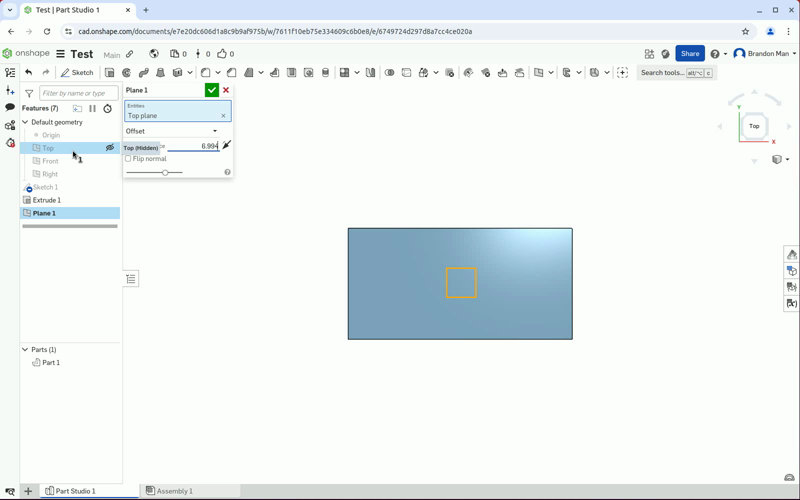
key(enter, 2)
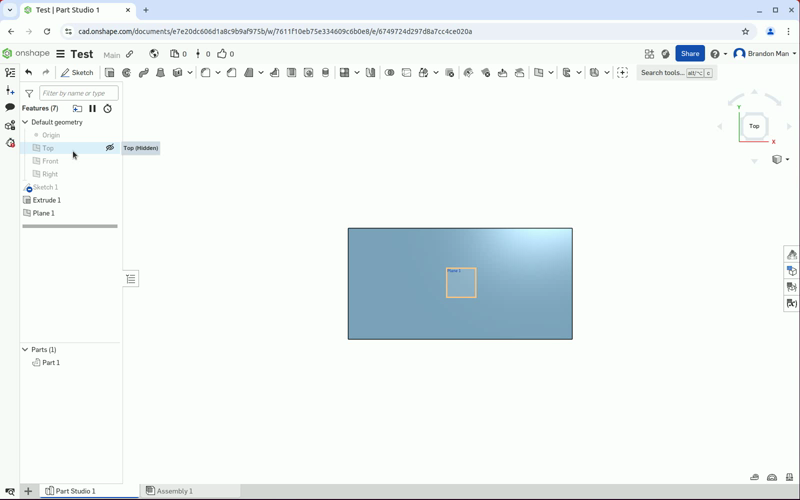
key(shift+s)
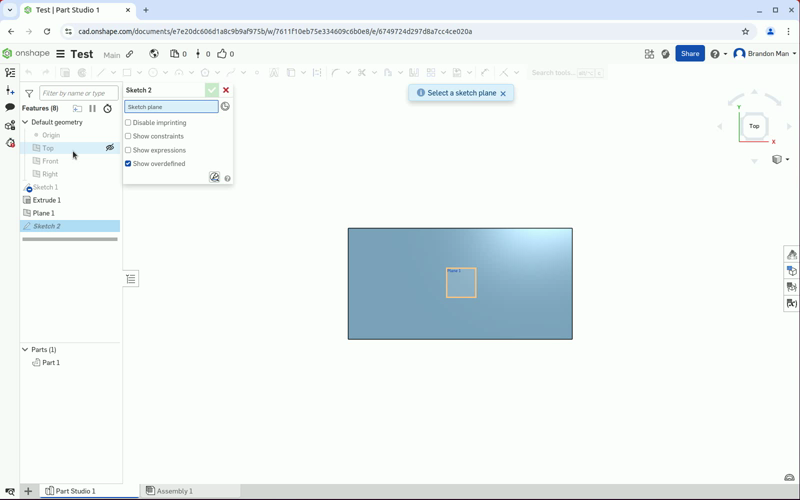
mouse_move(73, 215)
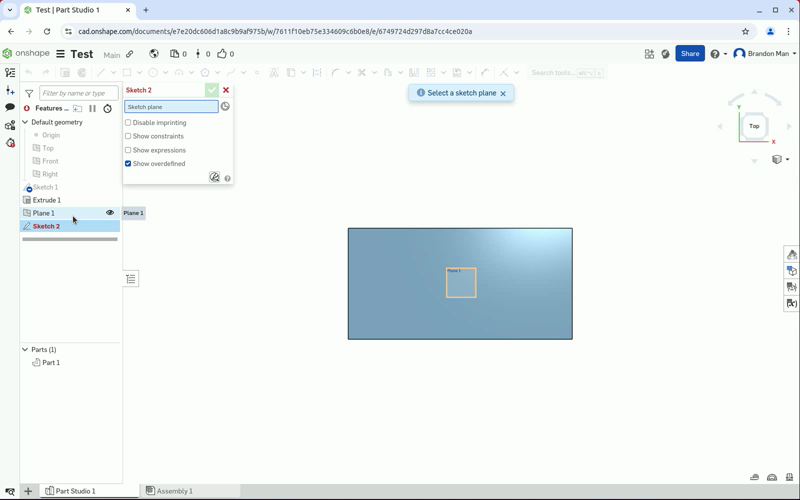
click(73, 215)
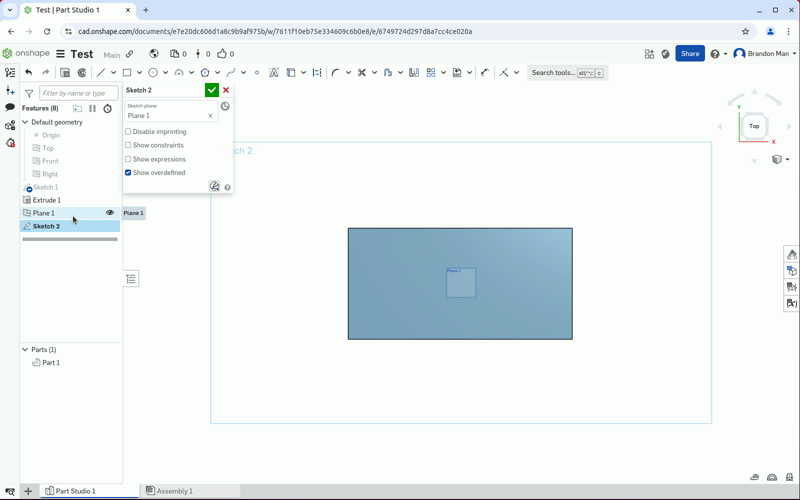
mouse_move(73, 352)
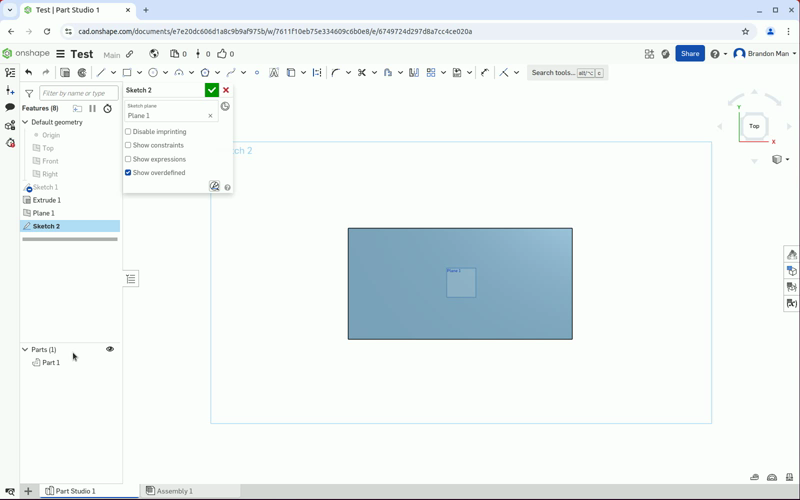
key(y)
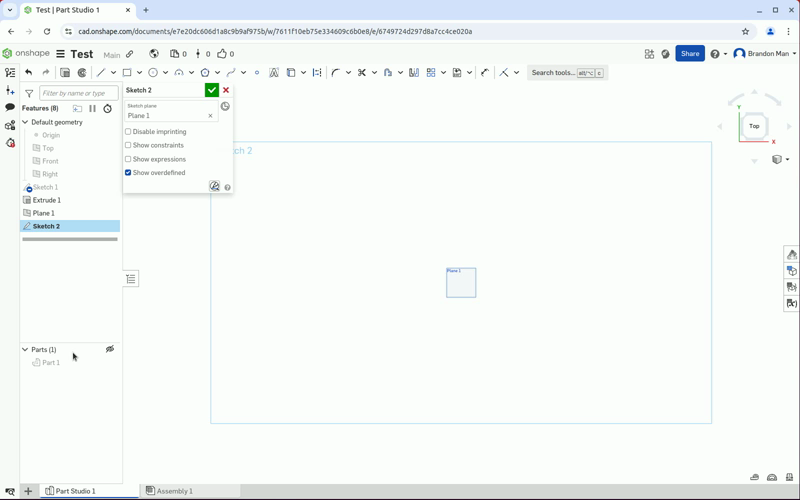
key(c)
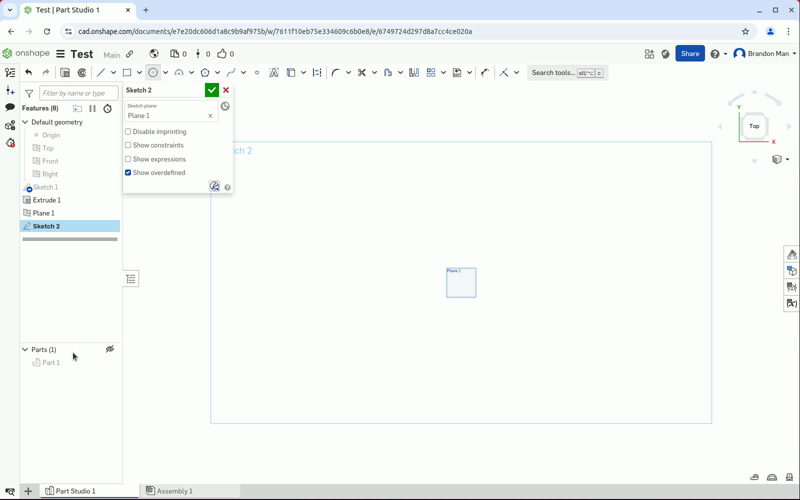
key_down(shift)
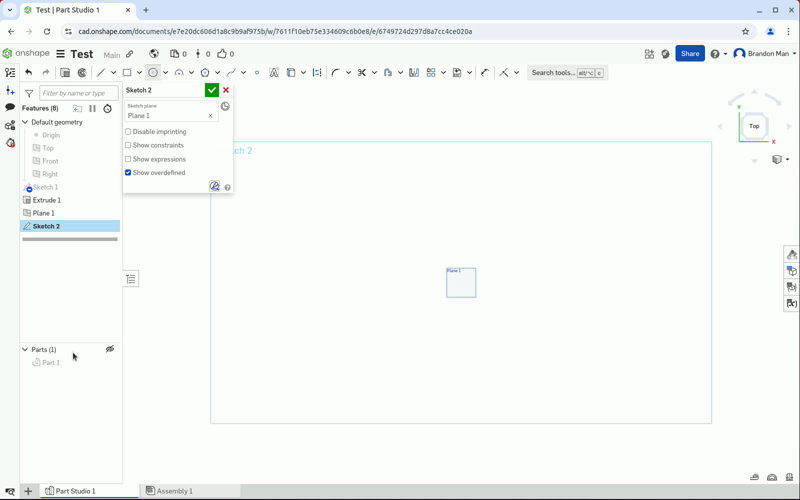
mouse_move(489, 254)
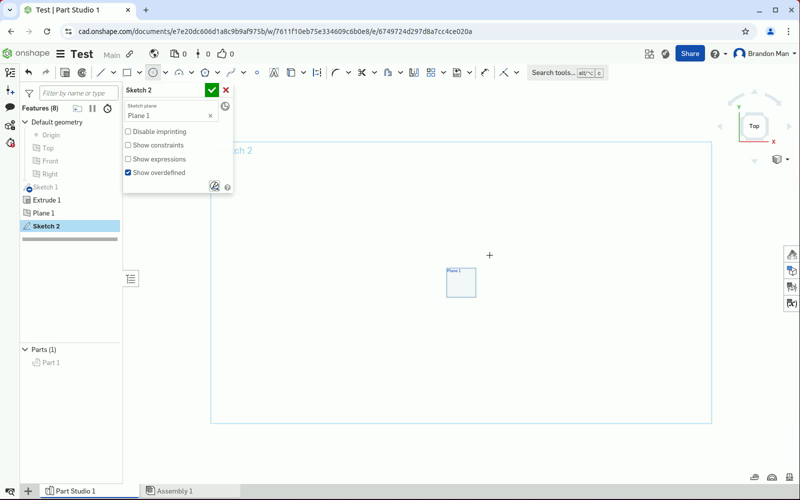
click(489, 254)
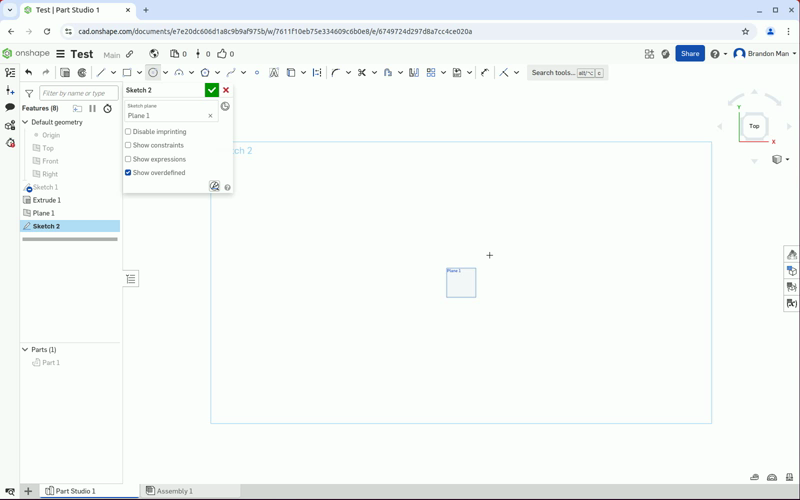
key_up(shift)
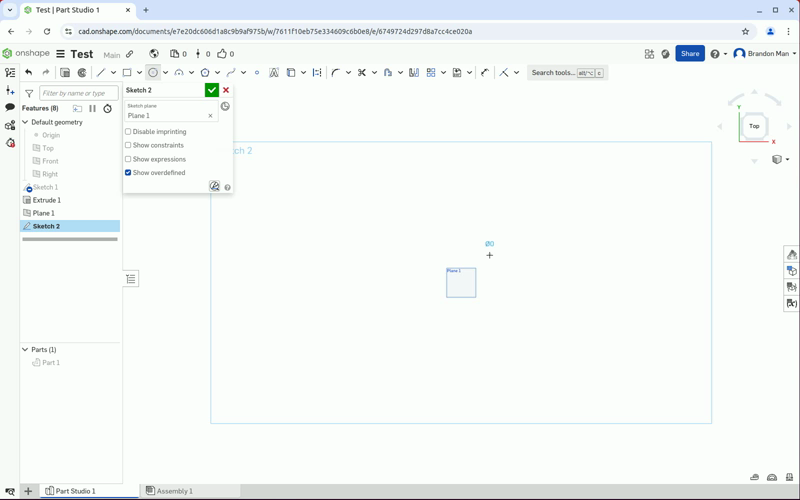
mouse_move(506, 254)
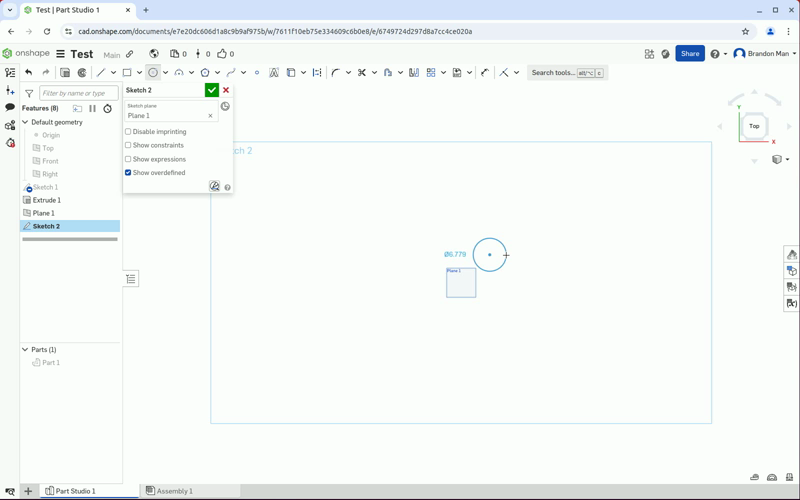
click(506, 254)
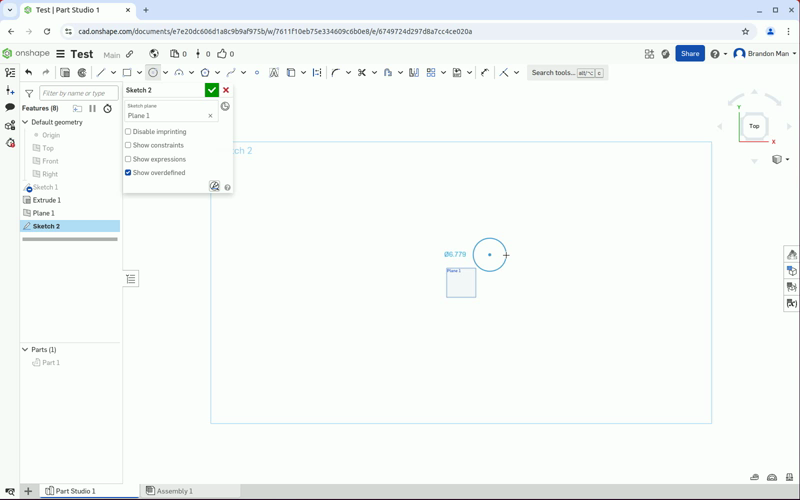
key(esc)
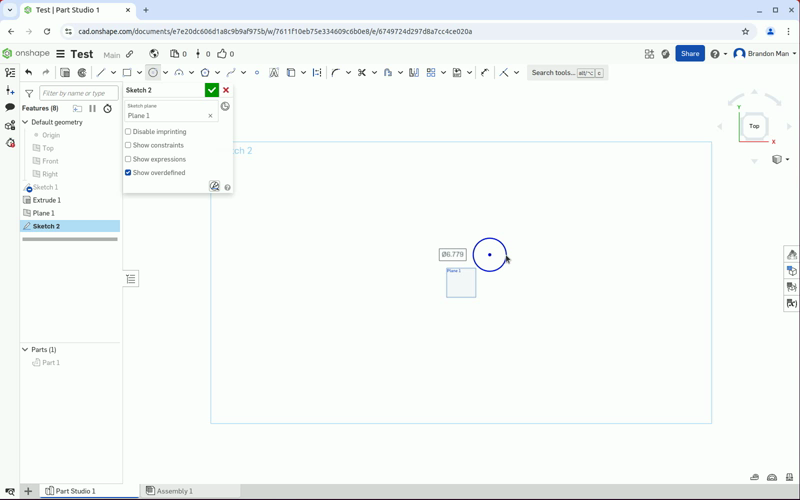
key(c)
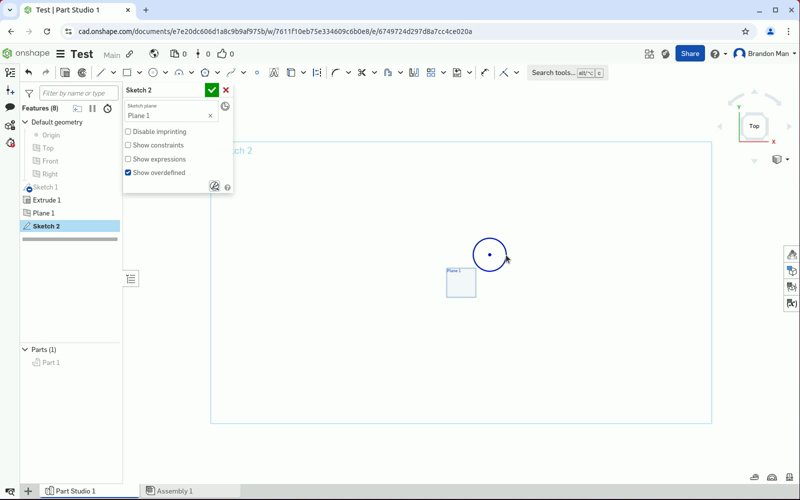
key_down(shift)
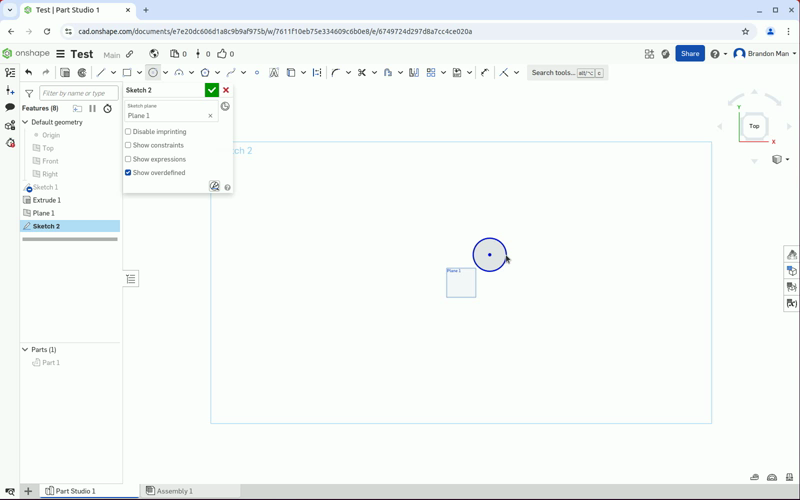
mouse_move(489, 254)
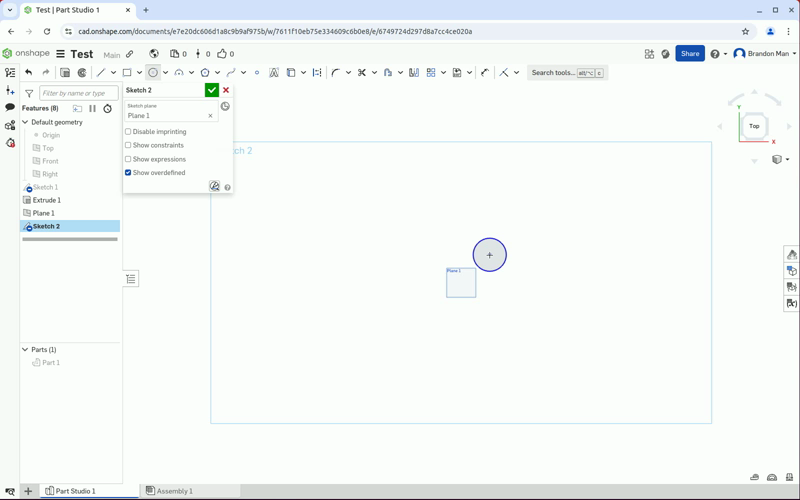
click(489, 254)
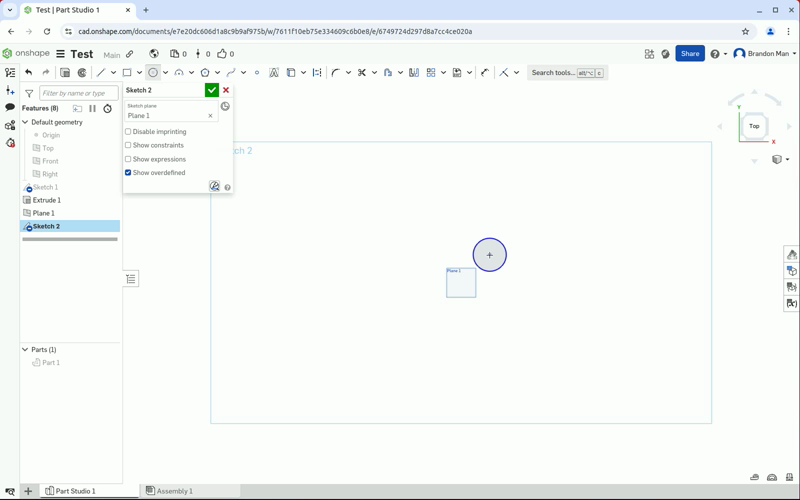
key_up(shift)
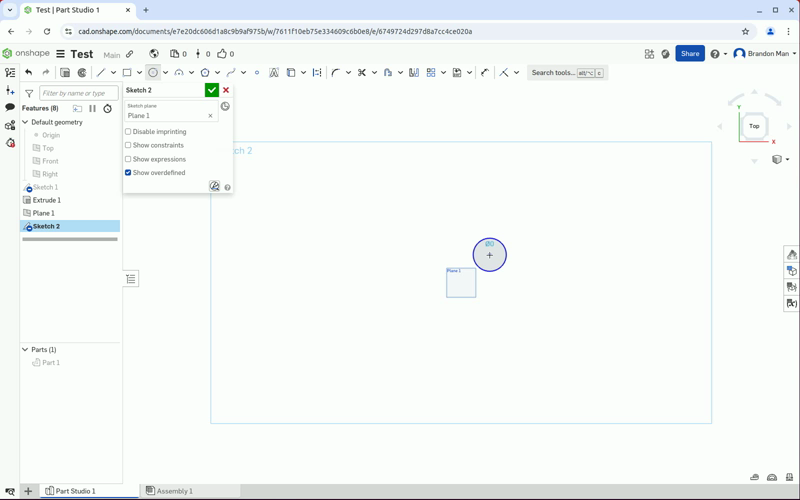
mouse_move(501, 254)
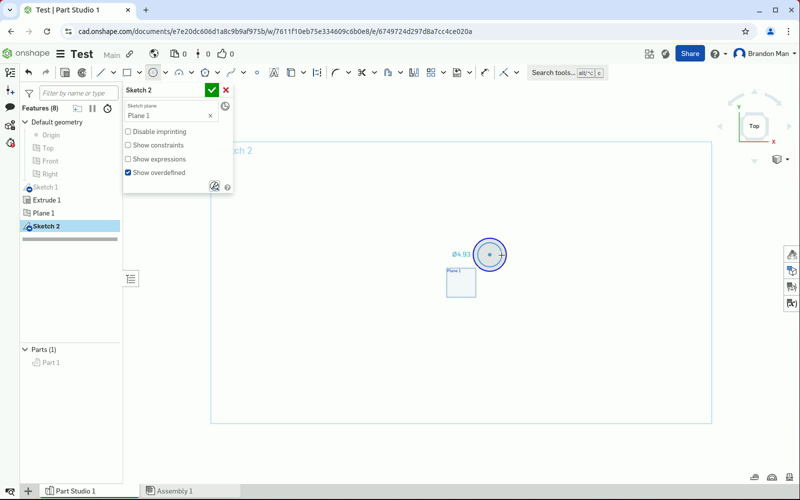
click(501, 254)
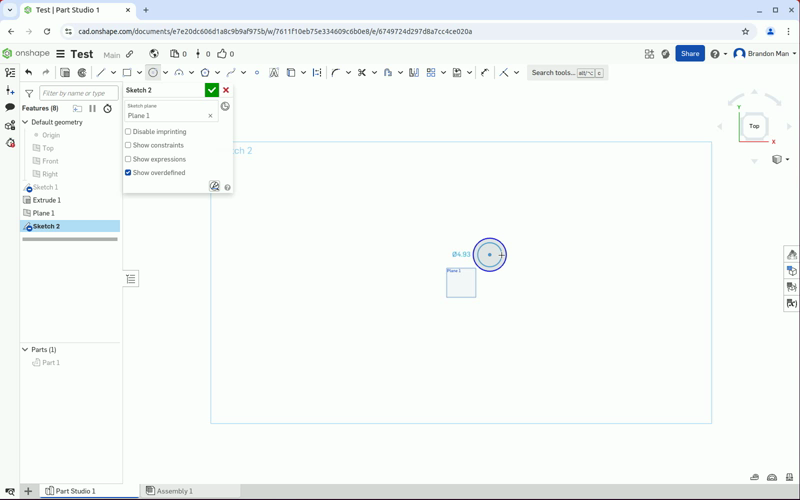
key(esc)
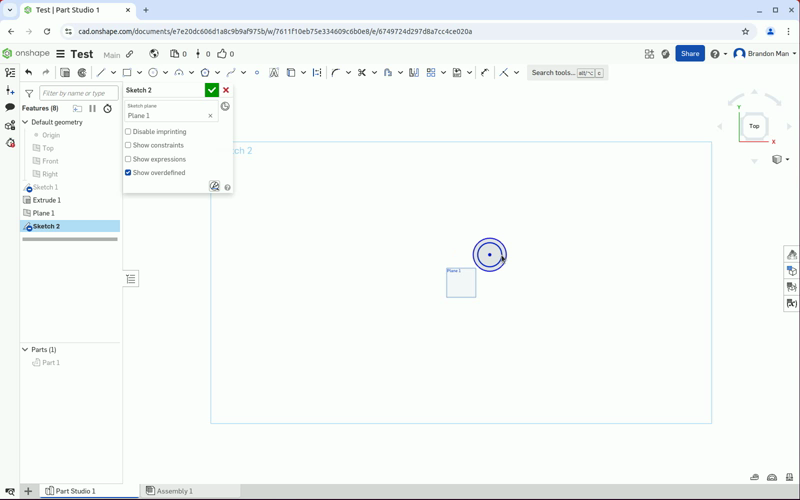
mouse_move(492, 240)
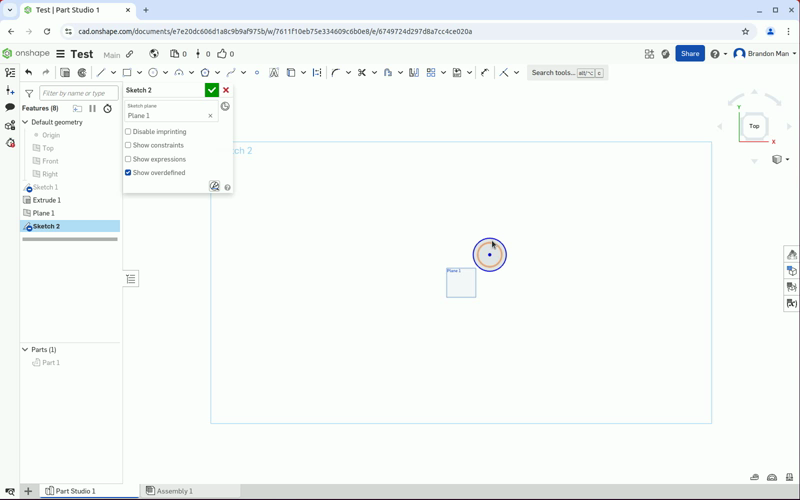
scroll(6)
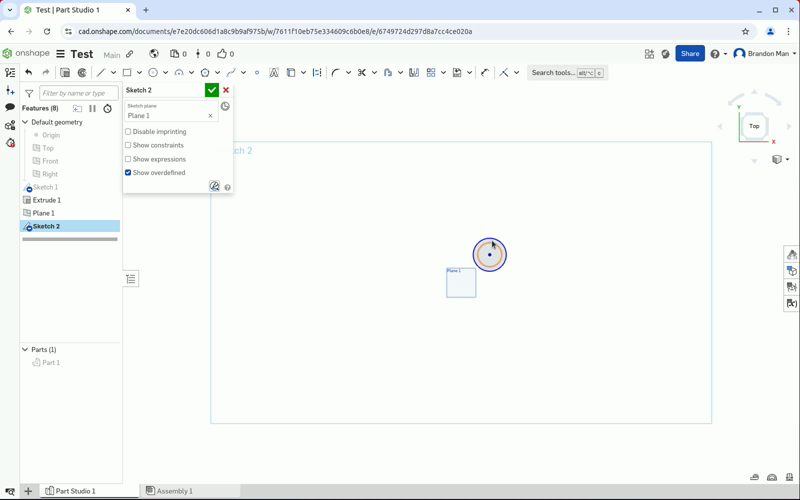
scroll(6)
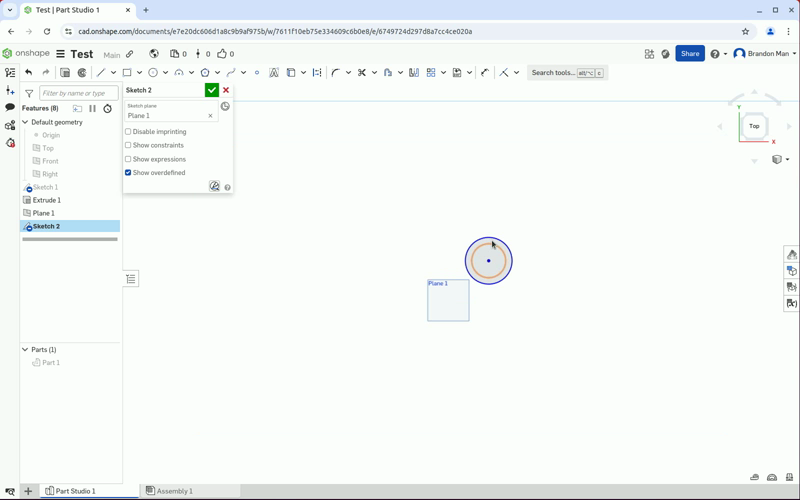
scroll(6)
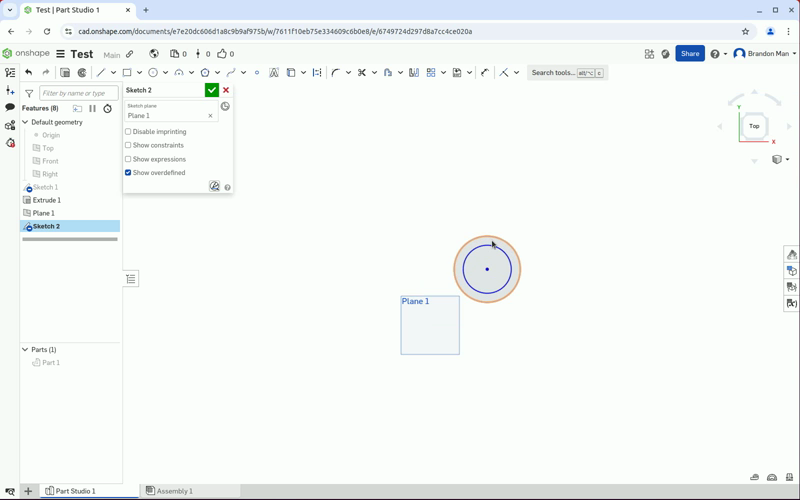
scroll(6)
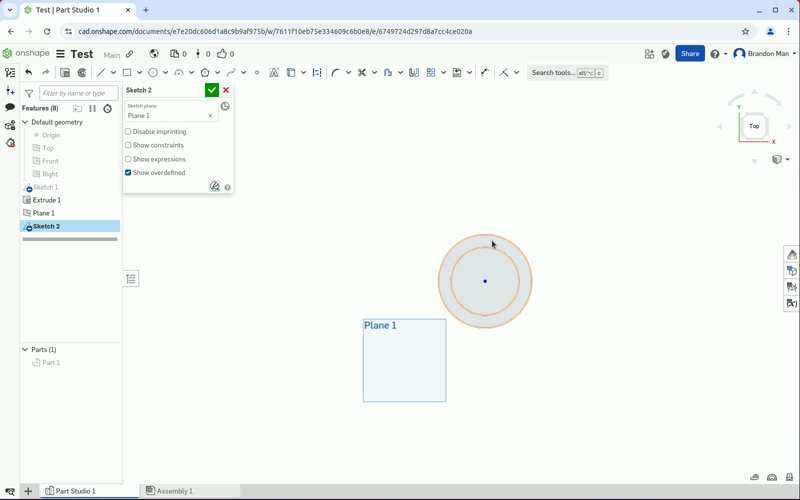
scroll(6)
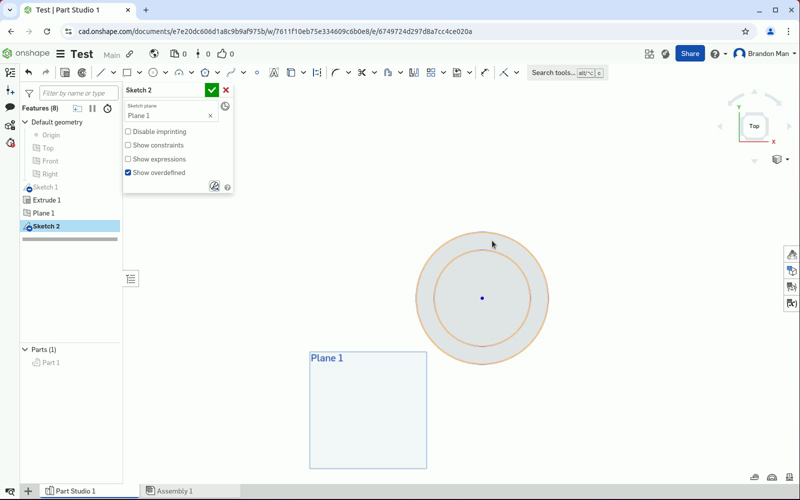
scroll(6)
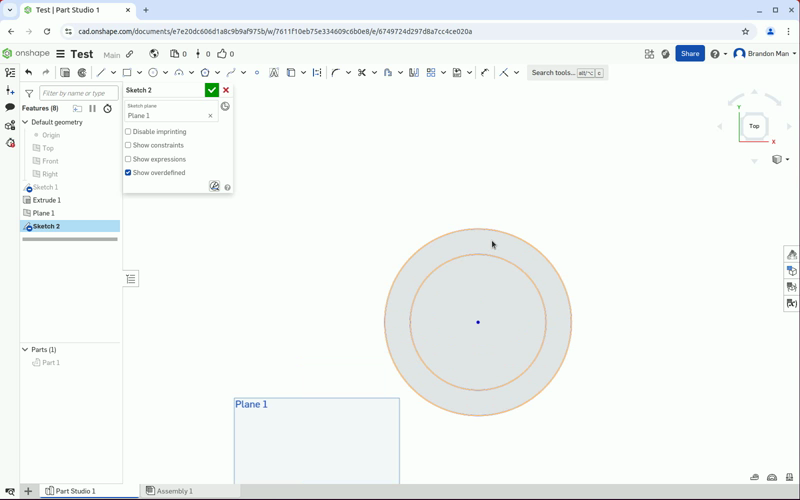
scroll(6)
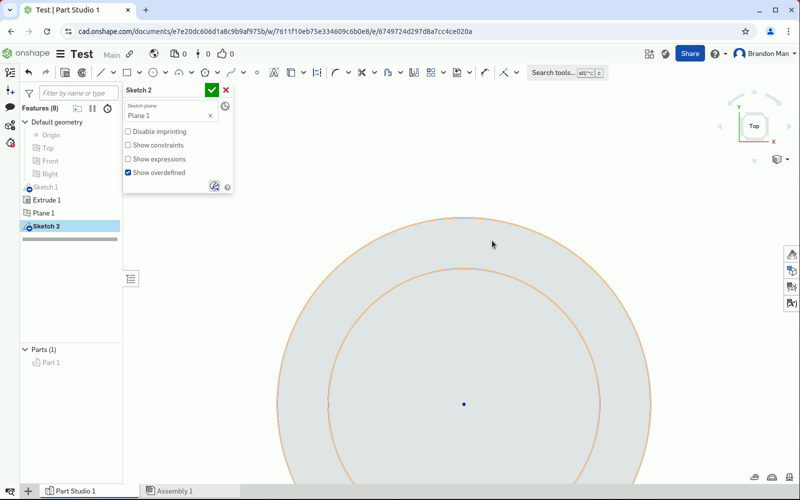
click(492, 240)
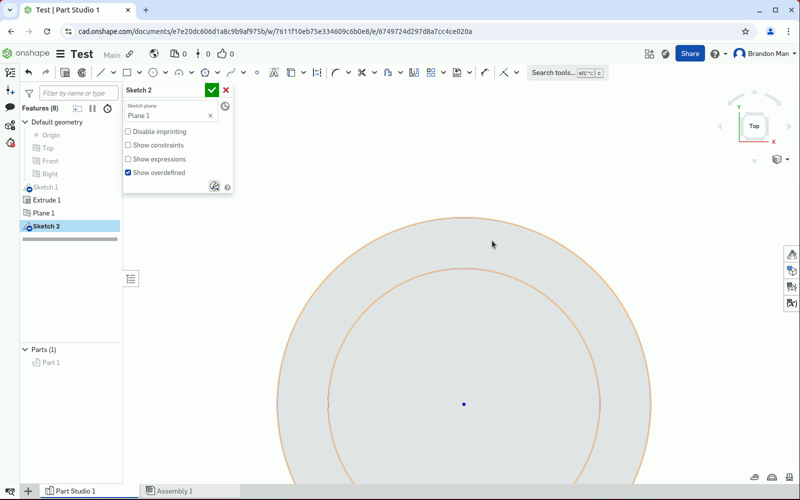
scroll(-6)
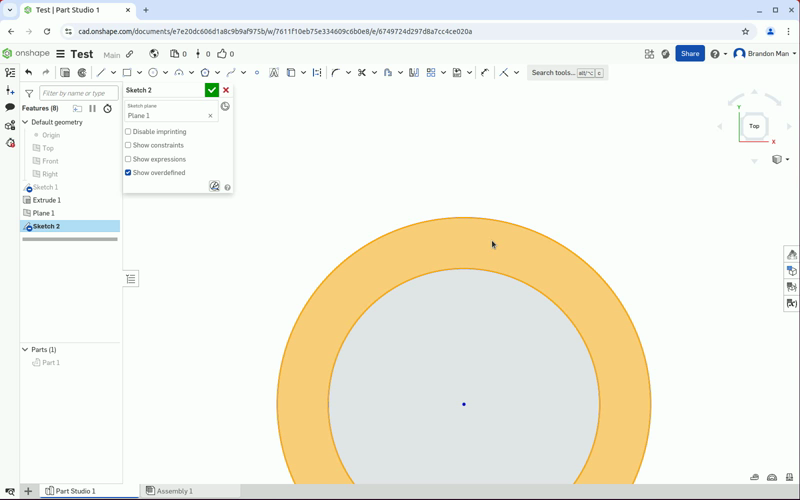
scroll(-6)
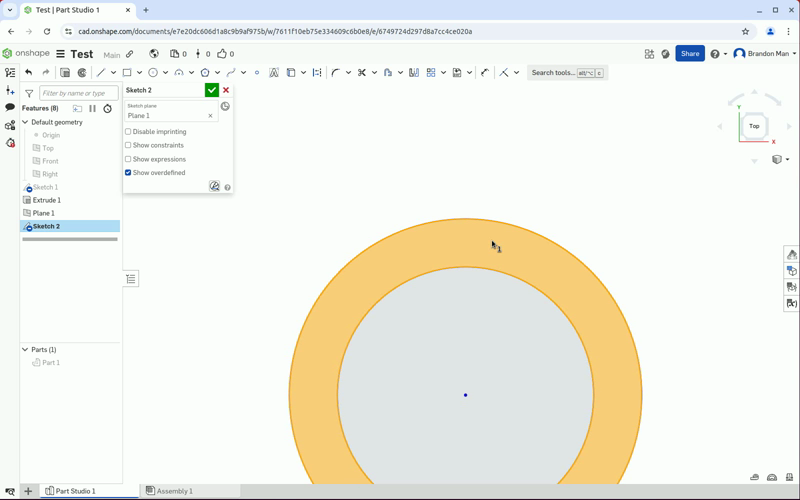
scroll(-6)
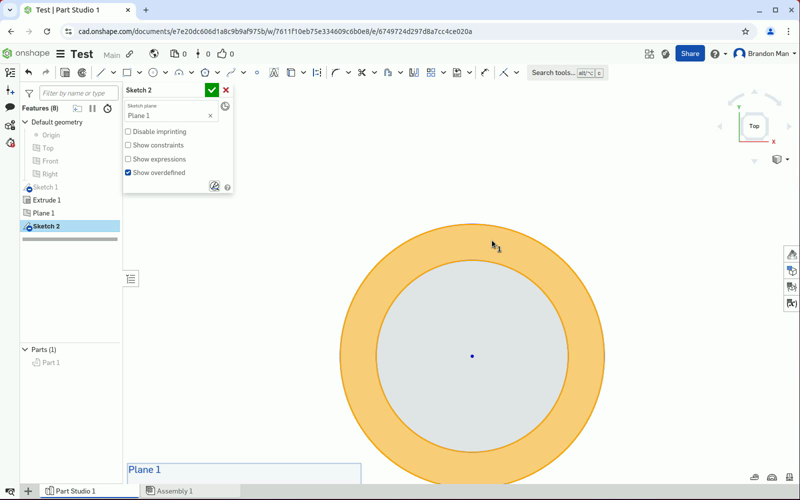
scroll(-6)
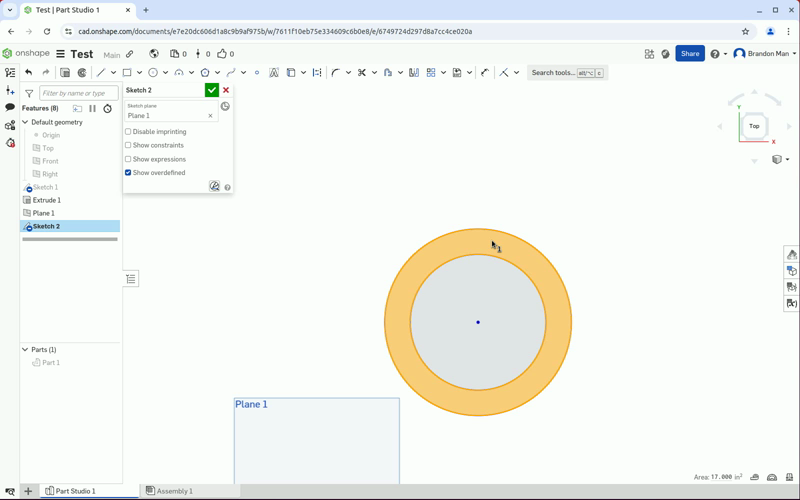
scroll(-6)
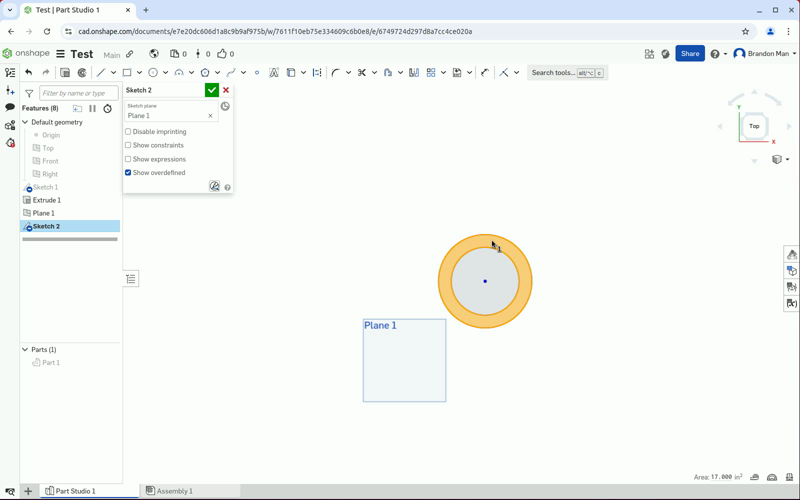
scroll(-6)
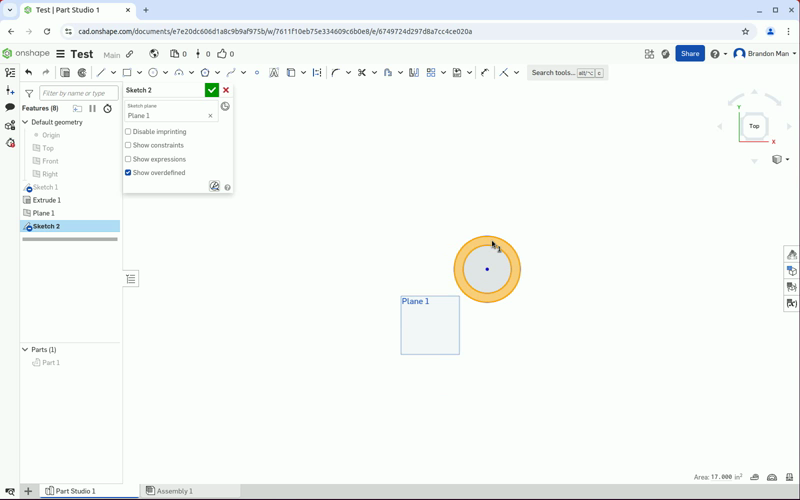
scroll(-6)
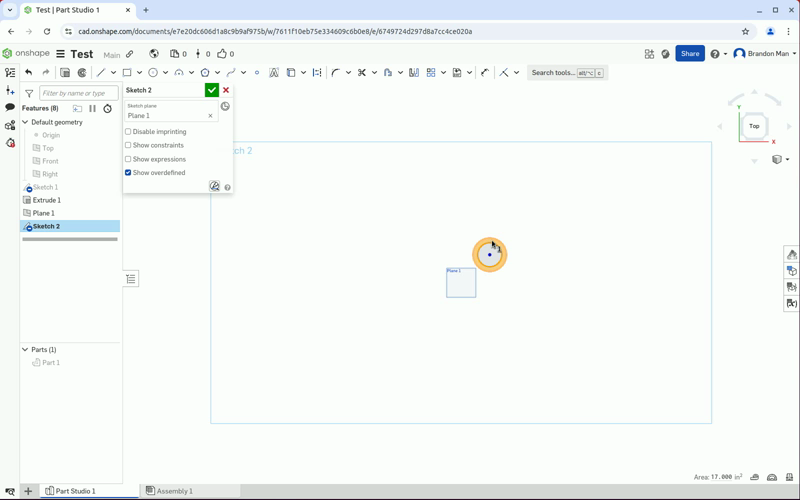
mouse_move(73, 352)
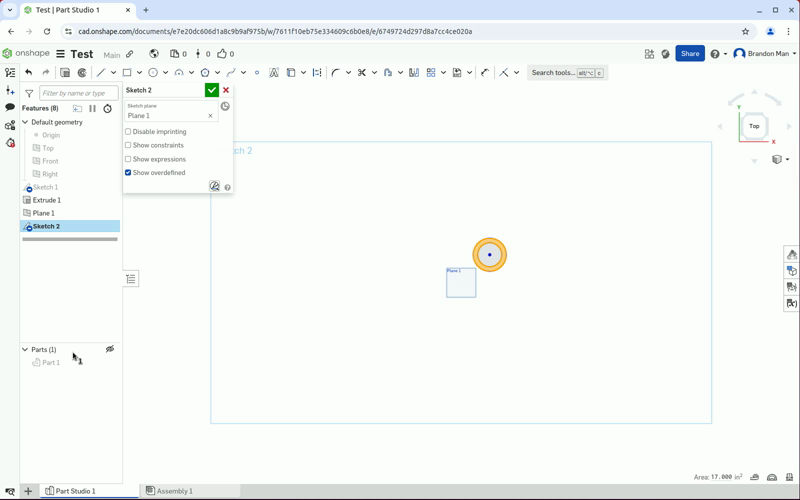
key(shift+y)
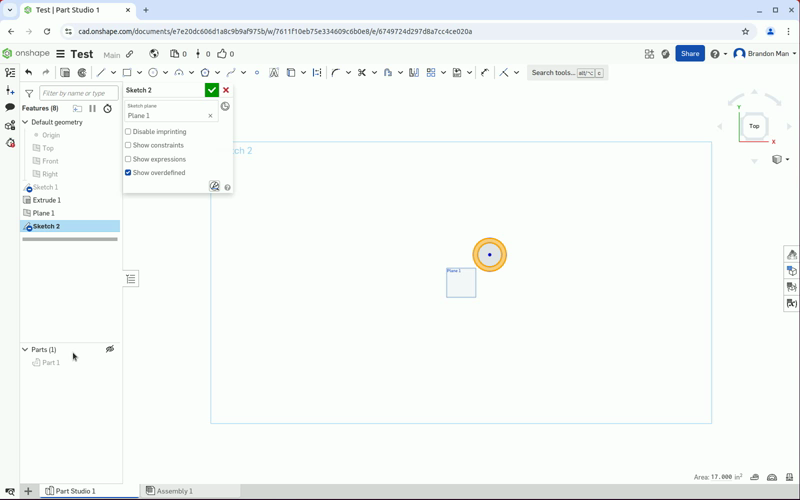
key(shift+e)
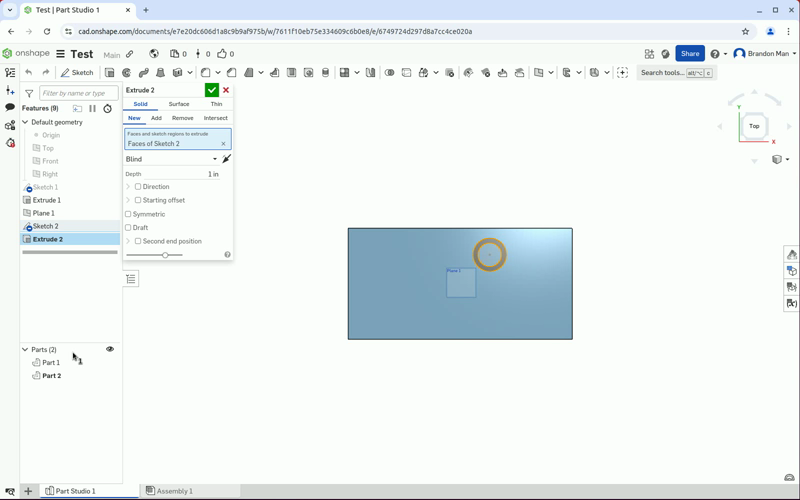
mouse_move(143, 106)
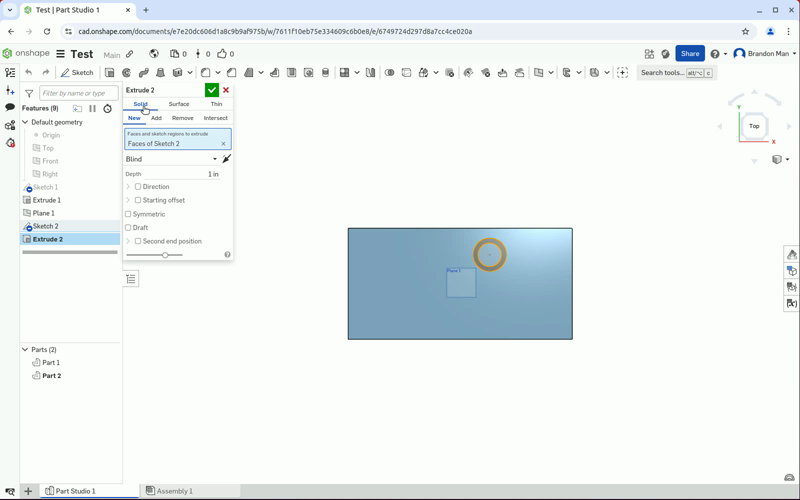
click(143, 106)
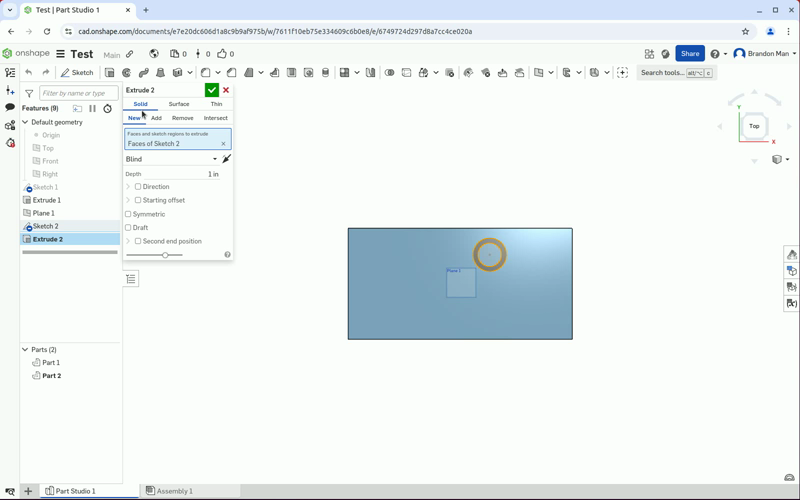
mouse_move(137, 120)
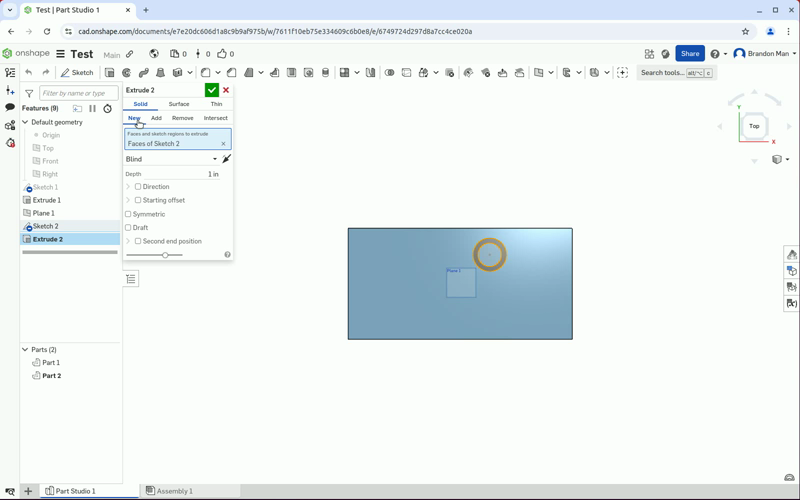
click(137, 120)
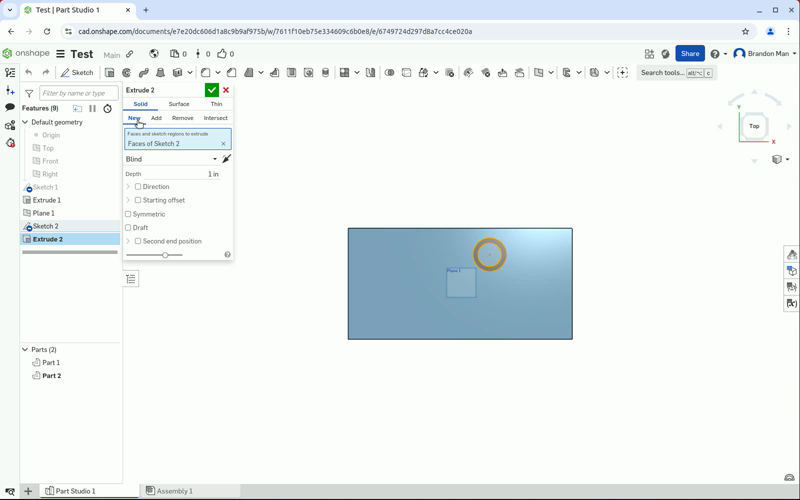
key(tab, 4)
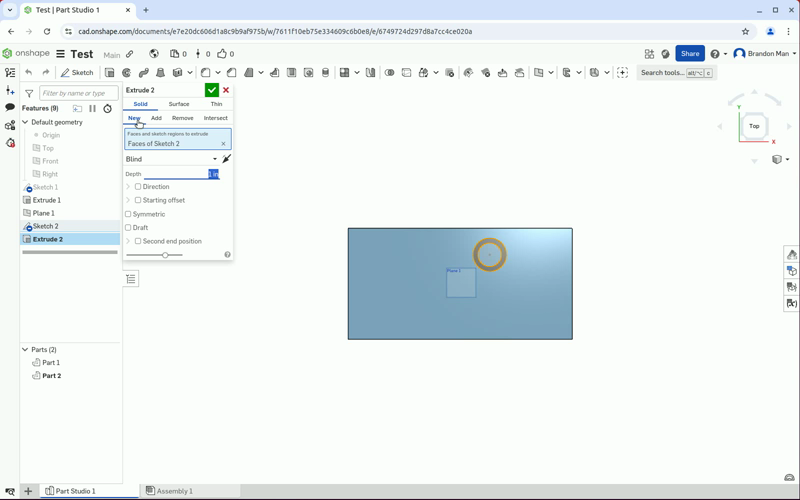
text(3.37)
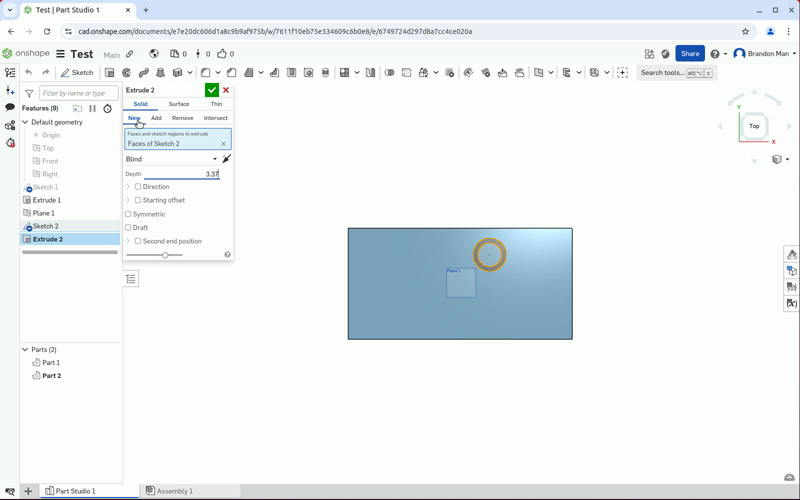
key(enter)
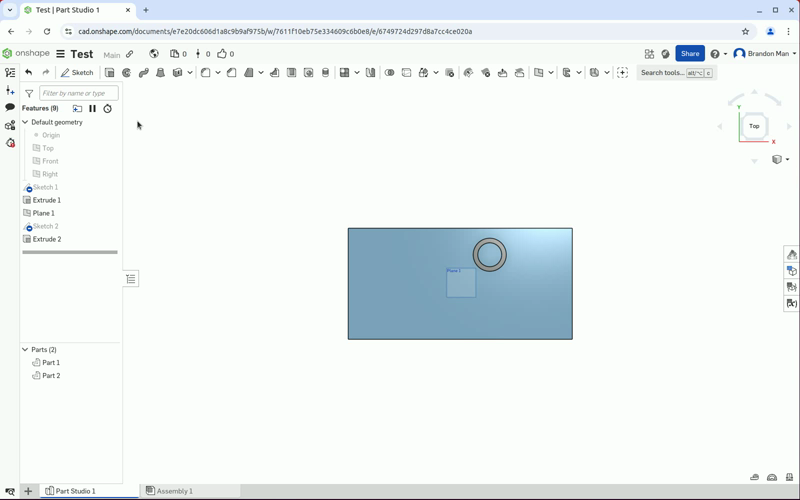
key(shift+h)
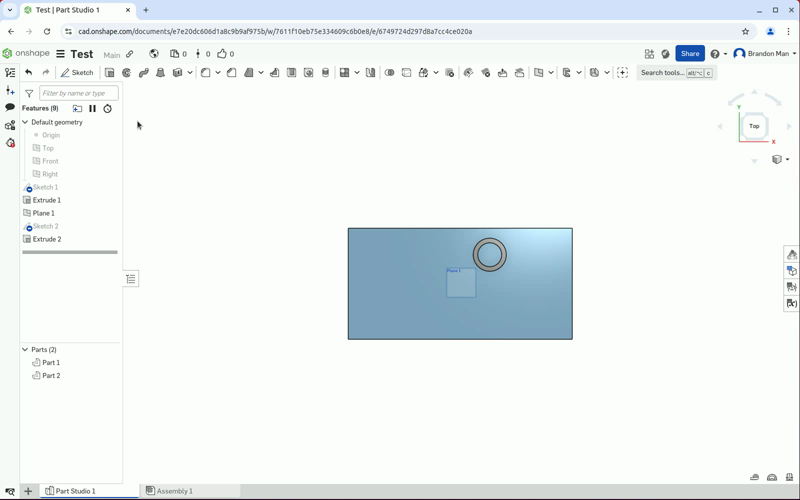
key(shift+h)
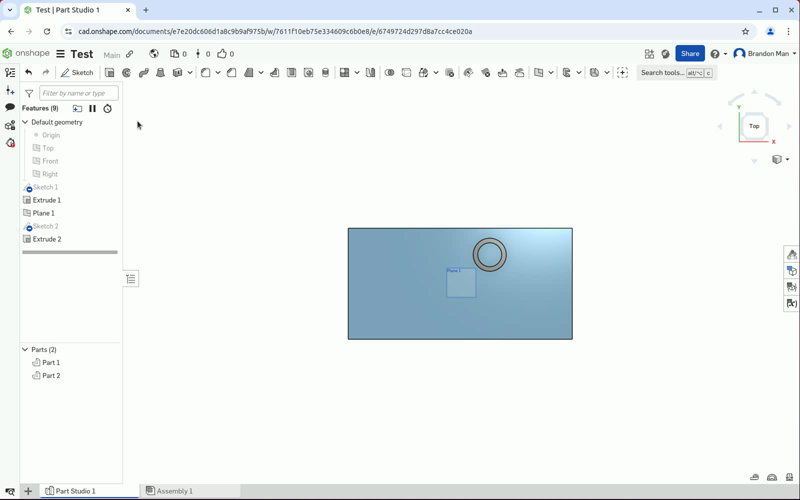
mouse_move(73, 189)
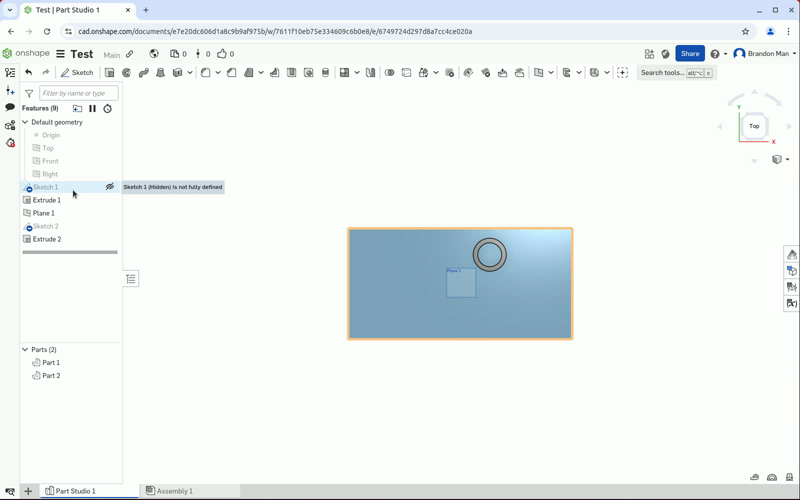
click(73, 189)
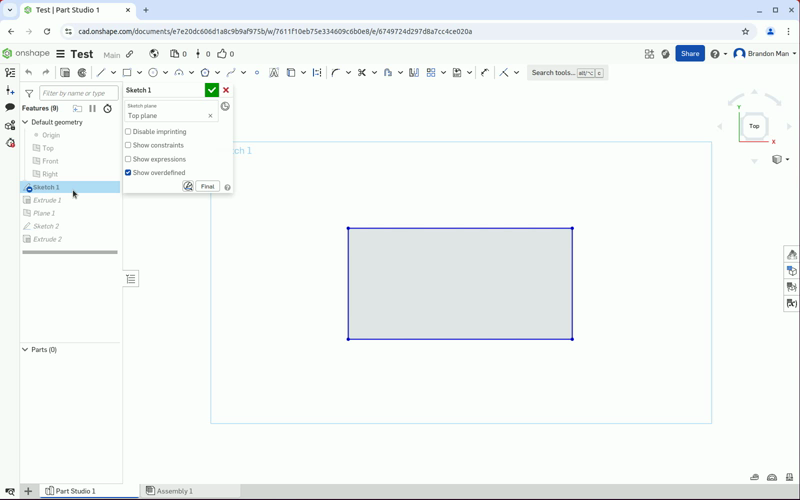
mouse_move(229, 92)
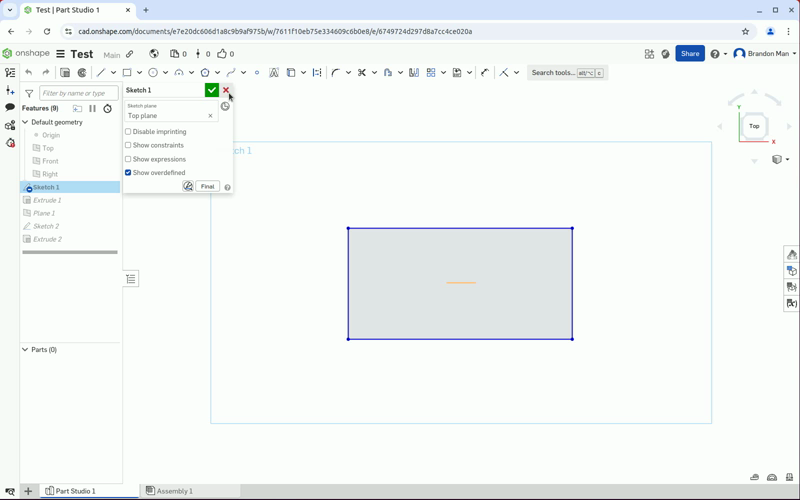
click(229, 92)
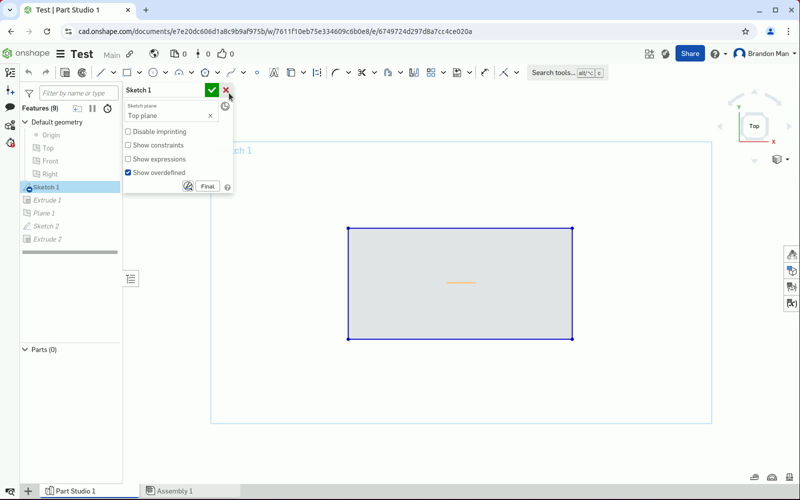
key(shift+s)
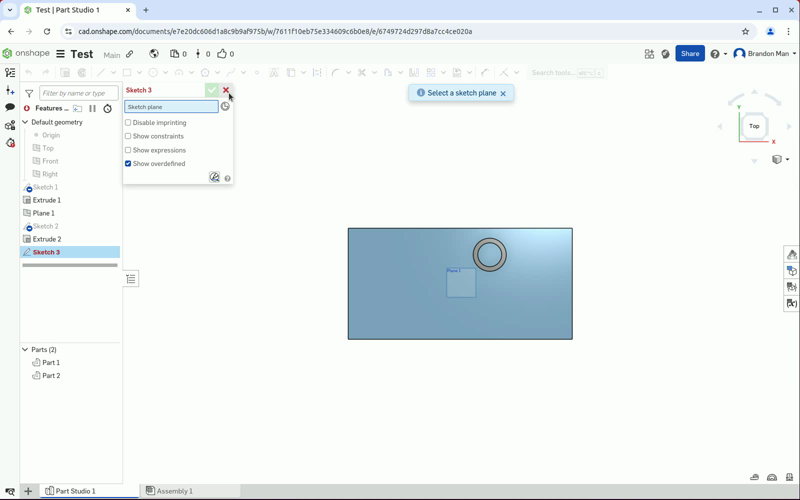
mouse_move(73, 215)
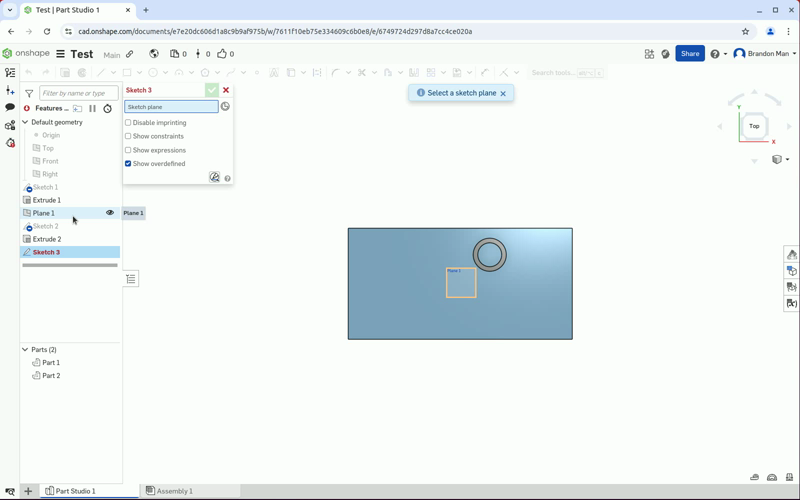
click(73, 215)
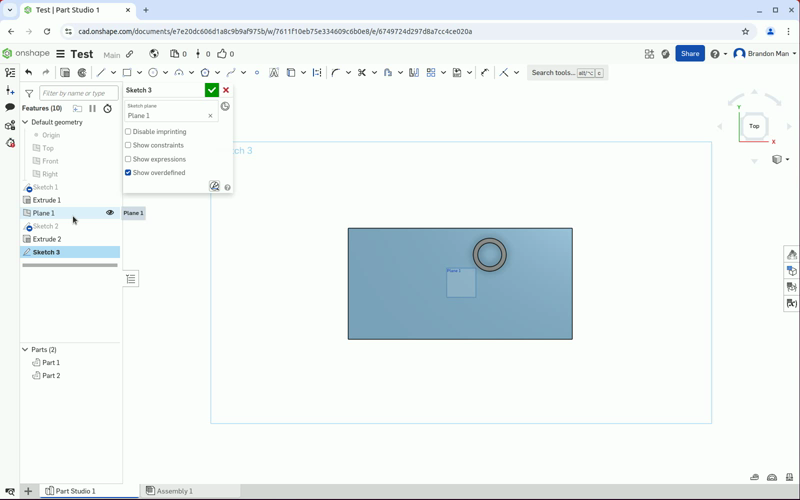
mouse_move(73, 352)
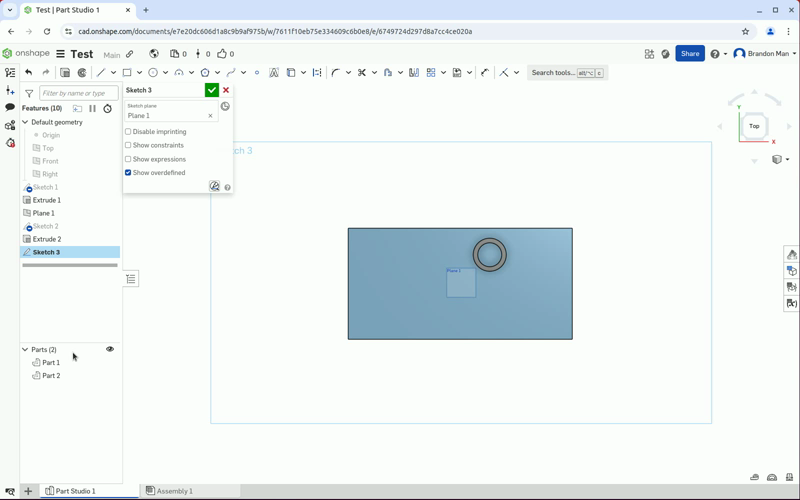
key(y)
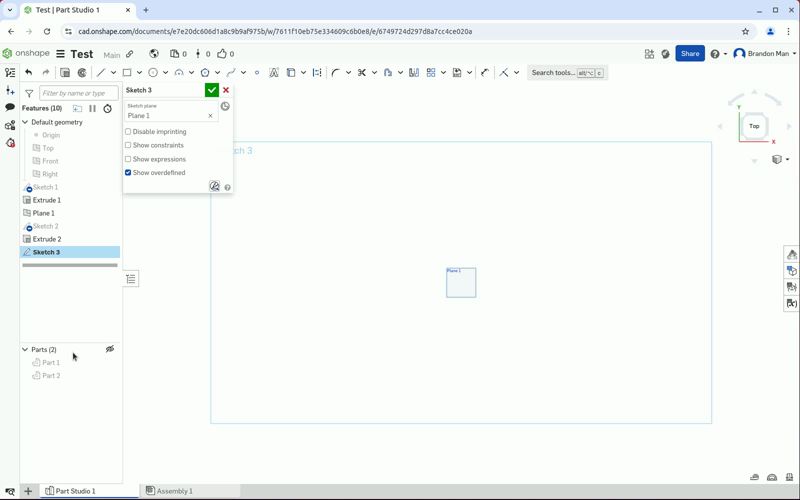
key(c)
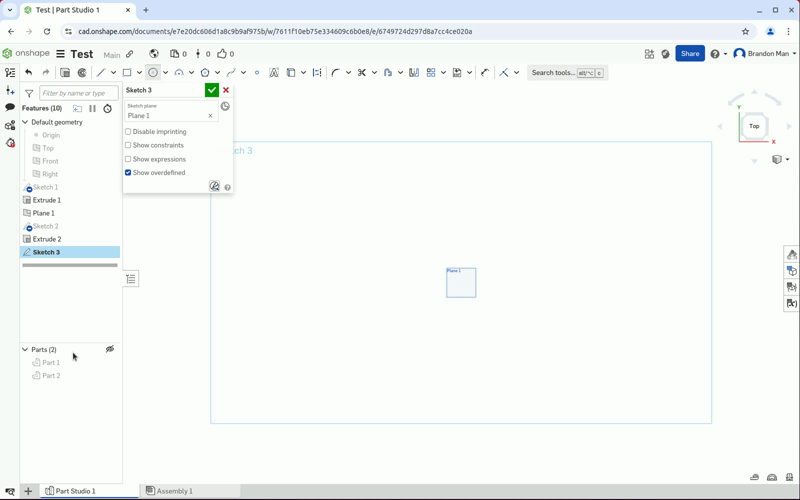
key_down(shift)
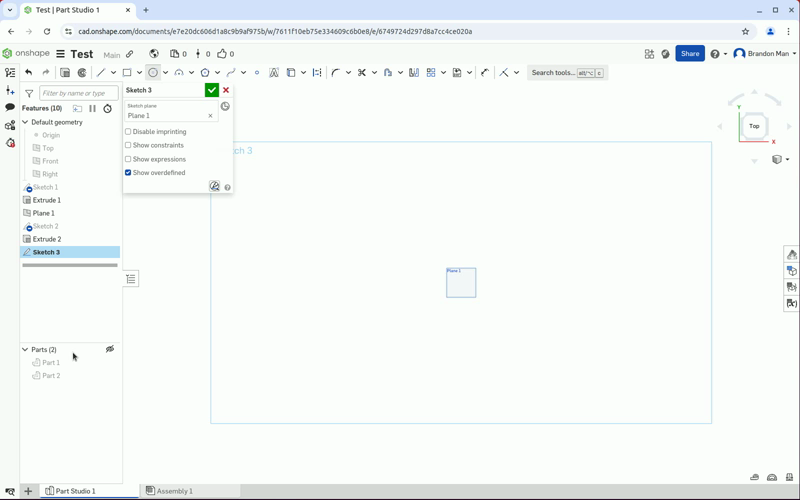
mouse_move(433, 254)
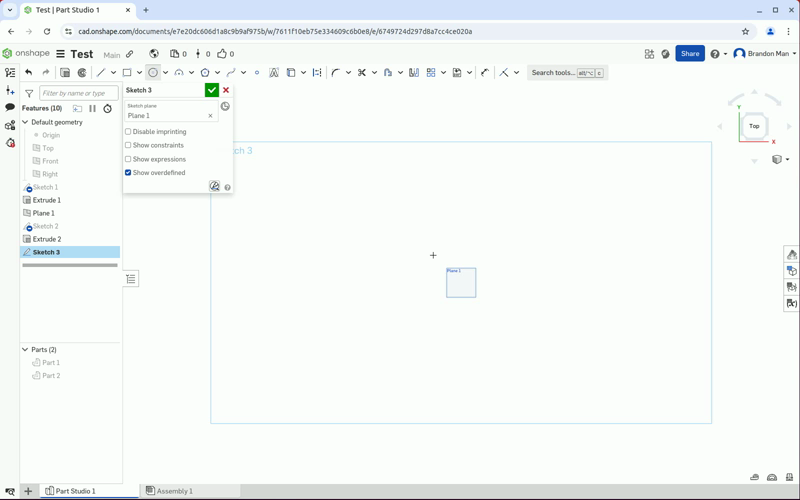
click(433, 254)
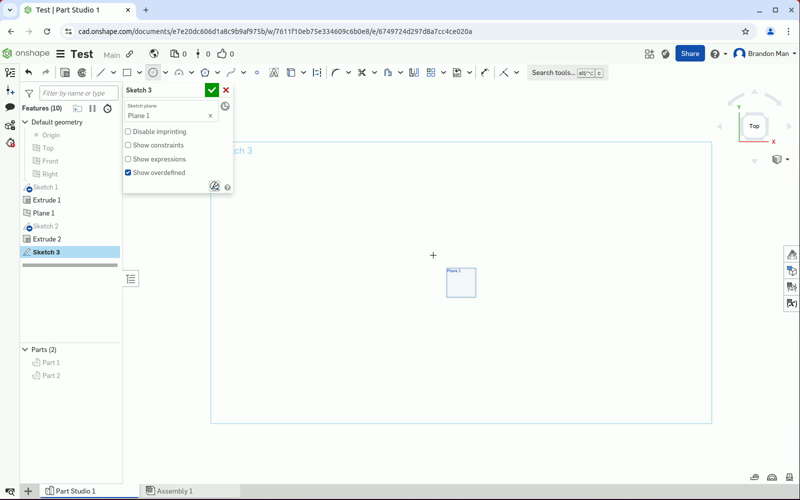
key_up(shift)
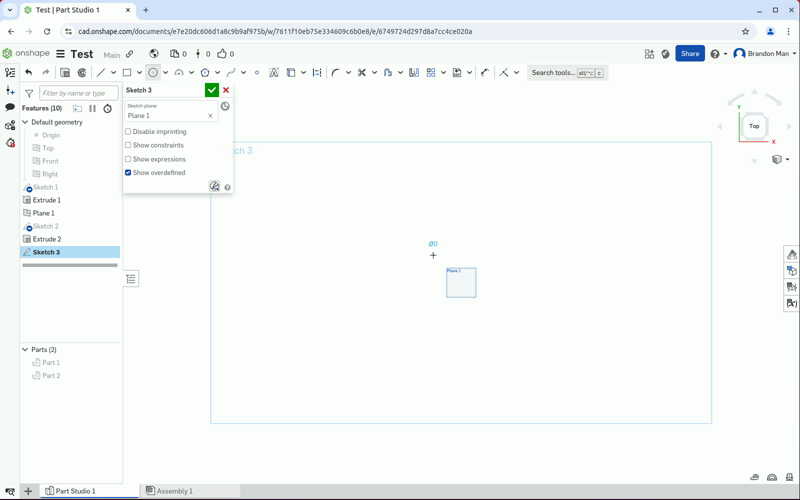
mouse_move(449, 254)
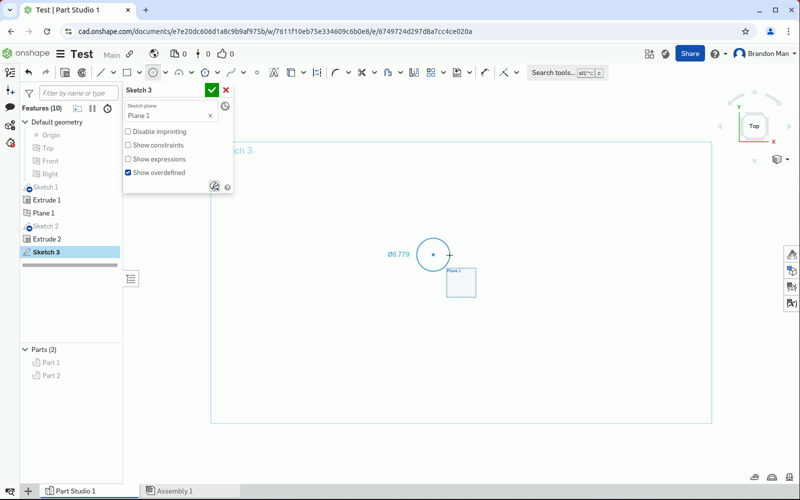
click(449, 254)
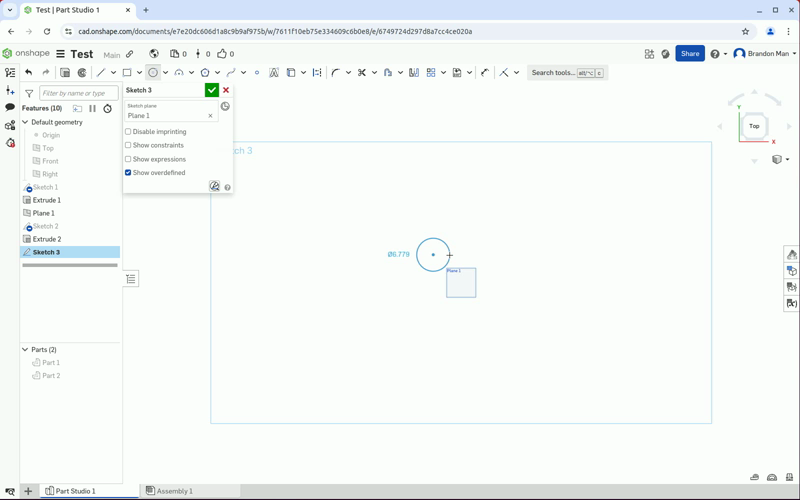
key(esc)
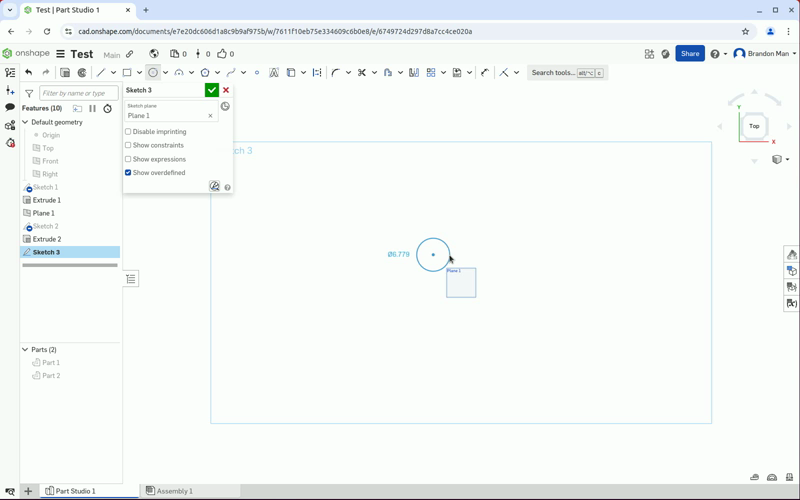
key(c)
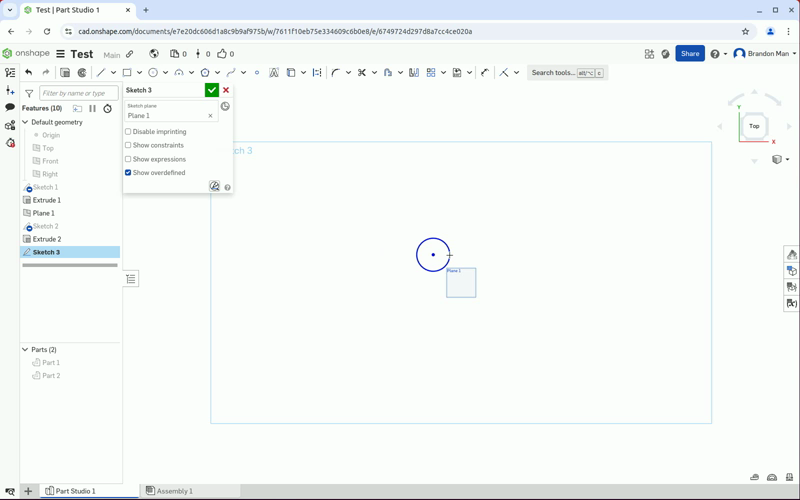
key_down(shift)
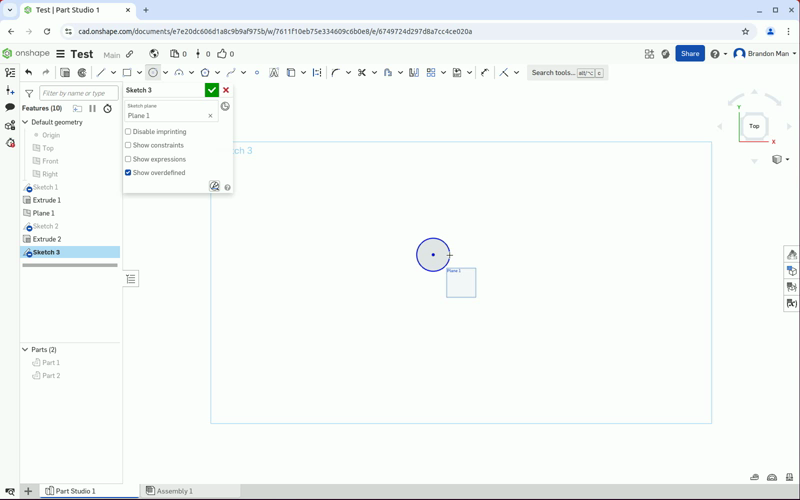
mouse_move(433, 254)
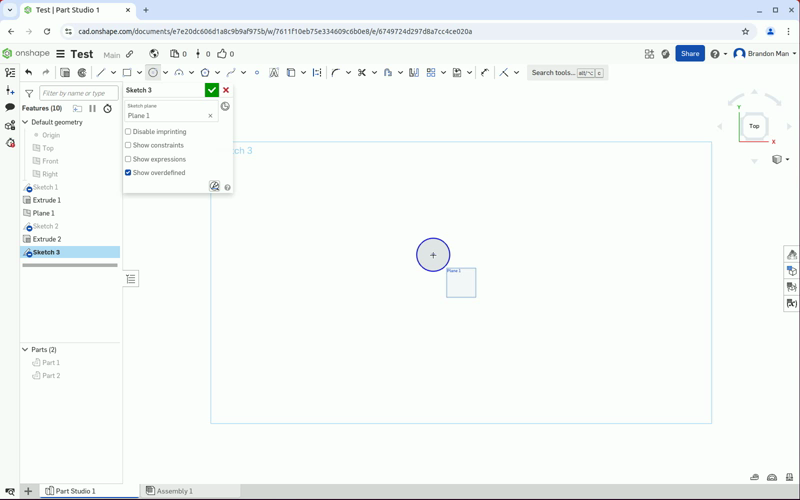
click(433, 254)
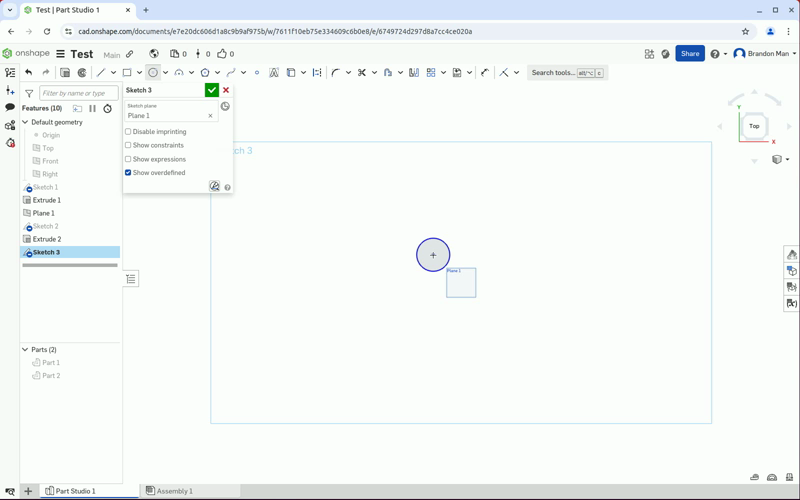
key_up(shift)
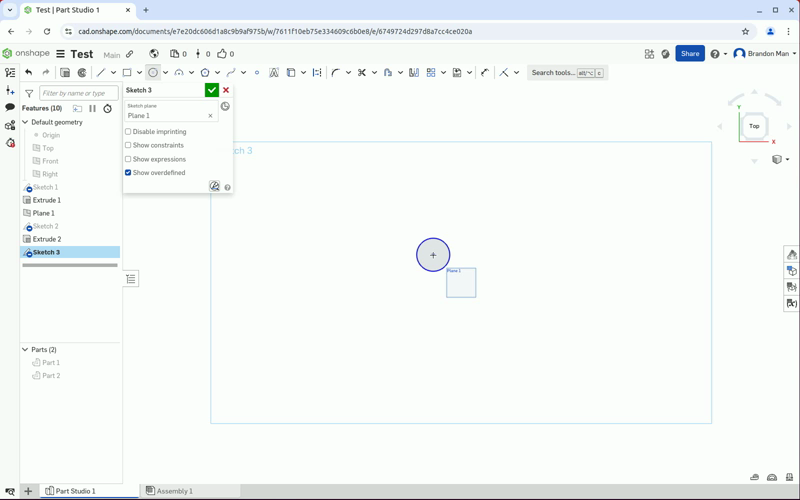
mouse_move(445, 254)
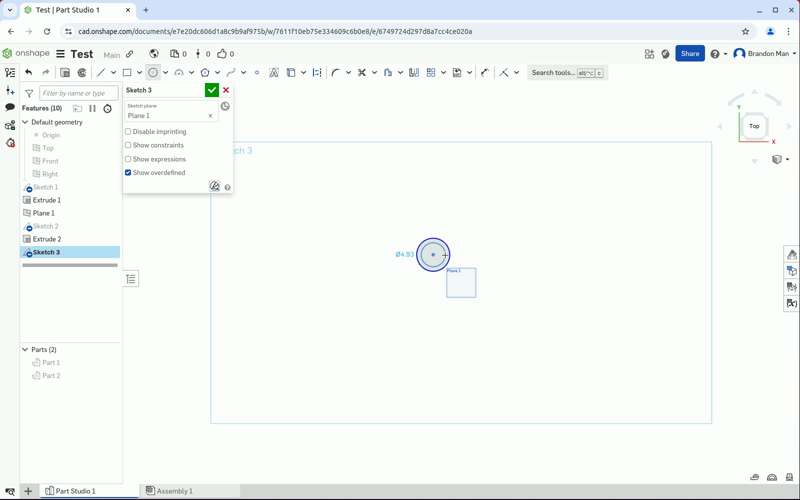
click(445, 254)
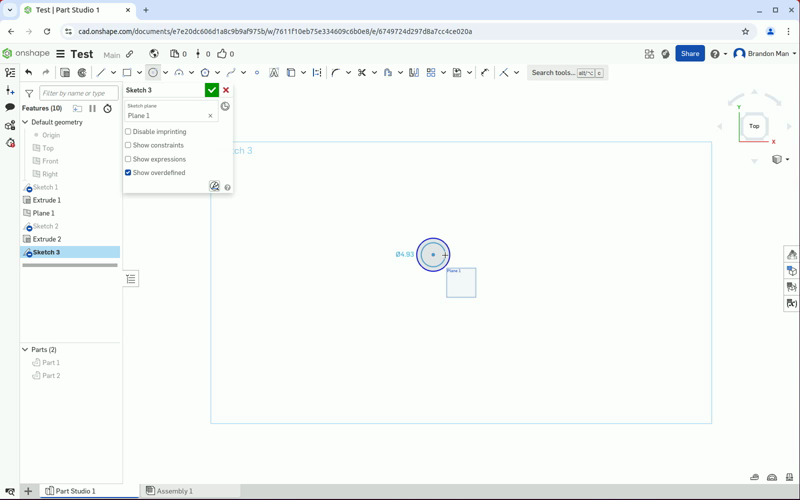
key(esc)
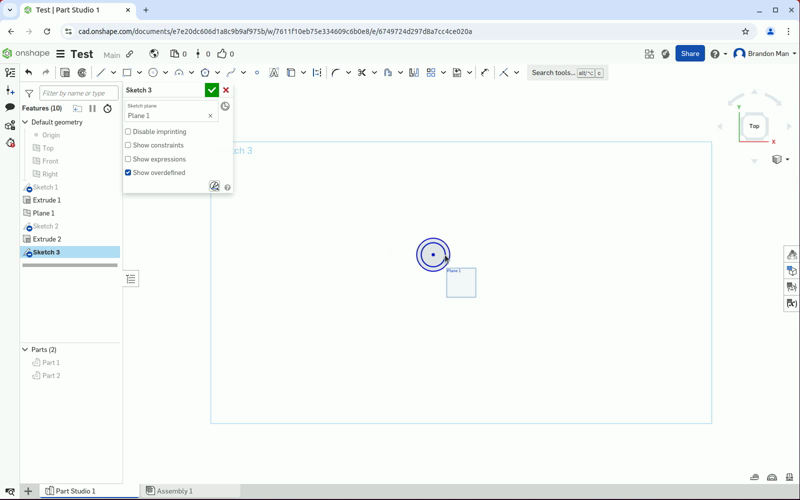
mouse_move(421, 264)
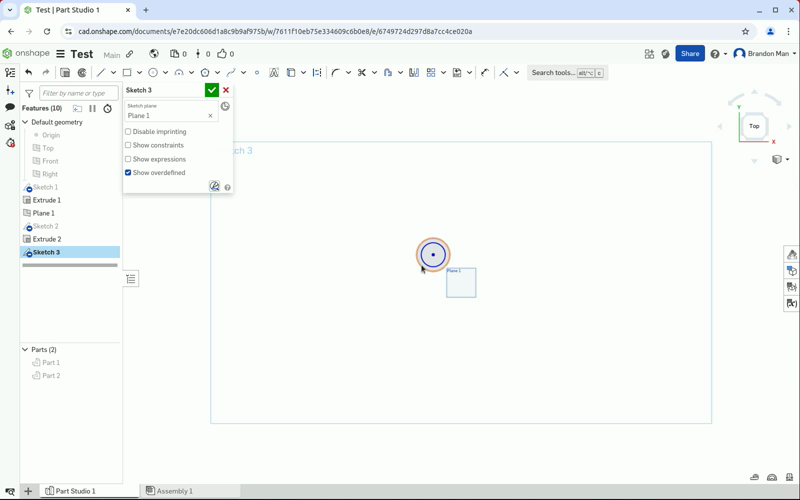
scroll(6)
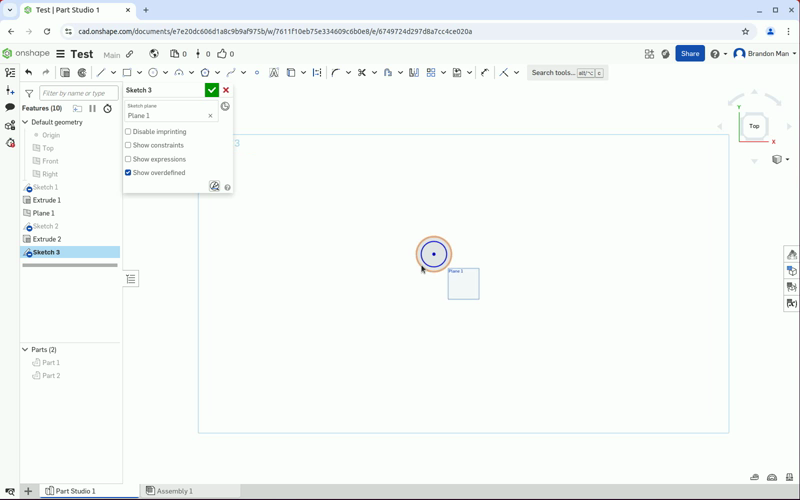
scroll(6)
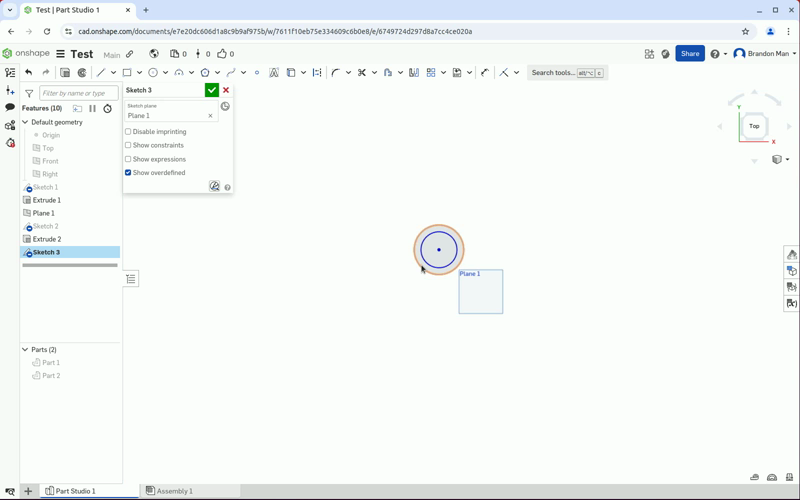
scroll(6)
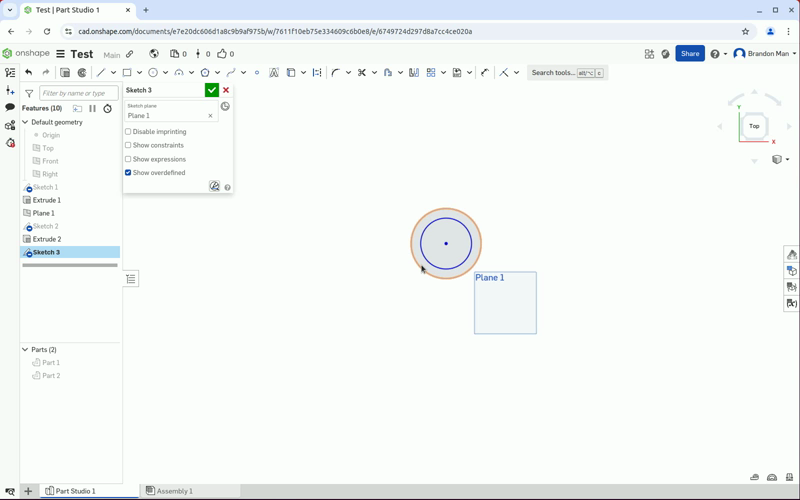
scroll(6)
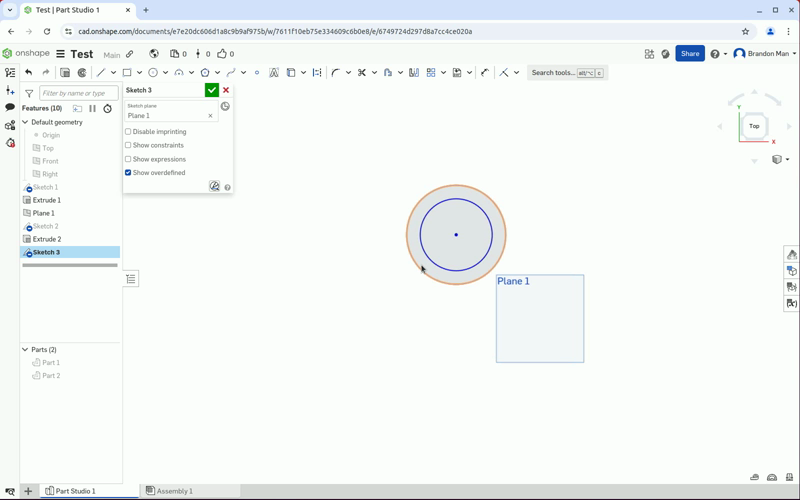
scroll(6)
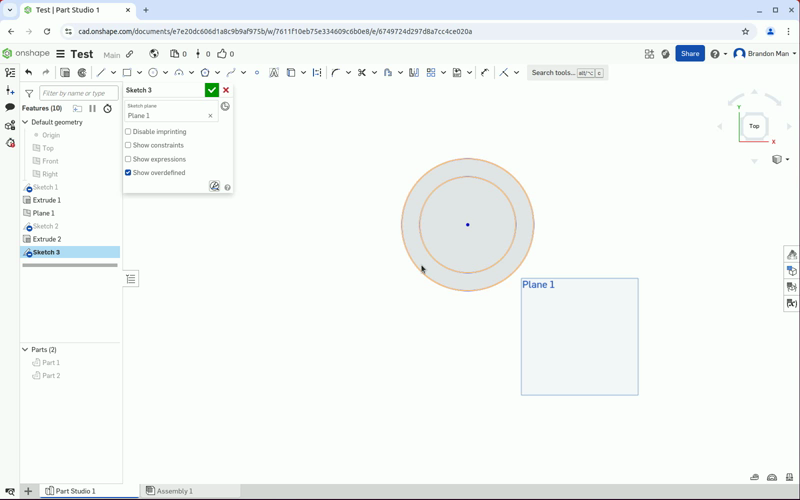
scroll(6)
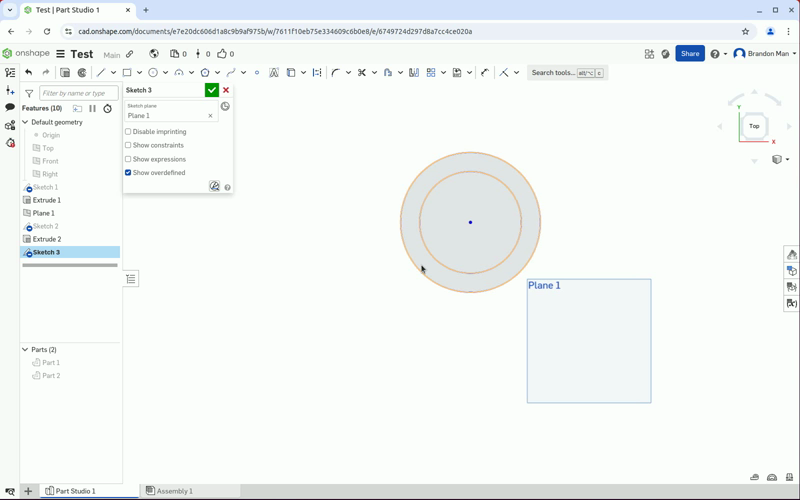
scroll(6)
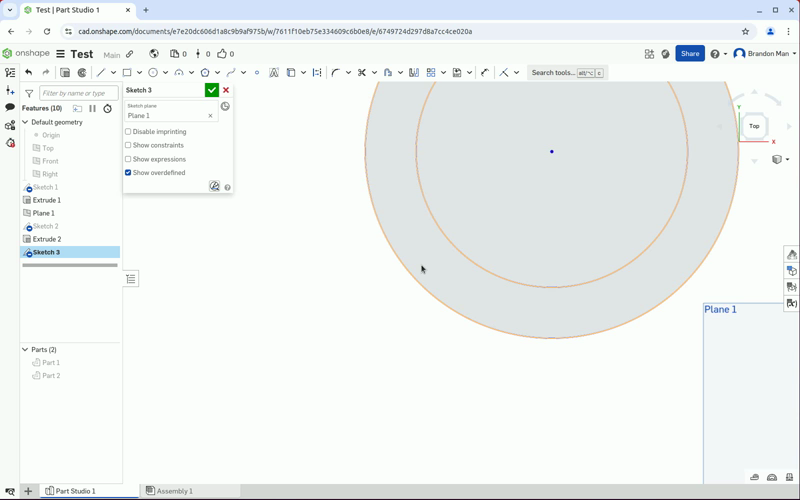
click(421, 264)
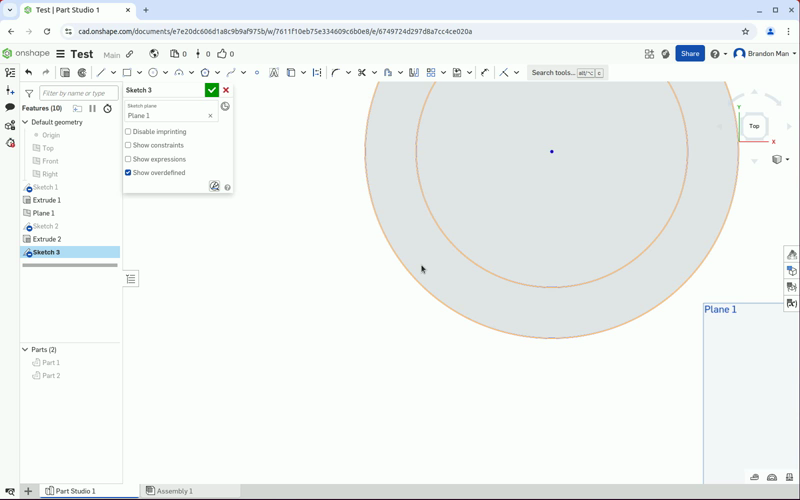
scroll(-6)
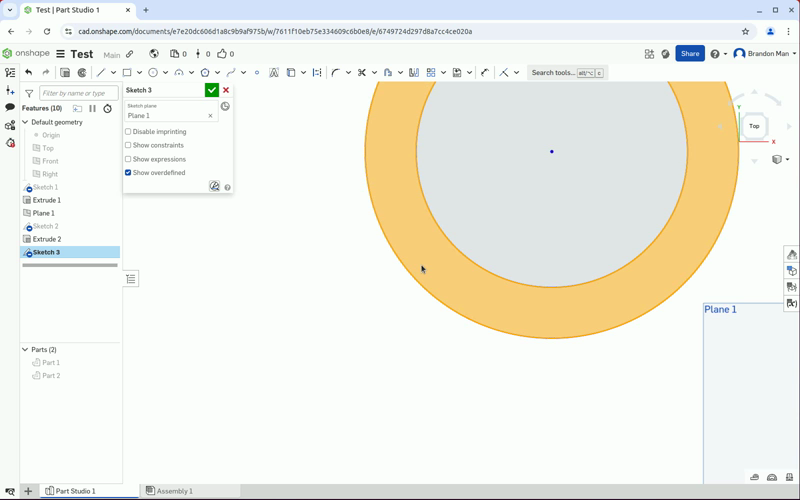
scroll(-6)
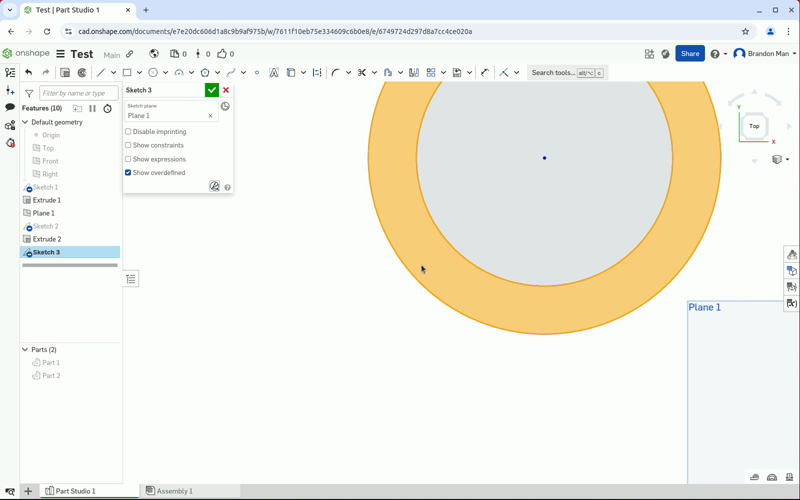
scroll(-6)
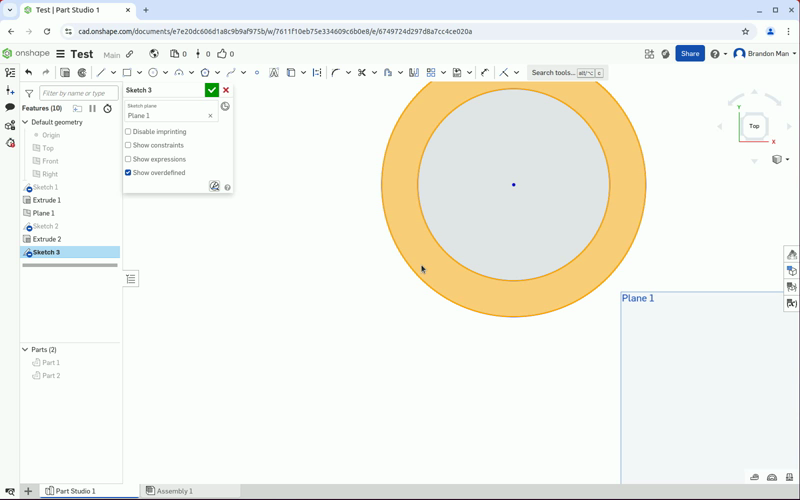
scroll(-6)
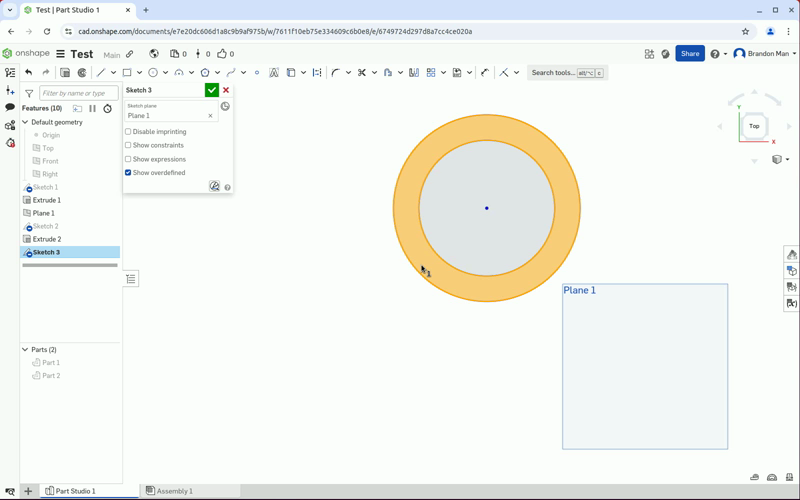
scroll(-6)
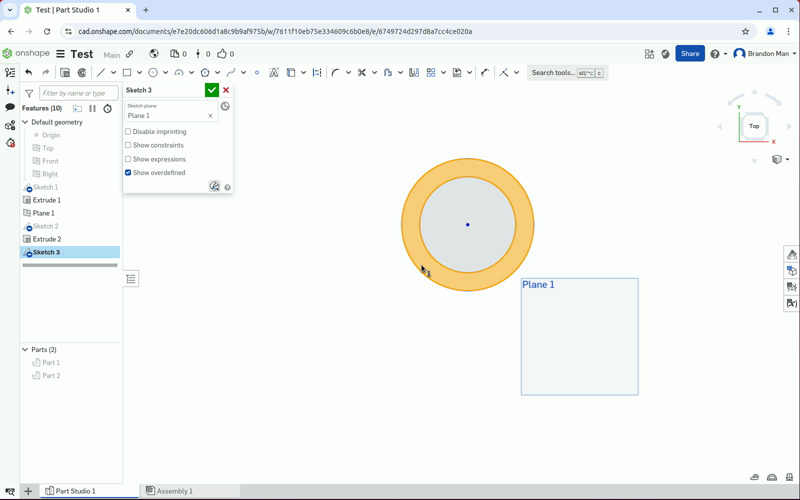
scroll(-6)
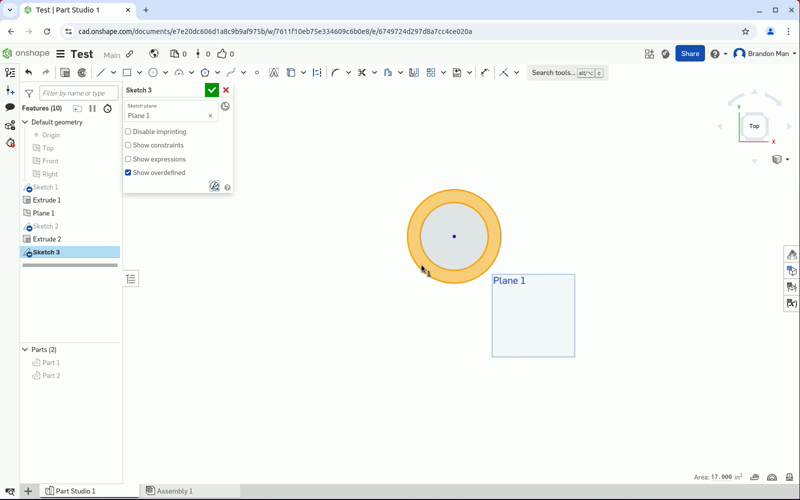
scroll(-6)
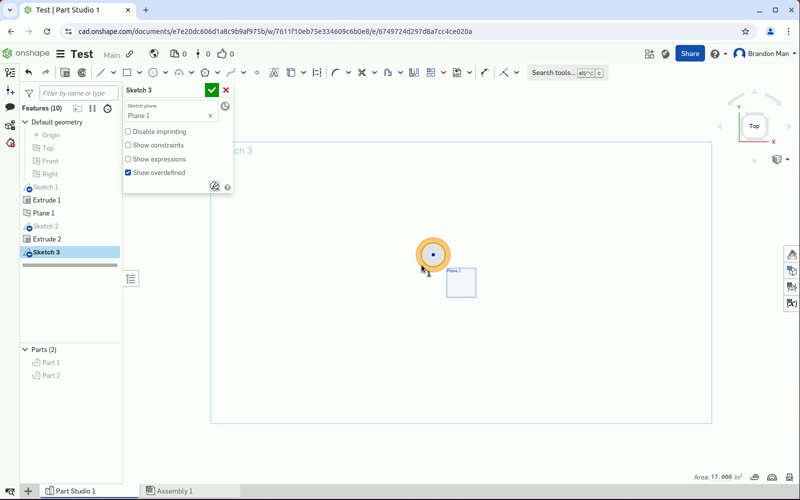
mouse_move(73, 352)
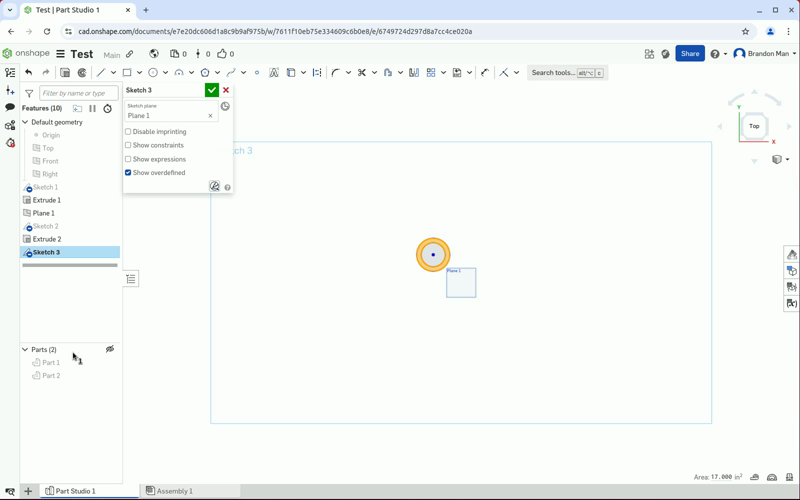
key(shift+y)
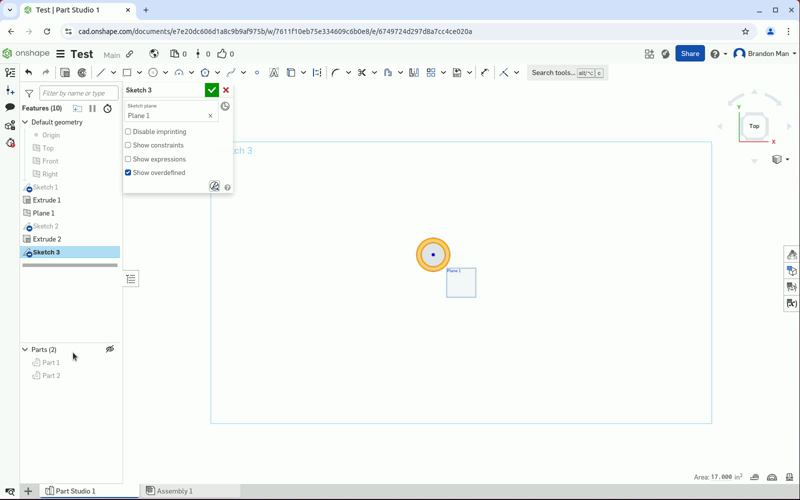
key(shift+e)
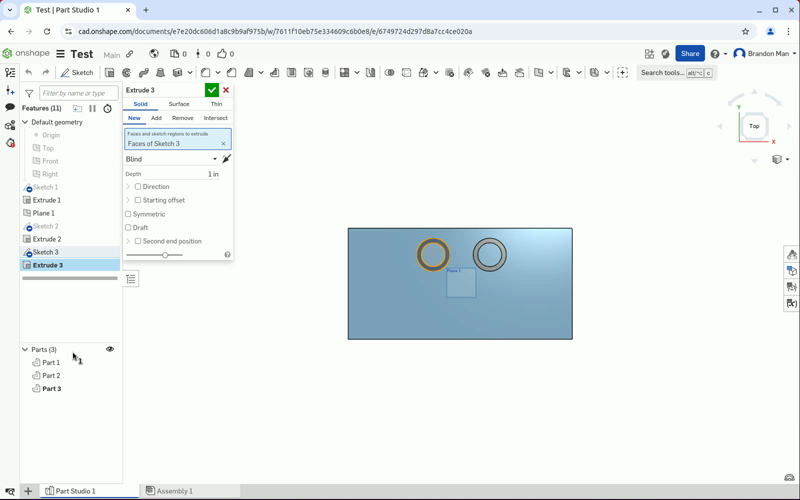
mouse_move(143, 106)
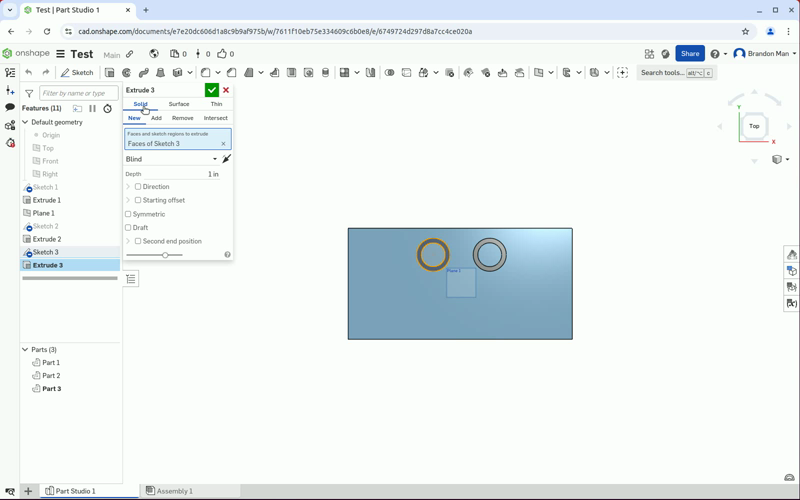
click(143, 106)
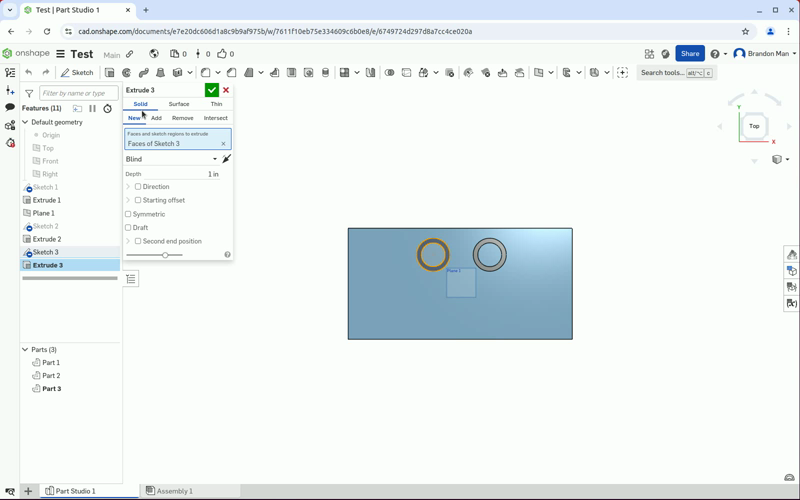
mouse_move(137, 120)
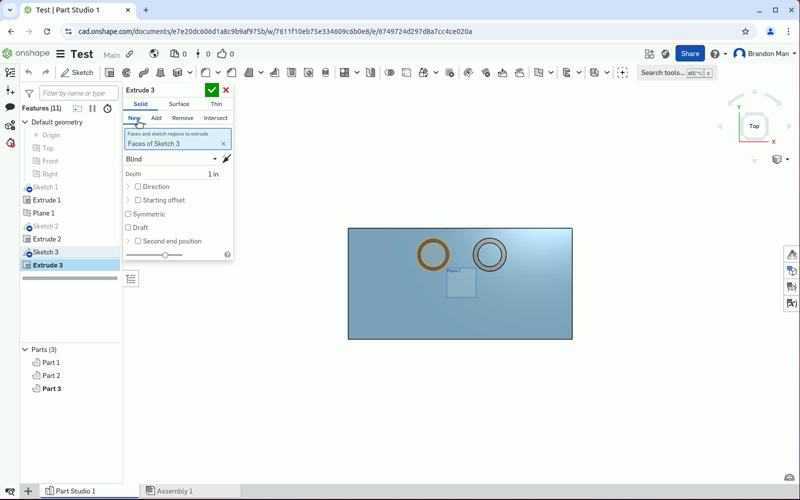
click(137, 120)
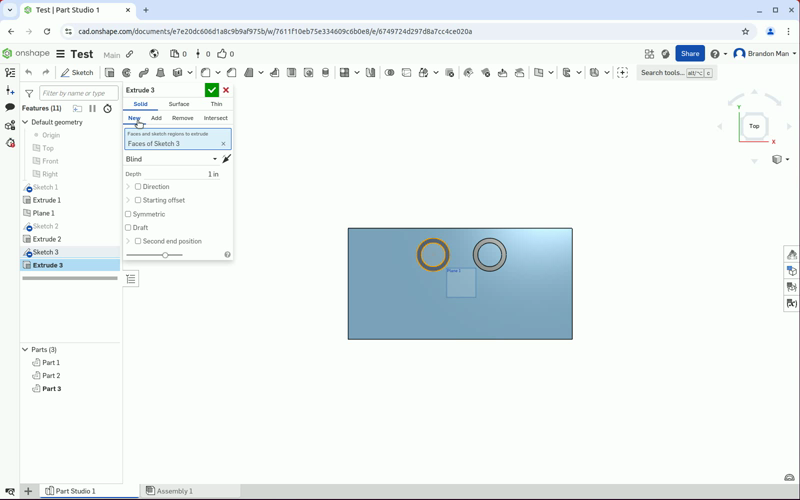
key(tab, 4)
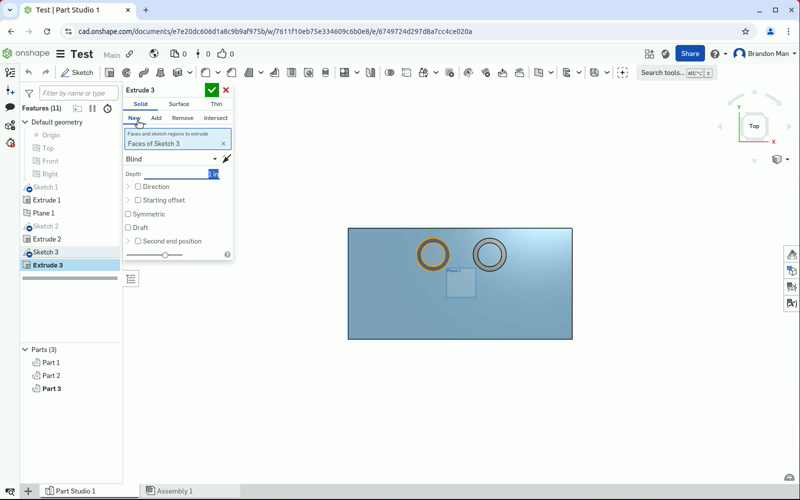
text(3.37)
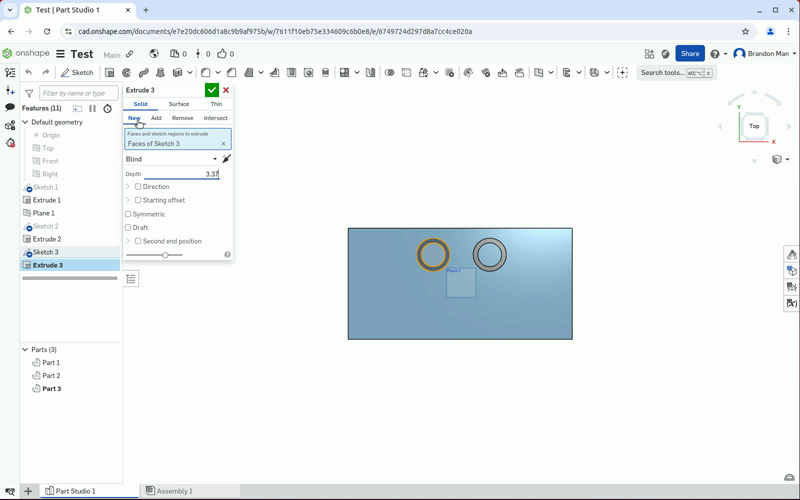
key(enter)
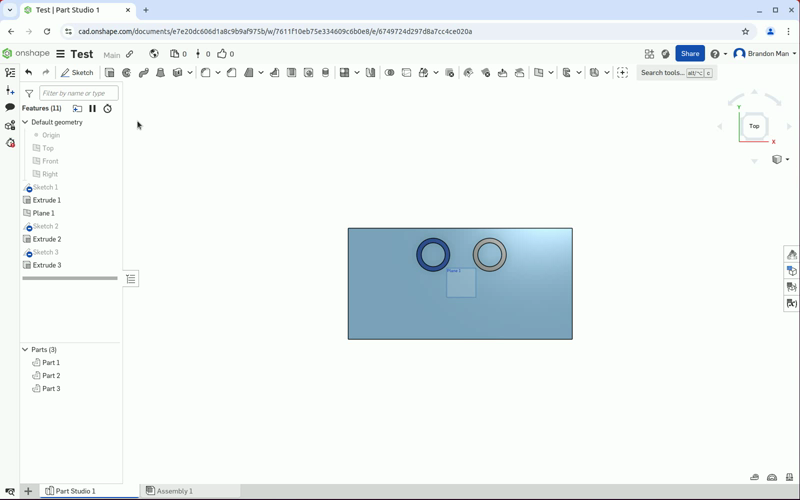
key(shift+h)
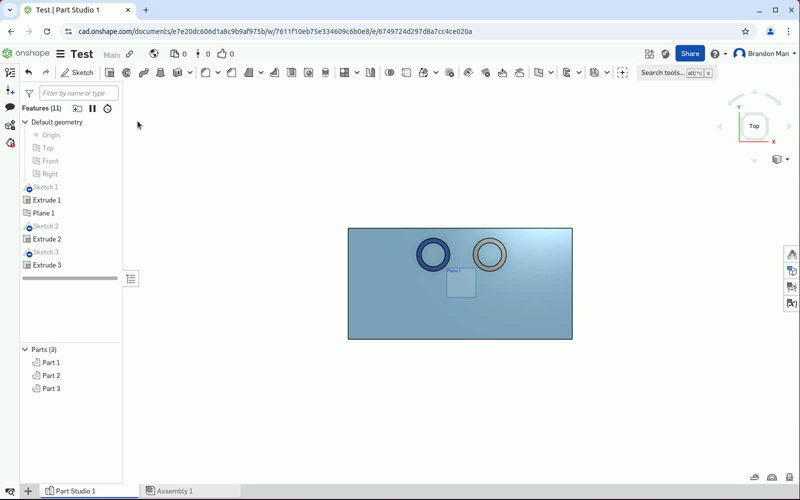
key(shift+h)
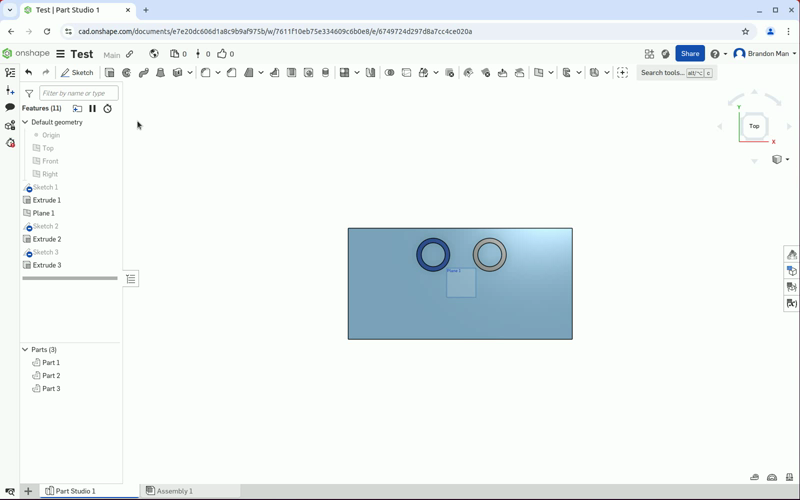
mouse_move(73, 189)
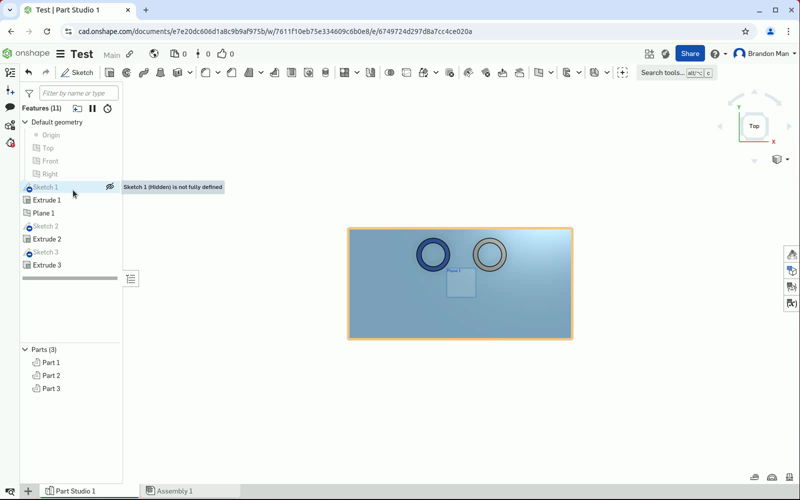
click(73, 189)
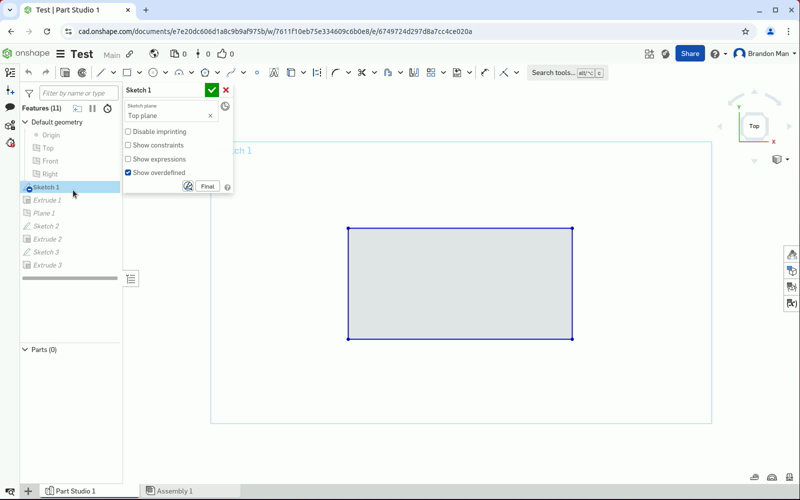
mouse_move(229, 92)
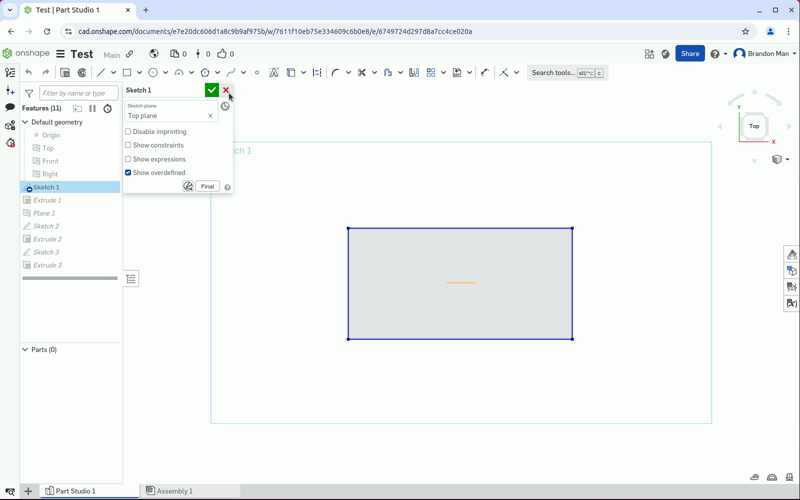
click(229, 92)
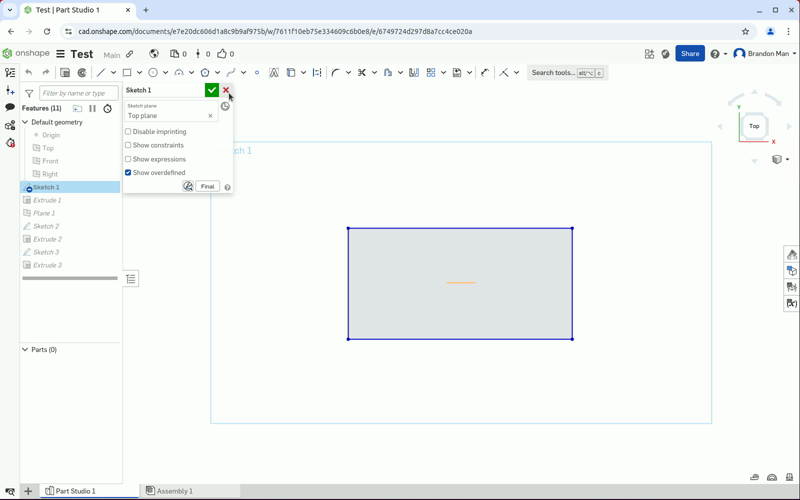
key(shift+s)
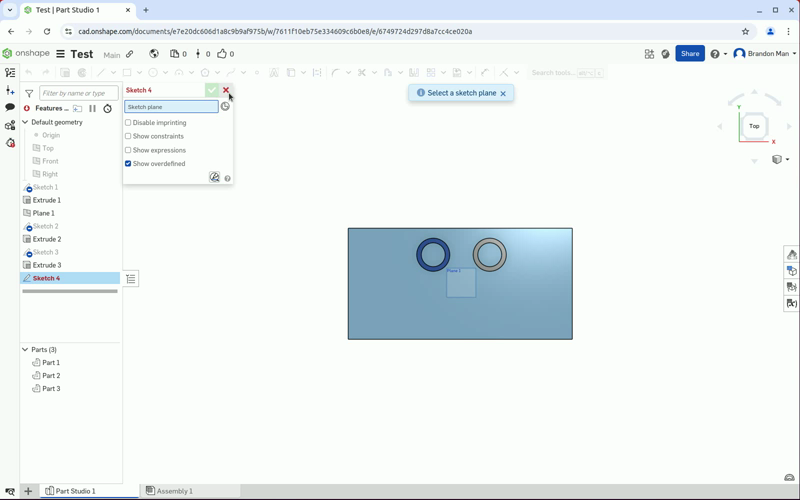
mouse_move(73, 215)
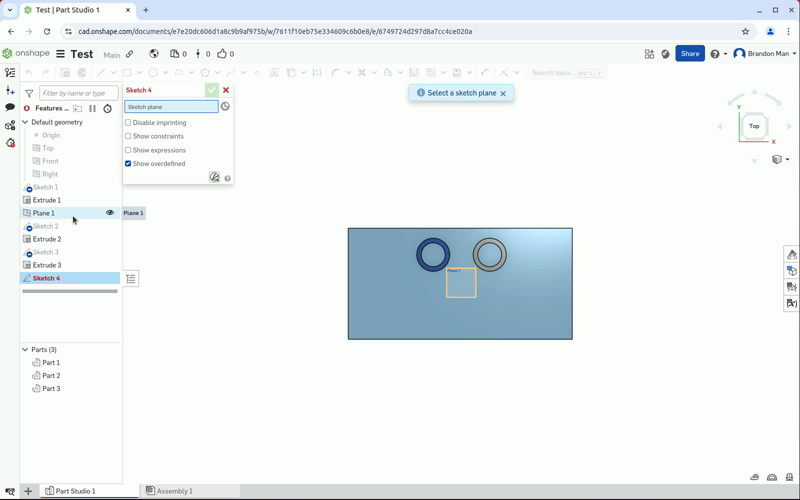
click(73, 215)
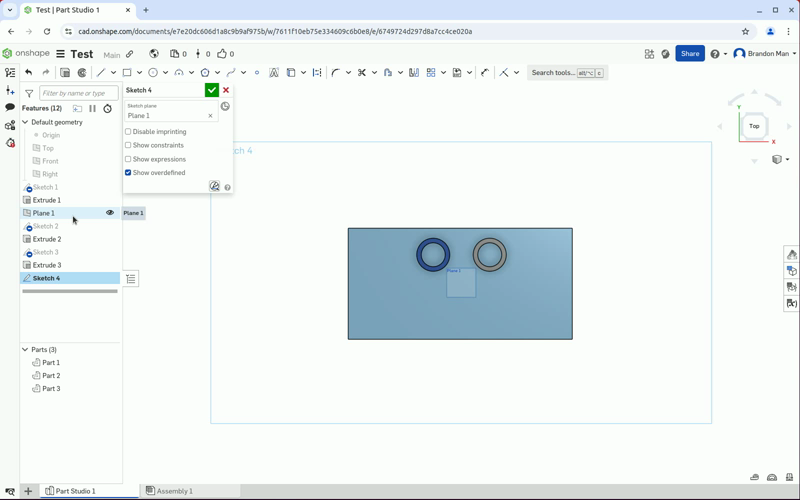
mouse_move(73, 352)
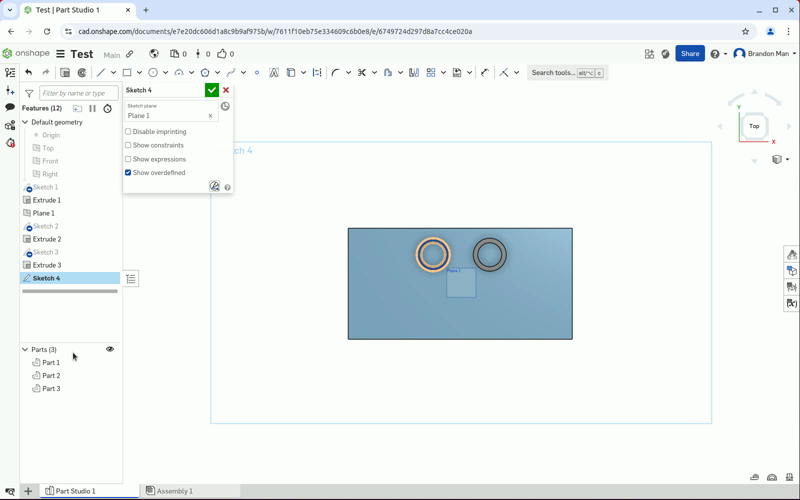
key(y)
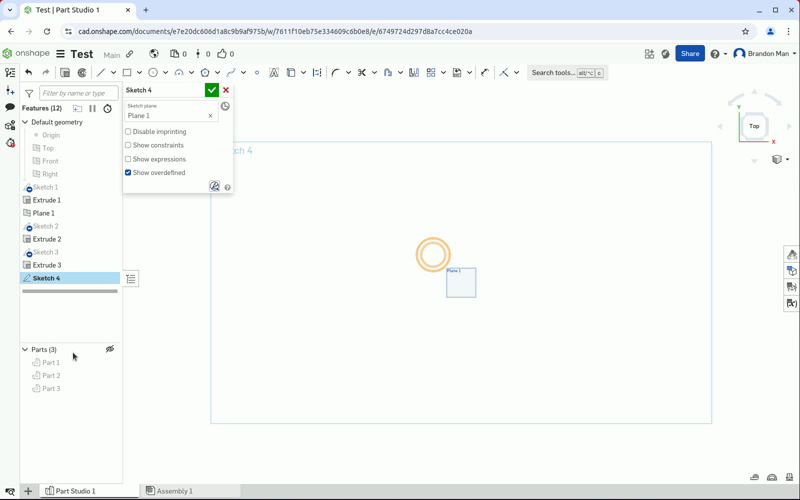
key(c)
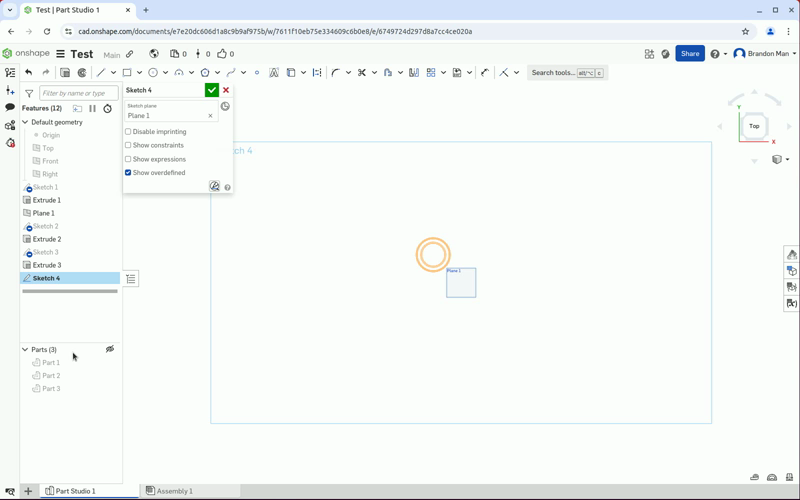
key_down(shift)
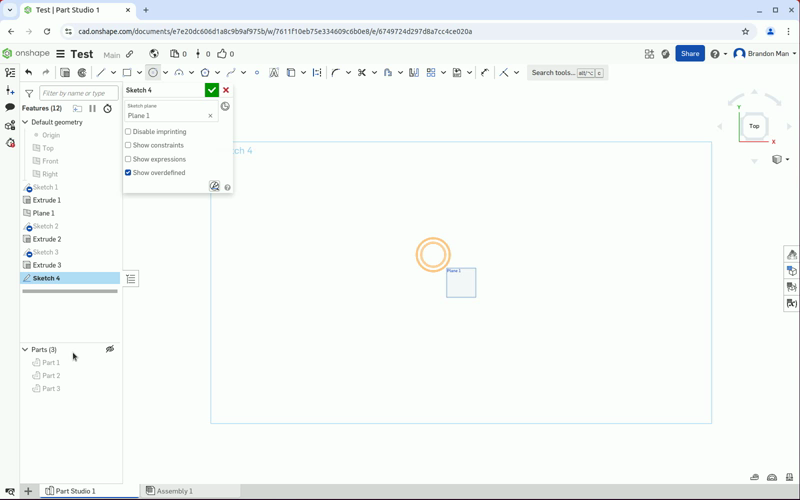
mouse_move(377, 254)
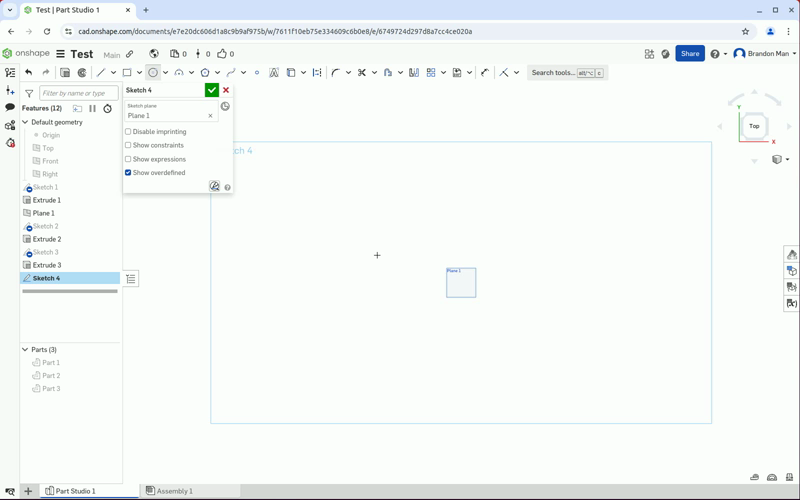
click(377, 254)
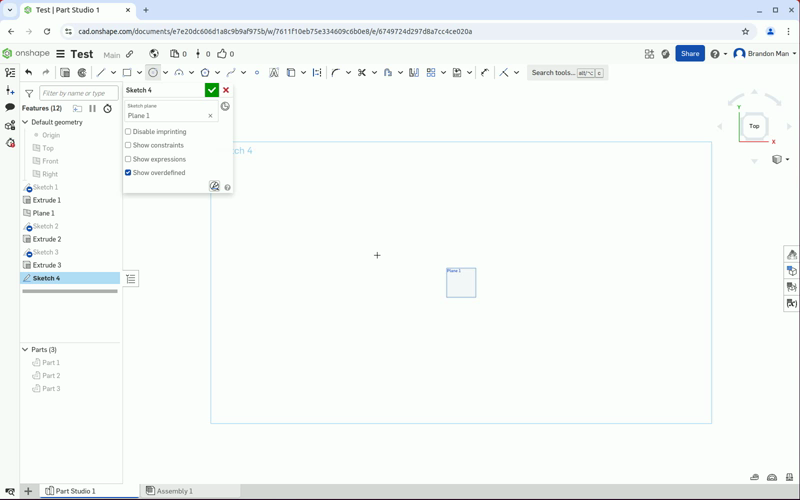
key_up(shift)
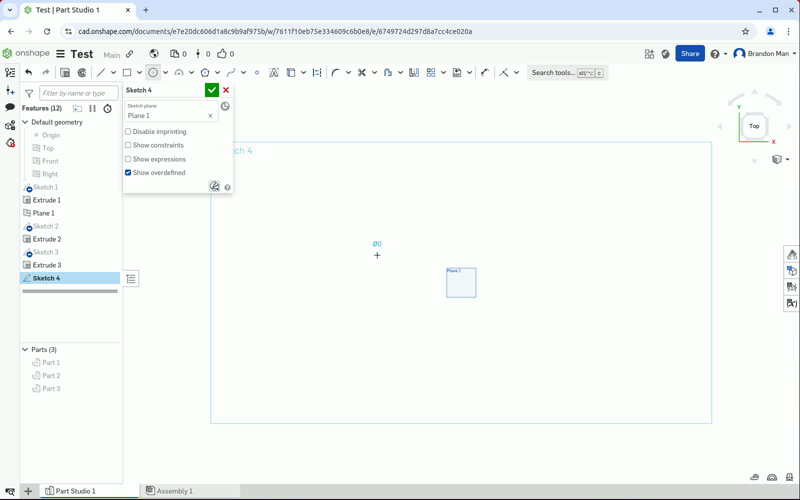
mouse_move(394, 254)
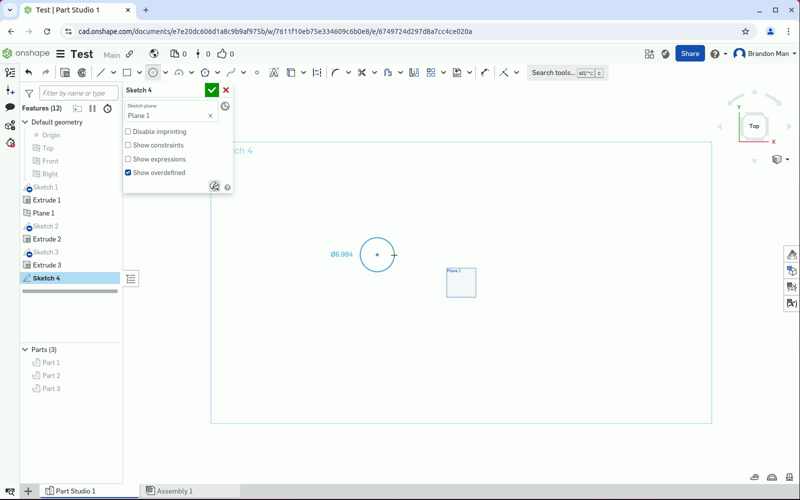
click(394, 254)
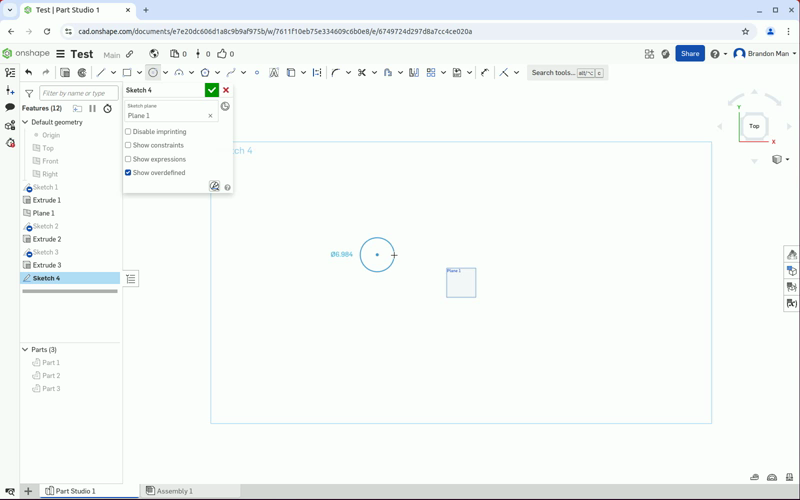
key(esc)
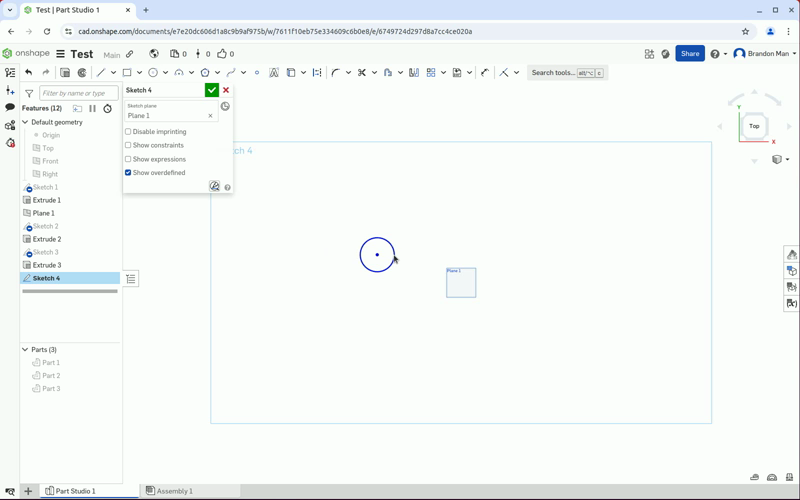
key(c)
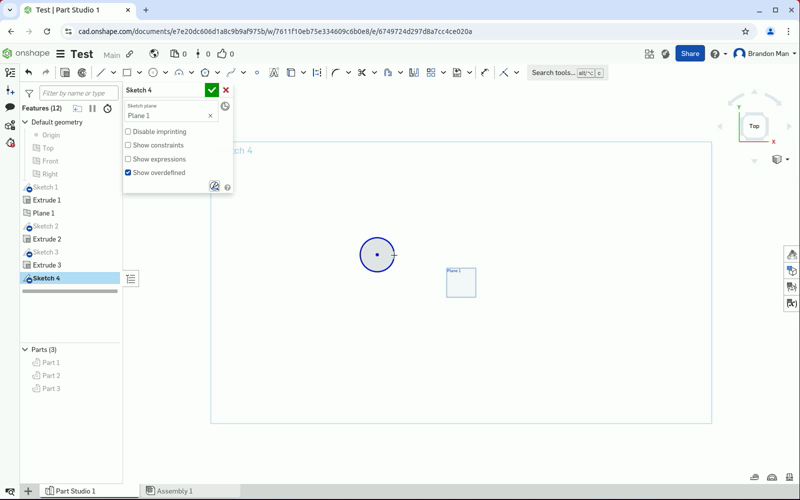
key_down(shift)
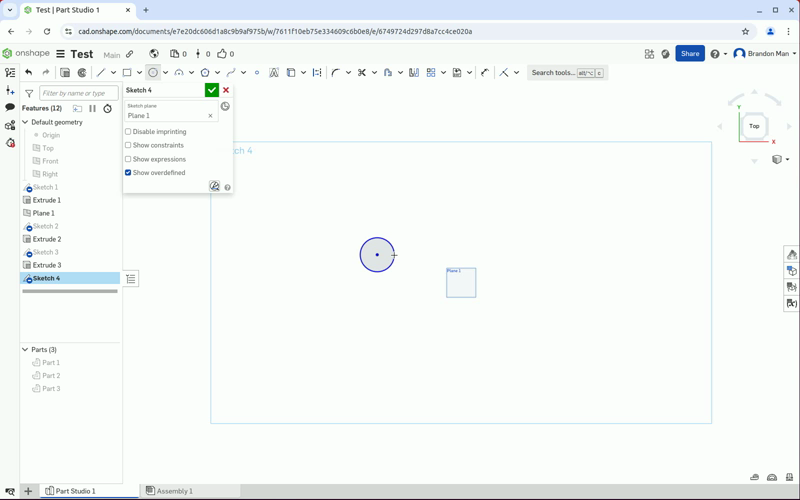
mouse_move(377, 254)
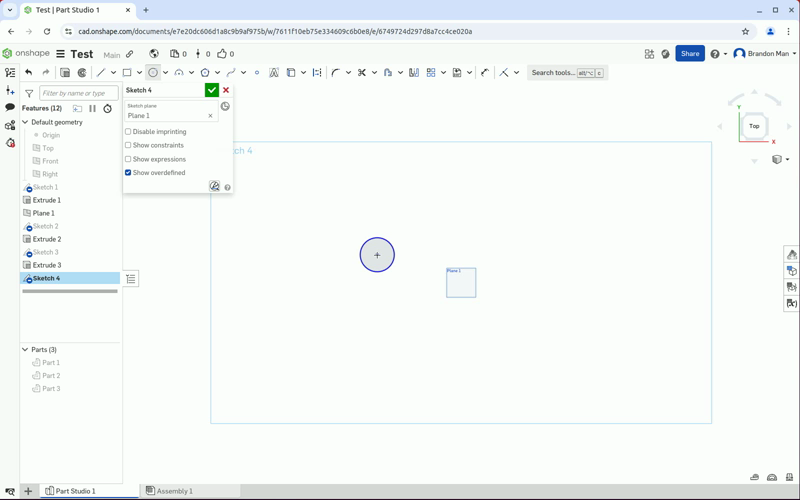
click(377, 254)
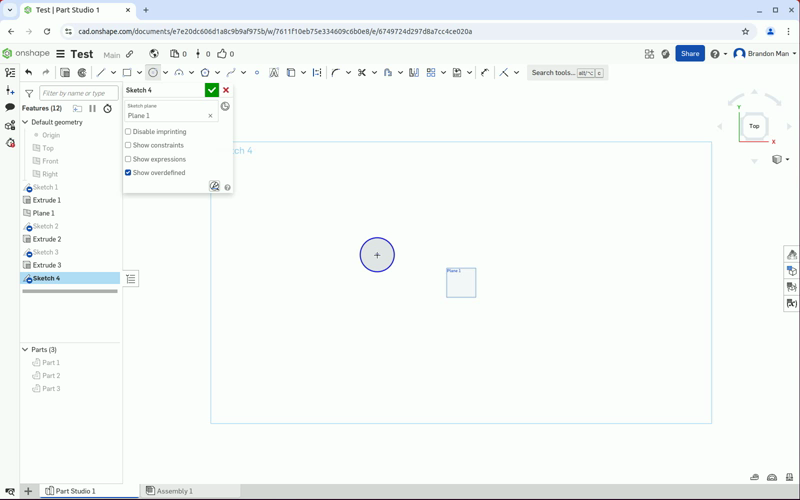
key_up(shift)
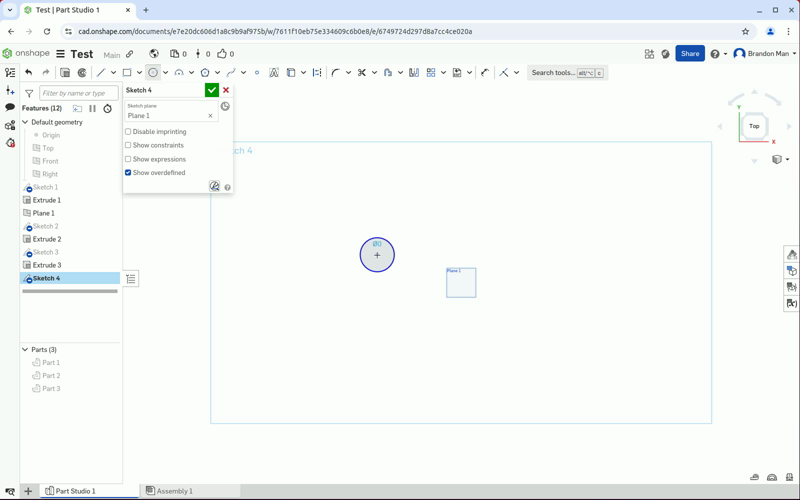
mouse_move(389, 254)
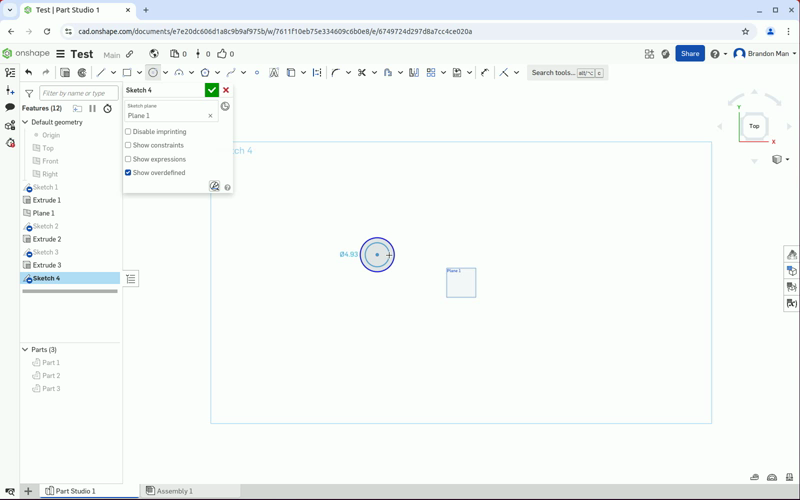
click(389, 254)
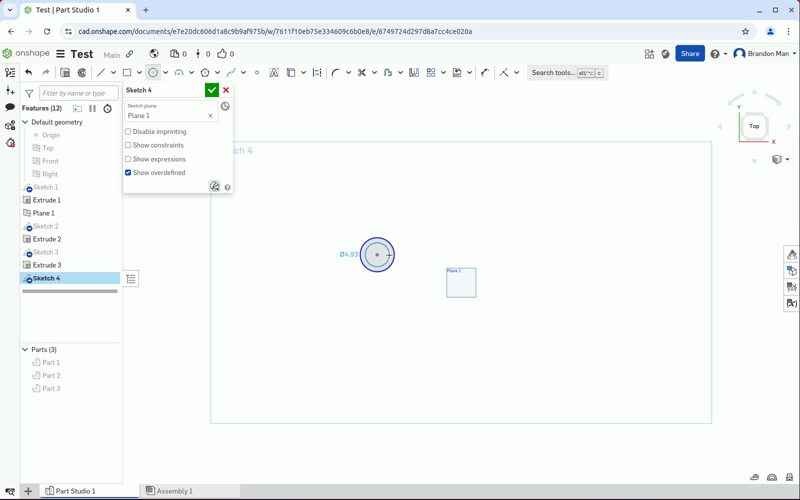
key(esc)
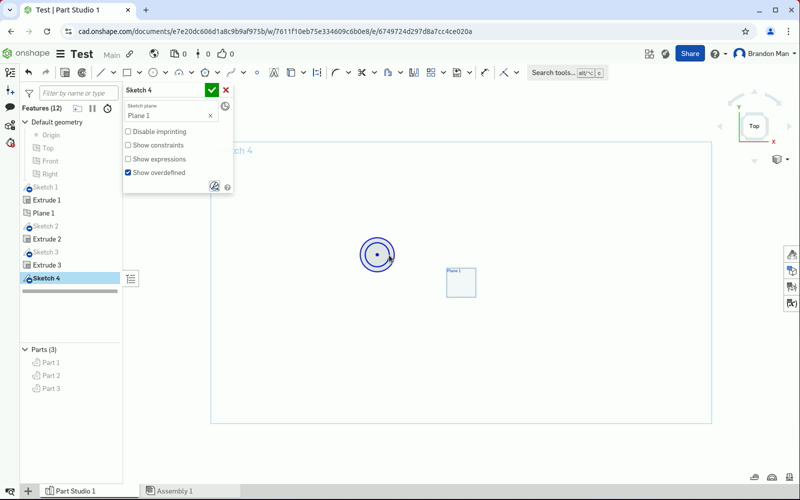
mouse_move(362, 252)
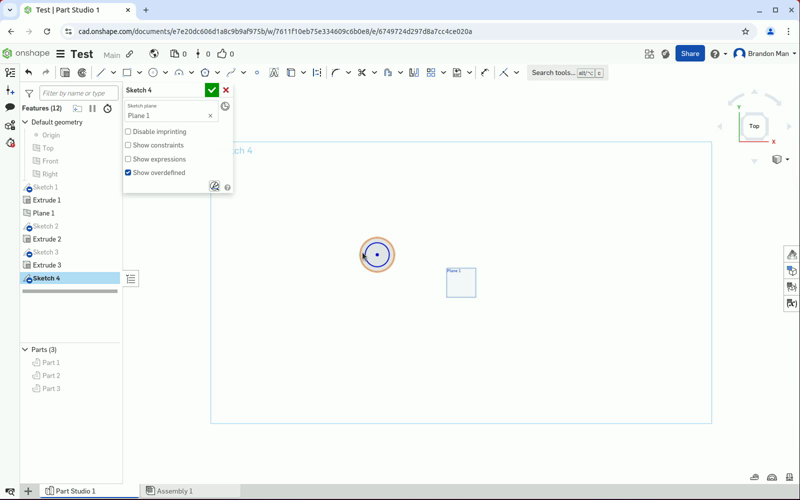
scroll(6)
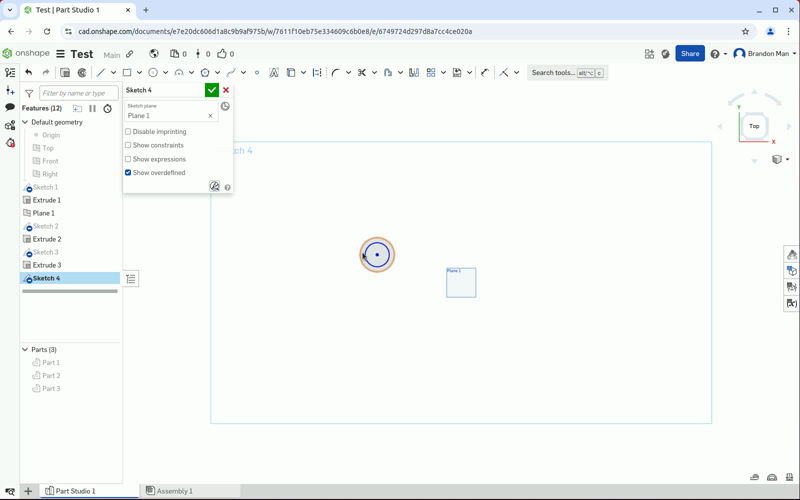
scroll(6)
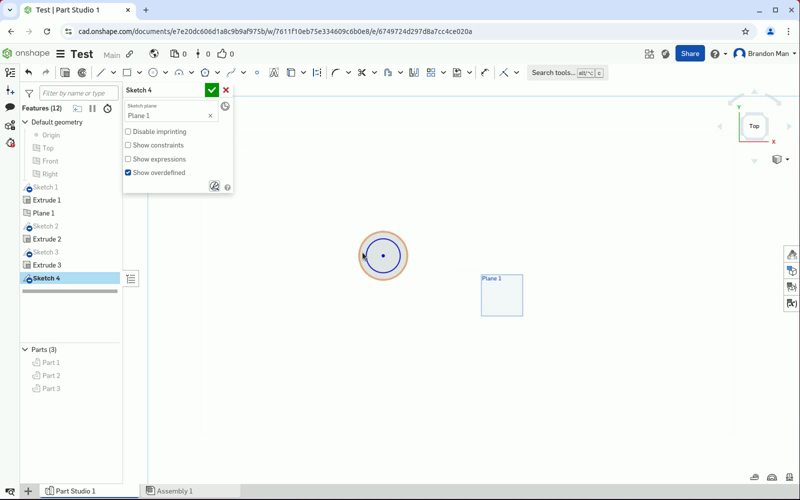
scroll(6)
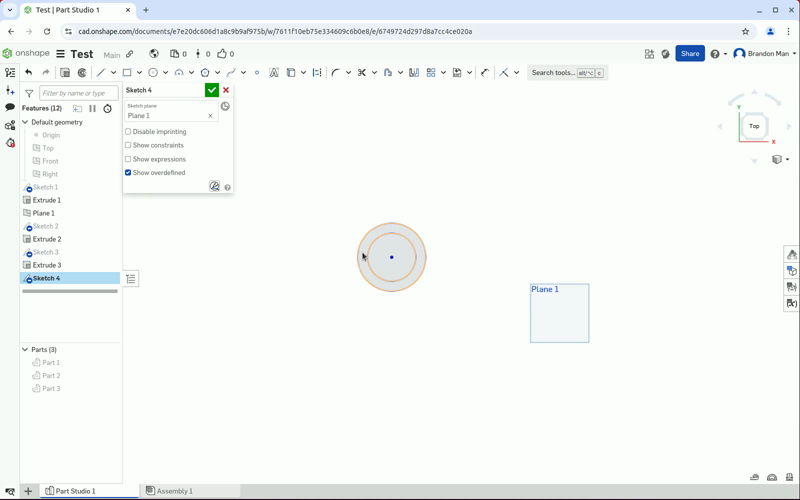
scroll(6)
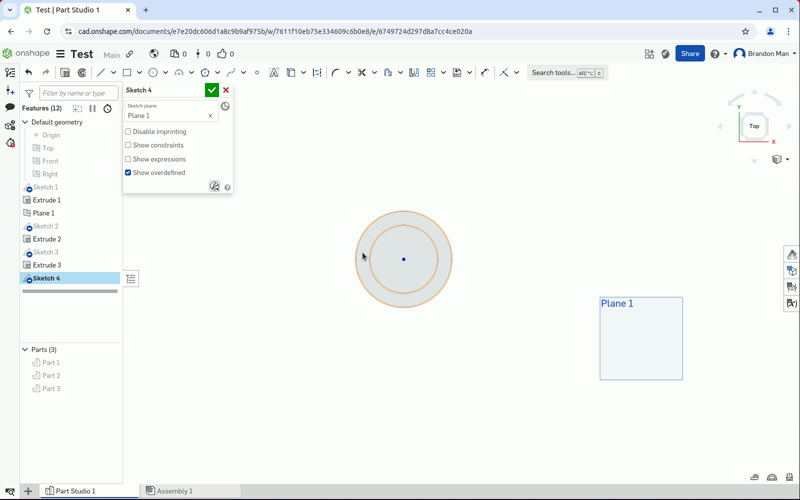
scroll(6)
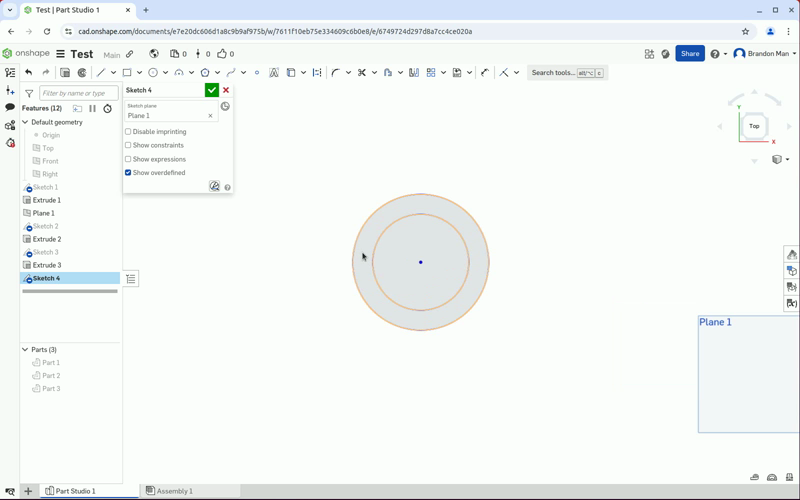
scroll(6)
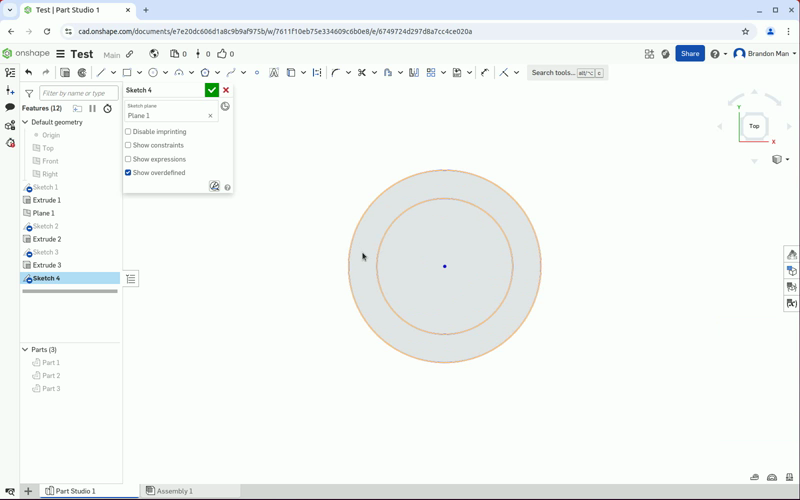
scroll(6)
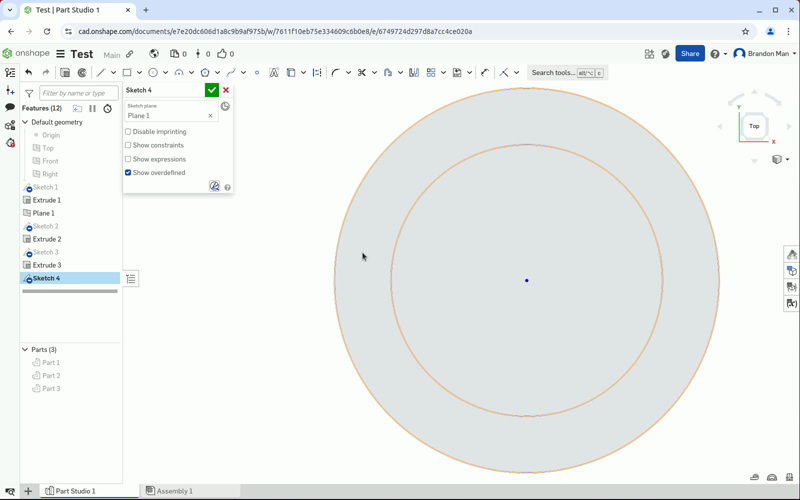
click(362, 252)
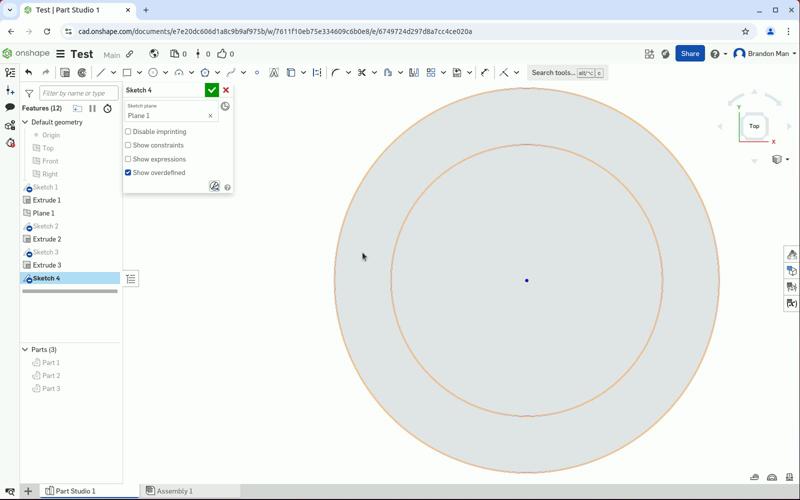
scroll(-6)
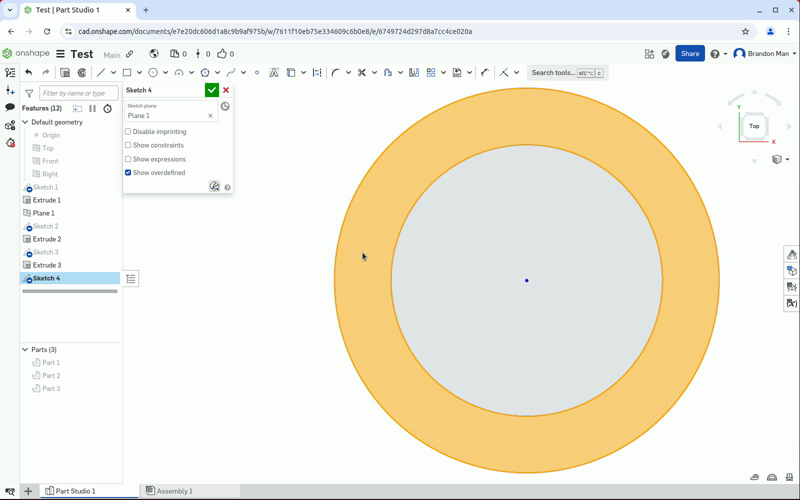
scroll(-6)
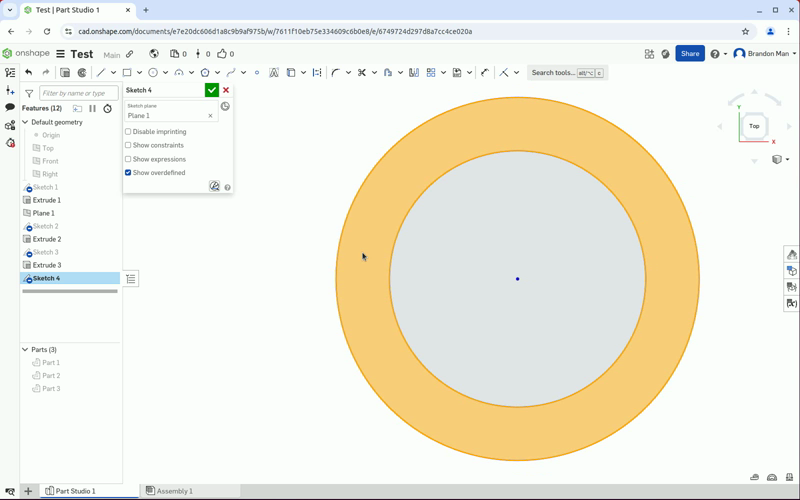
scroll(-6)
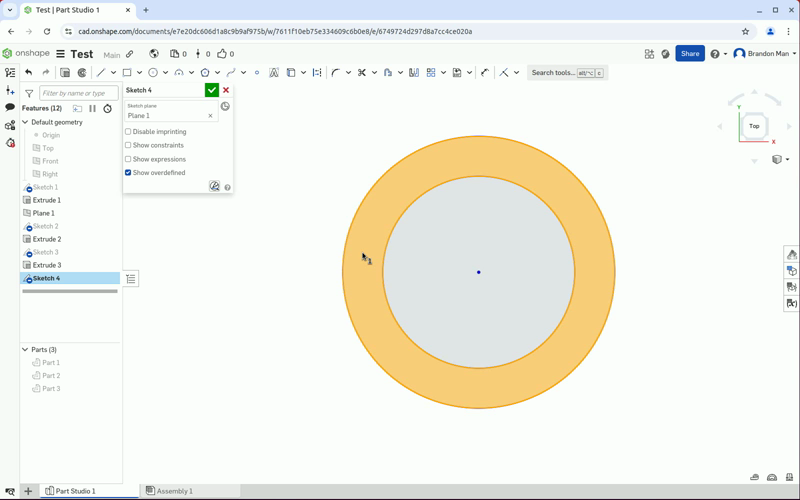
scroll(-6)
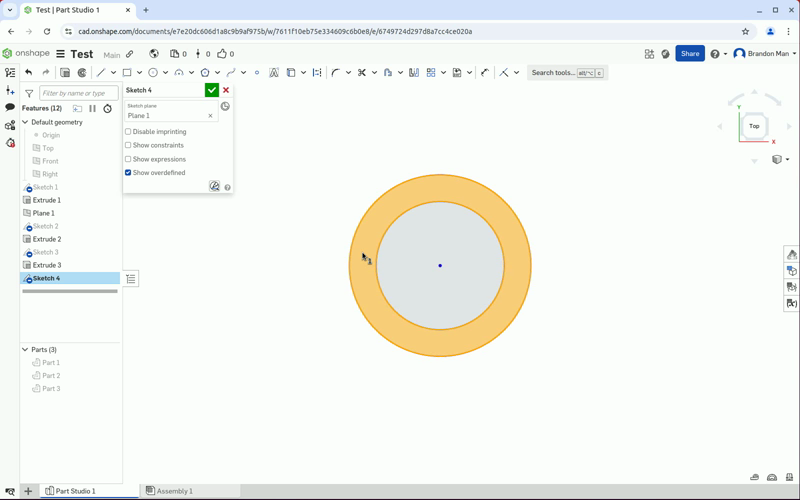
scroll(-6)
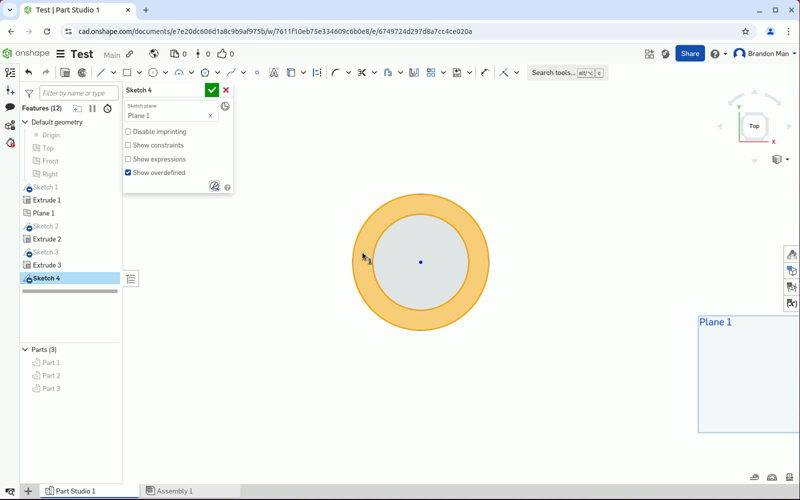
scroll(-6)
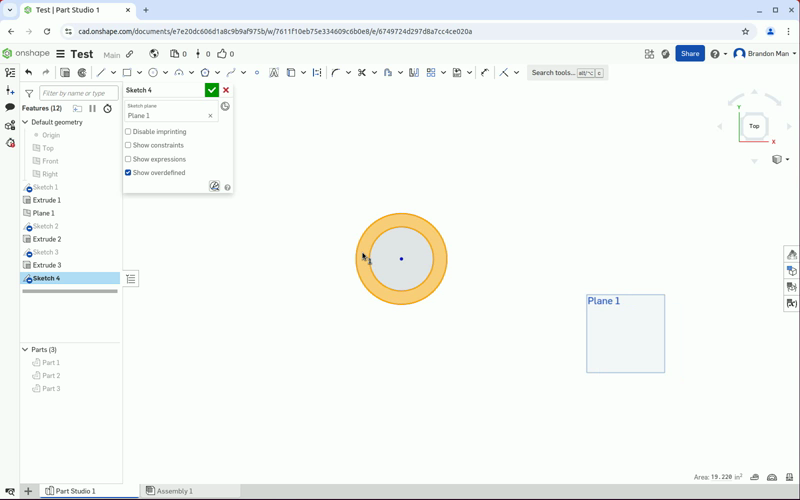
scroll(-6)
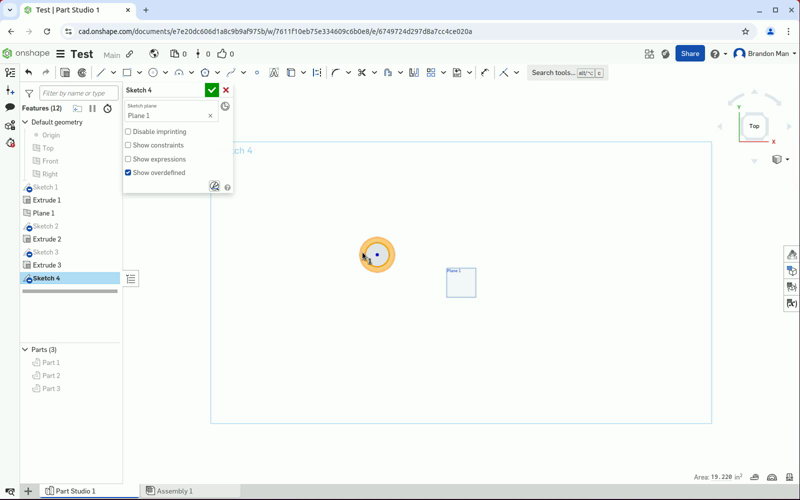
mouse_move(73, 352)
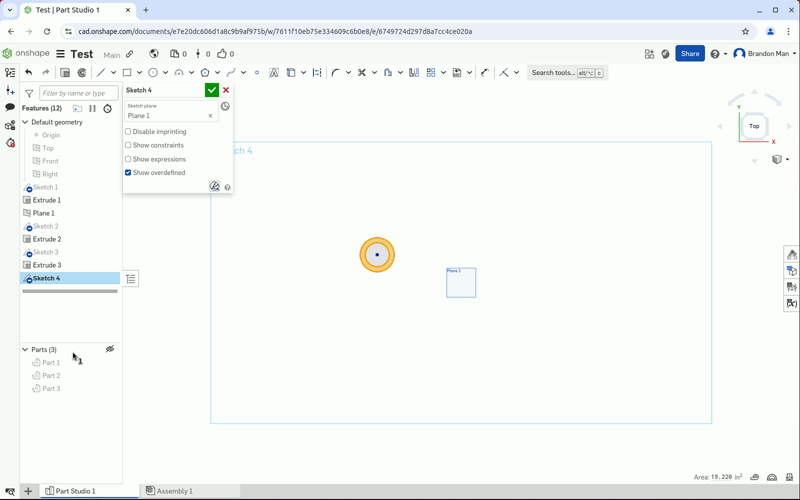
key(shift+y)
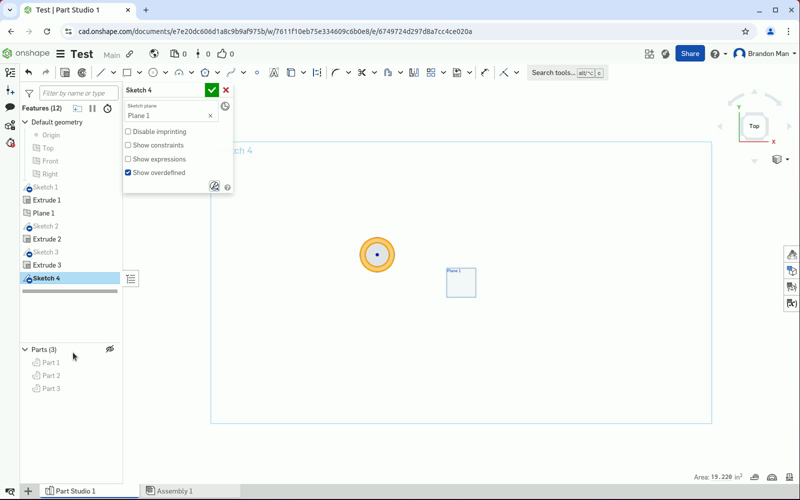
key(shift+e)
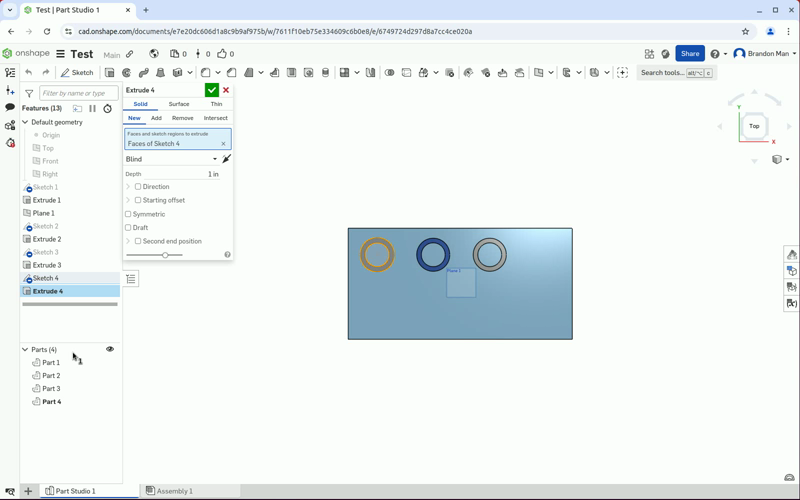
mouse_move(143, 106)
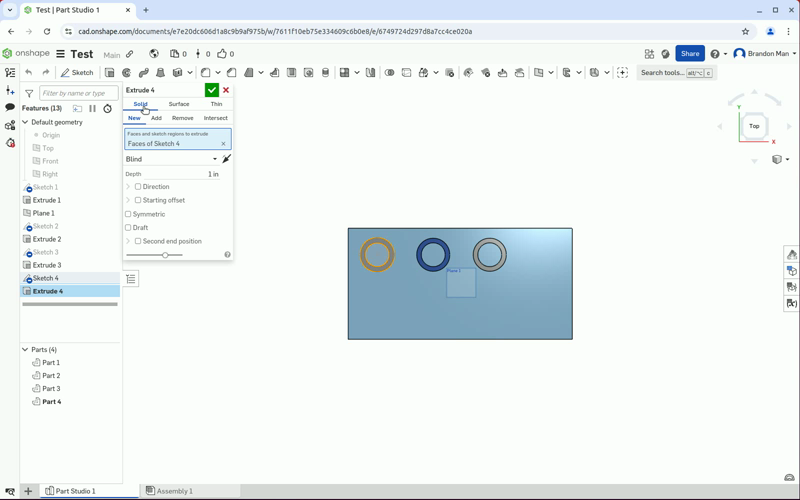
click(143, 106)
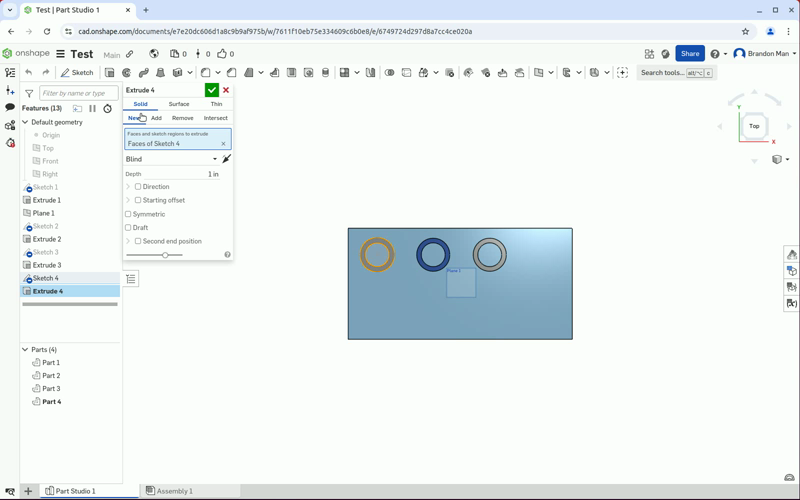
mouse_move(137, 120)
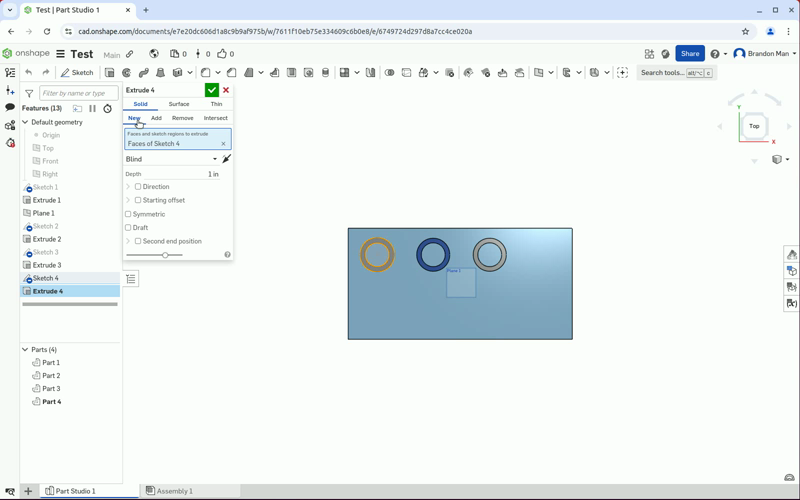
click(137, 120)
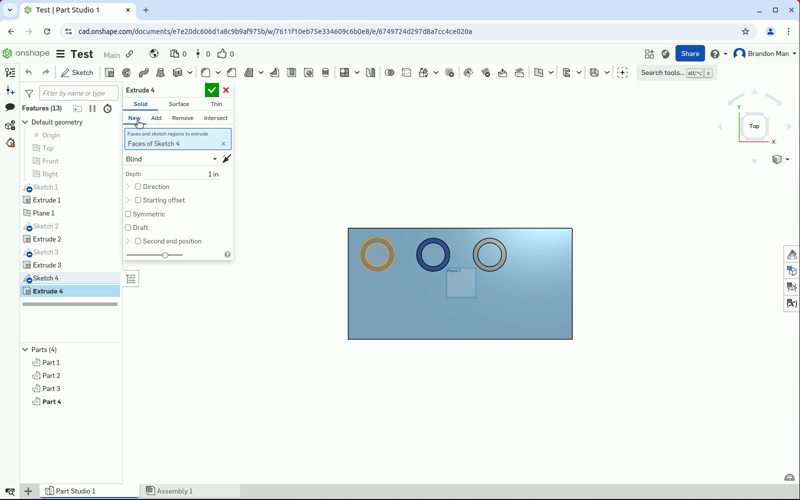
key(tab, 4)
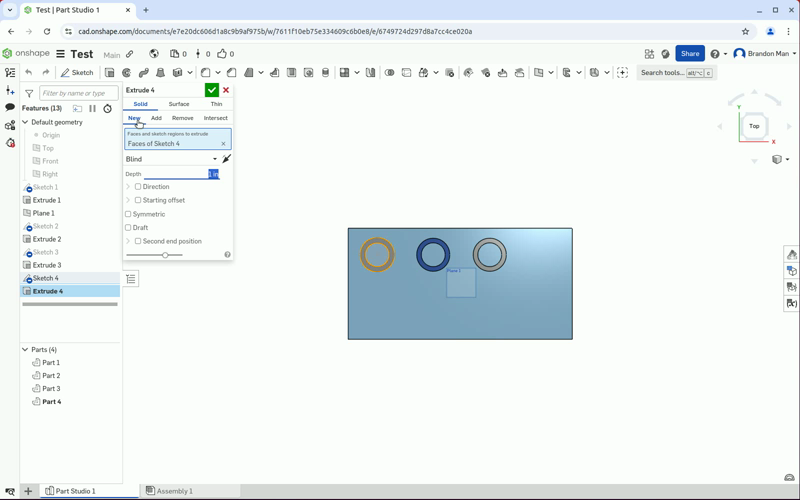
text(3.37)
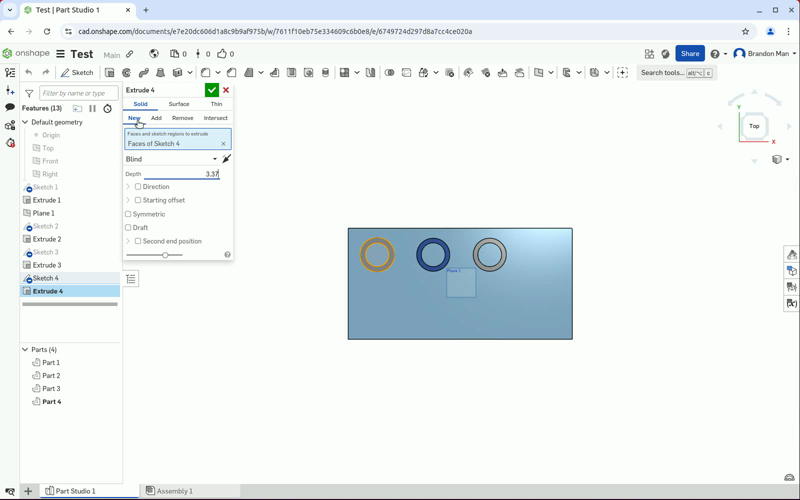
key(enter)
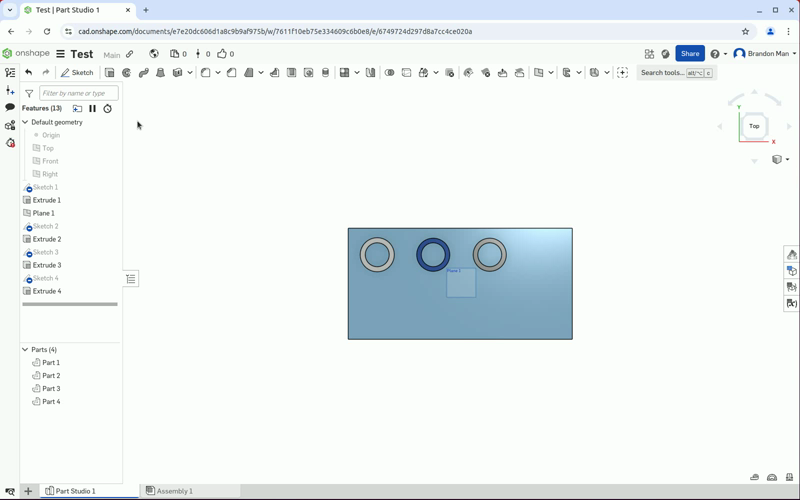
key(shift+h)
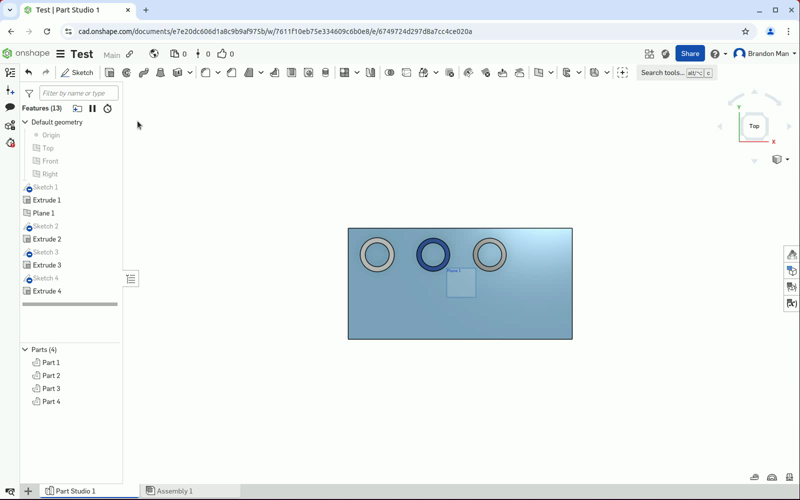
key(shift+h)
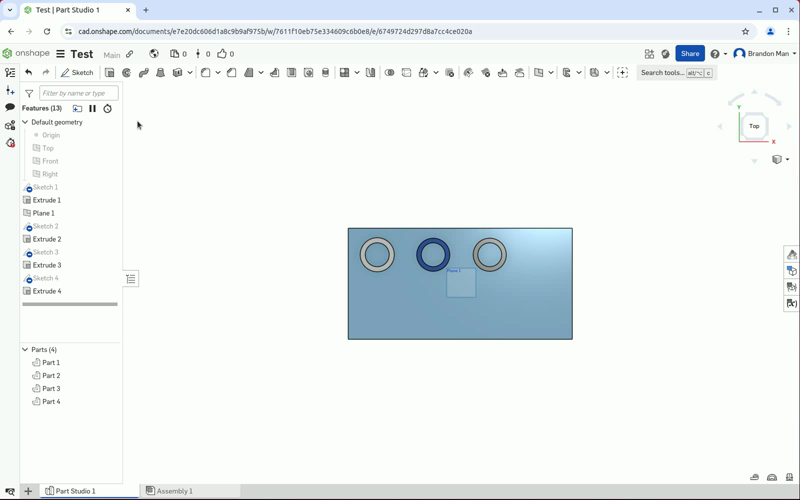
mouse_move(73, 189)
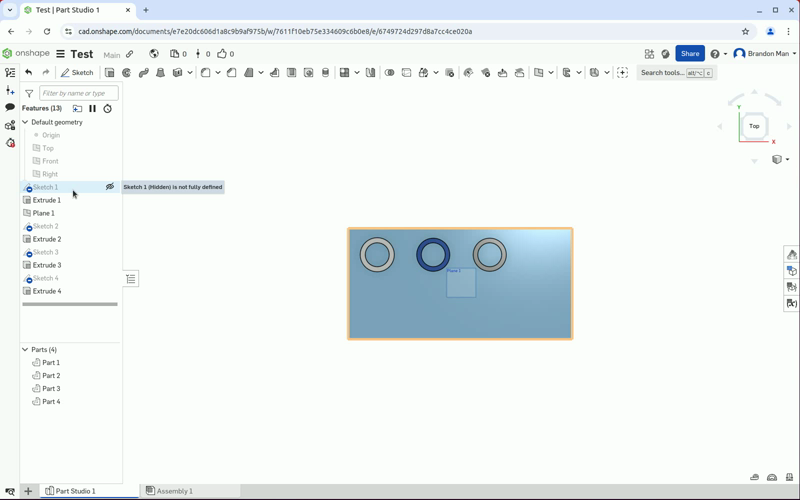
click(73, 189)
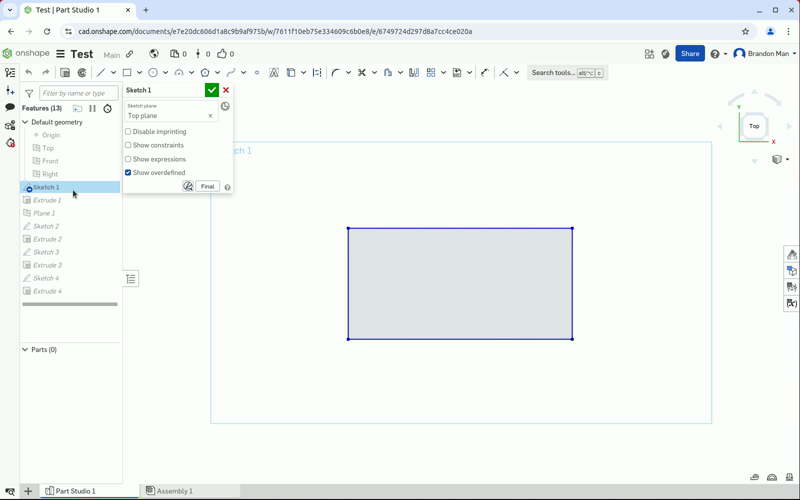
mouse_move(229, 92)
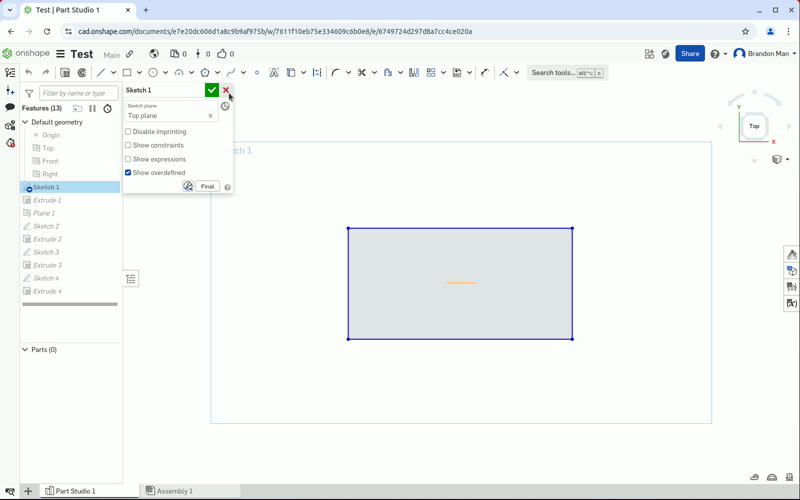
click(229, 92)
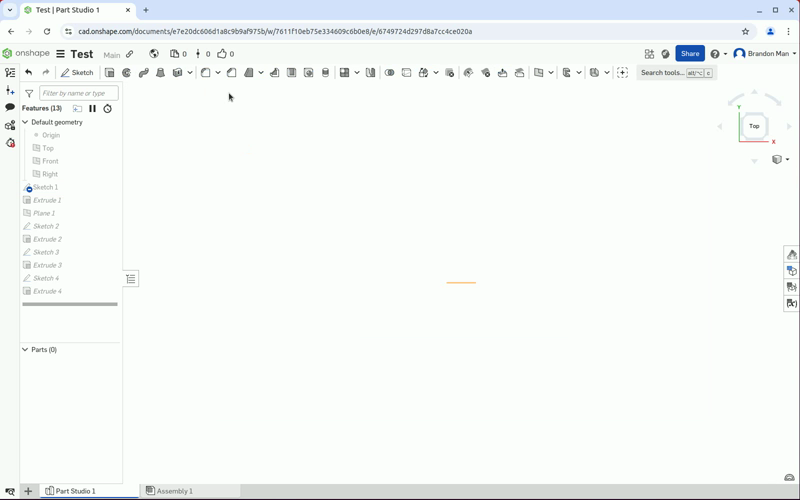
key(shift+s)
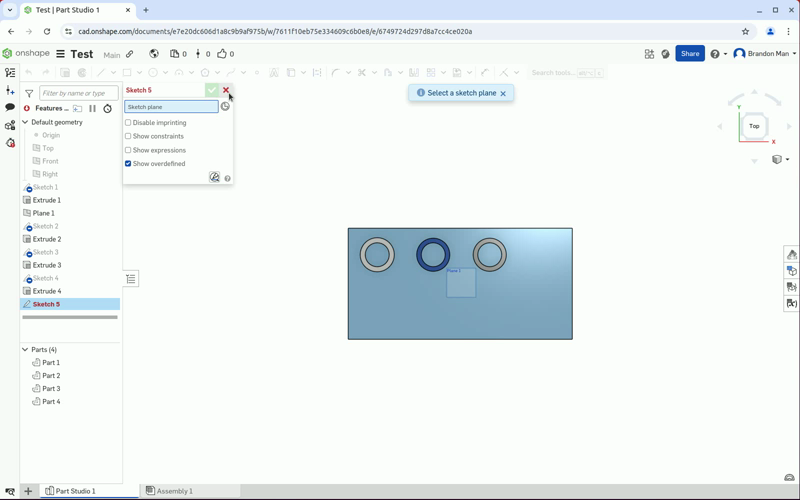
mouse_move(73, 215)
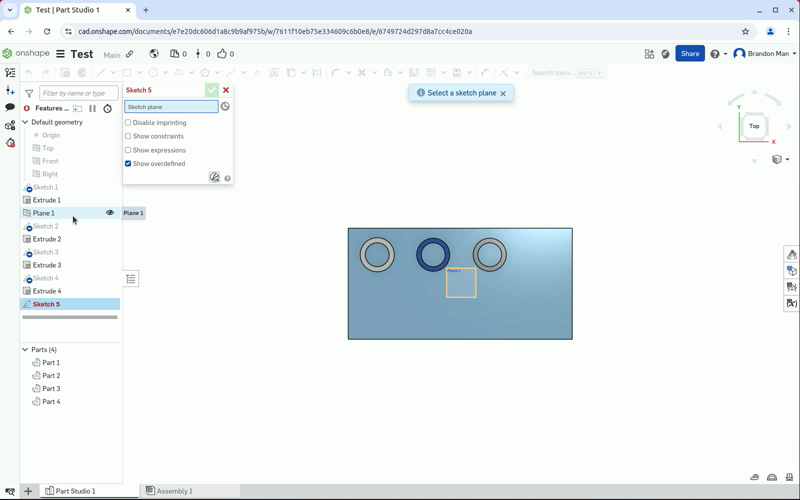
click(73, 215)
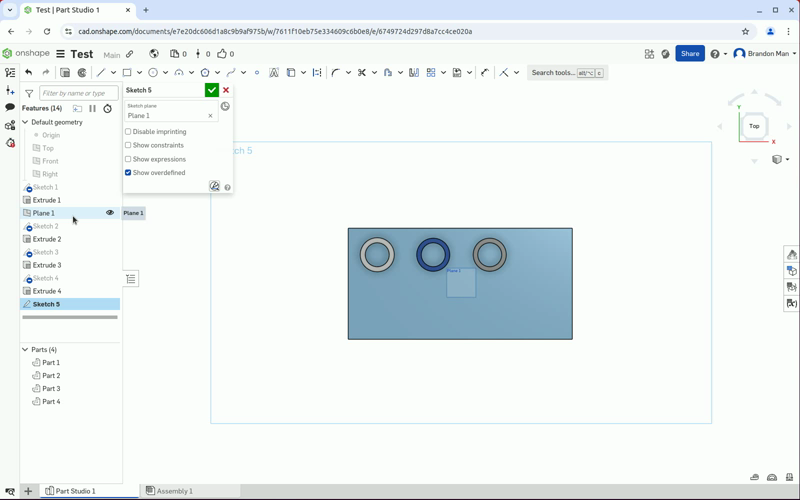
mouse_move(73, 352)
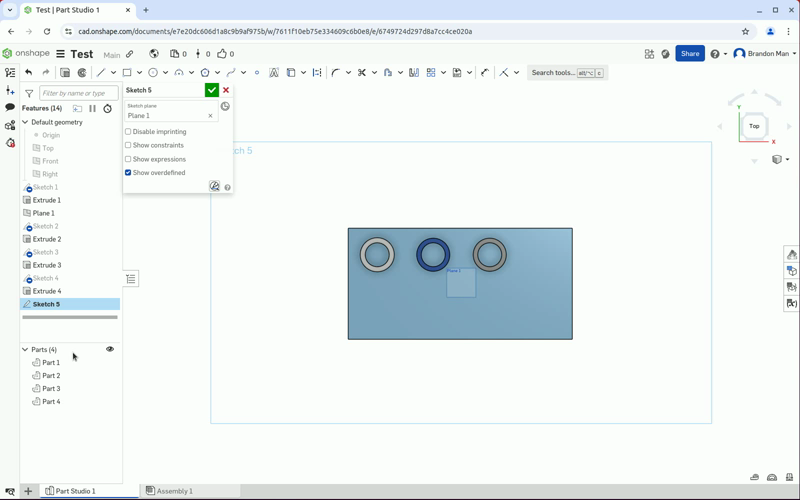
key(y)
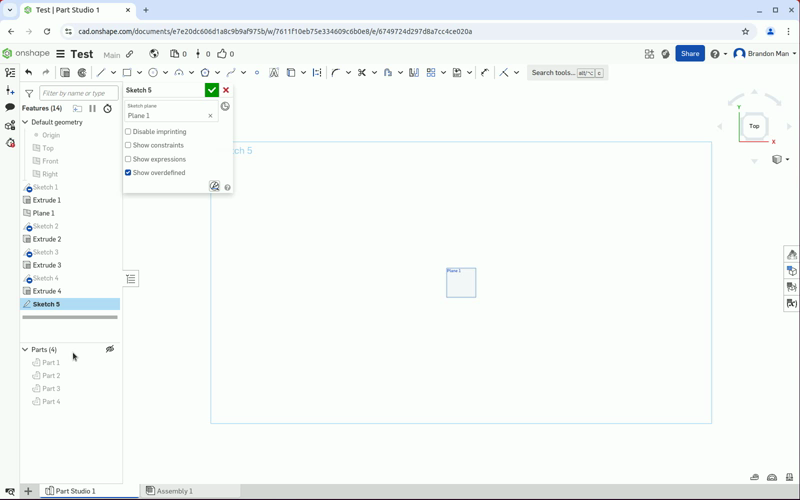
key(c)
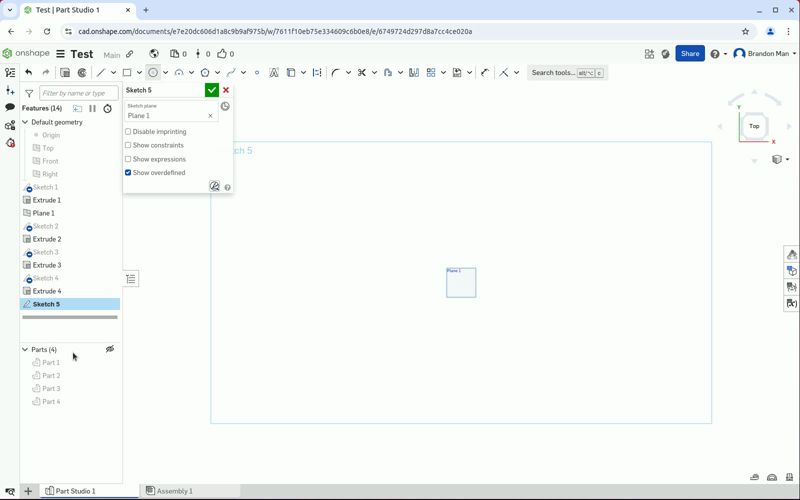
key_down(shift)
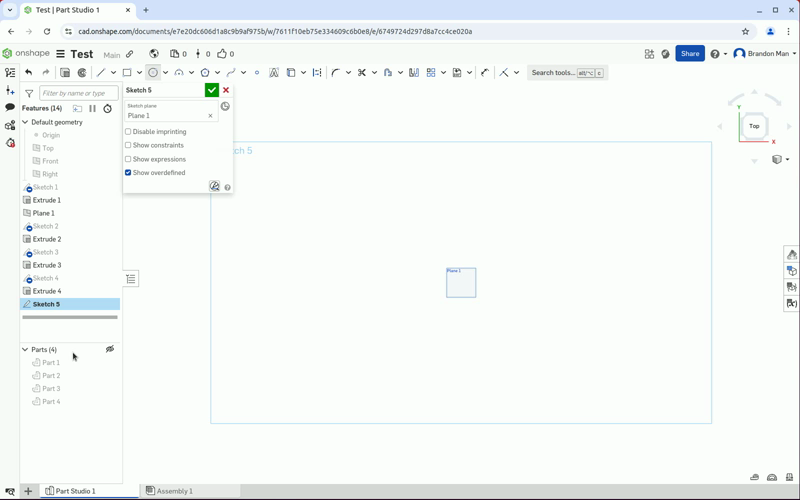
mouse_move(545, 254)
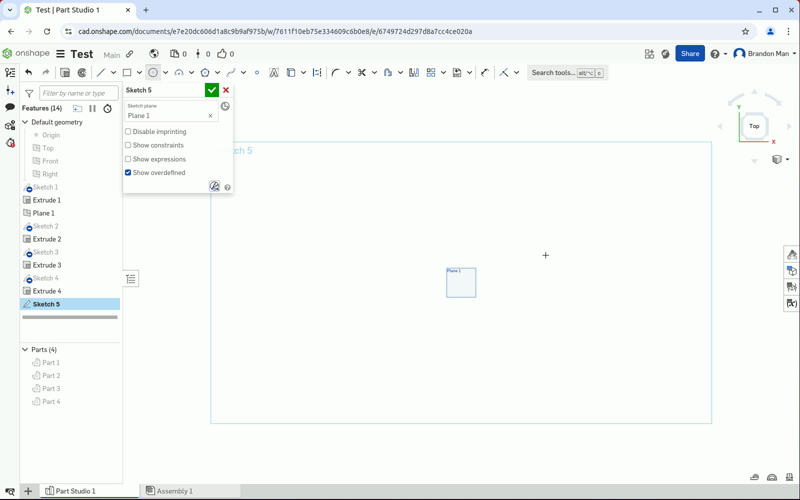
click(545, 254)
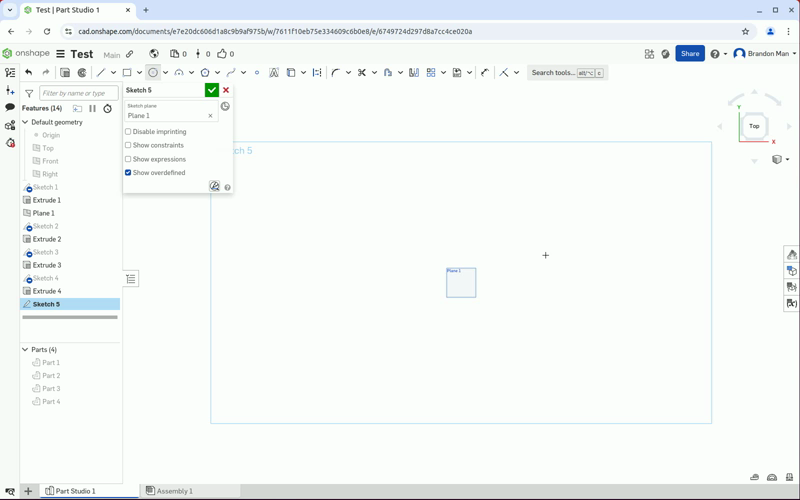
key_up(shift)
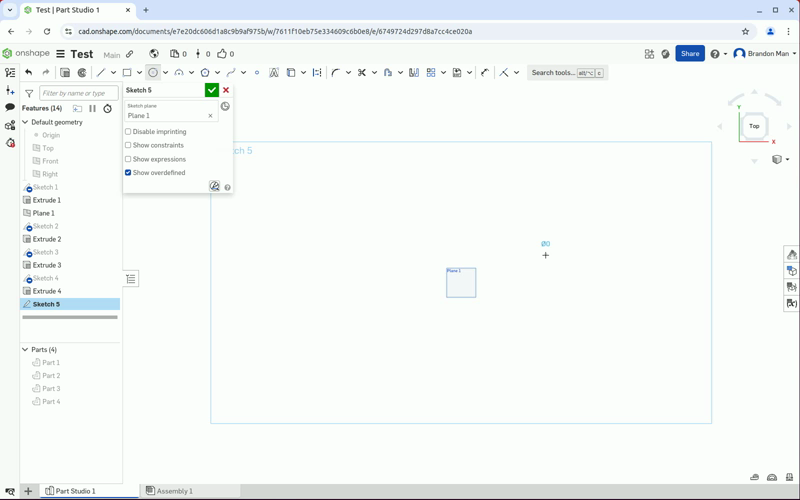
mouse_move(562, 254)
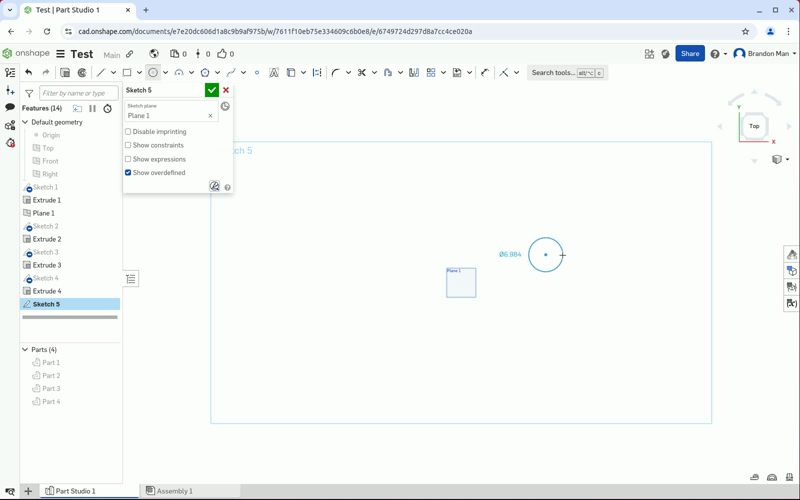
click(562, 254)
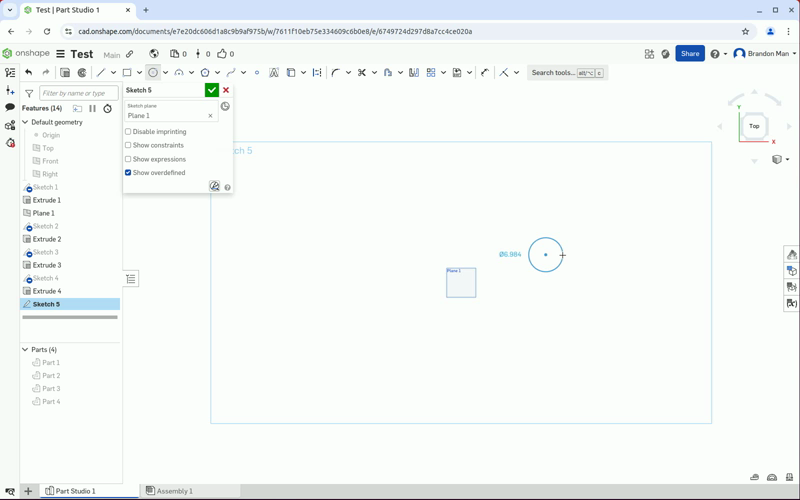
key(esc)
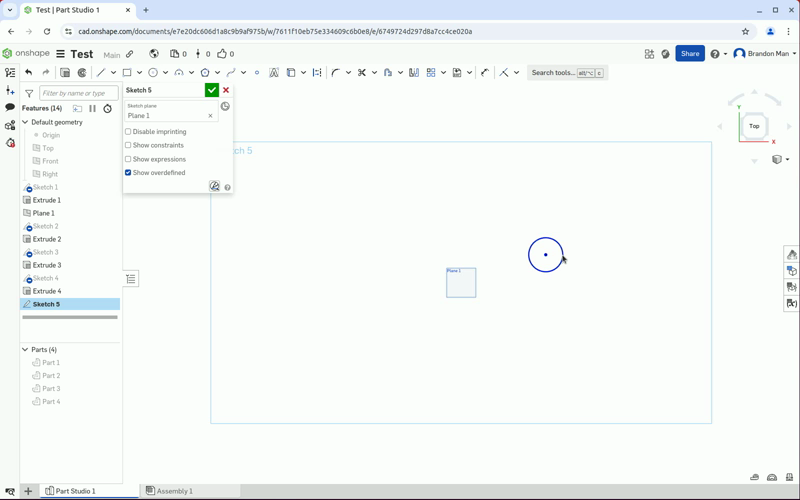
key(c)
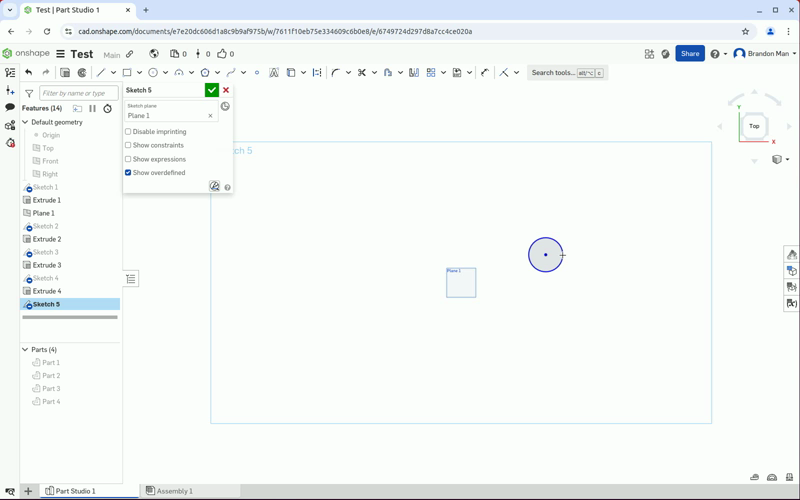
key_down(shift)
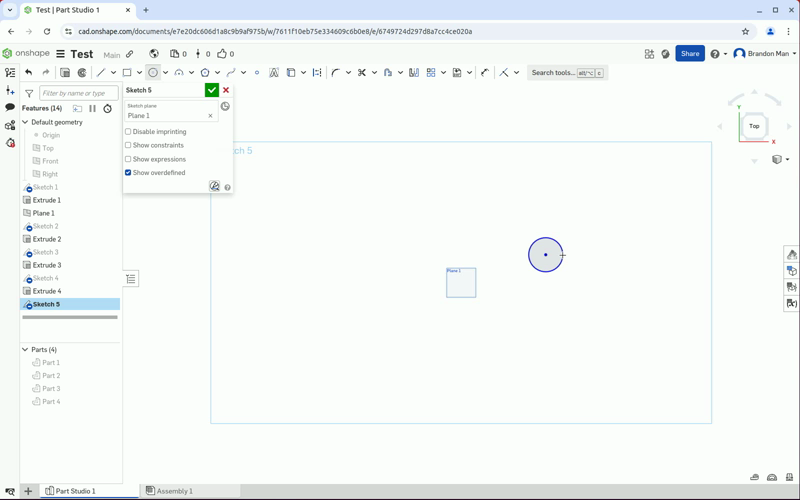
mouse_move(545, 254)
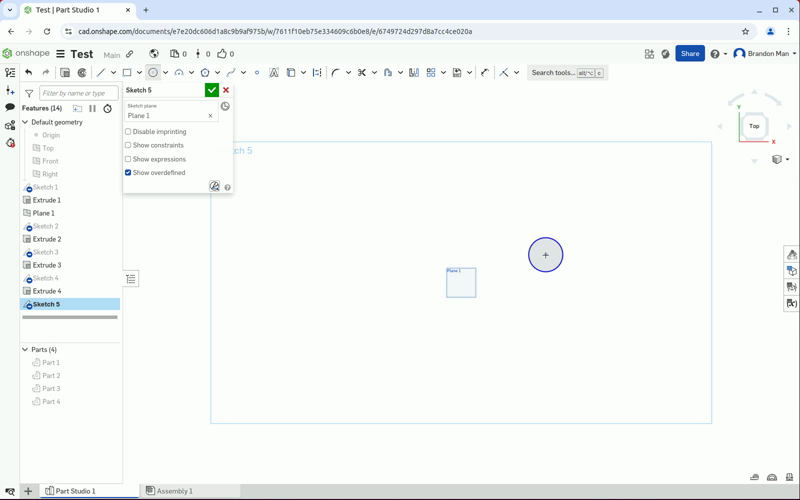
click(545, 254)
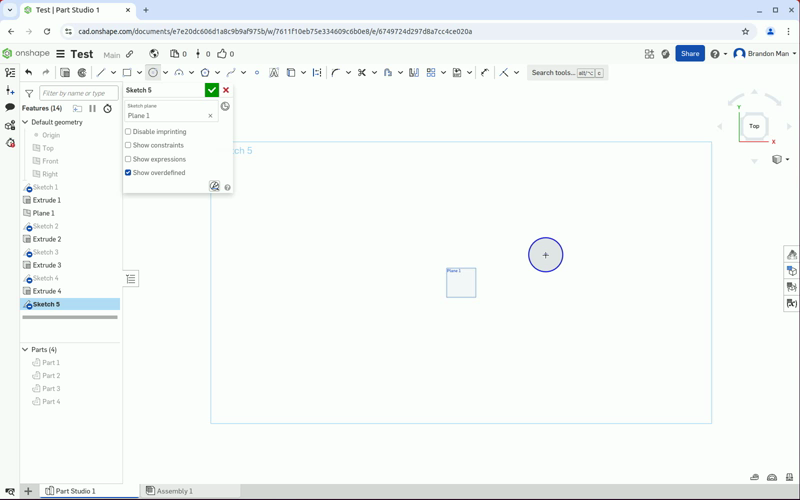
key_up(shift)
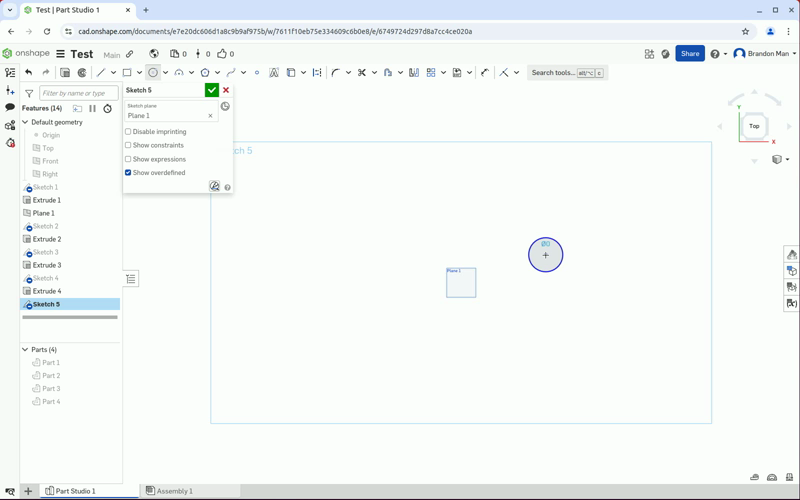
mouse_move(557, 254)
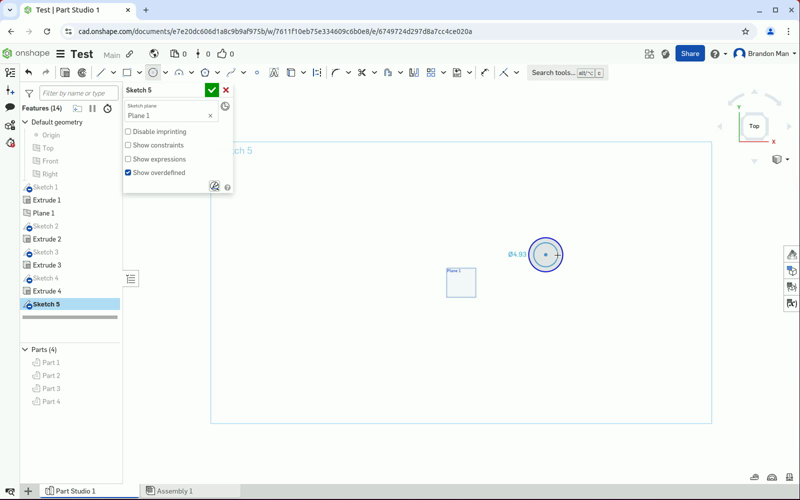
click(557, 254)
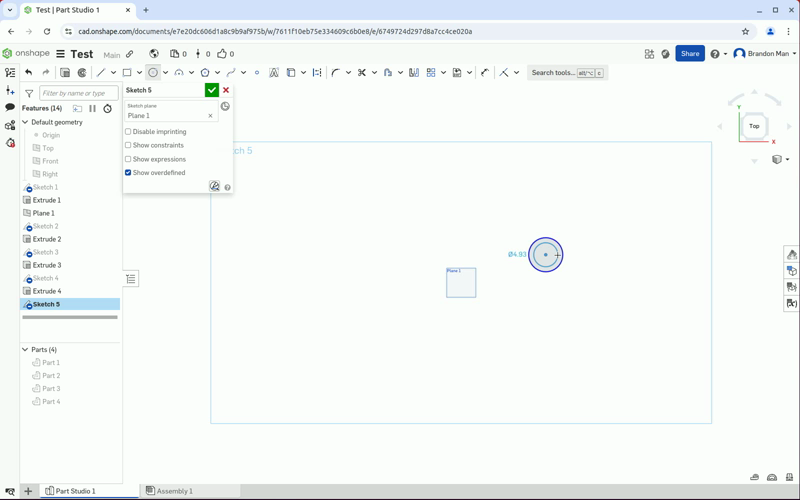
key(esc)
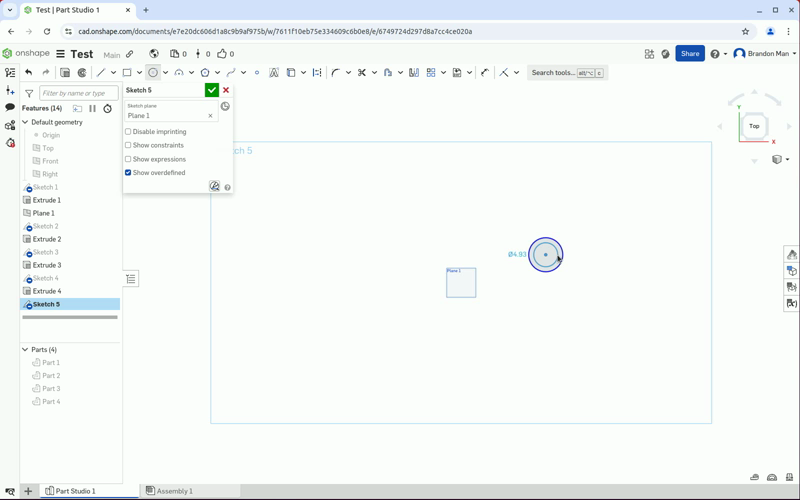
mouse_move(537, 267)
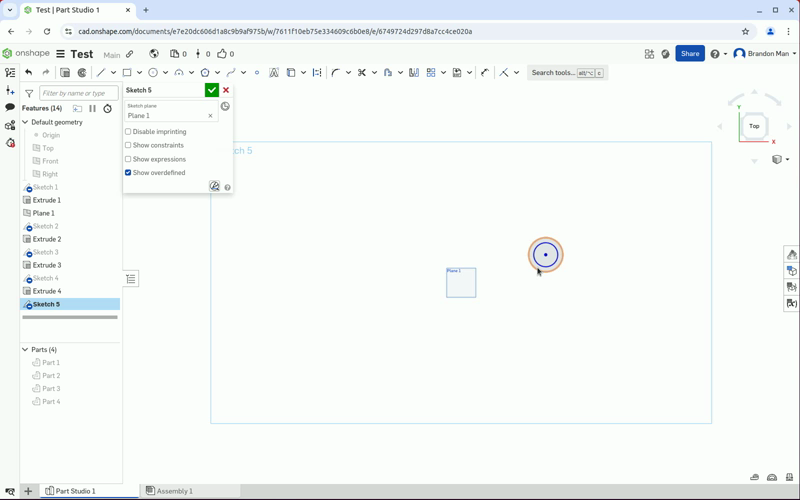
scroll(6)
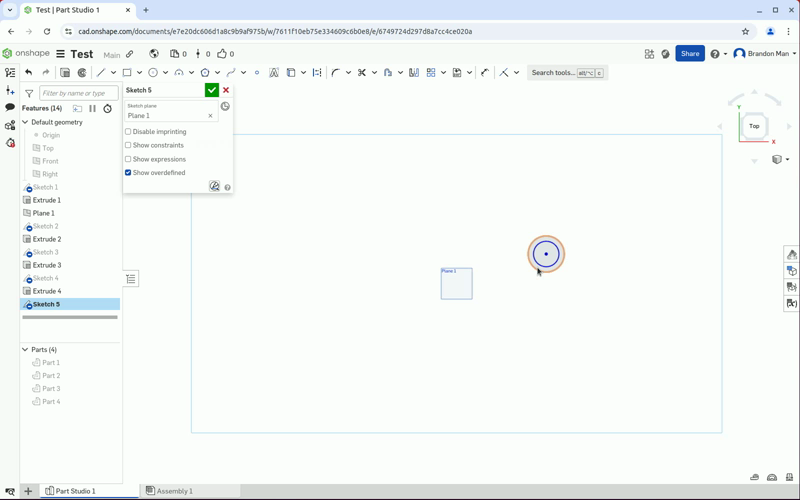
scroll(6)
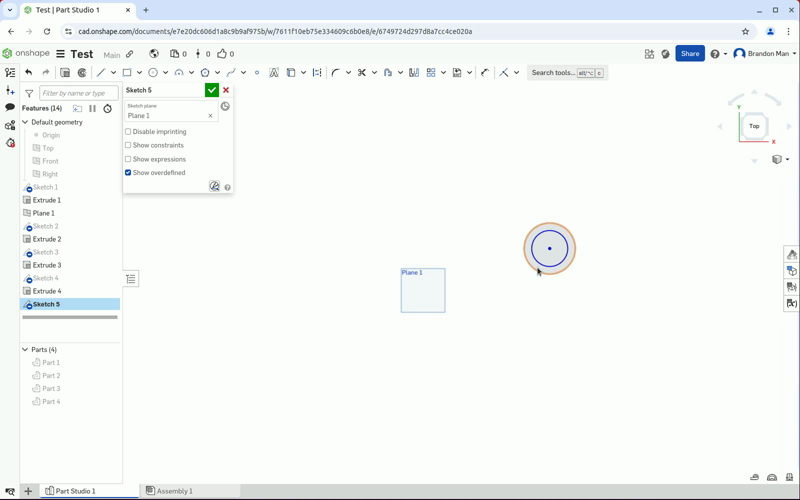
scroll(6)
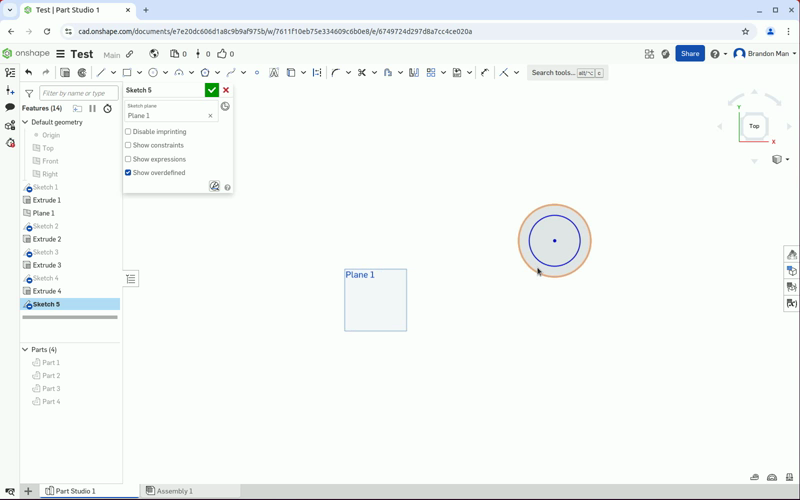
scroll(6)
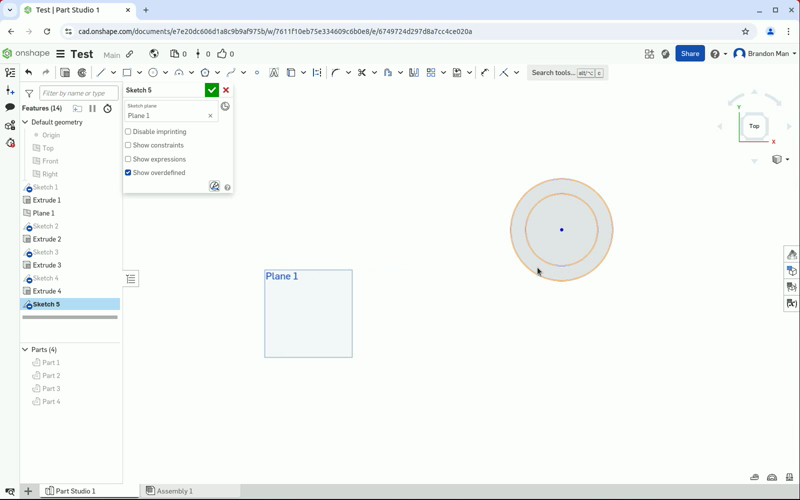
scroll(6)
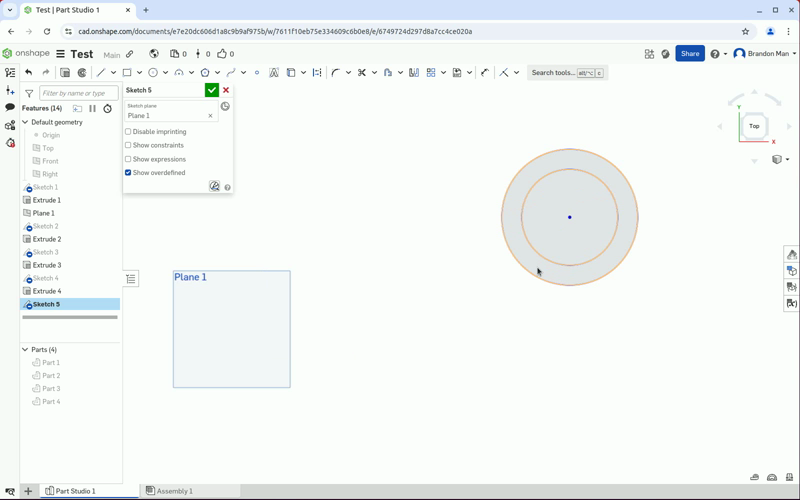
scroll(6)
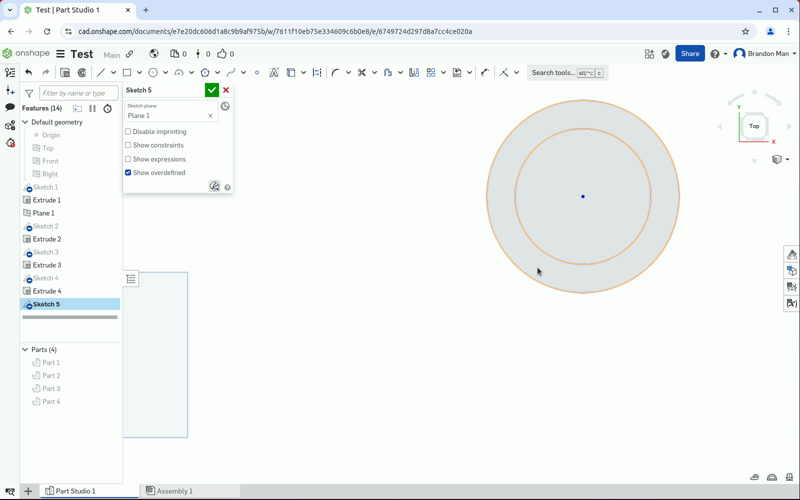
scroll(6)
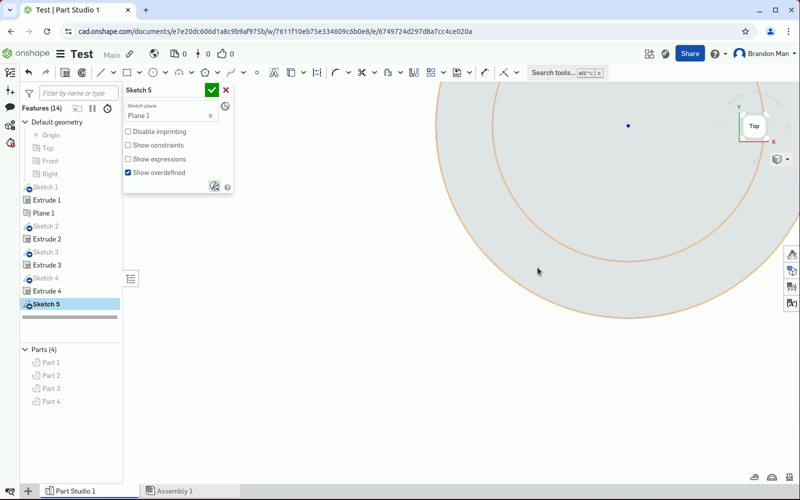
click(537, 267)
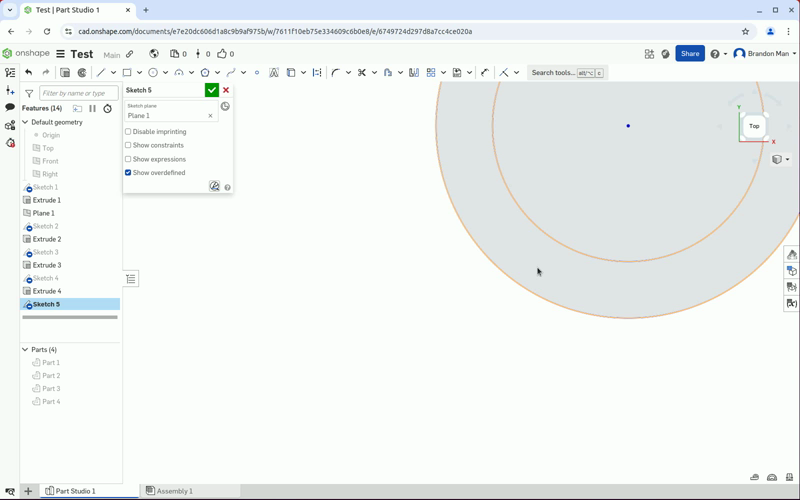
scroll(-6)
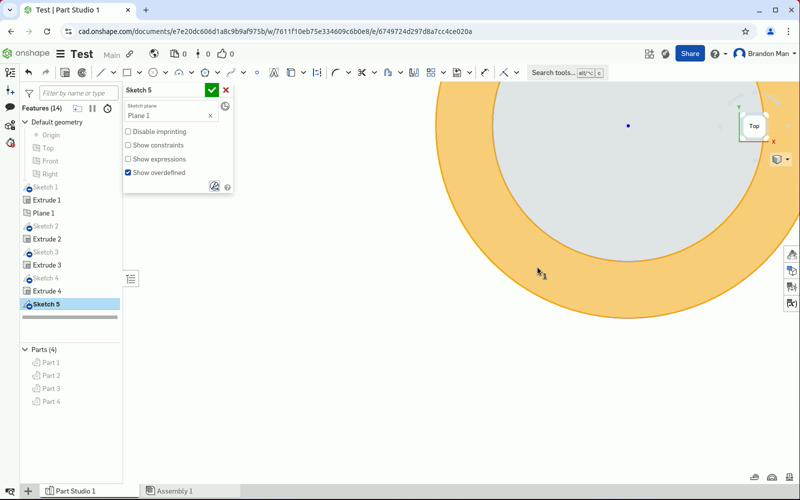
scroll(-6)
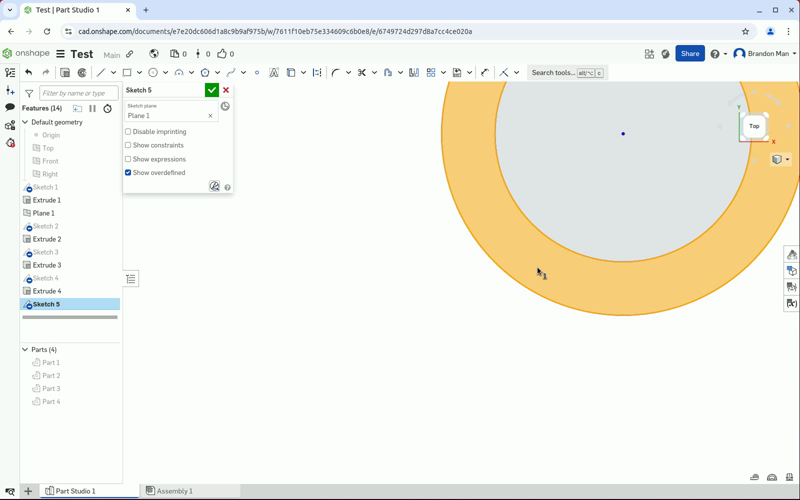
scroll(-6)
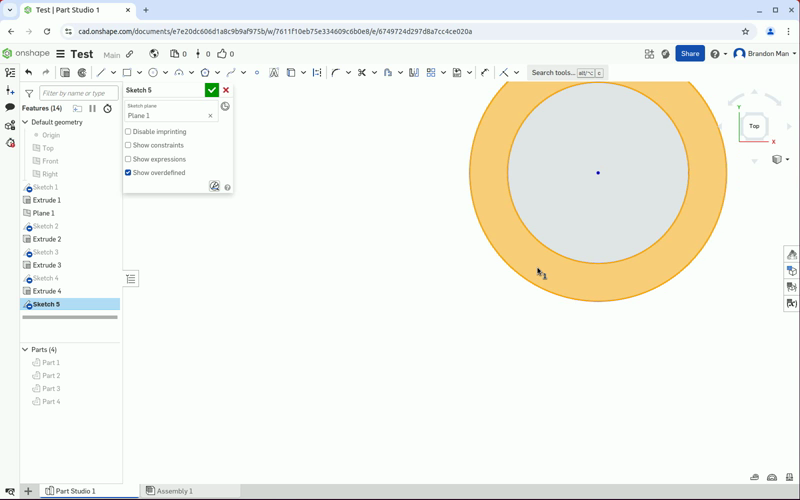
scroll(-6)
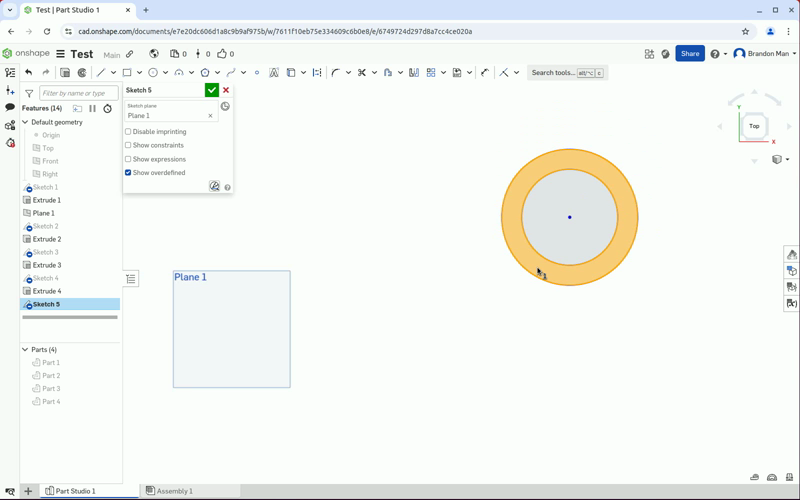
scroll(-6)
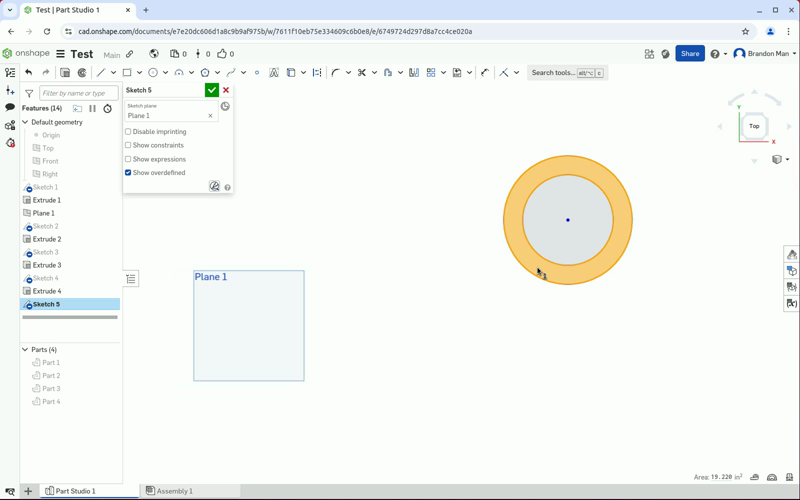
scroll(-6)
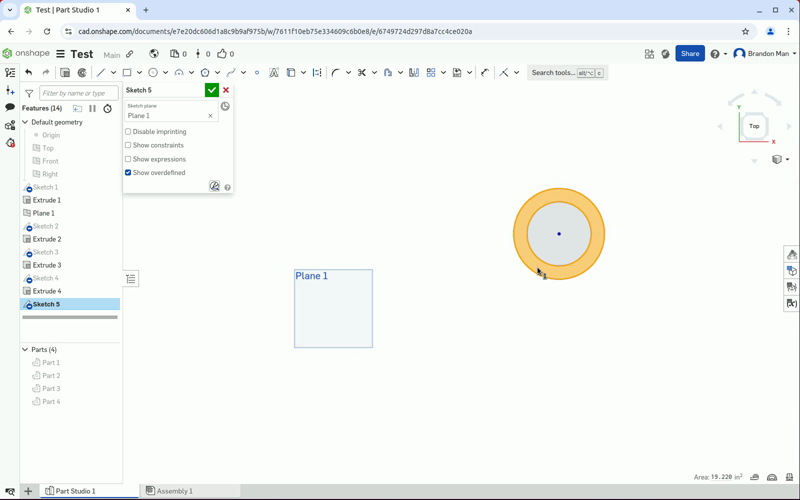
scroll(-6)
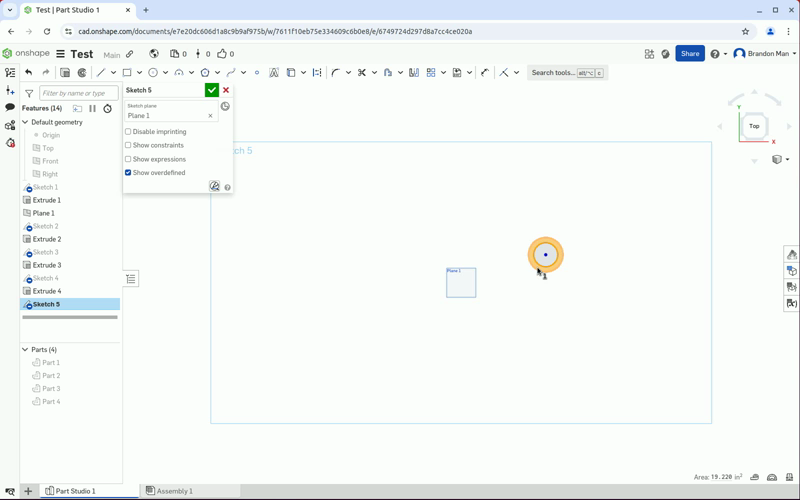
mouse_move(73, 352)
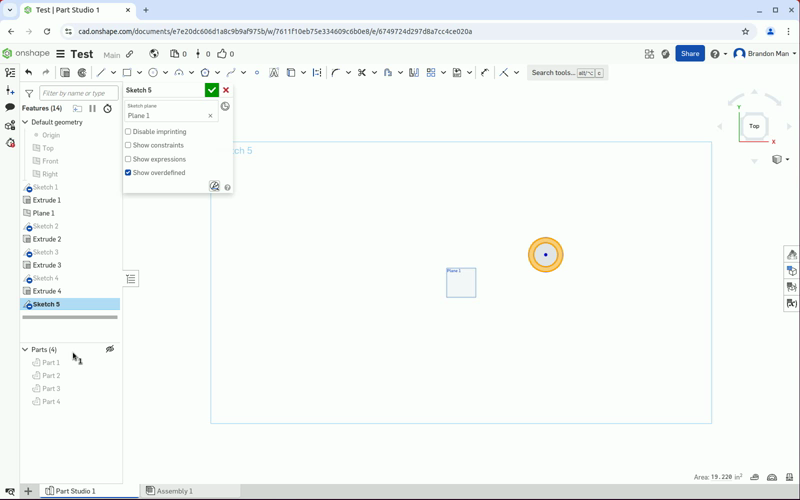
key(shift+y)
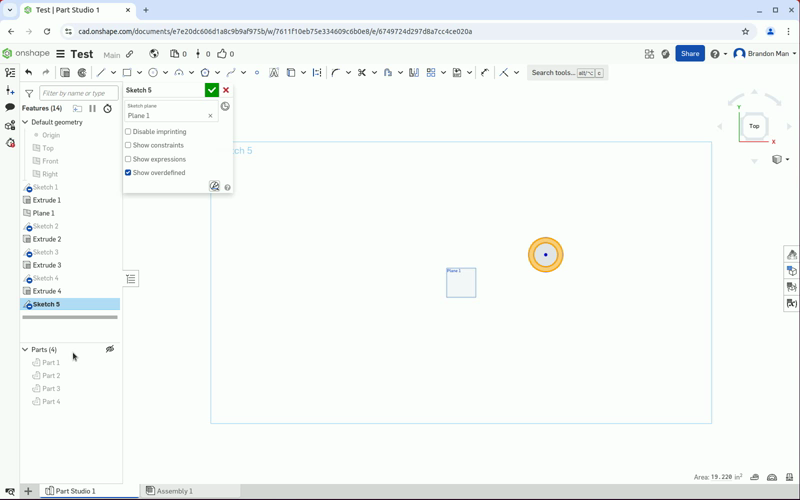
key(shift+e)
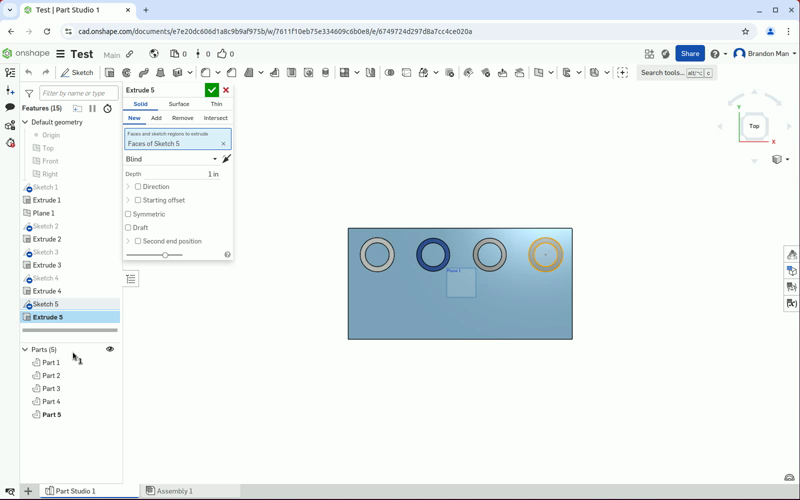
mouse_move(143, 106)
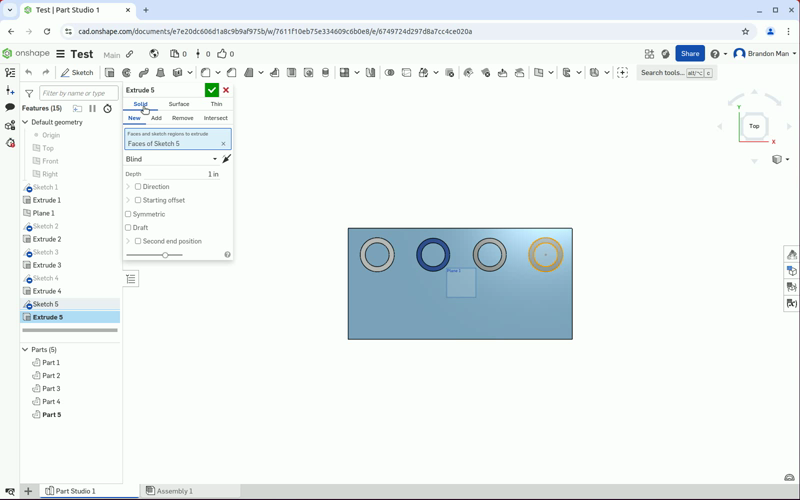
click(143, 106)
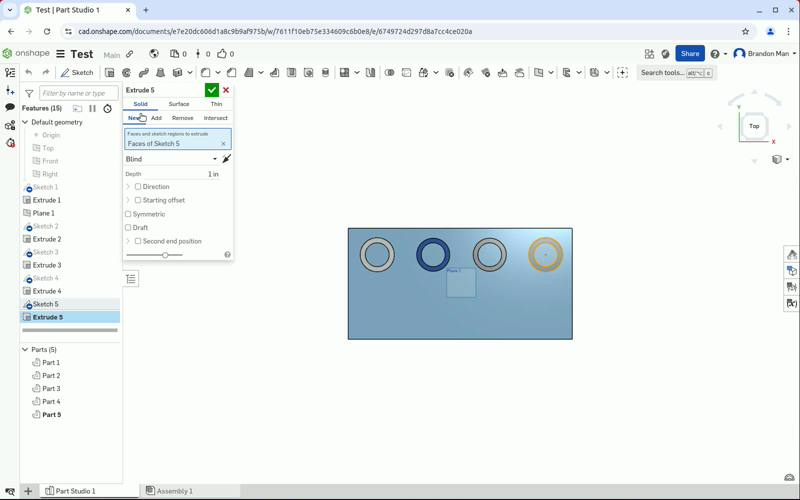
mouse_move(137, 120)
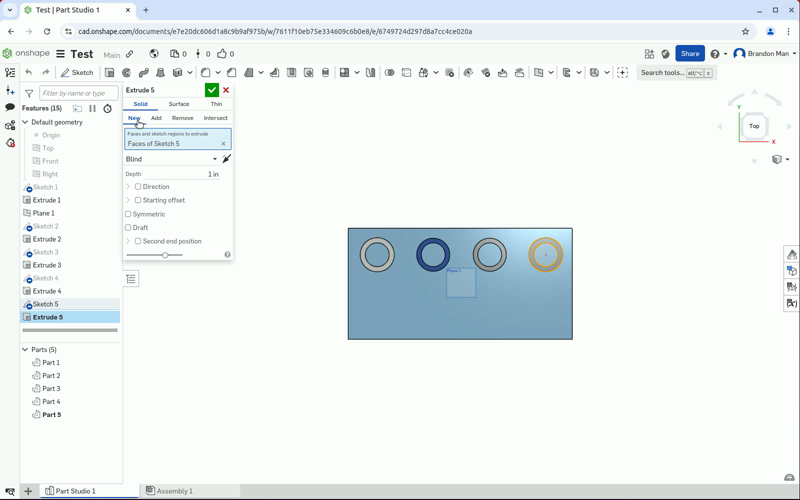
click(137, 120)
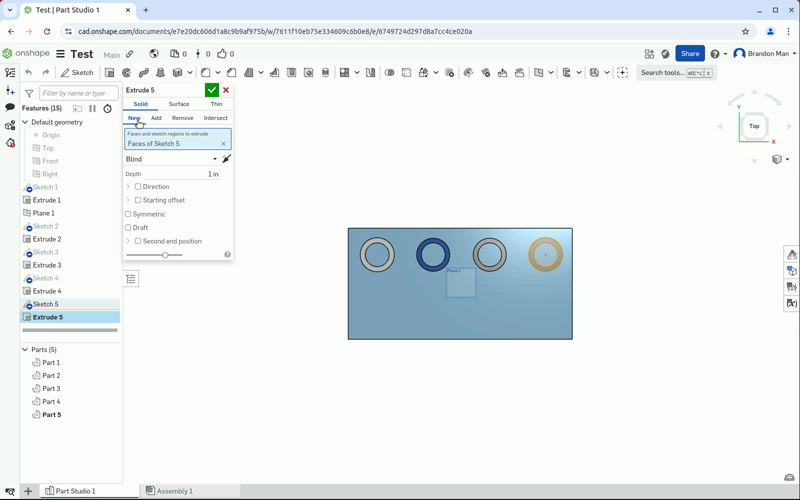
key(tab, 4)
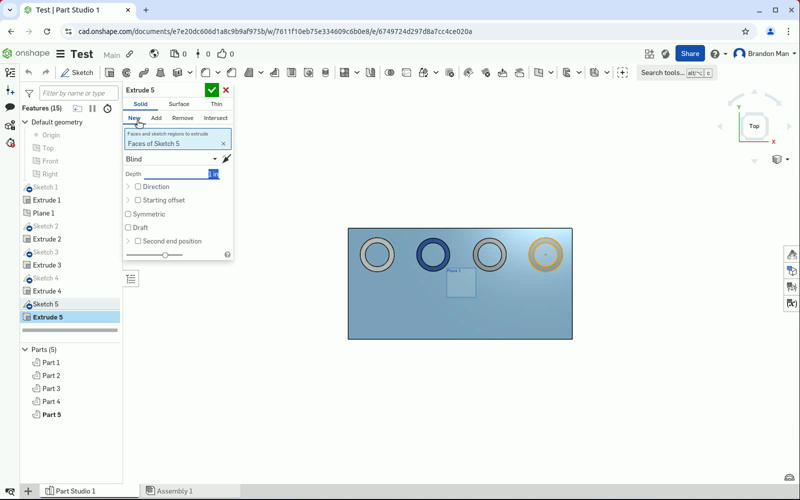
text(3.37)
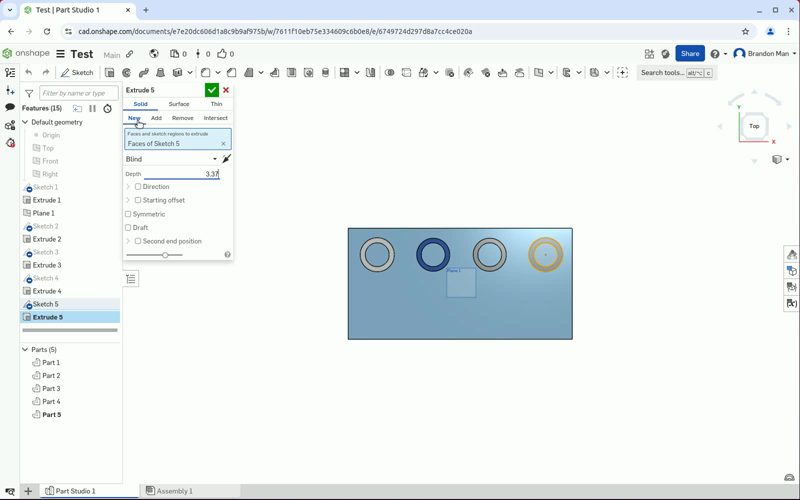
key(enter)
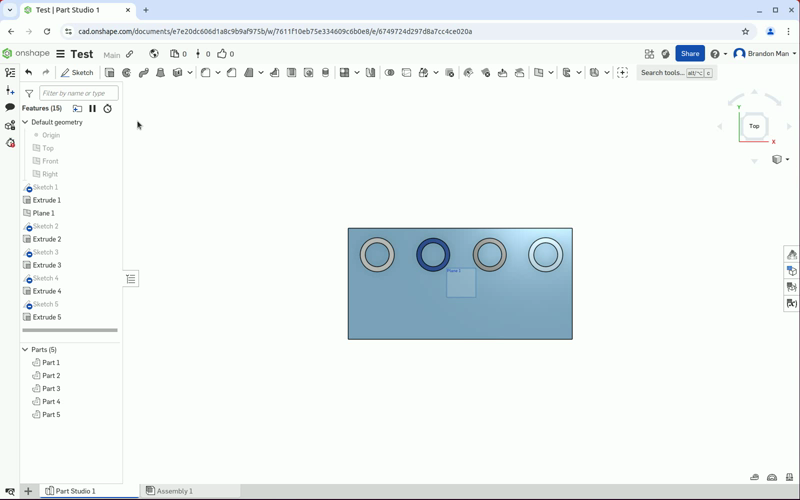
key(shift+h)
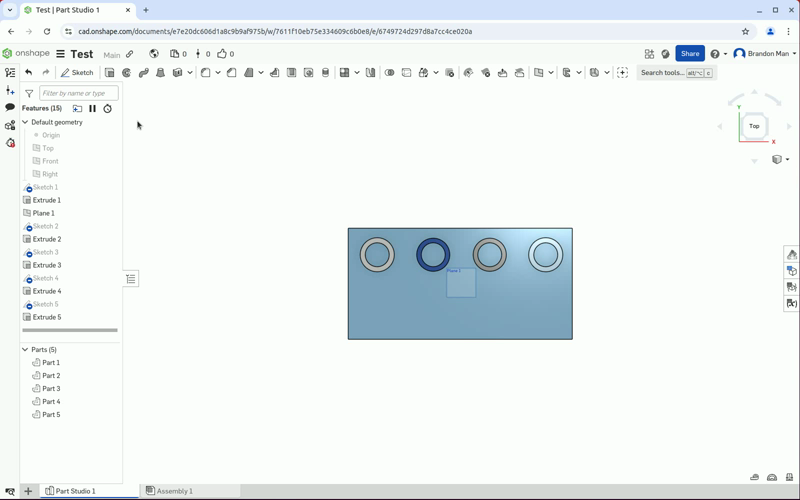
key(shift+h)
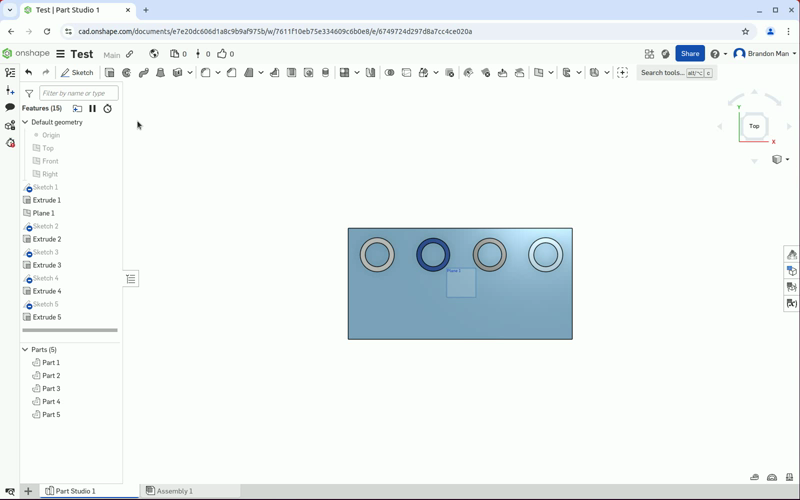
mouse_move(73, 189)
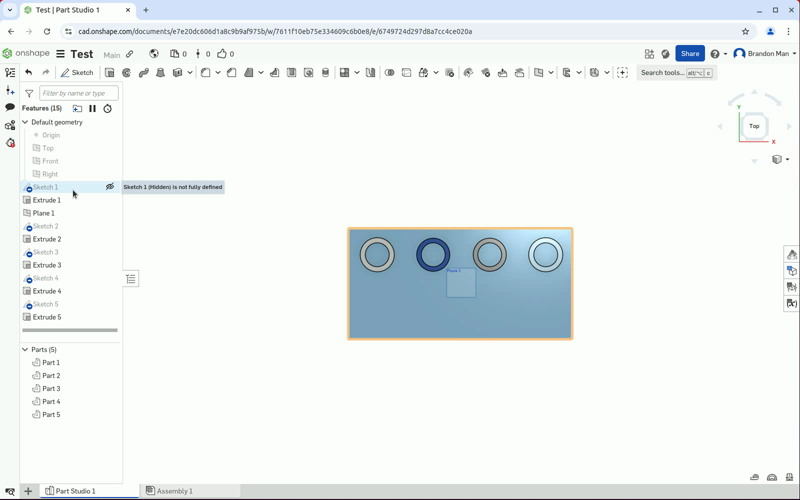
click(73, 189)
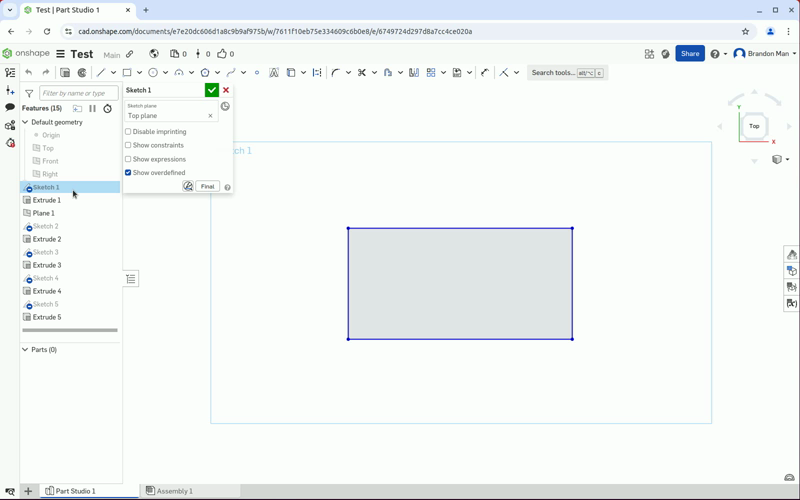
mouse_move(229, 92)
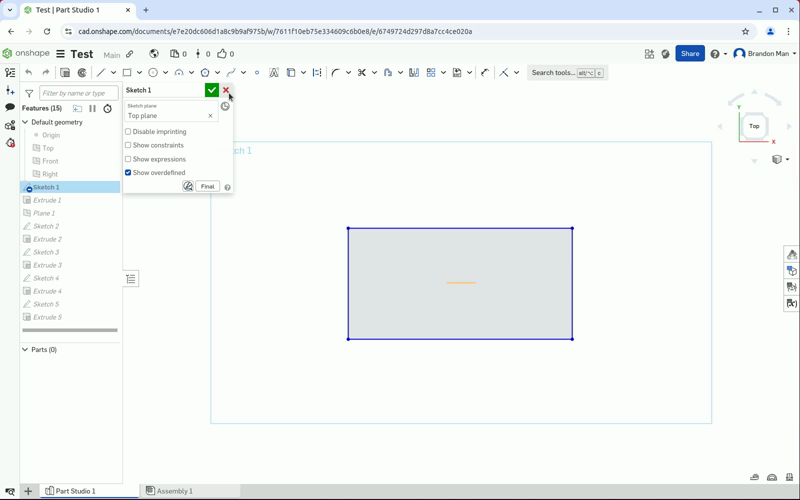
click(229, 92)
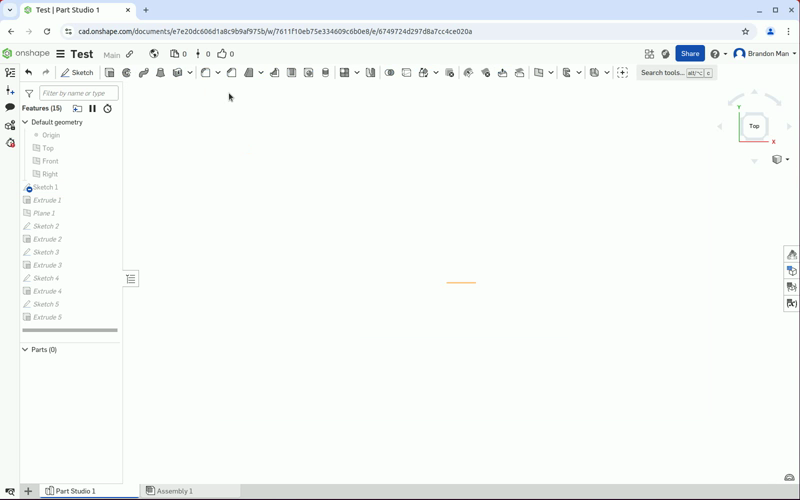
key(shift+s)
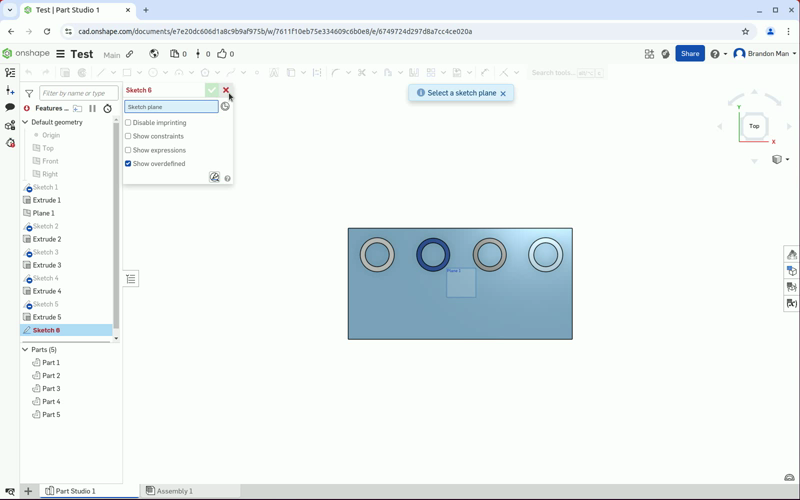
mouse_move(69, 215)
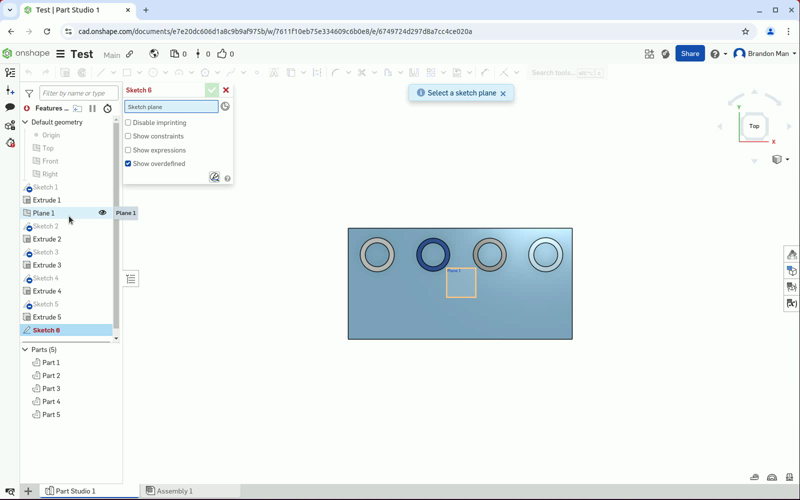
click(69, 215)
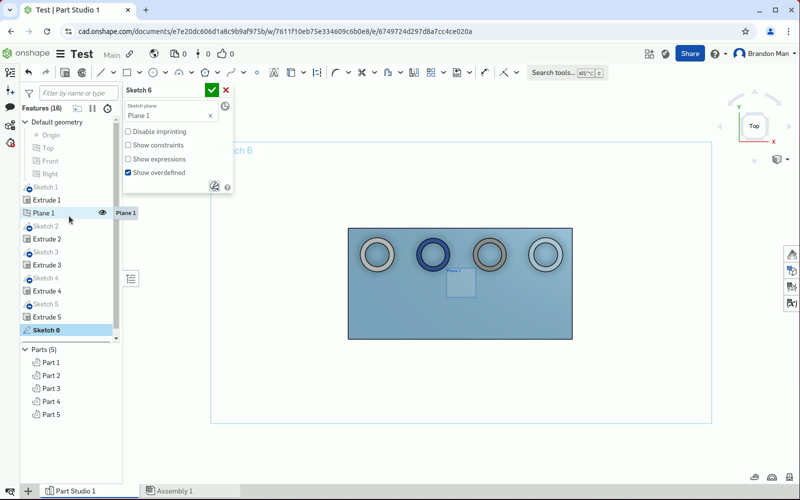
mouse_move(73, 352)
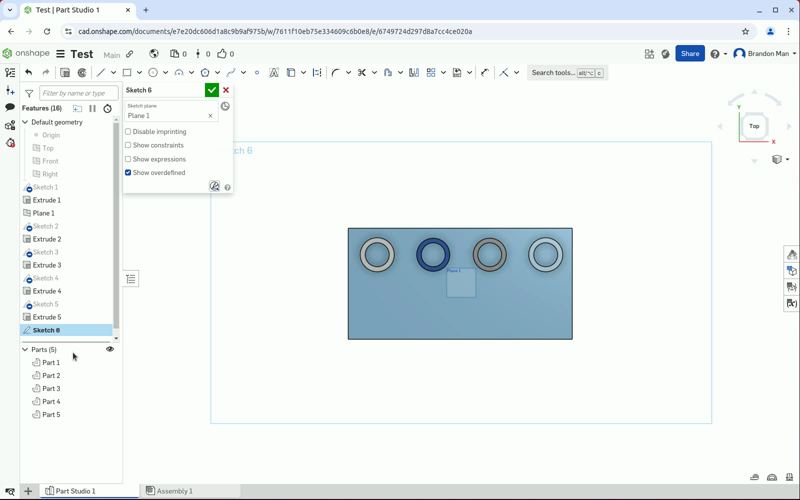
key(y)
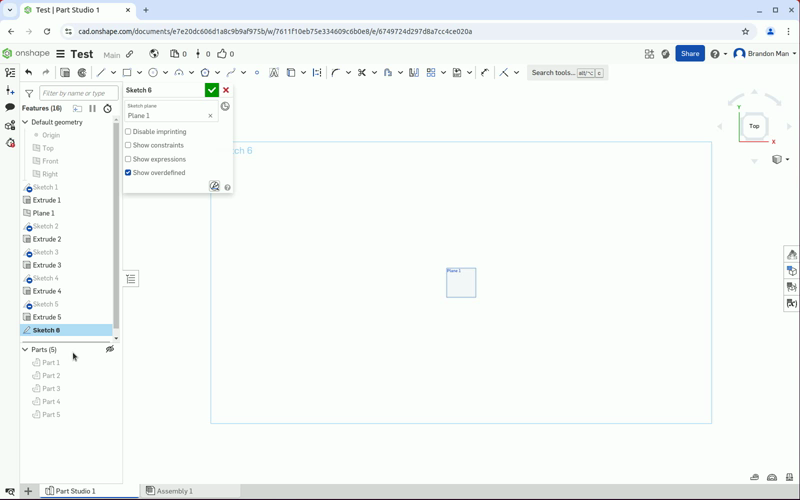
key(c)
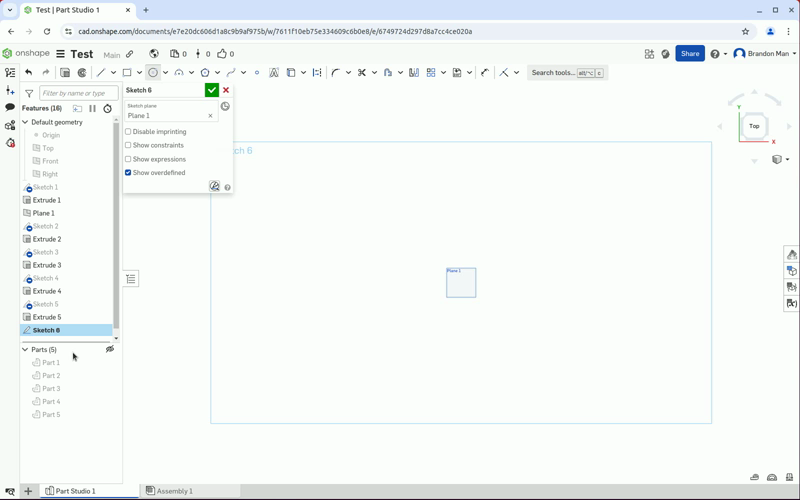
key_down(shift)
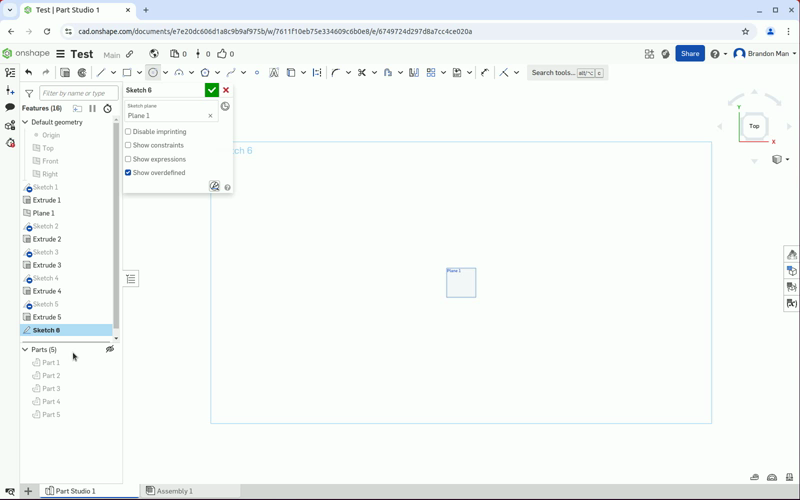
mouse_move(545, 311)
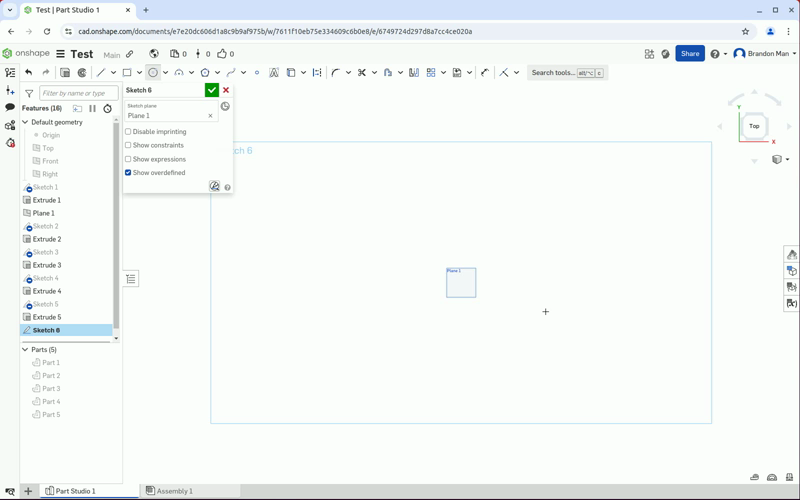
click(545, 311)
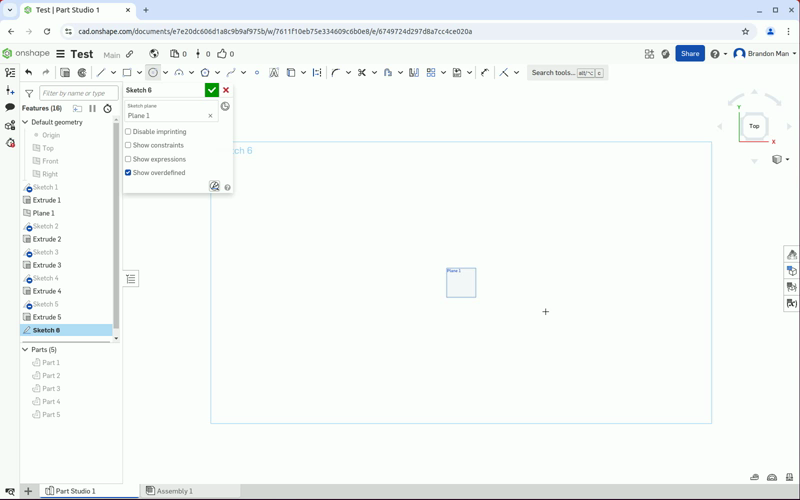
key_up(shift)
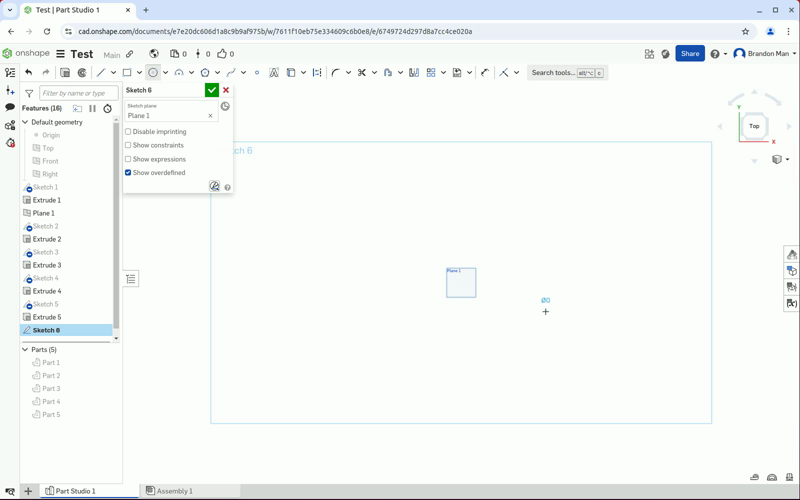
mouse_move(562, 311)
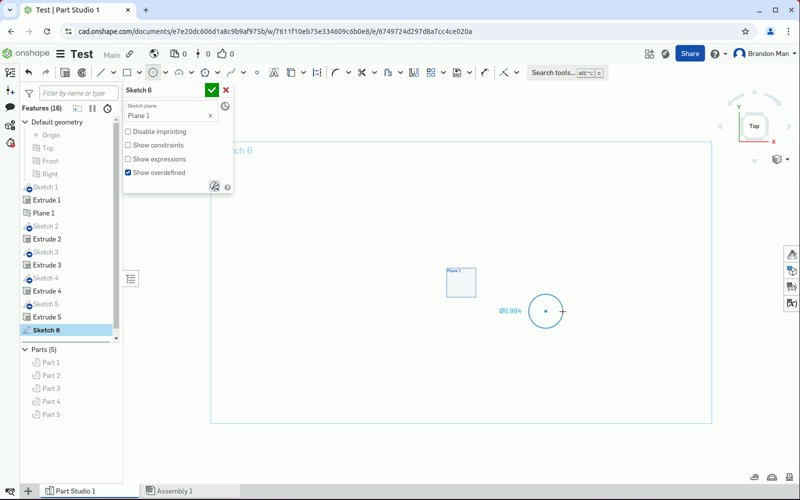
click(562, 311)
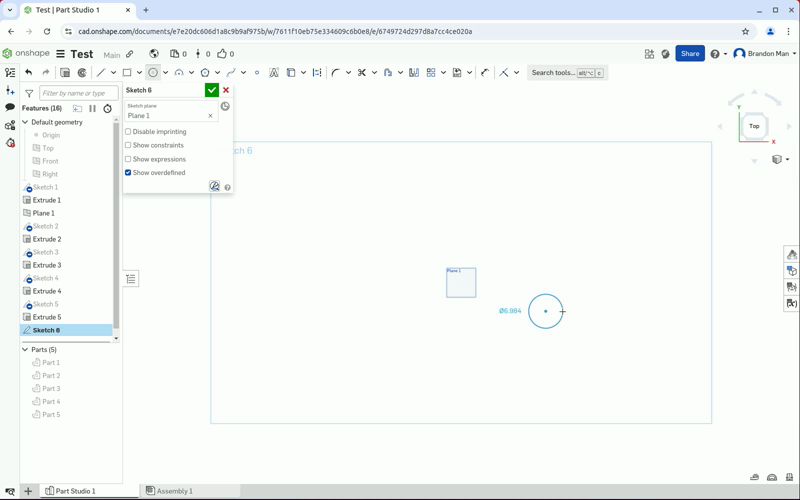
key(esc)
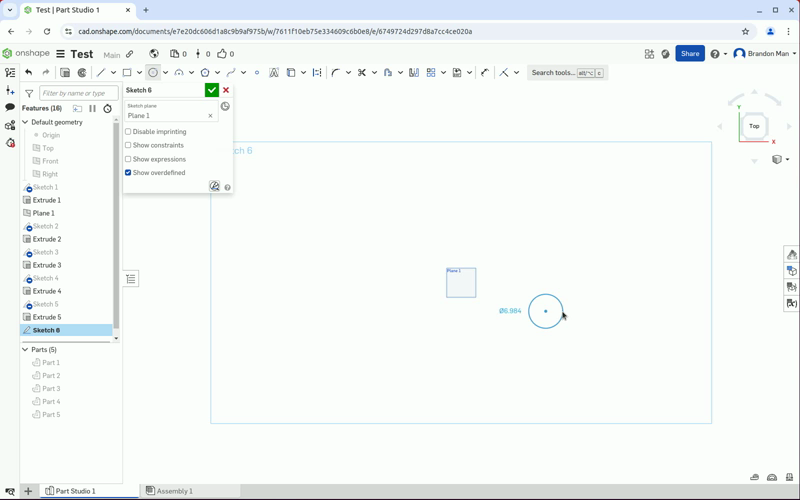
key(c)
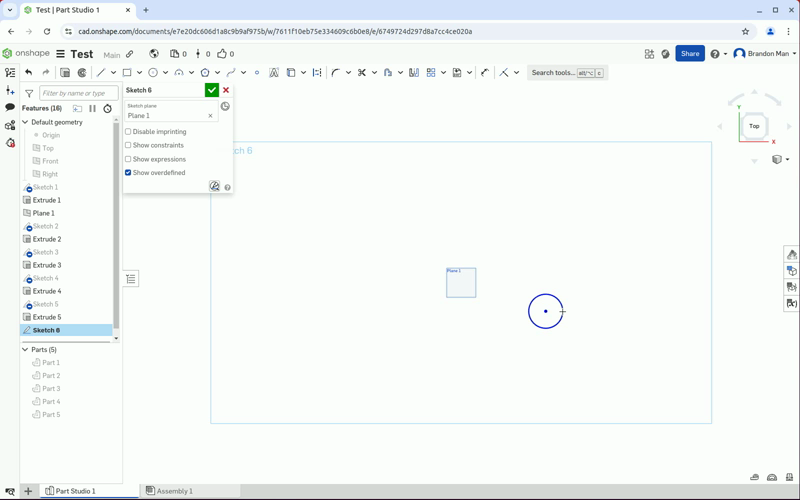
key_down(shift)
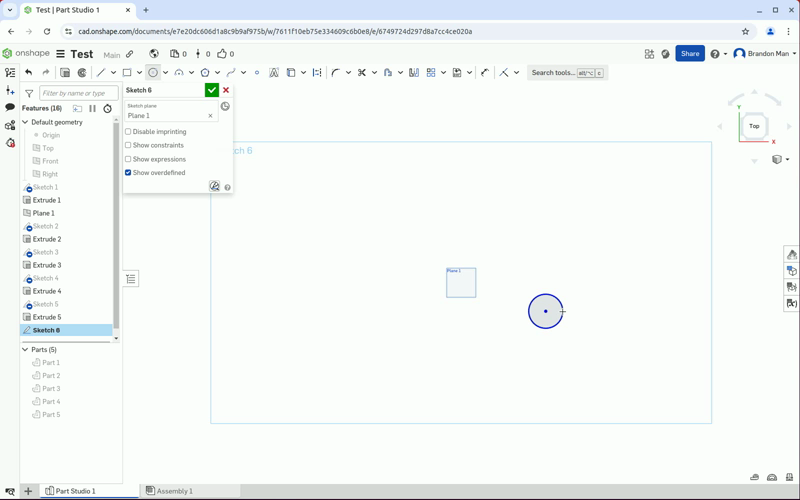
mouse_move(545, 311)
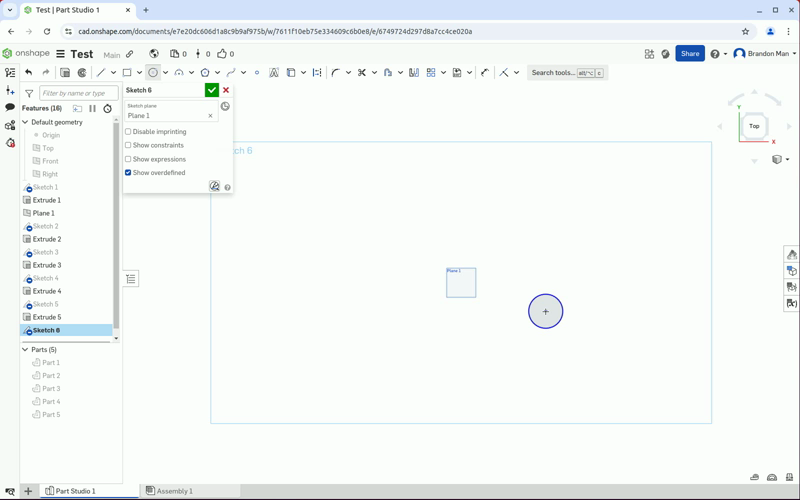
click(545, 311)
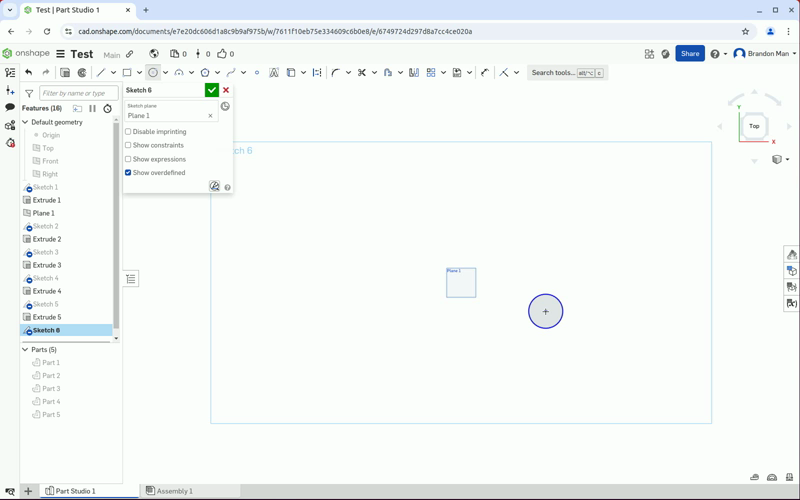
key_up(shift)
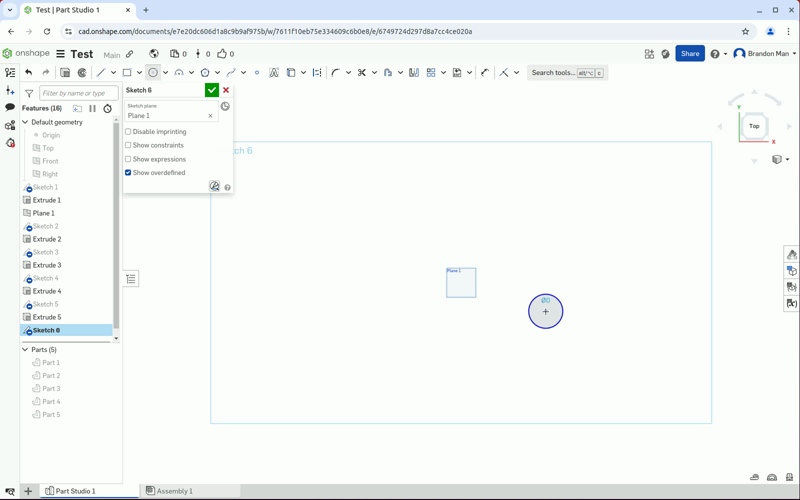
mouse_move(557, 311)
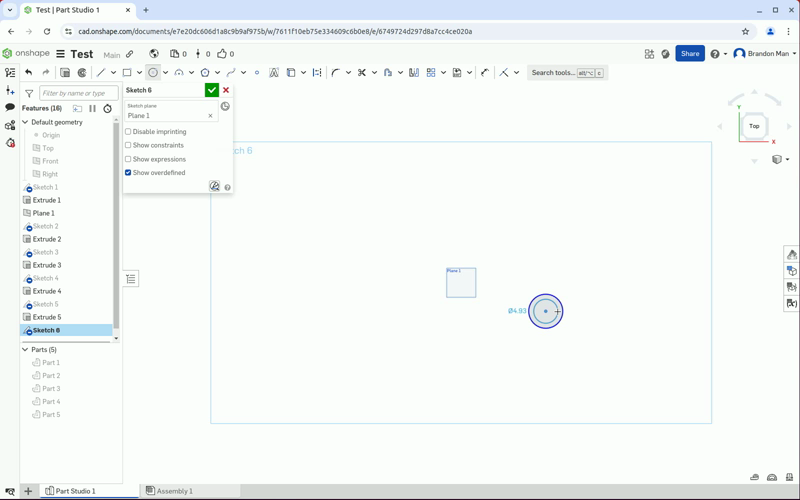
click(557, 311)
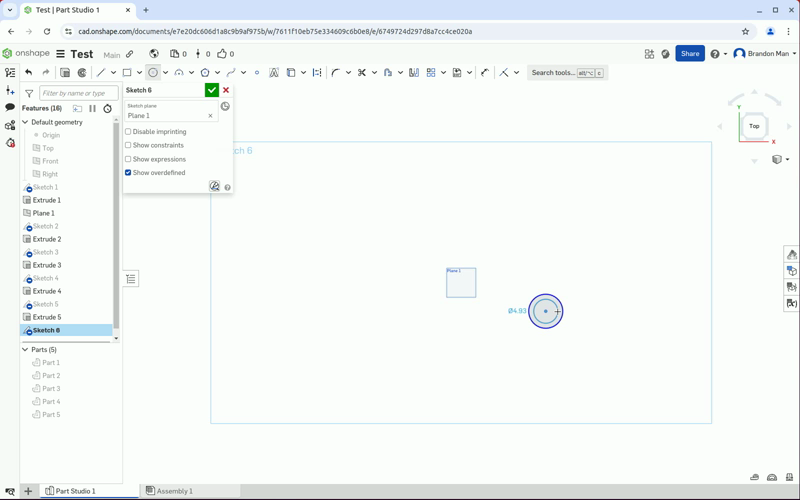
key(esc)
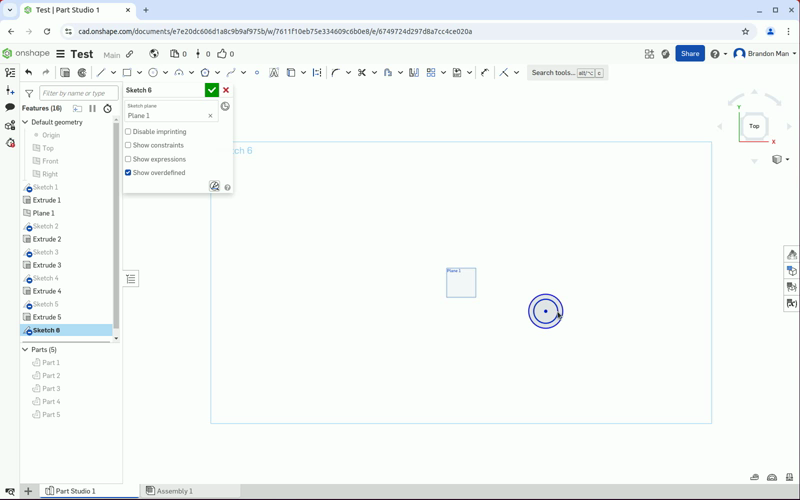
mouse_move(557, 301)
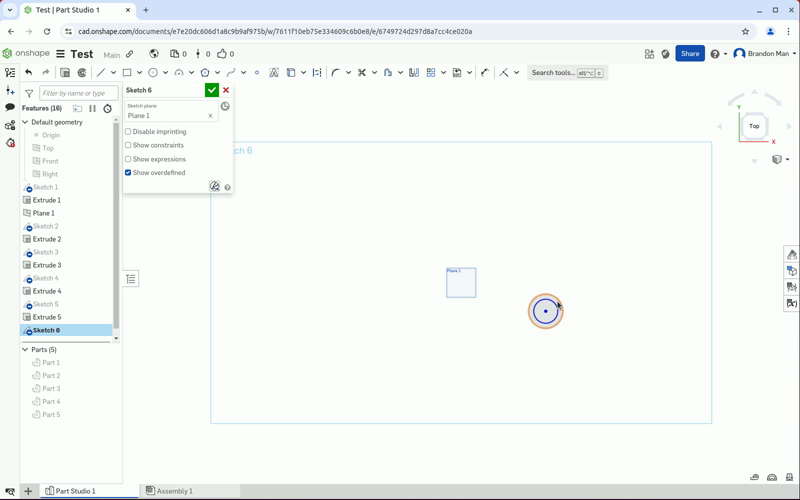
scroll(6)
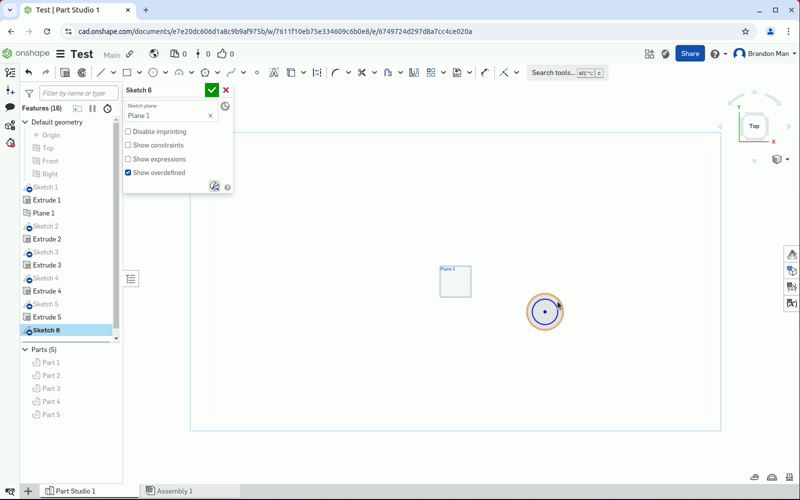
scroll(6)
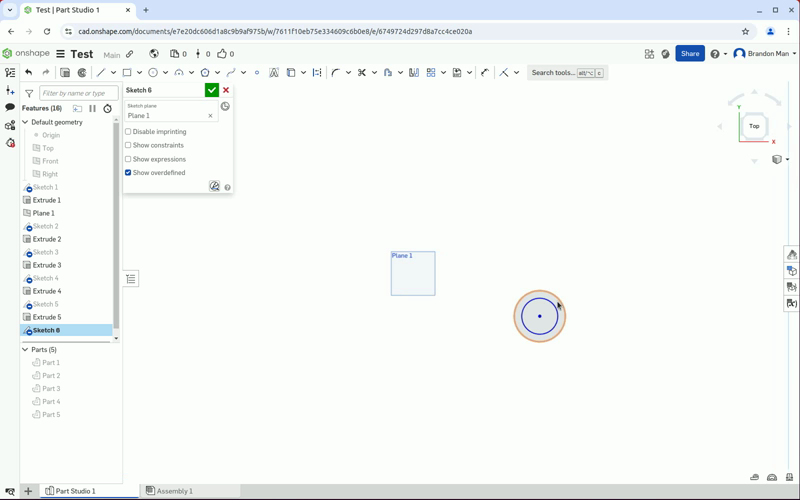
scroll(6)
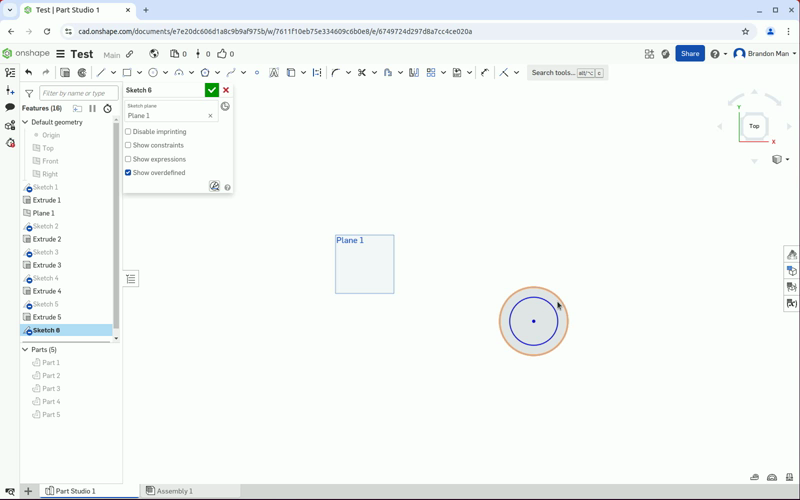
scroll(6)
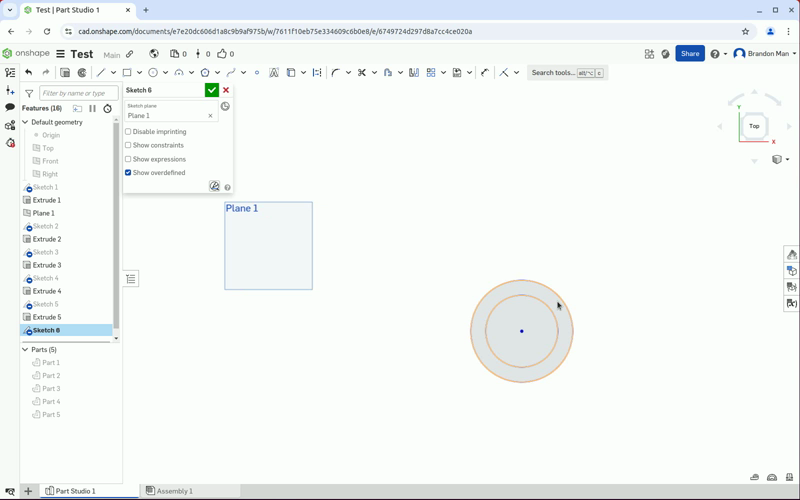
scroll(6)
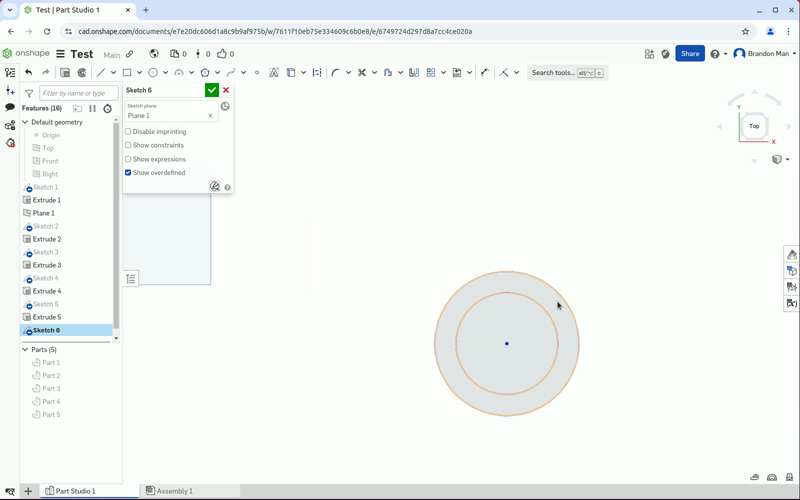
scroll(6)
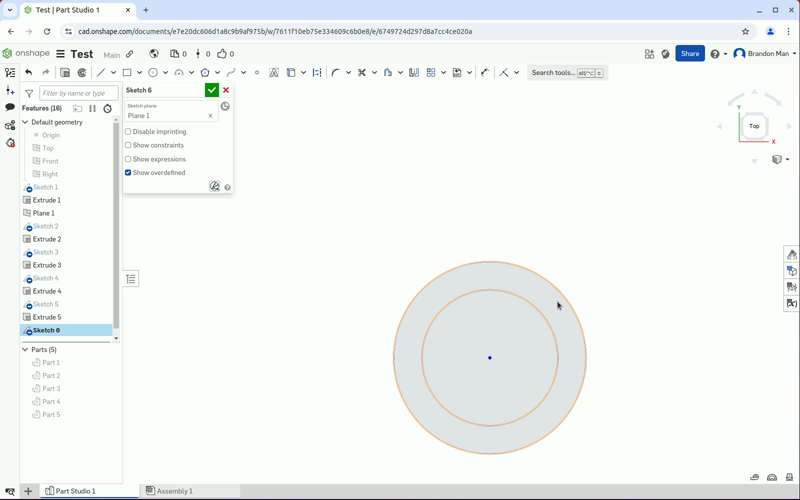
scroll(6)
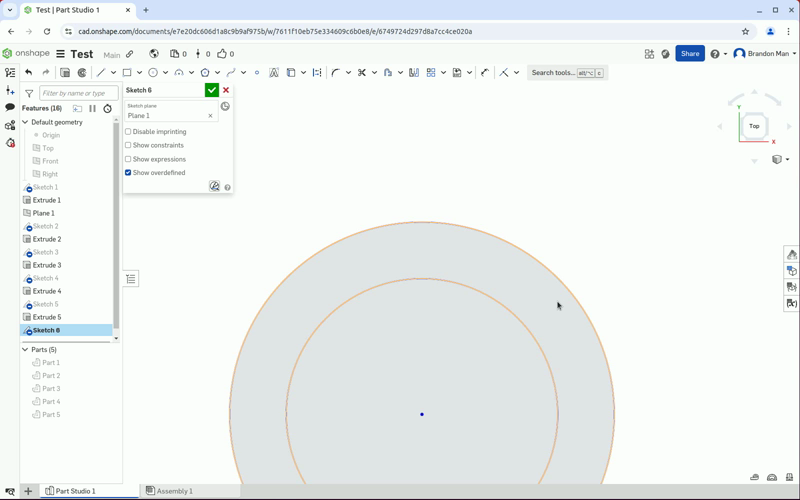
click(557, 301)
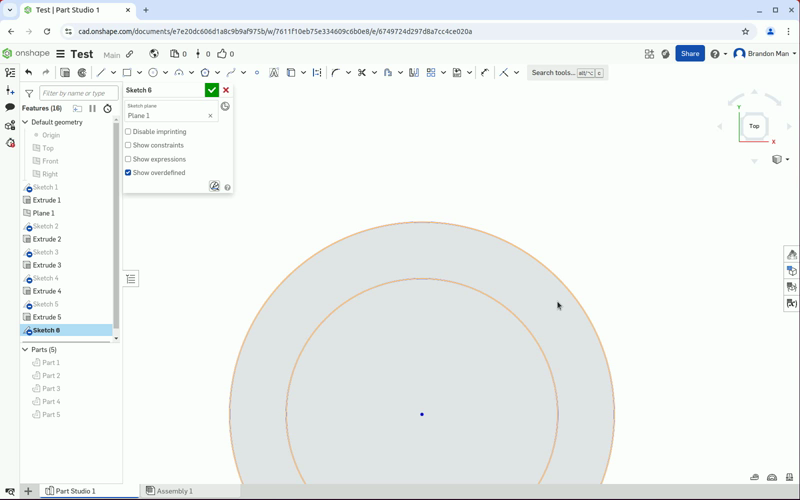
scroll(-6)
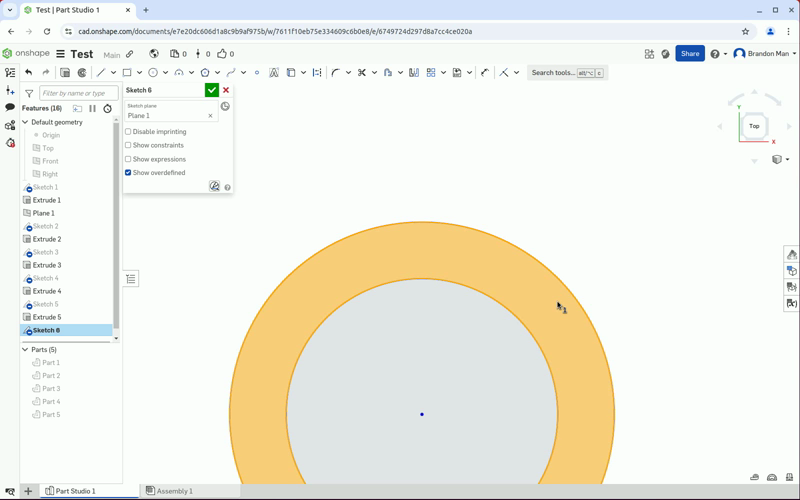
scroll(-6)
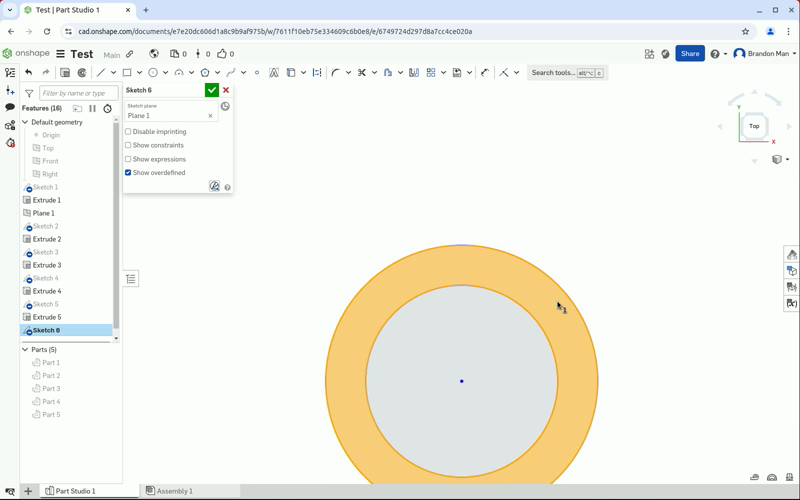
scroll(-6)
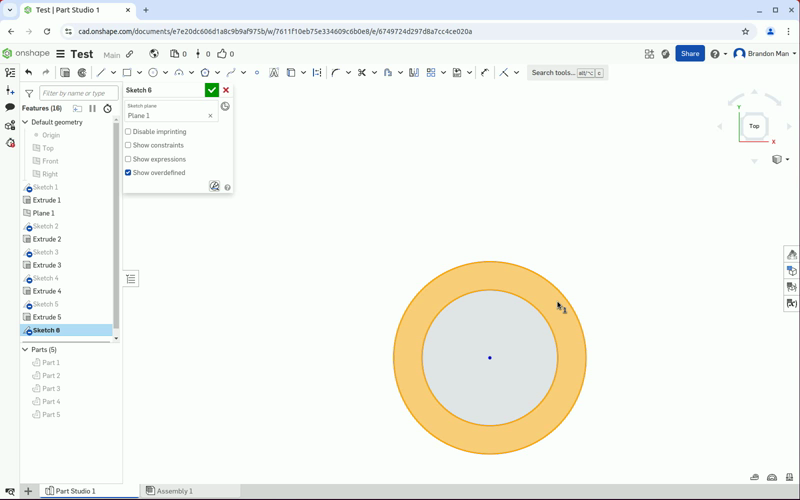
scroll(-6)
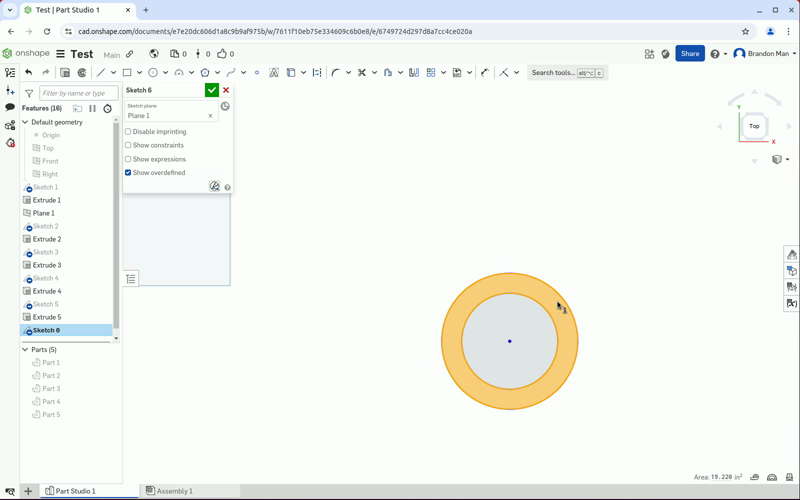
scroll(-6)
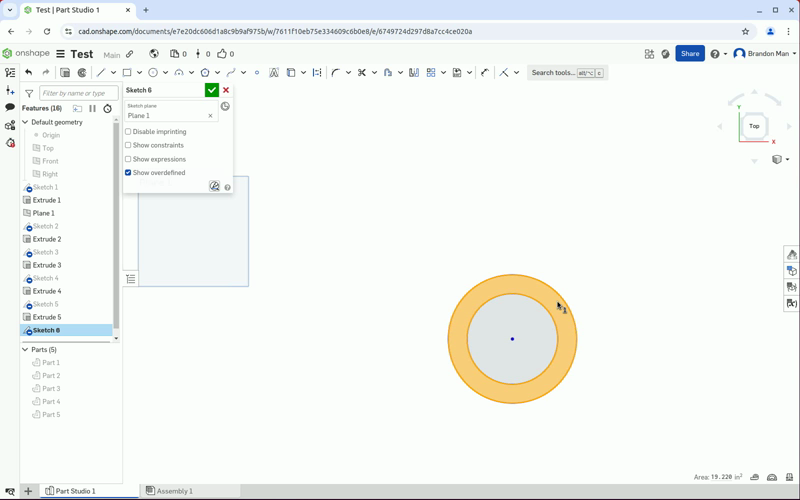
scroll(-6)
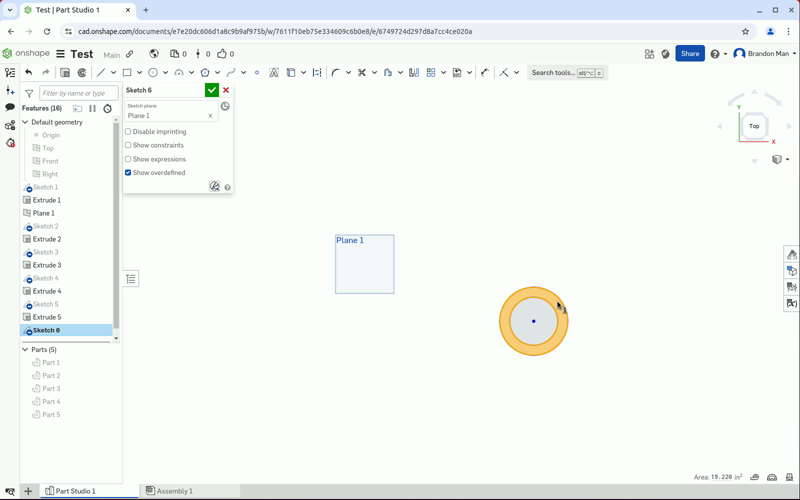
scroll(-6)
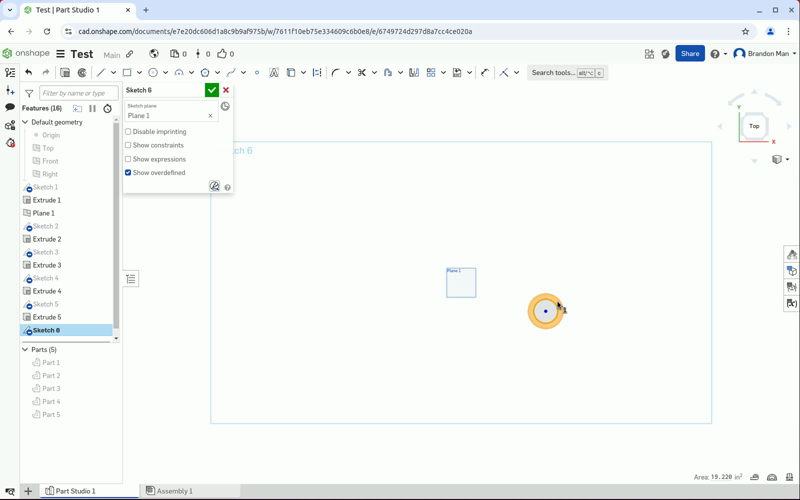
mouse_move(73, 352)
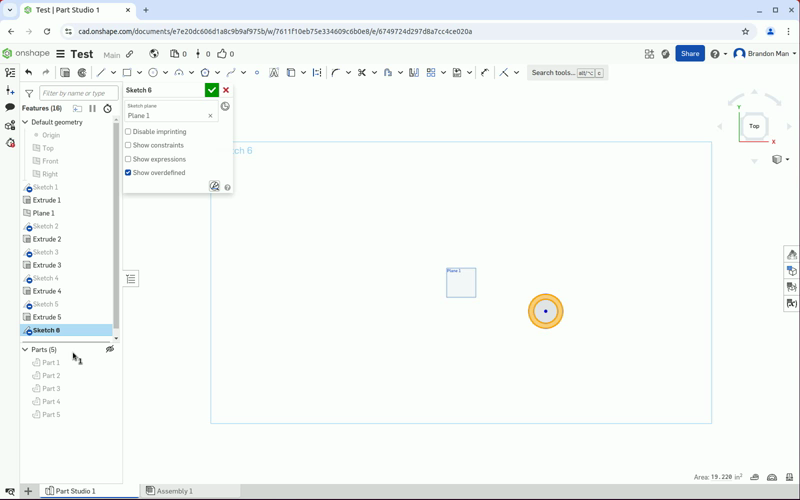
key(shift+y)
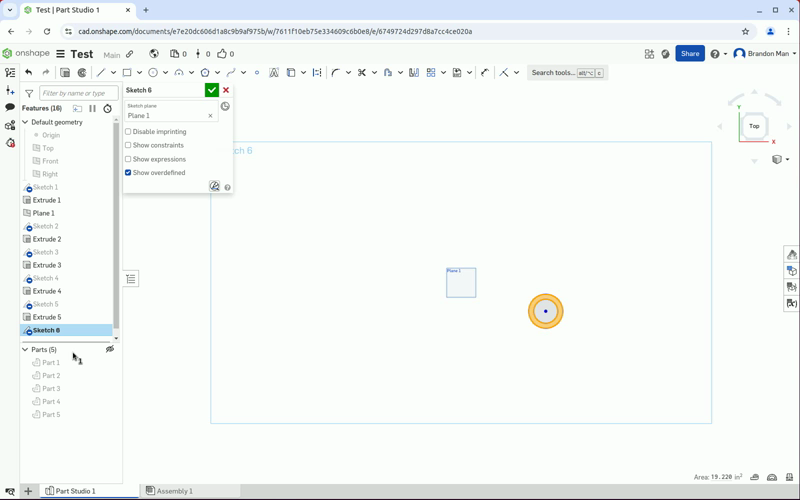
key(shift+e)
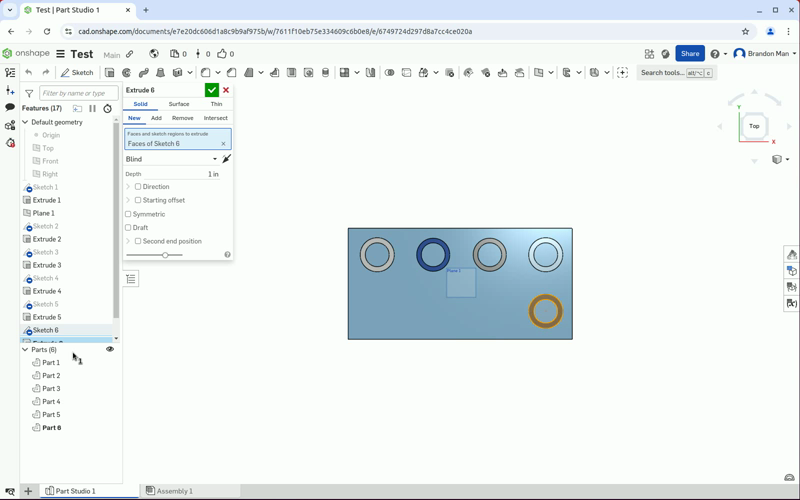
mouse_move(143, 106)
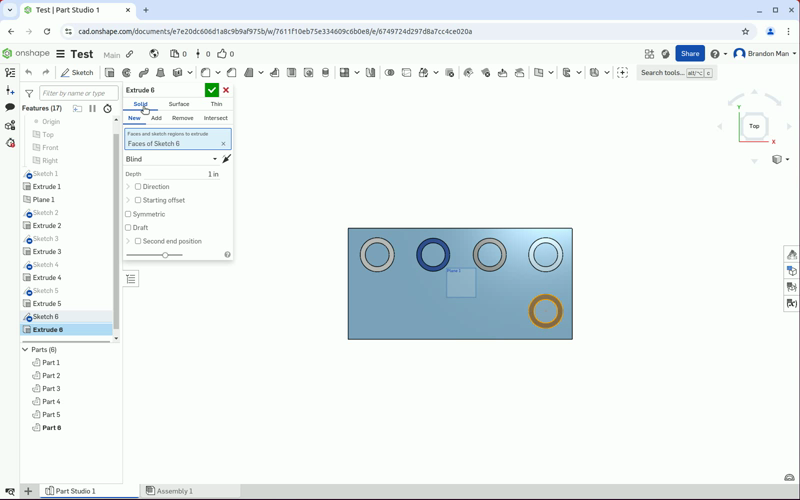
click(143, 106)
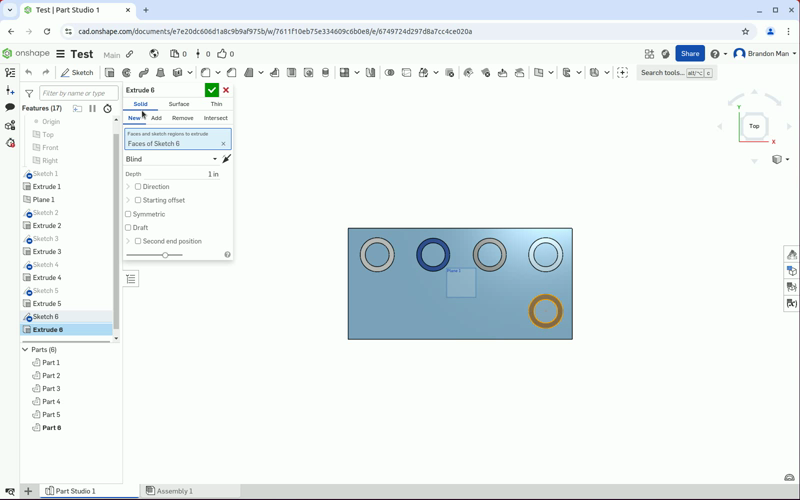
mouse_move(137, 120)
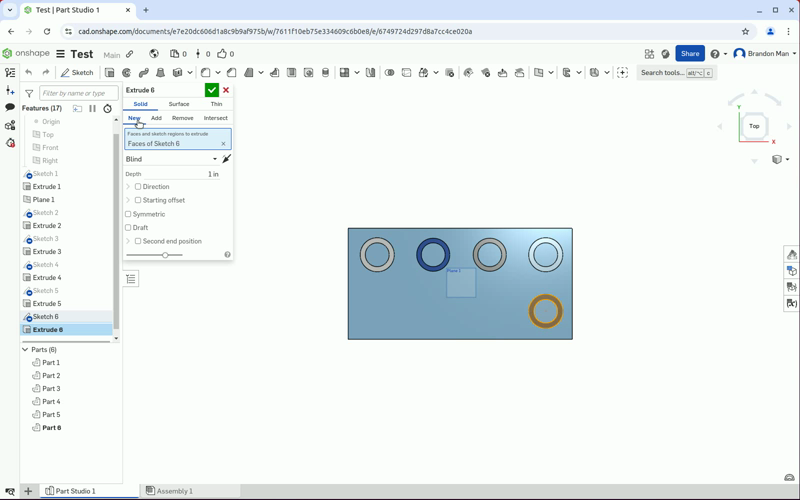
click(137, 120)
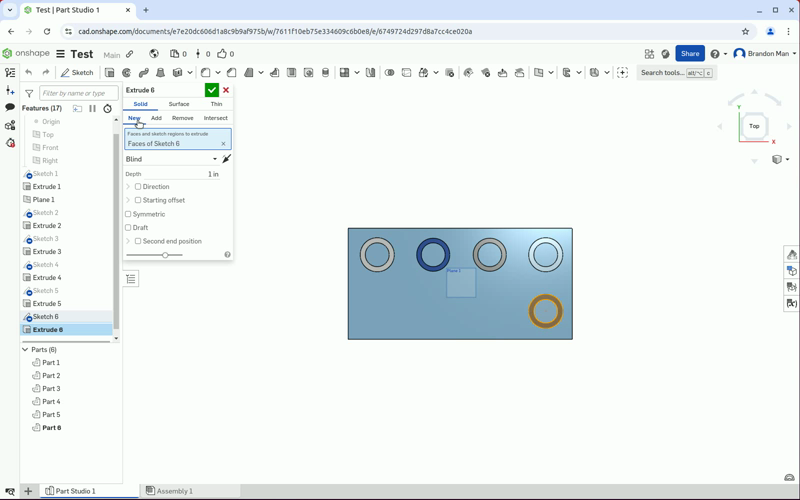
key(tab, 4)
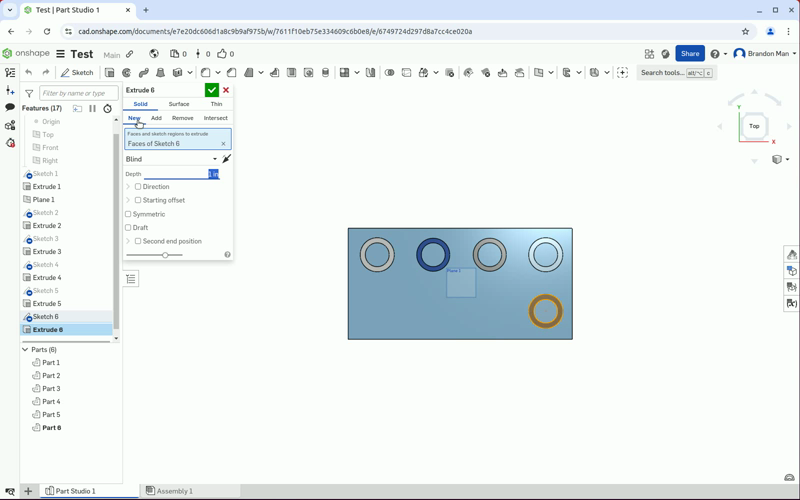
text(3.37)
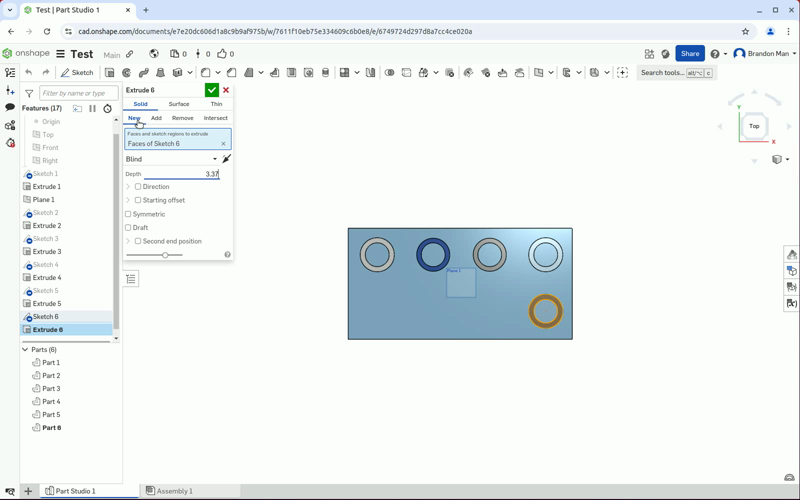
key(enter)
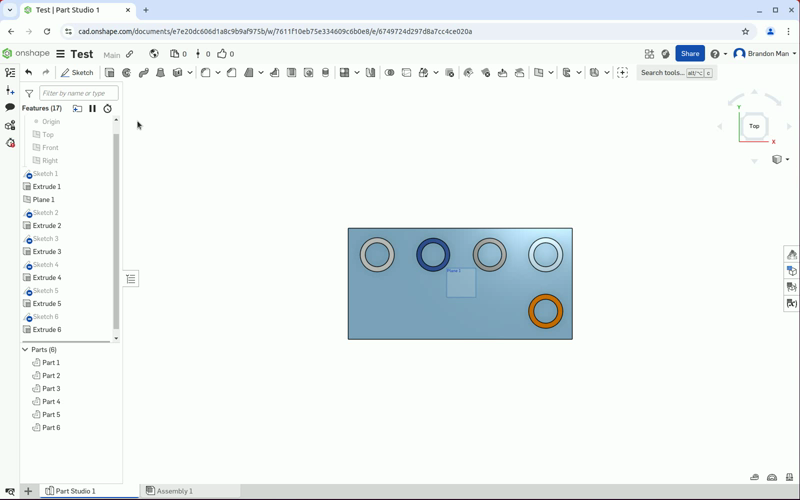
key(shift+h)
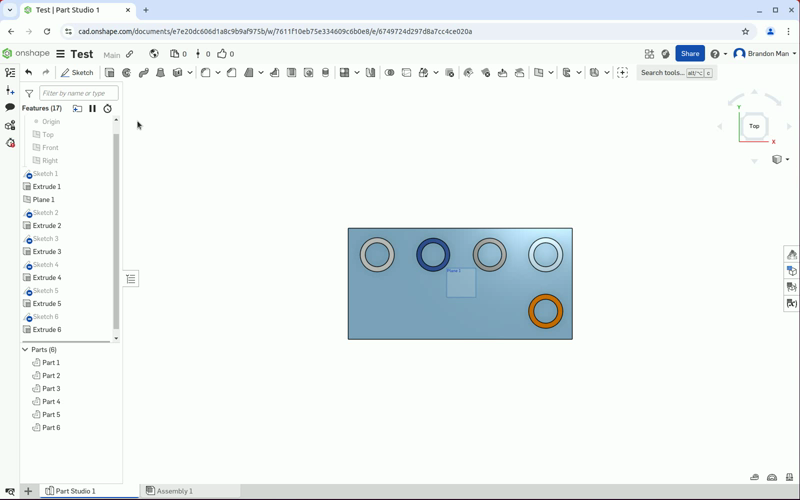
key(shift+h)
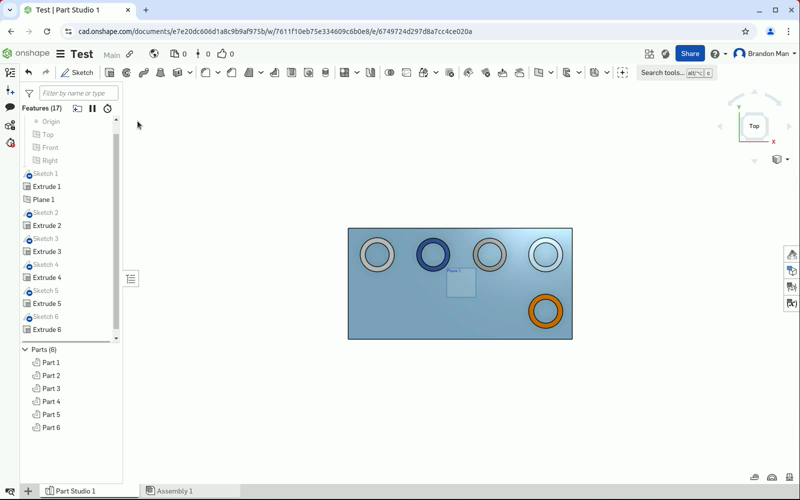
mouse_move(69, 176)
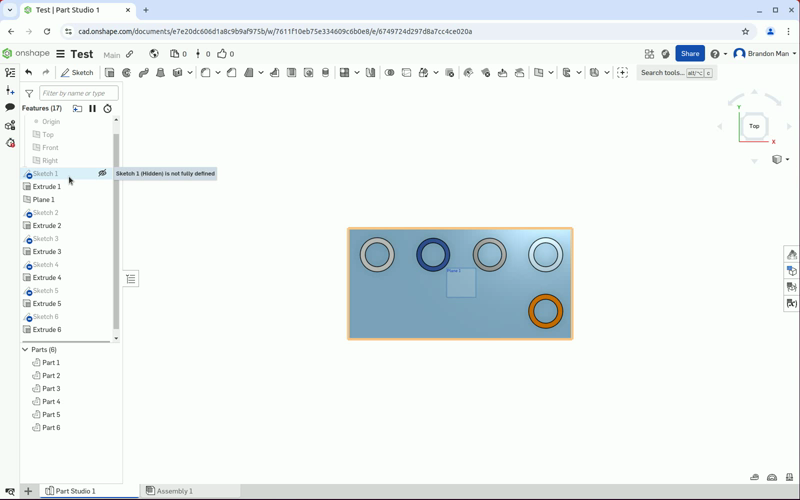
click(69, 176)
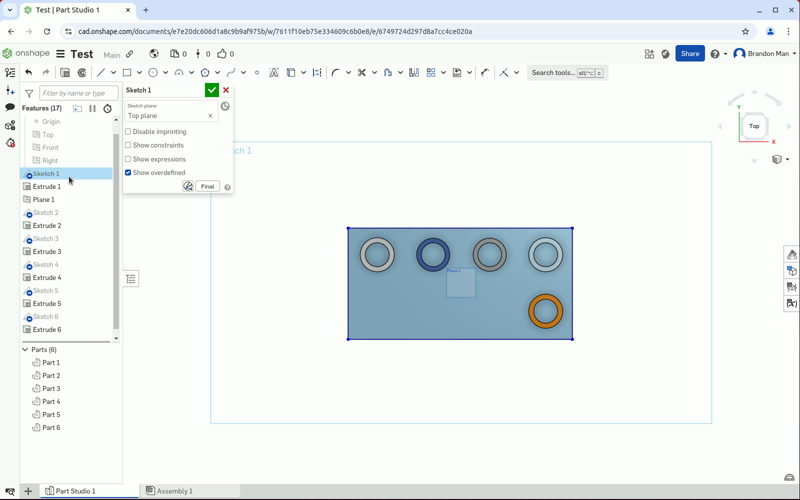
mouse_move(229, 92)
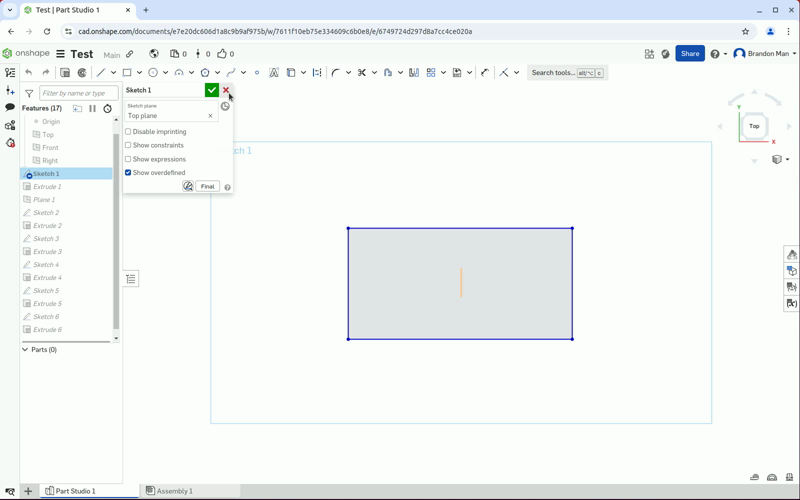
click(229, 92)
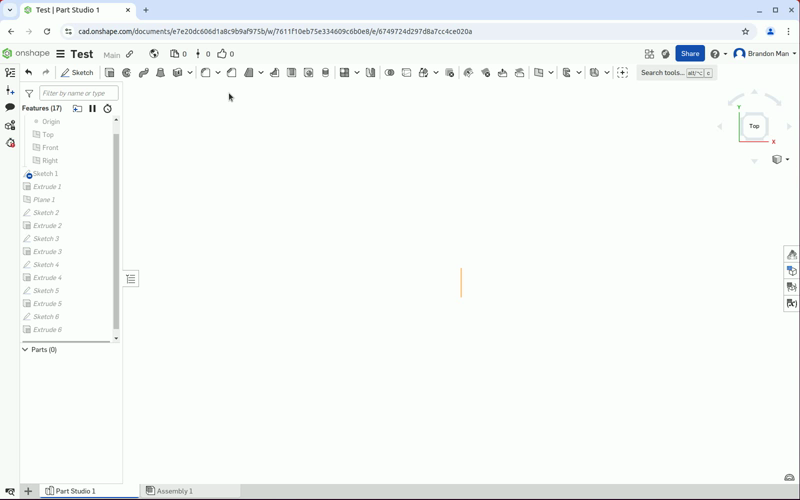
key(shift+s)
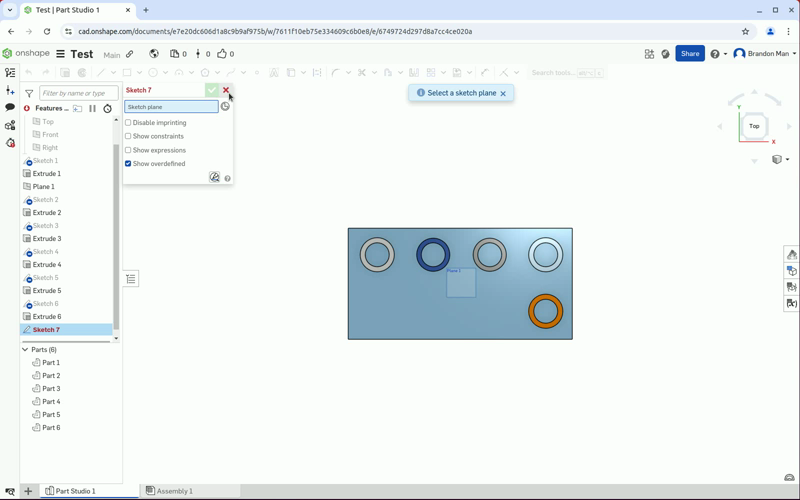
mouse_move(69, 189)
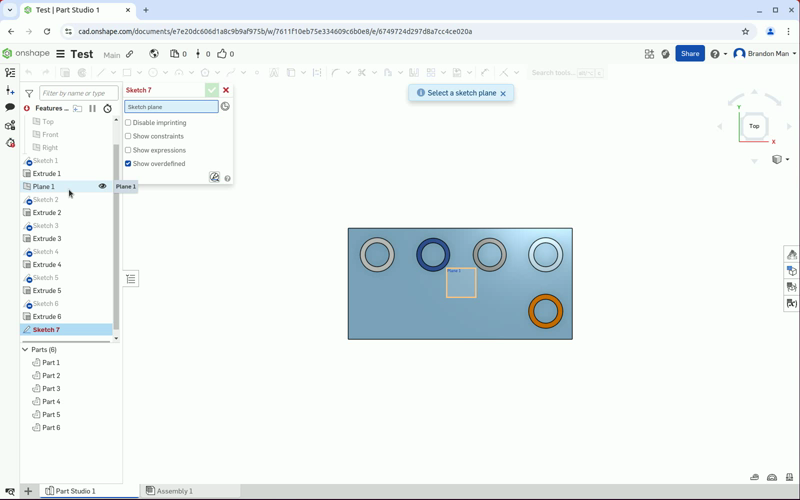
click(69, 189)
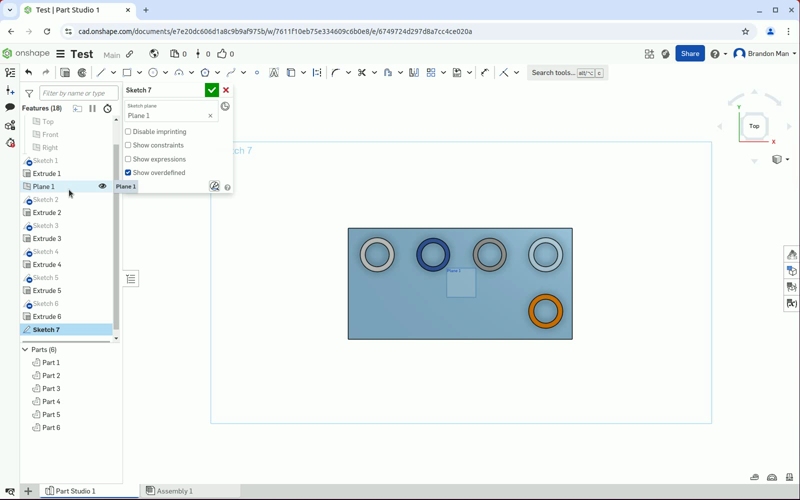
mouse_move(73, 352)
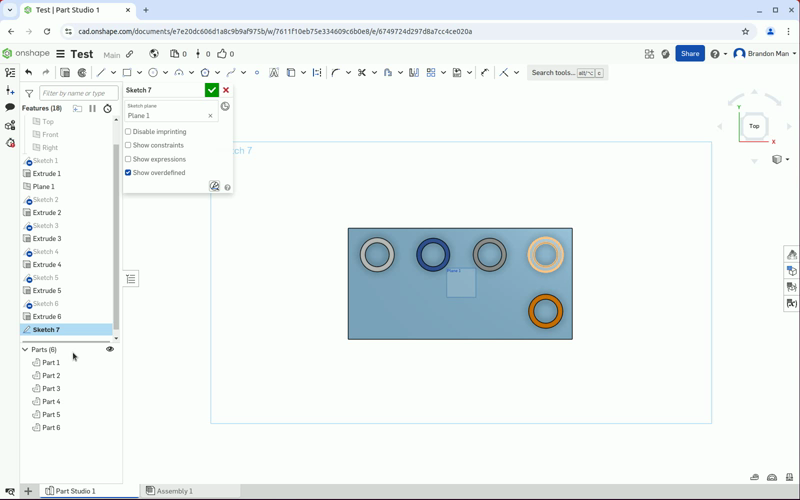
key(y)
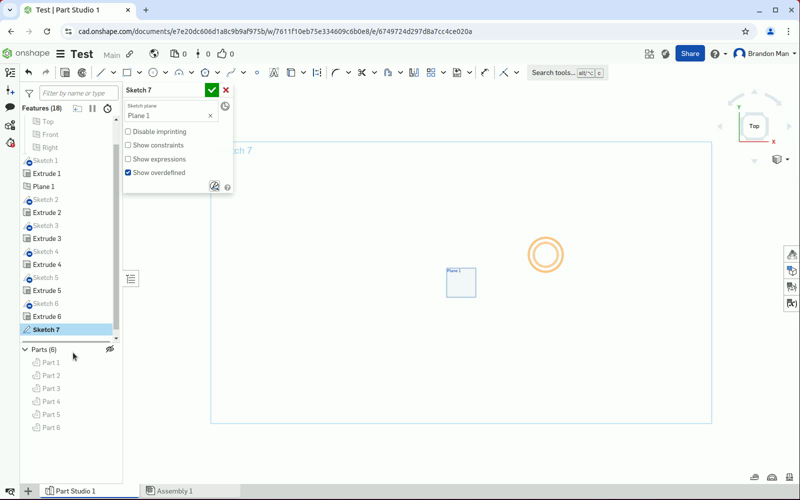
key(c)
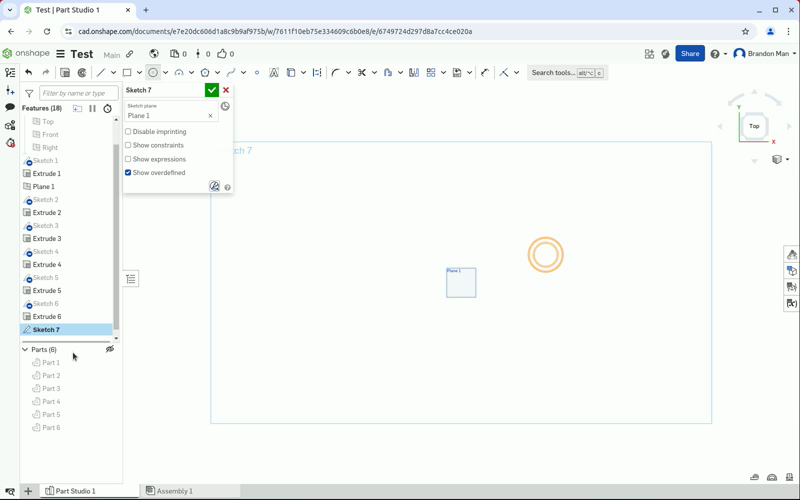
key_down(shift)
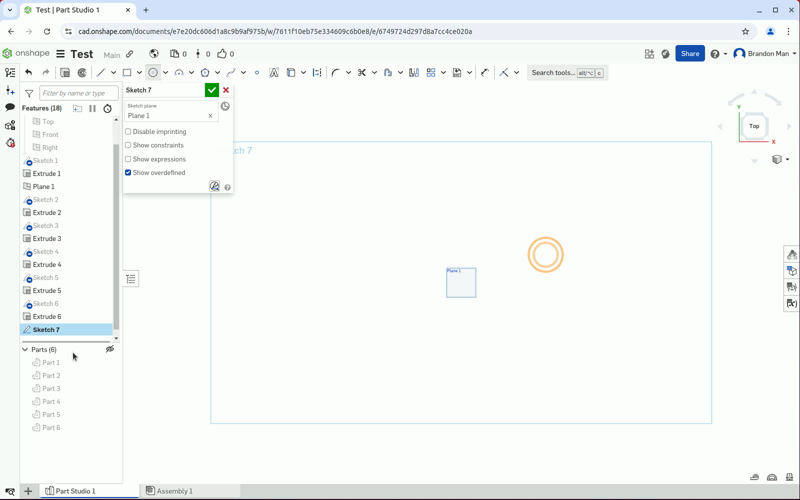
mouse_move(489, 311)
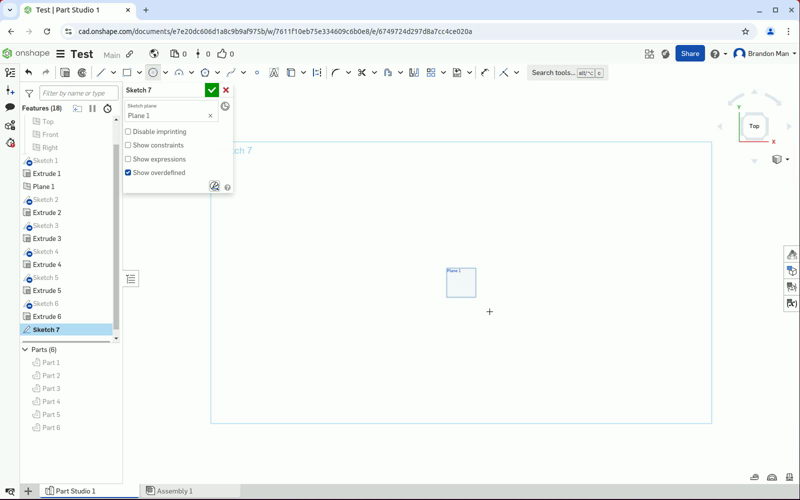
click(489, 311)
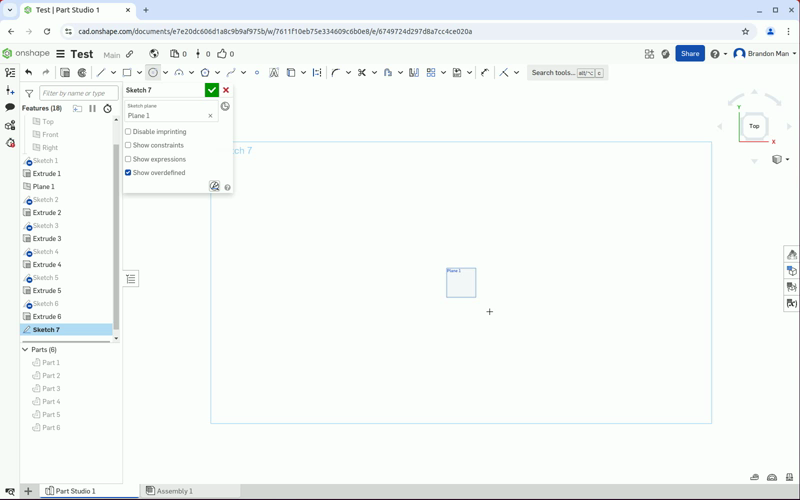
key_up(shift)
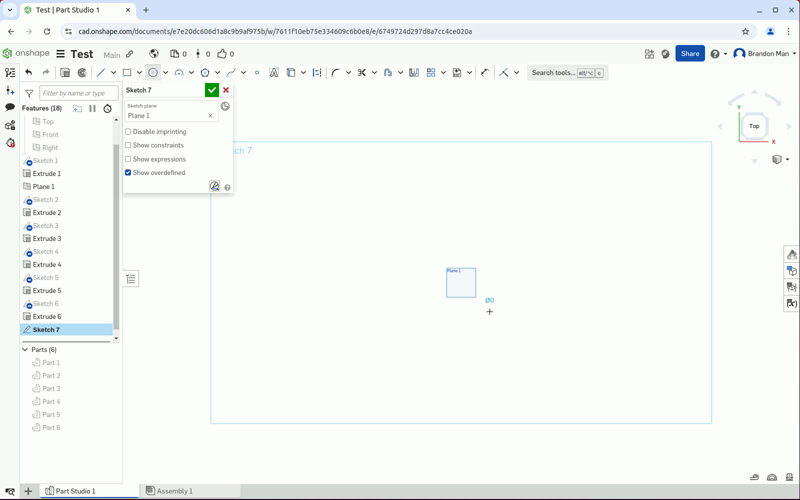
mouse_move(506, 311)
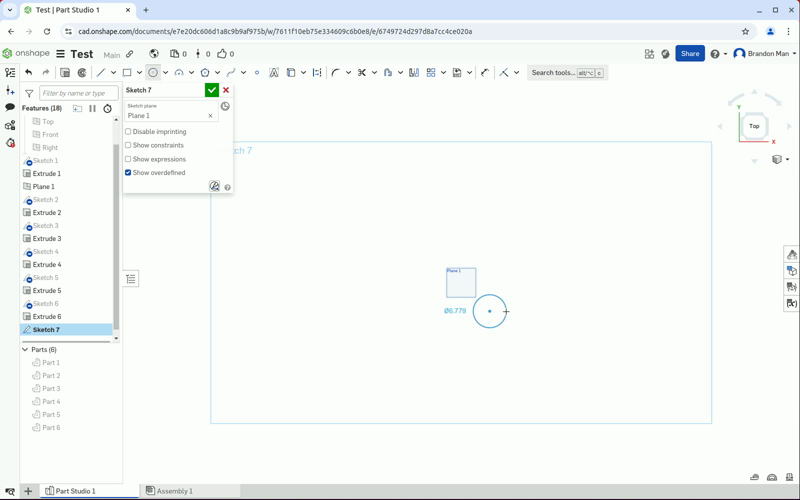
click(506, 311)
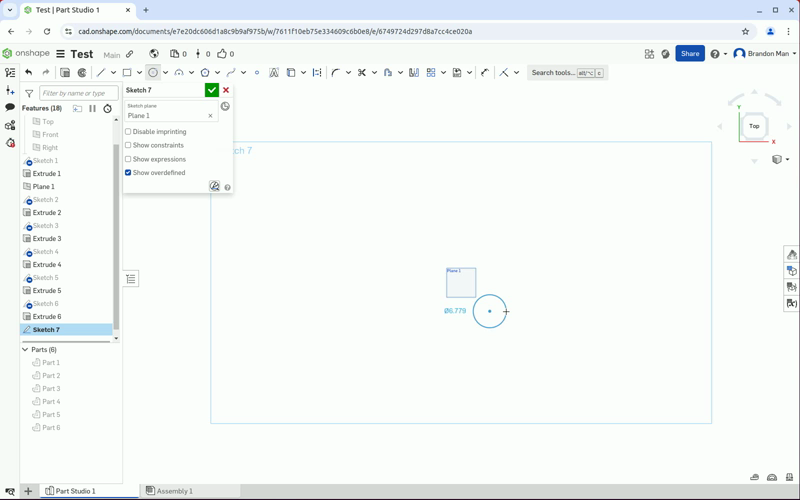
key(esc)
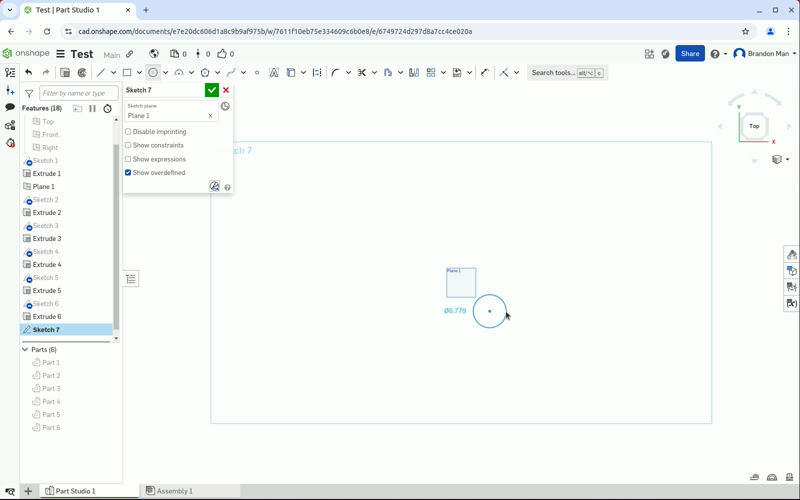
key(c)
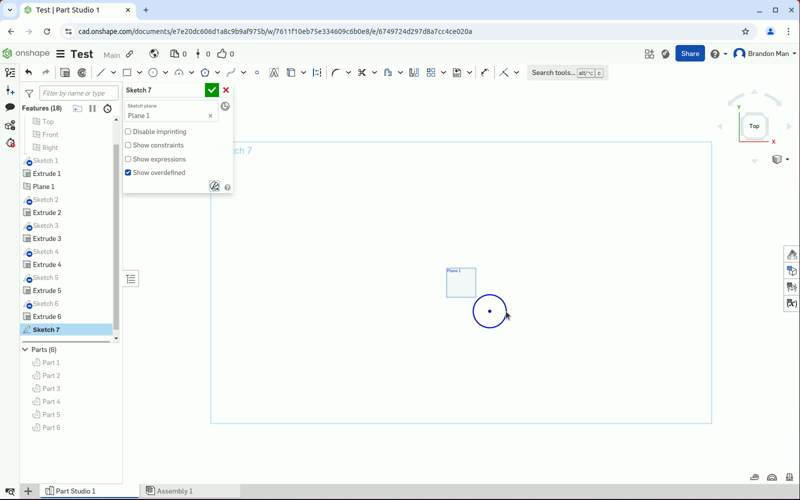
key_down(shift)
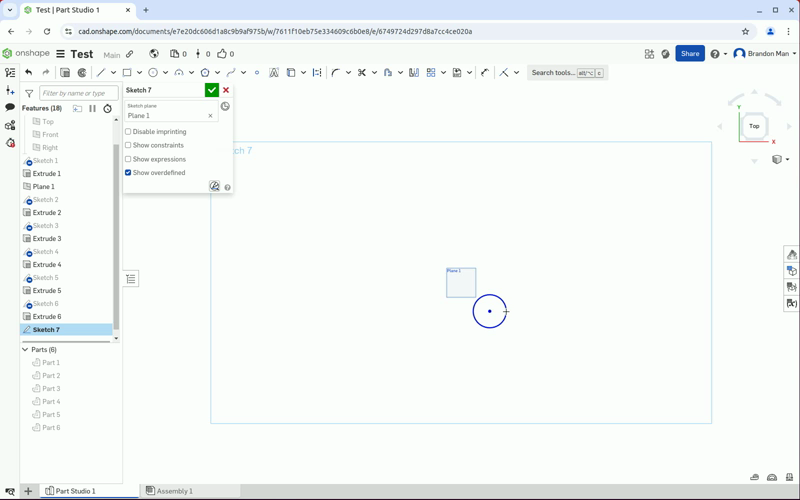
mouse_move(489, 311)
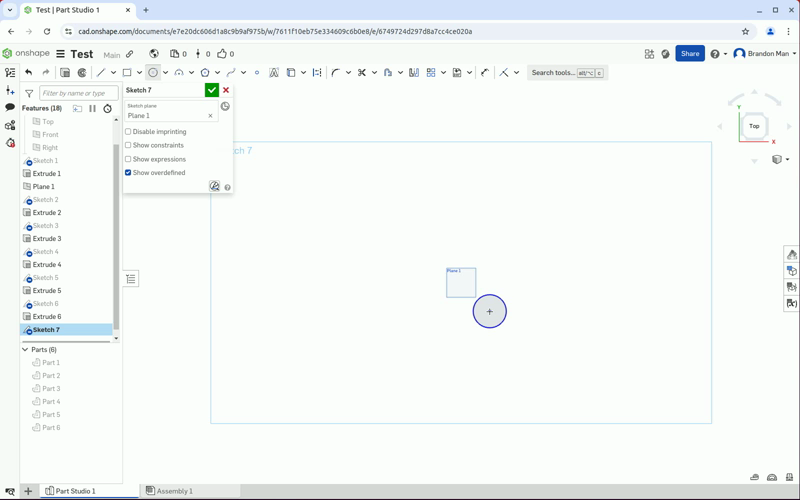
click(489, 311)
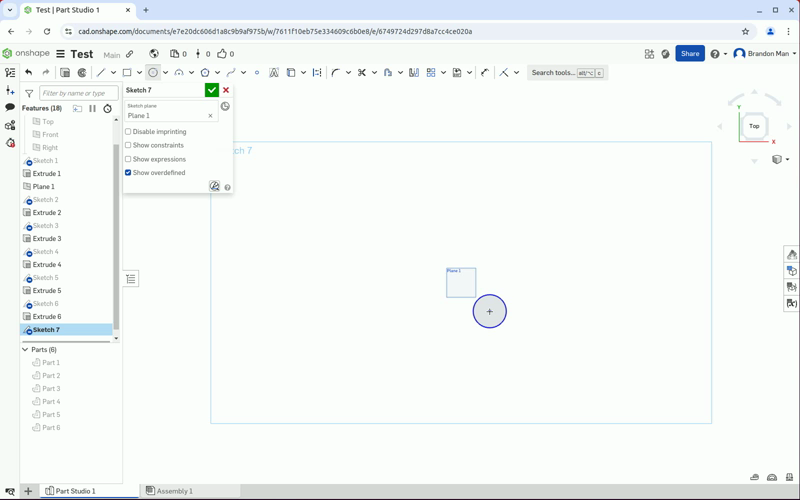
key_up(shift)
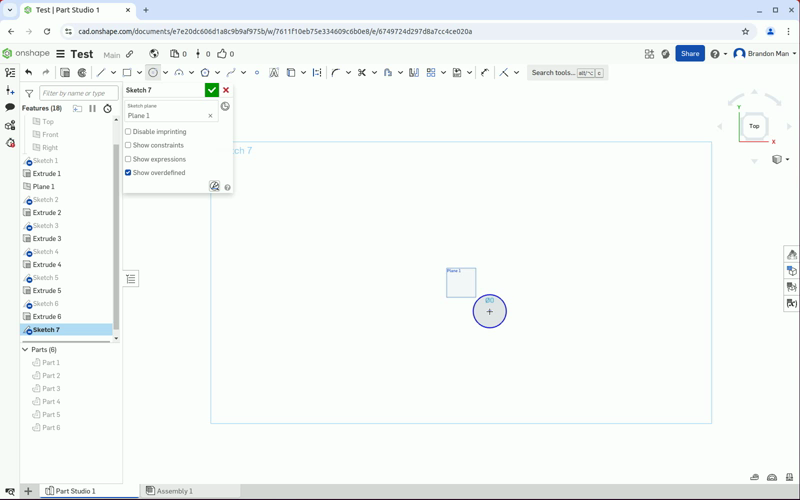
mouse_move(501, 311)
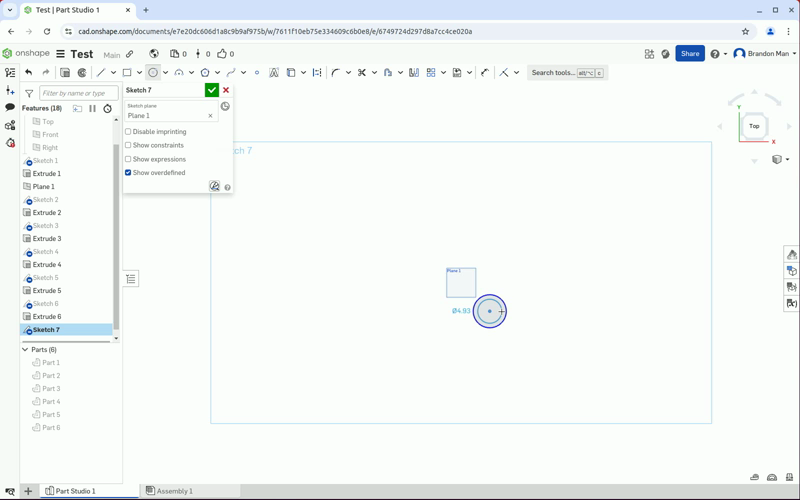
click(501, 311)
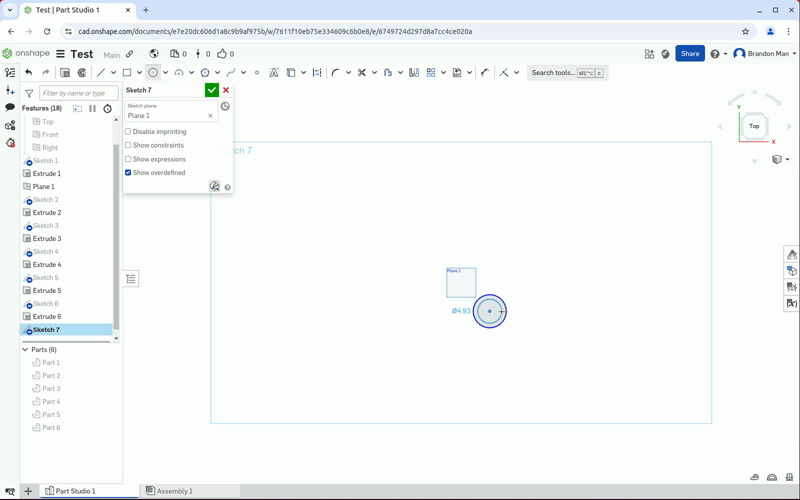
key(esc)
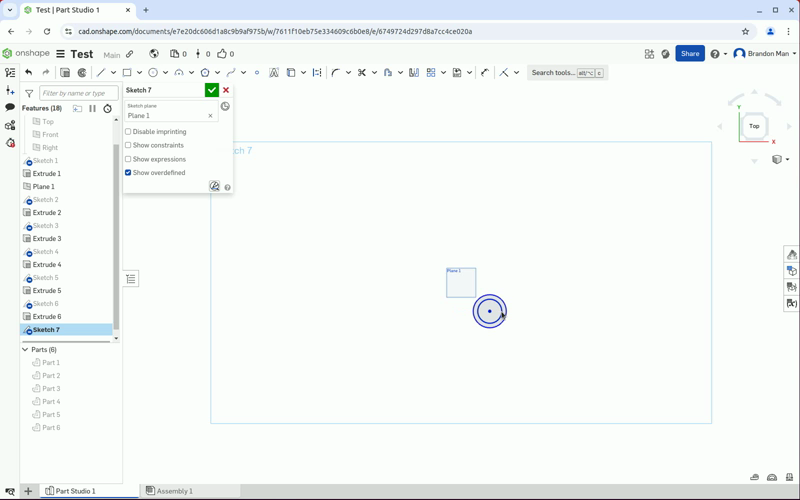
mouse_move(499, 320)
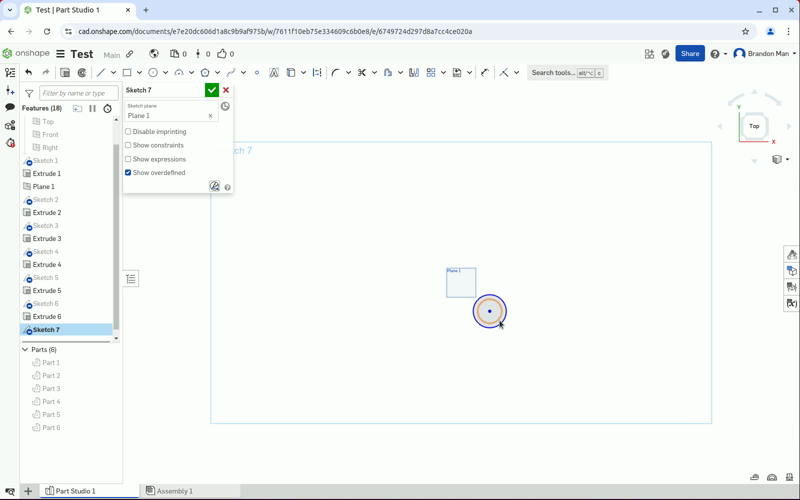
scroll(6)
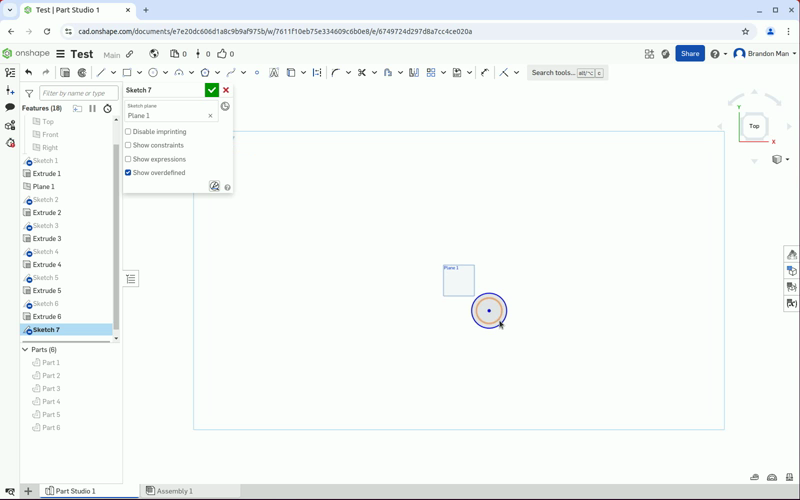
scroll(6)
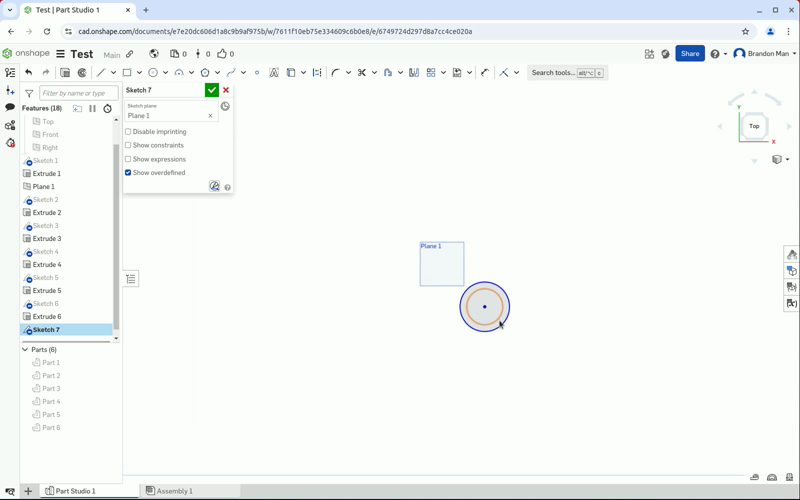
scroll(6)
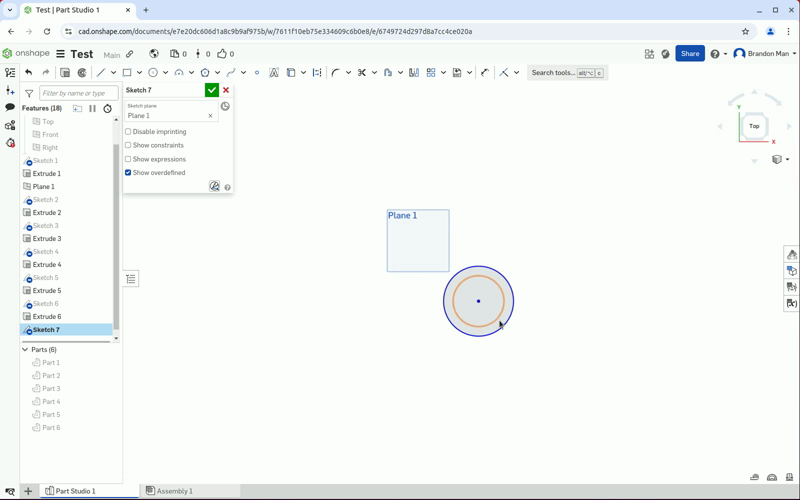
scroll(6)
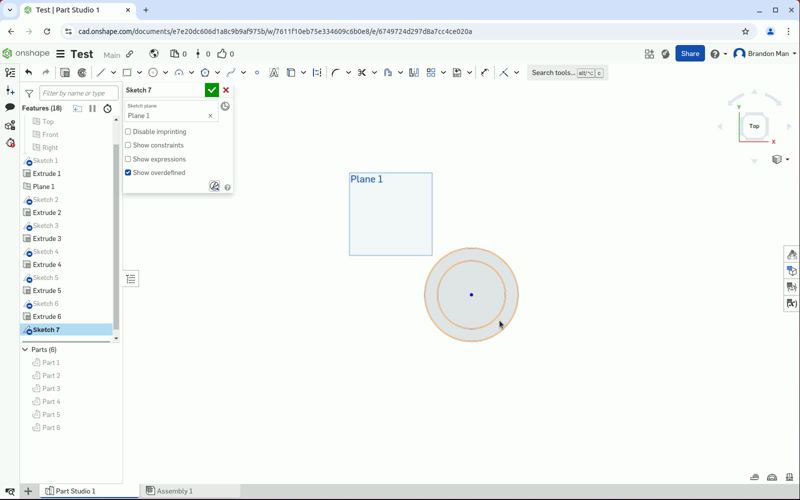
scroll(6)
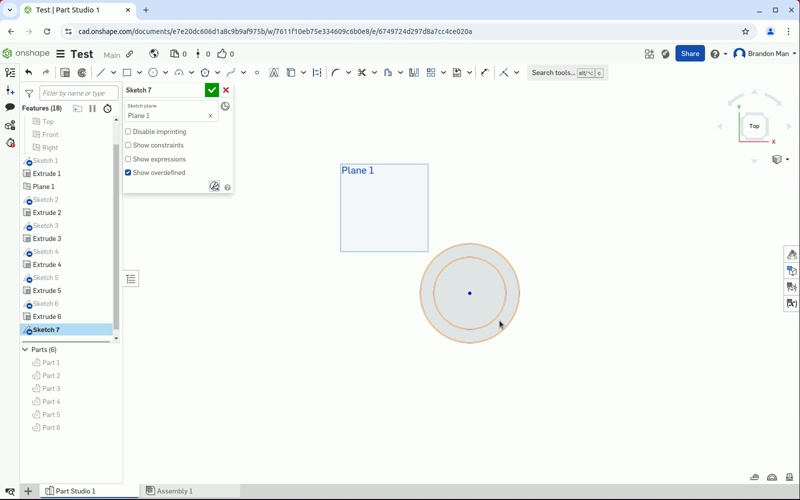
scroll(6)
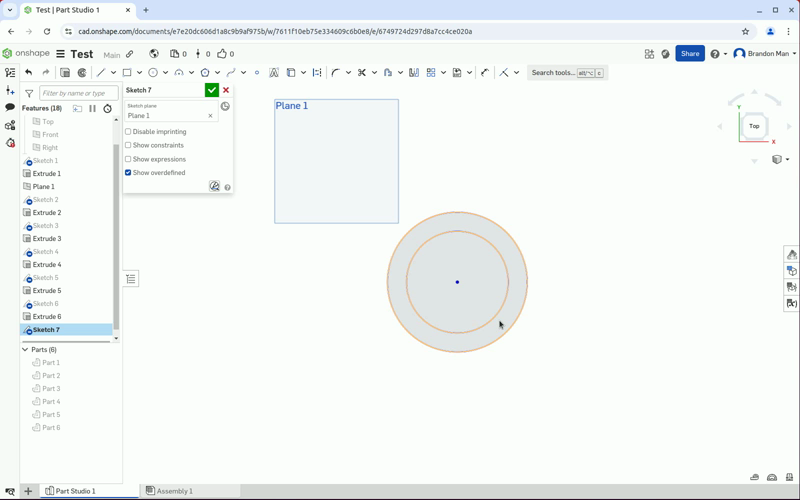
scroll(6)
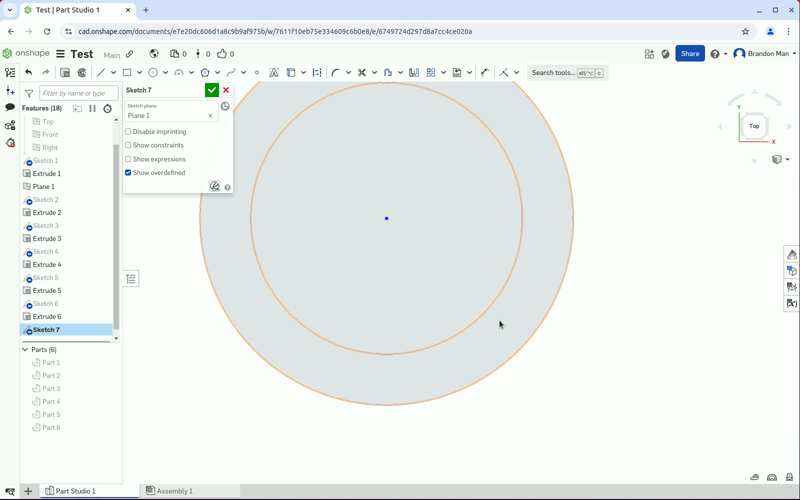
click(499, 320)
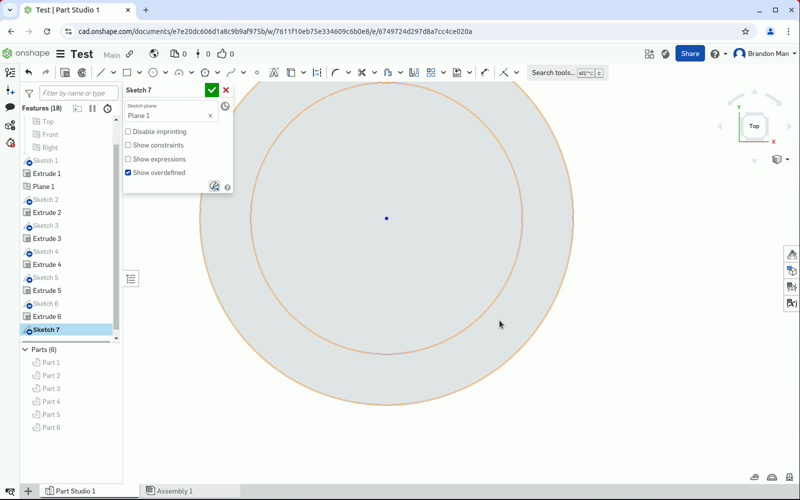
scroll(-6)
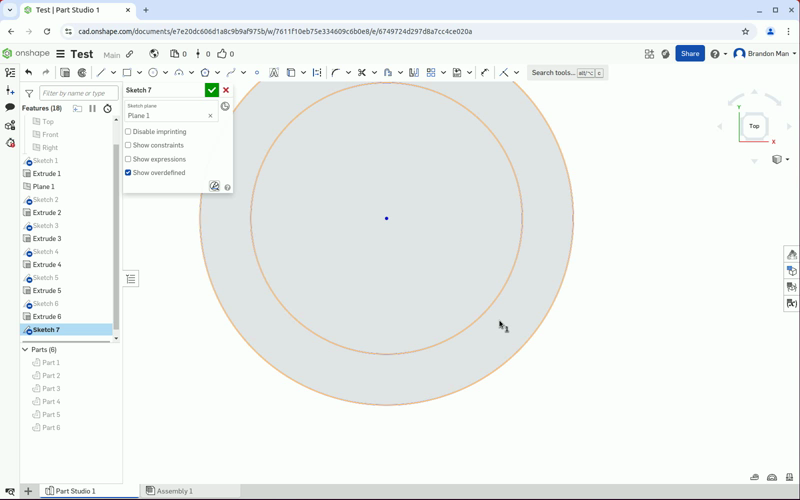
scroll(-6)
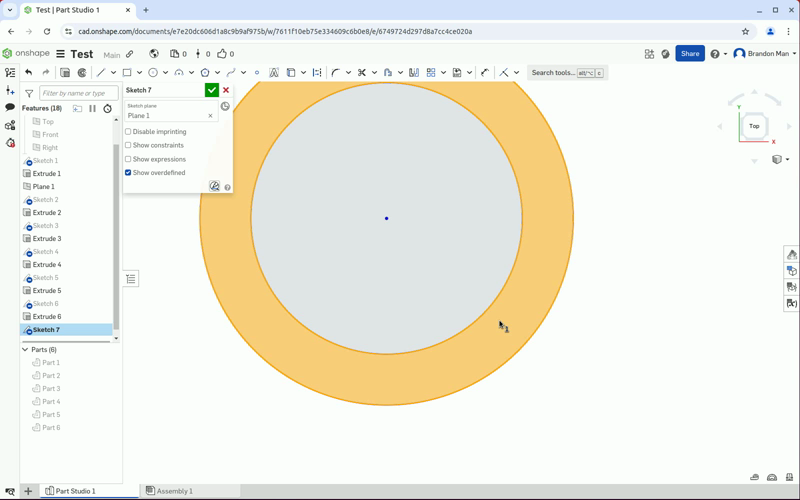
scroll(-6)
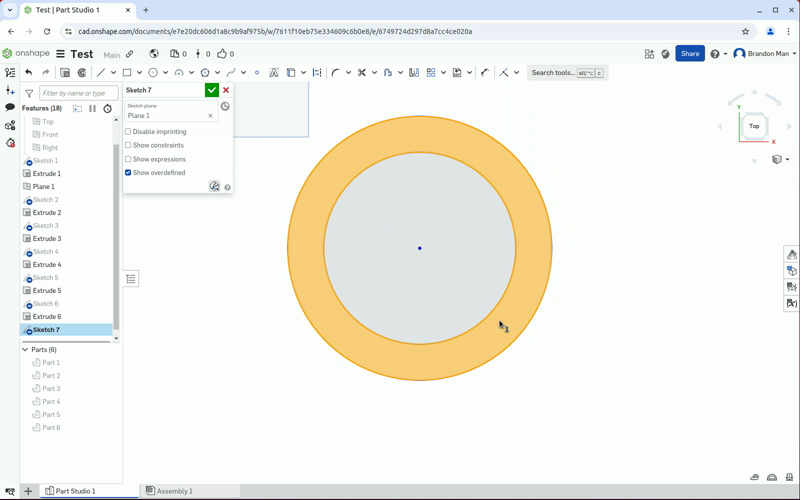
scroll(-6)
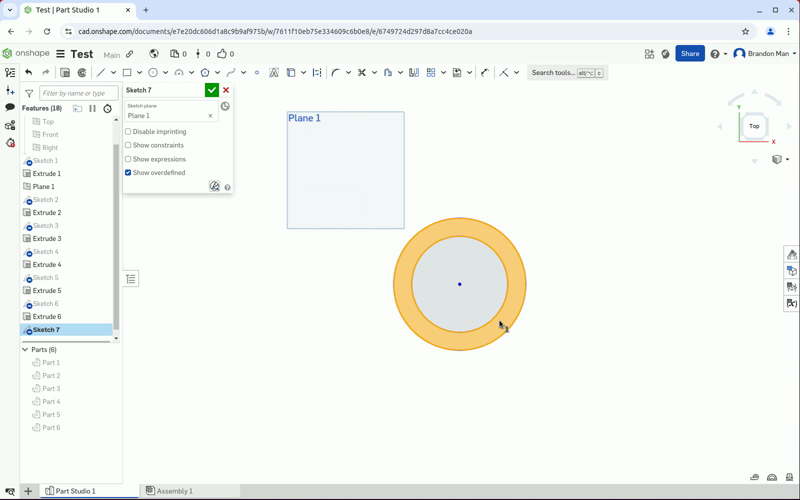
scroll(-6)
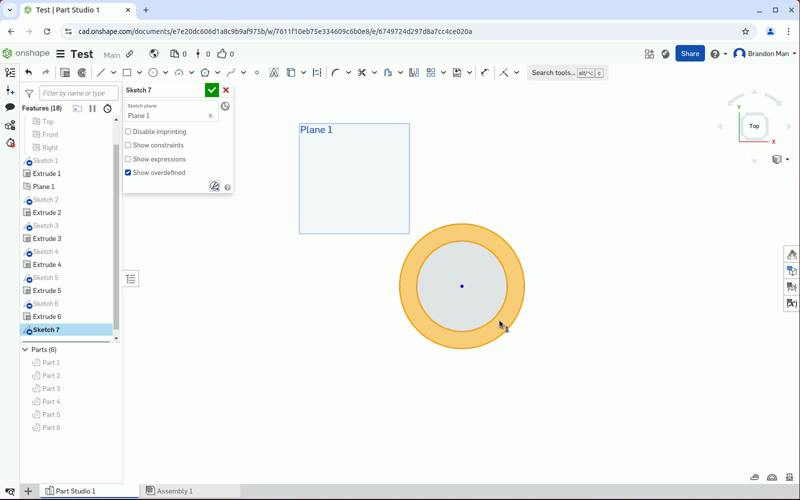
scroll(-6)
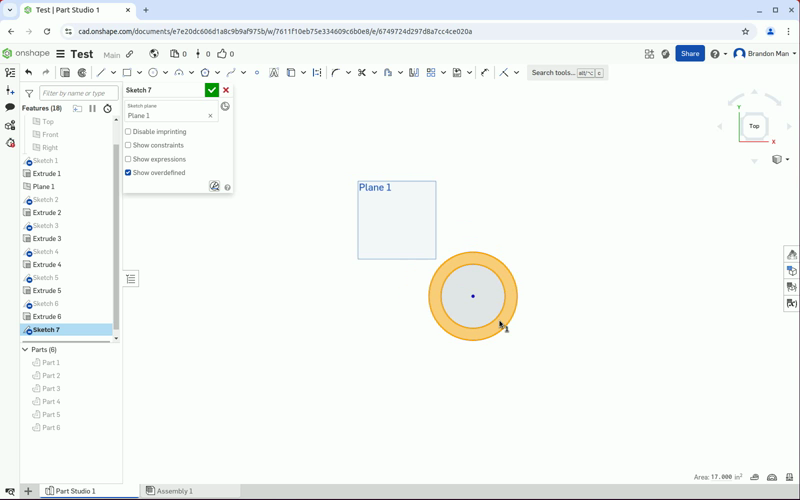
scroll(-6)
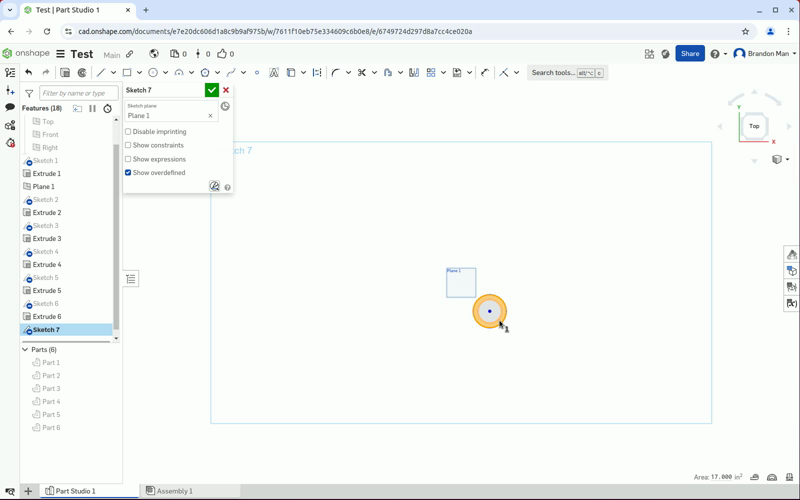
mouse_move(73, 352)
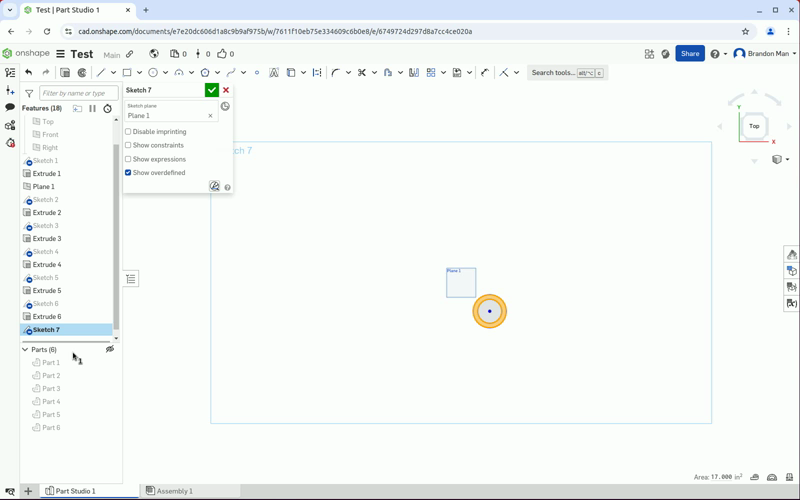
key(shift+y)
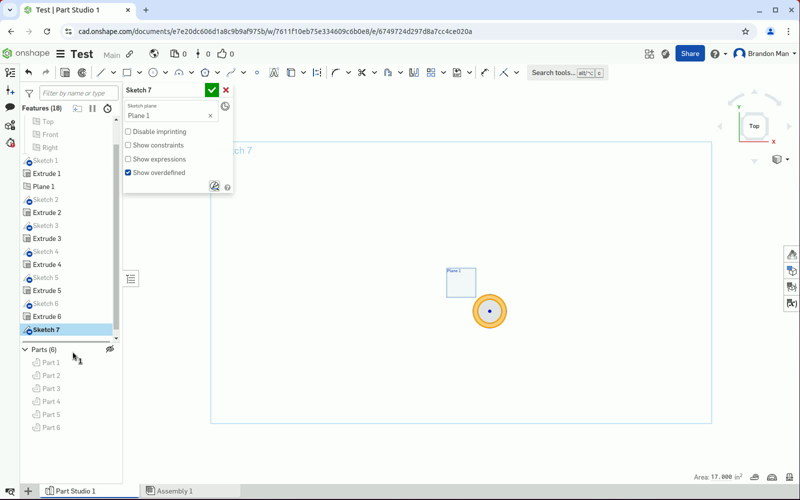
key(shift+e)
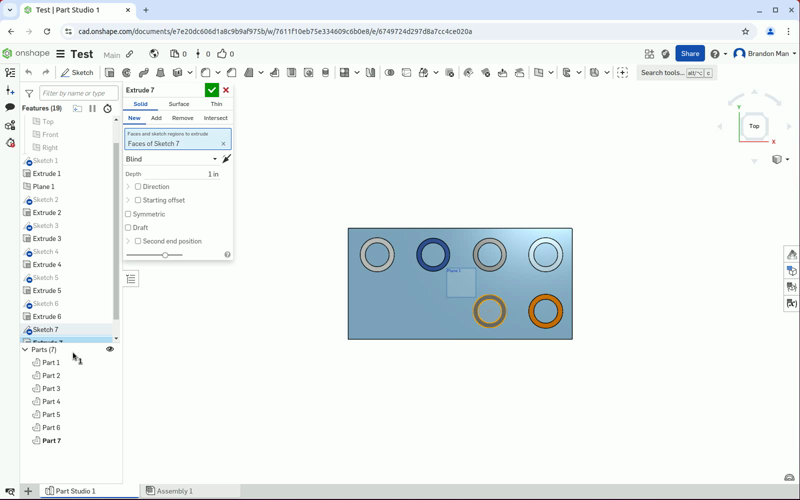
mouse_move(143, 106)
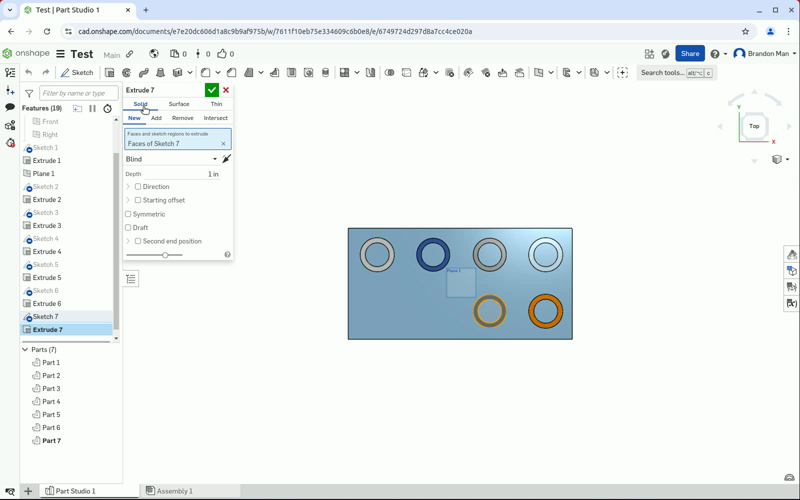
click(143, 106)
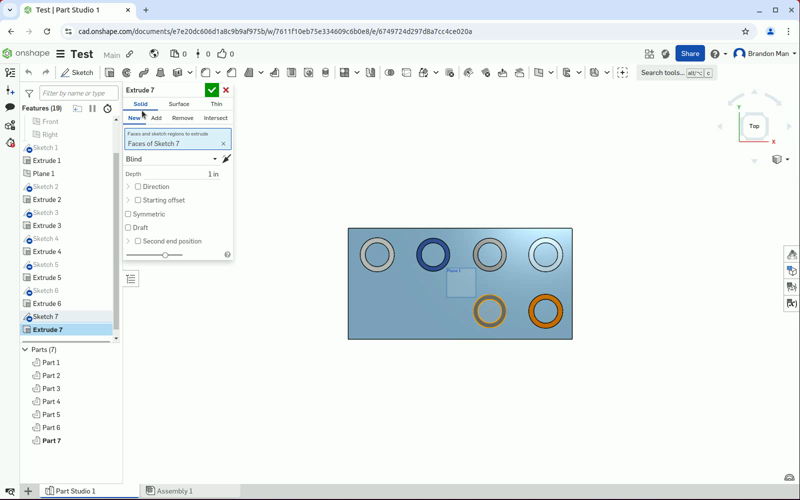
mouse_move(137, 120)
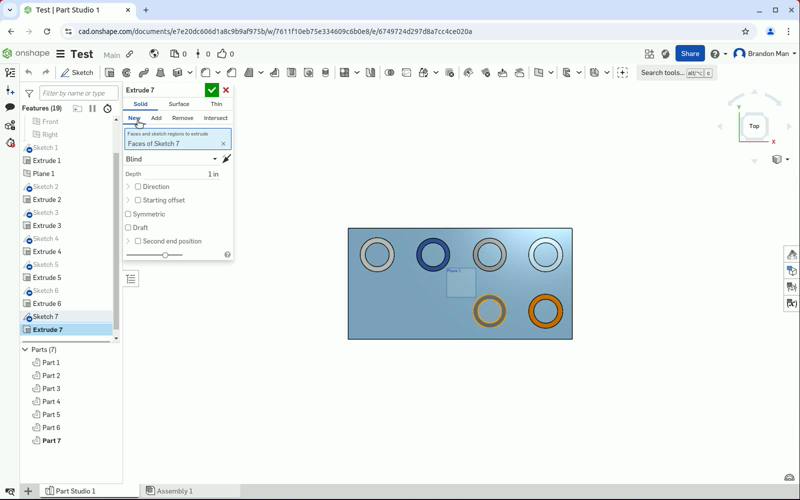
click(137, 120)
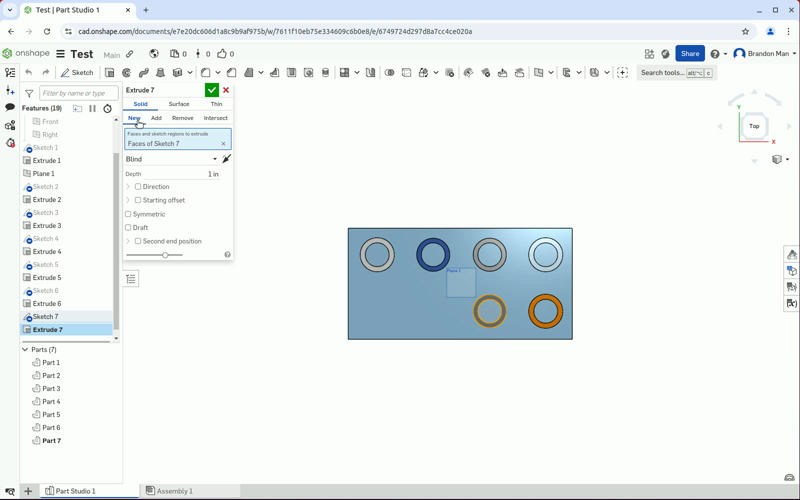
key(tab, 4)
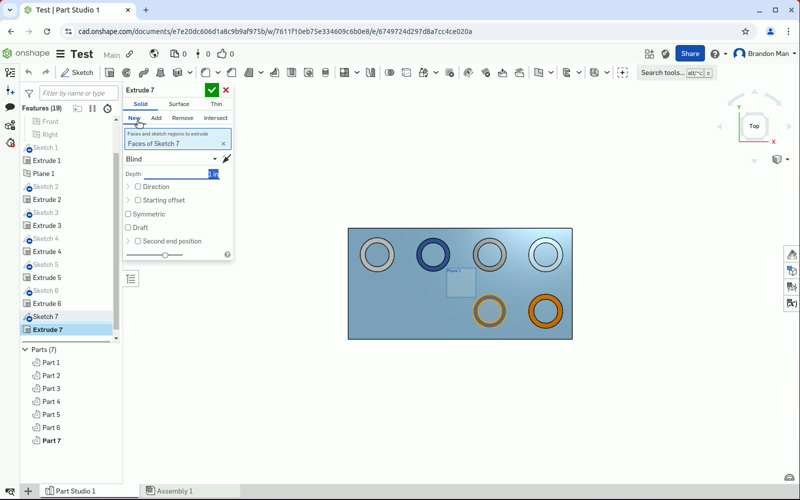
text(3.37)
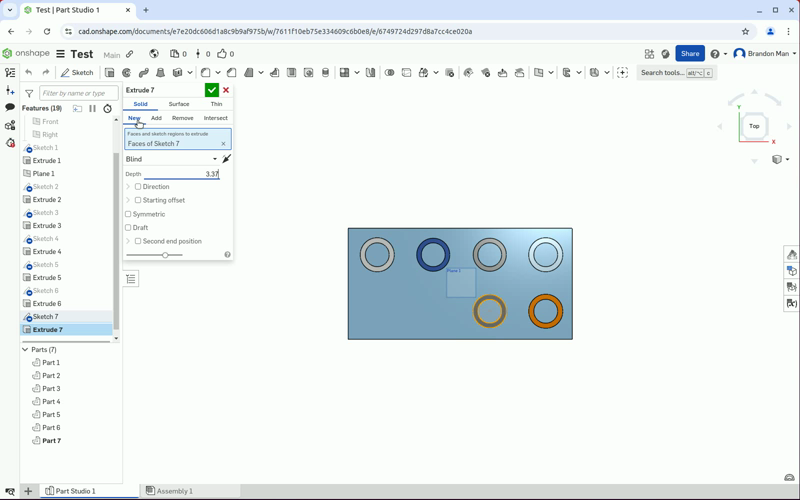
key(enter)
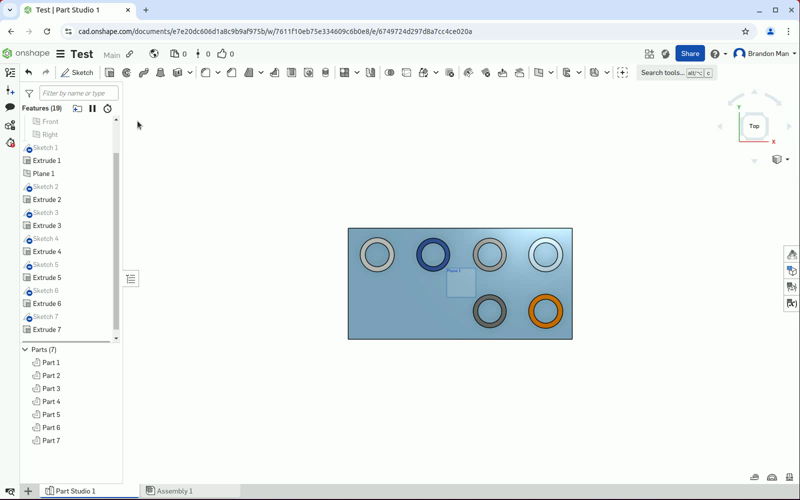
key(shift+h)
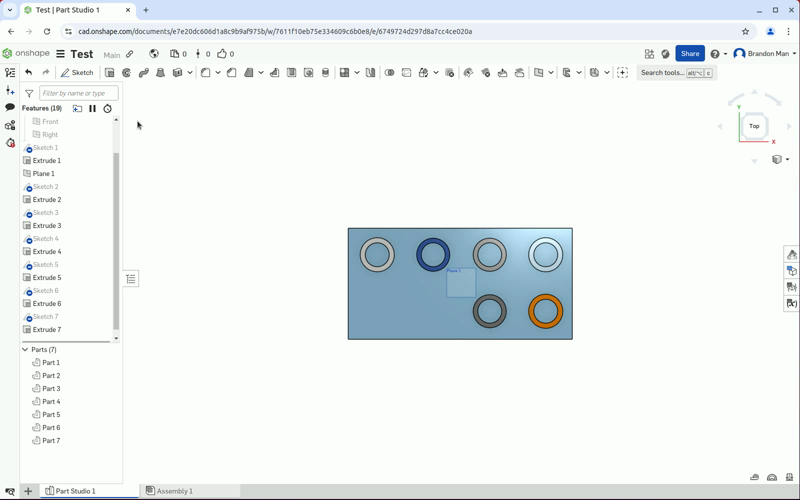
key(shift+h)
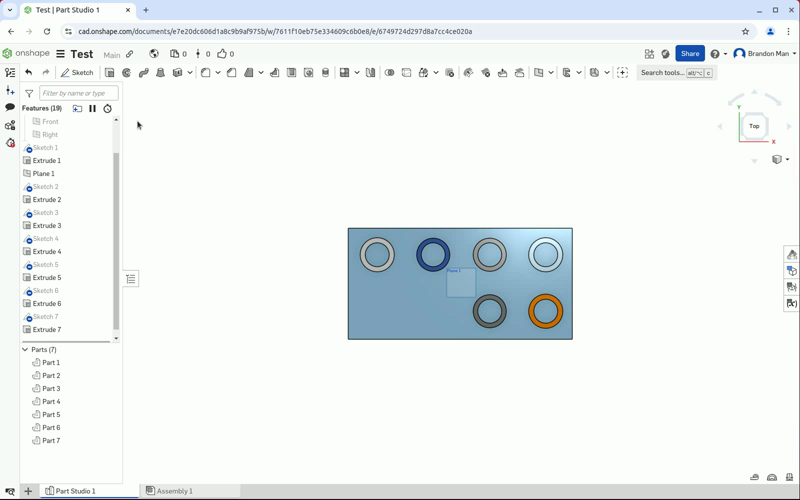
mouse_move(69, 150)
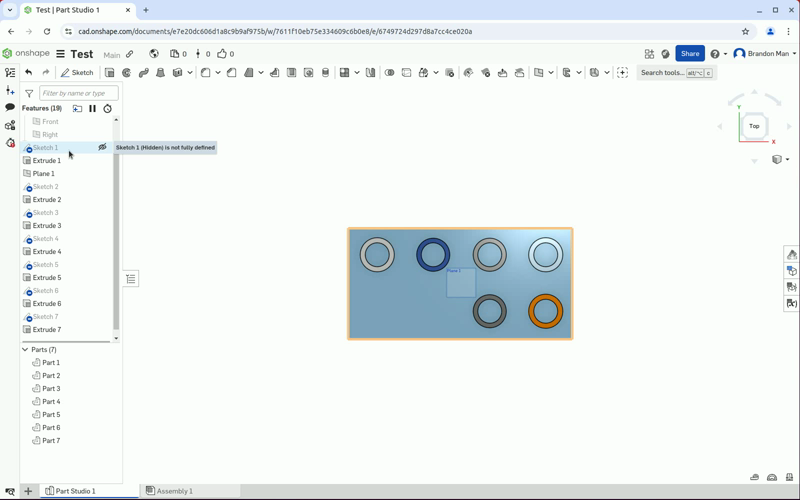
click(69, 150)
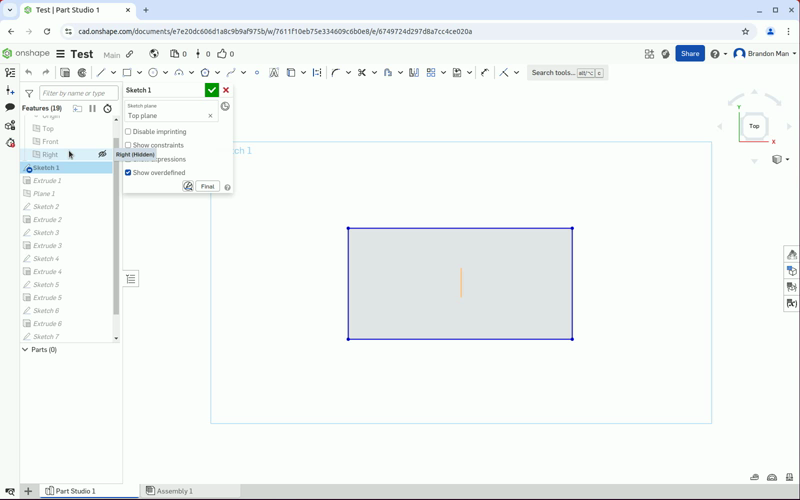
mouse_move(229, 92)
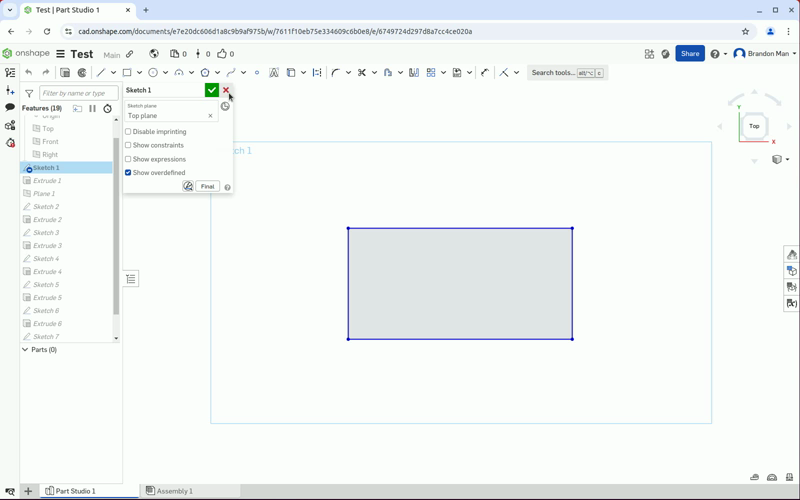
click(229, 92)
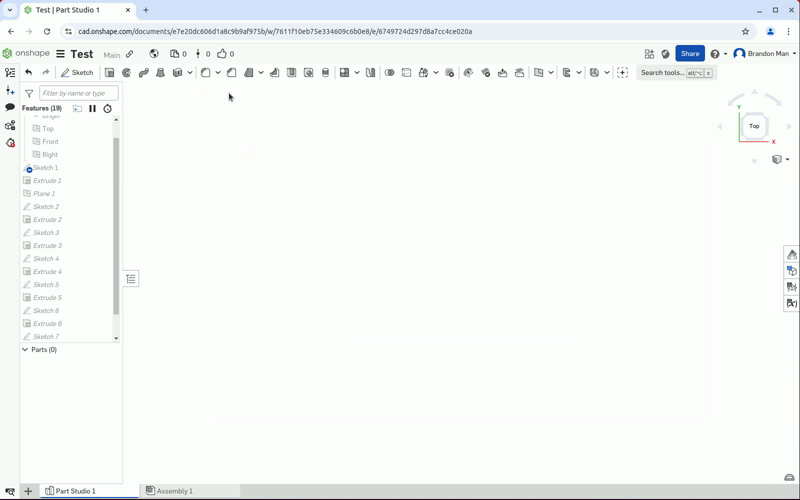
key(shift+s)
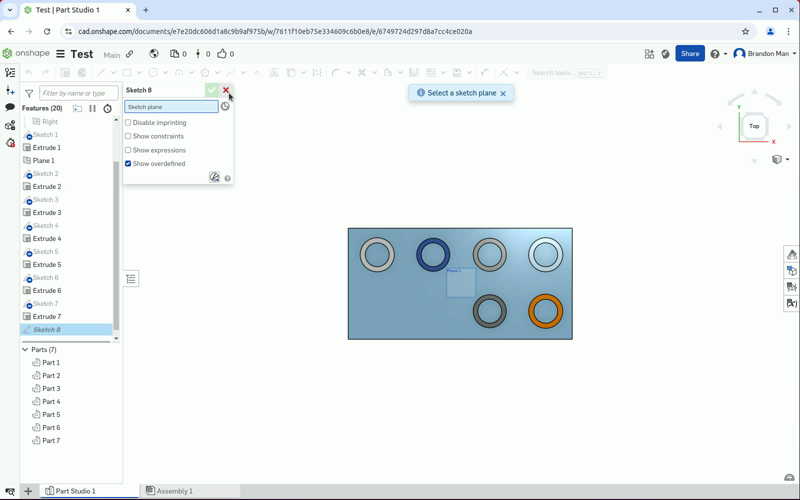
mouse_move(69, 163)
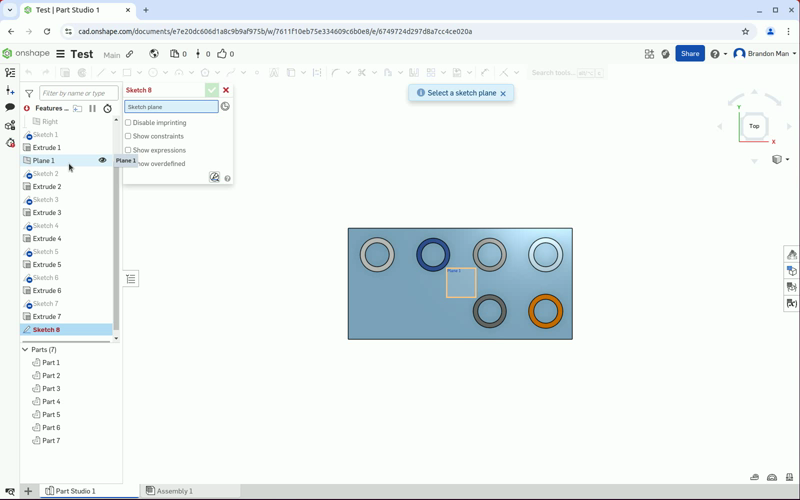
click(69, 163)
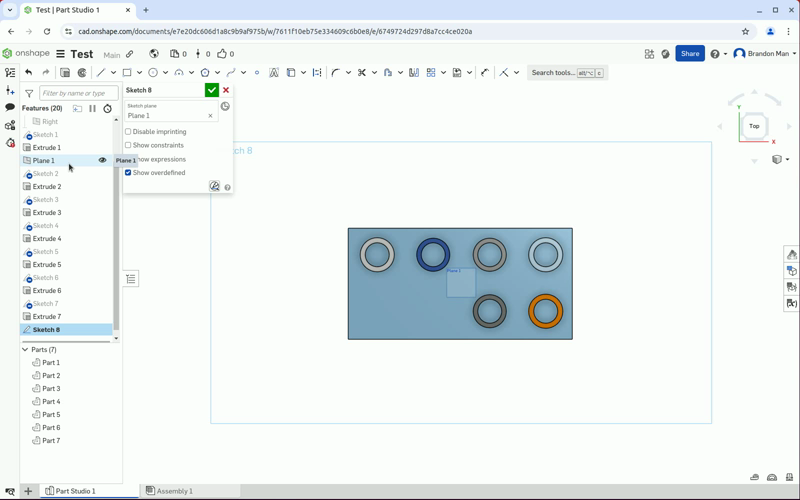
mouse_move(73, 352)
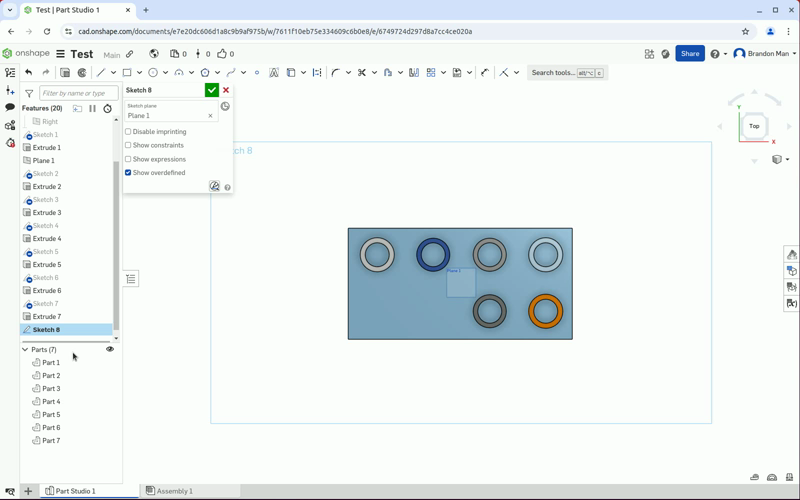
key(y)
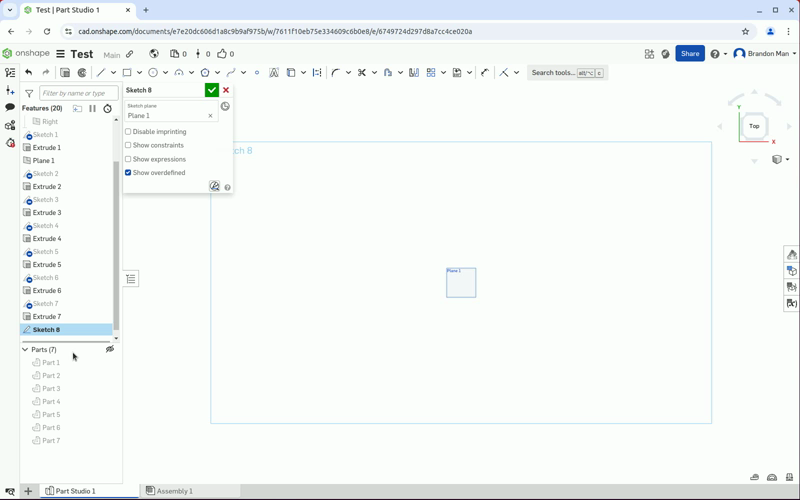
key(c)
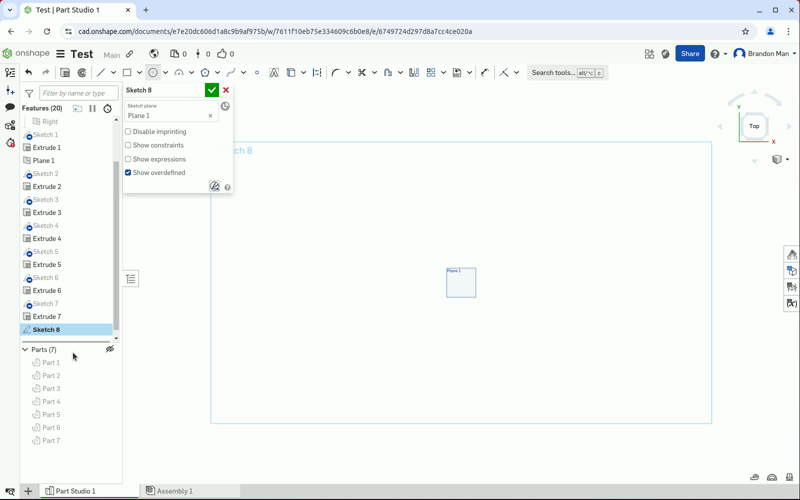
key_down(shift)
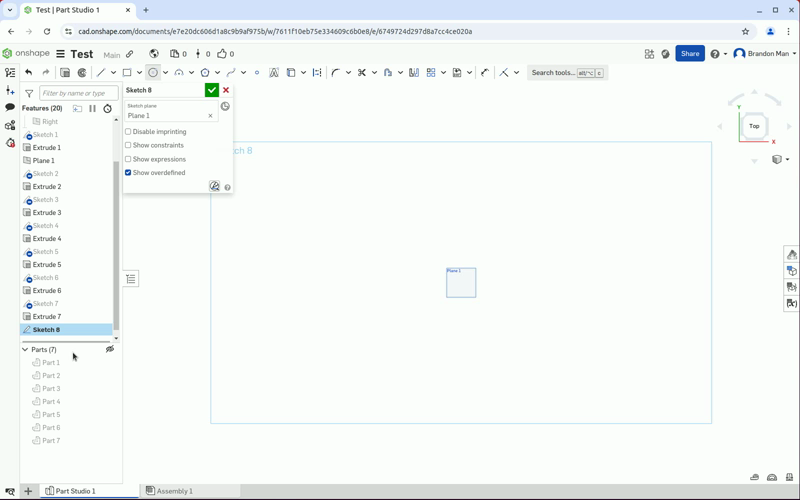
mouse_move(377, 311)
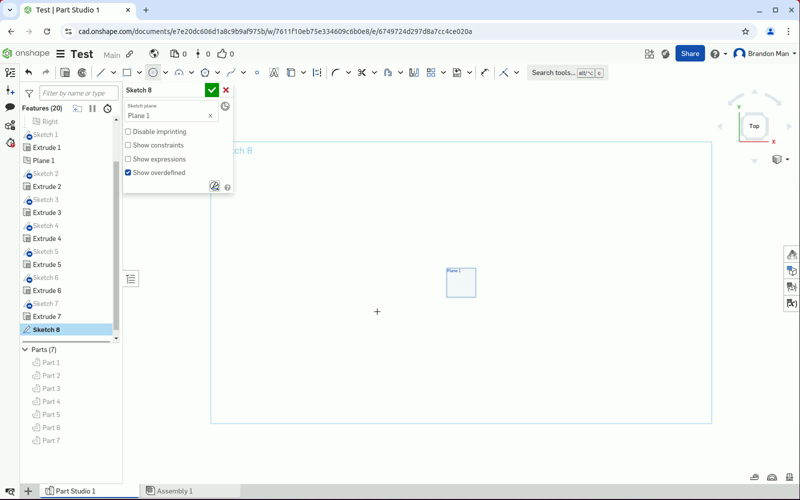
click(377, 311)
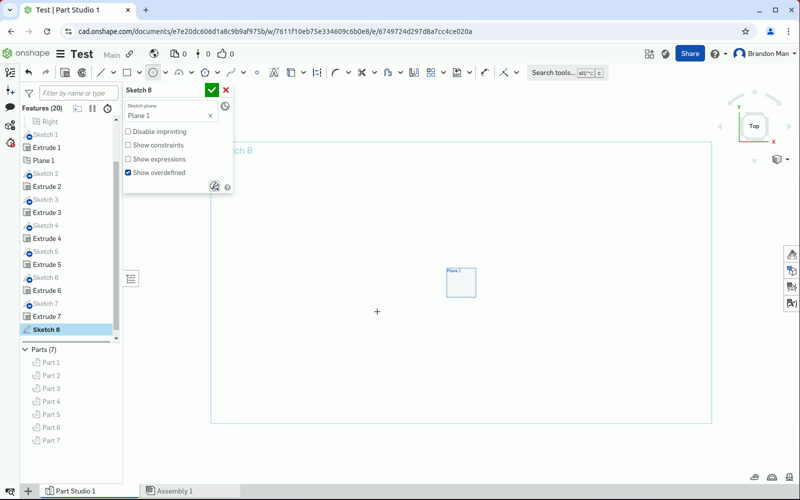
key_up(shift)
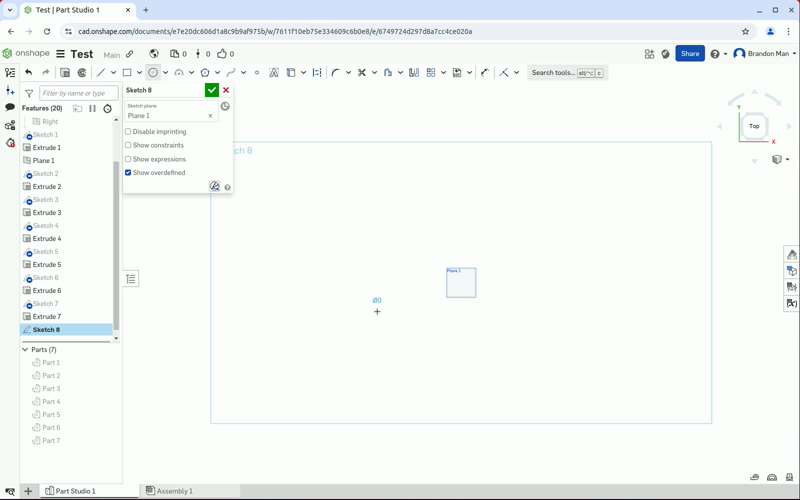
mouse_move(394, 311)
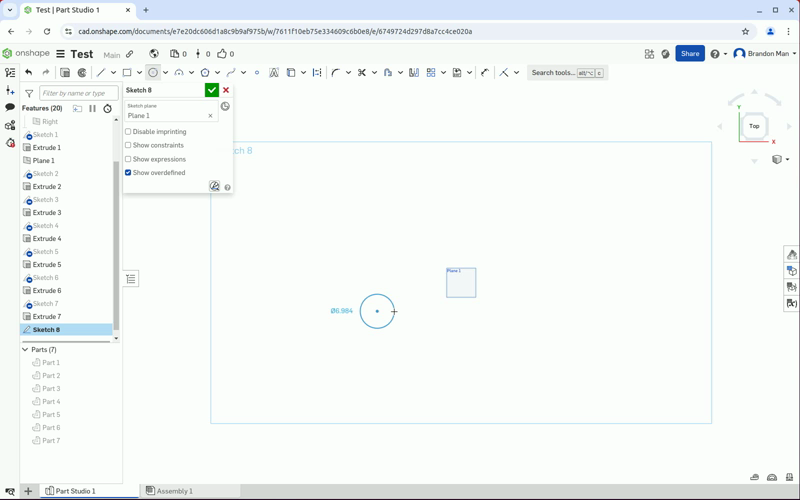
click(394, 311)
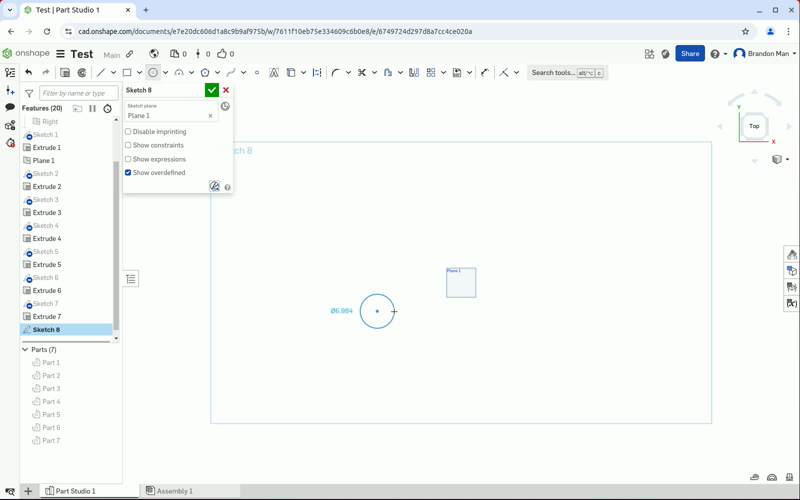
key(esc)
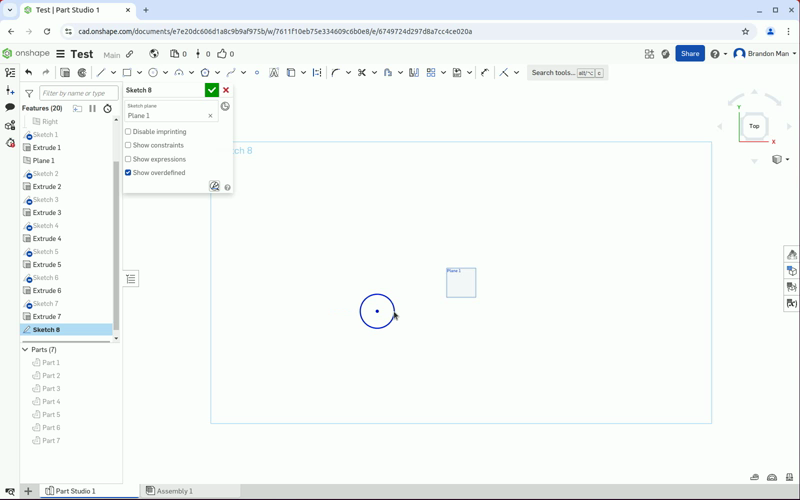
key(c)
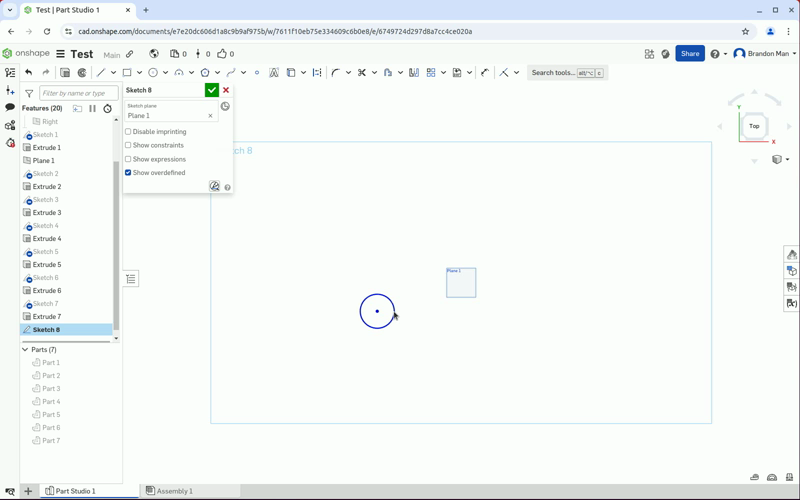
key_down(shift)
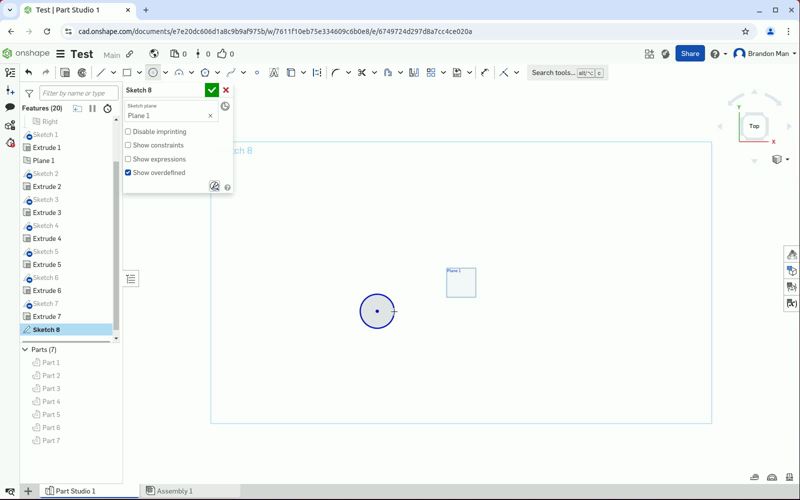
mouse_move(377, 311)
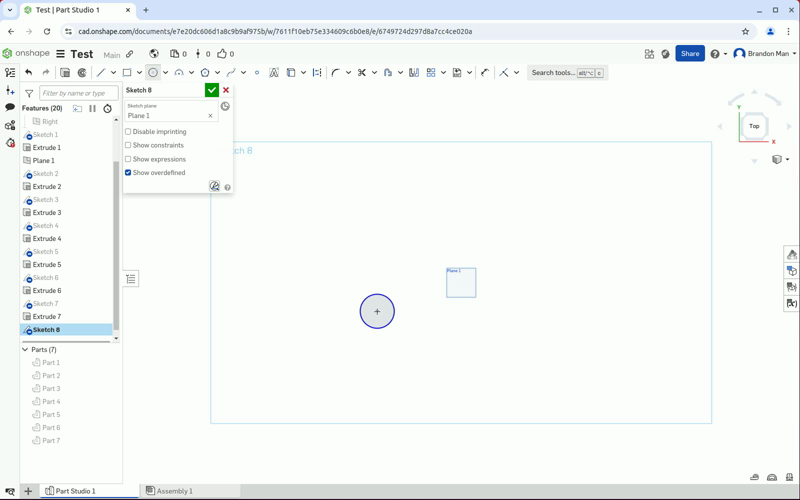
click(377, 311)
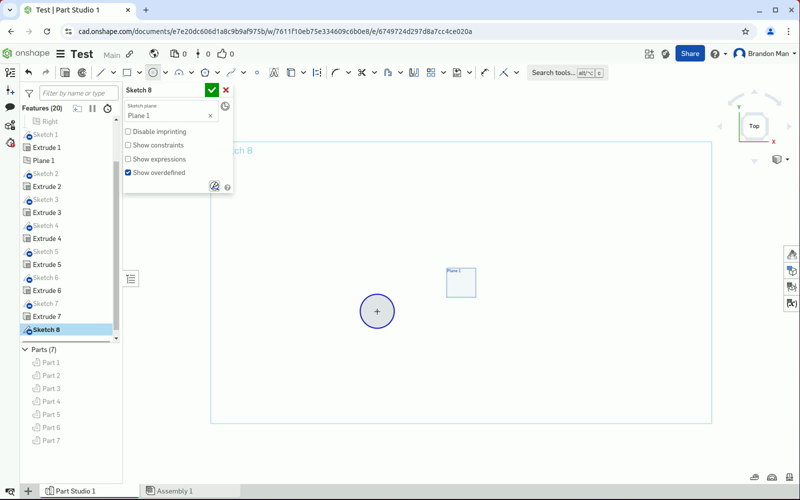
key_up(shift)
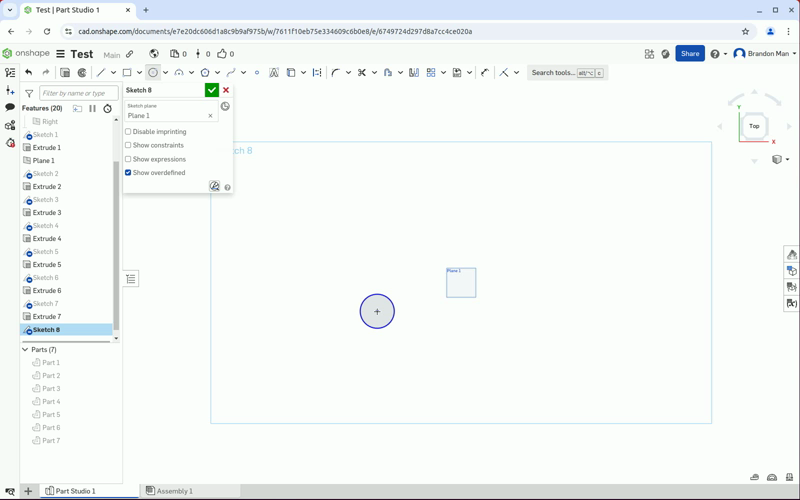
mouse_move(389, 311)
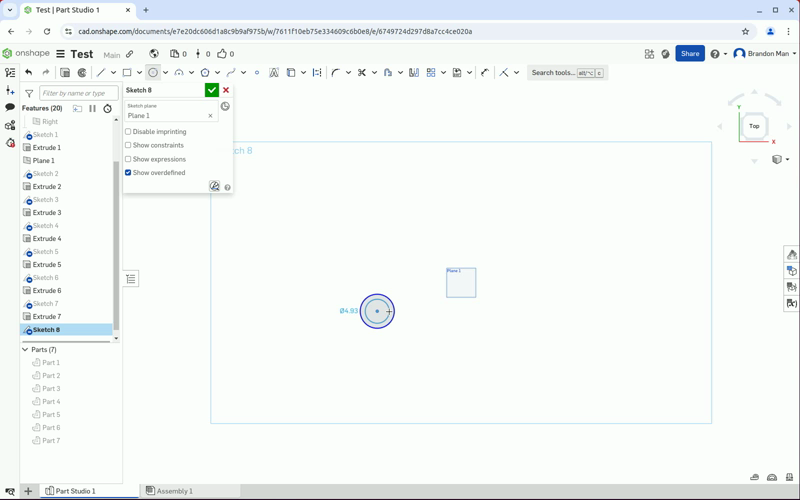
click(389, 311)
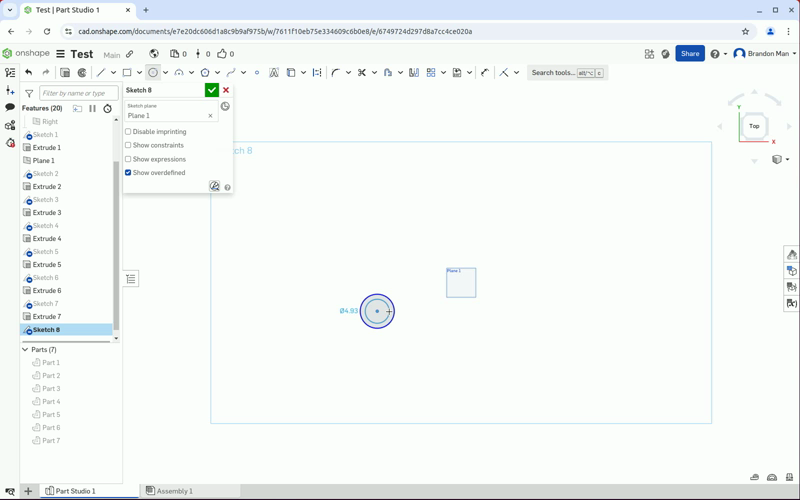
key(esc)
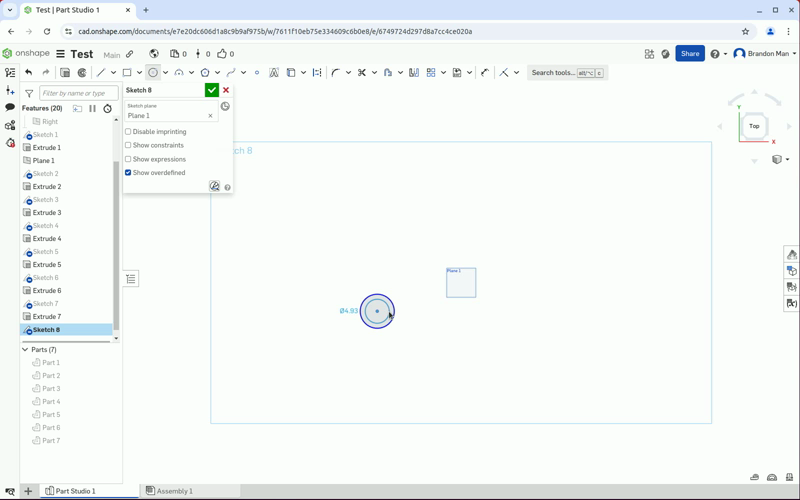
mouse_move(365, 320)
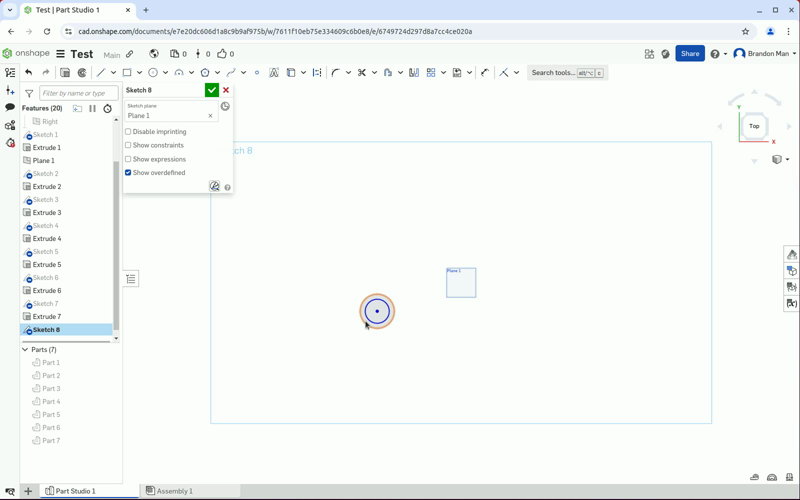
scroll(6)
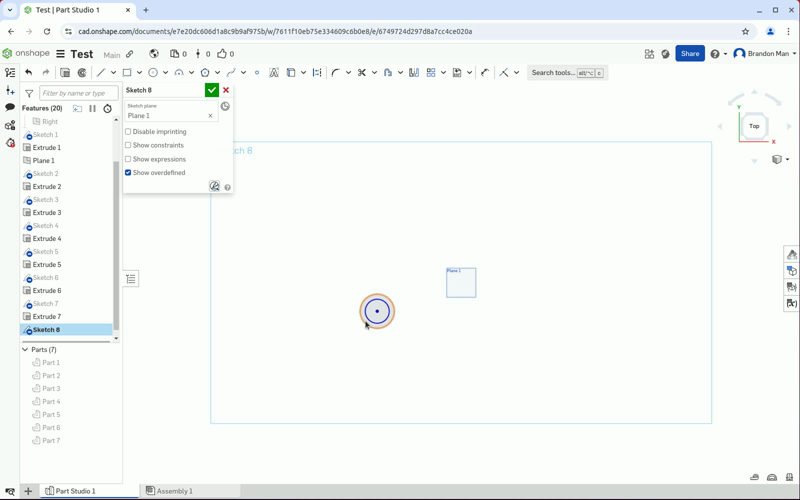
scroll(6)
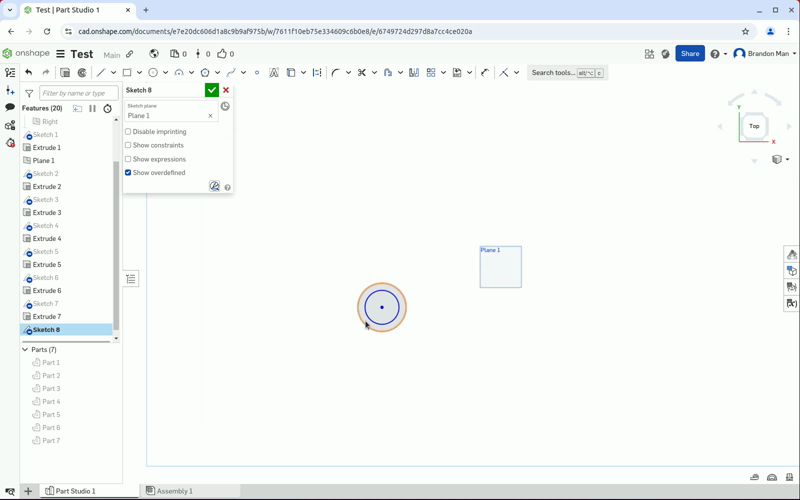
scroll(6)
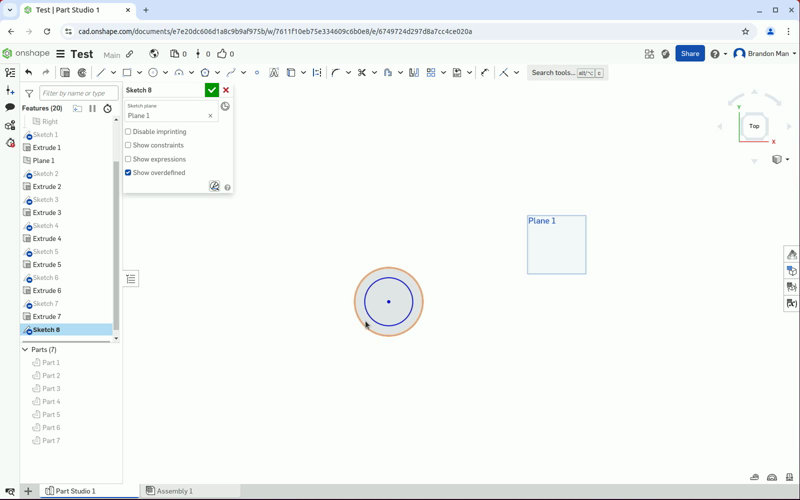
scroll(6)
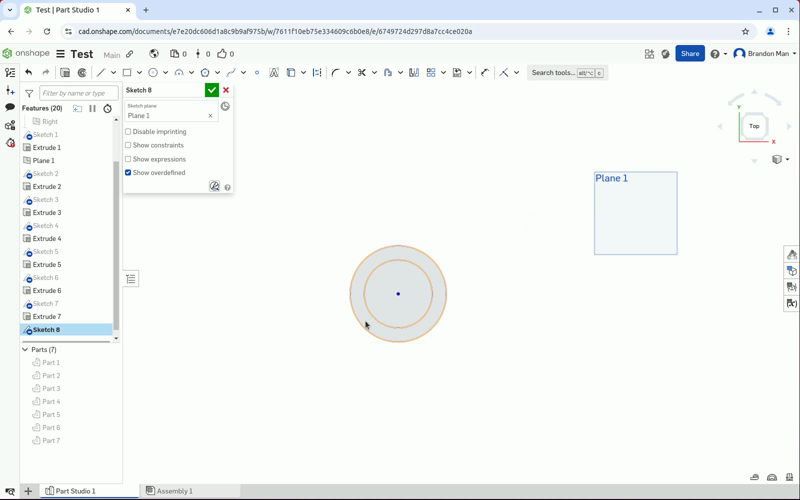
scroll(6)
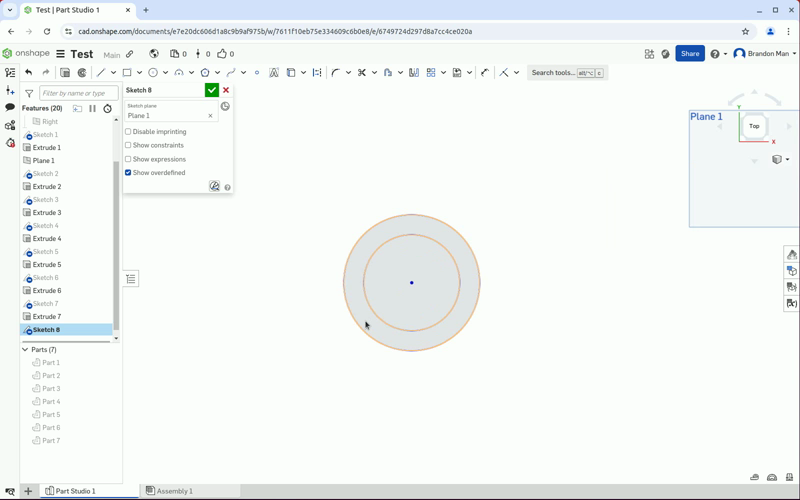
scroll(6)
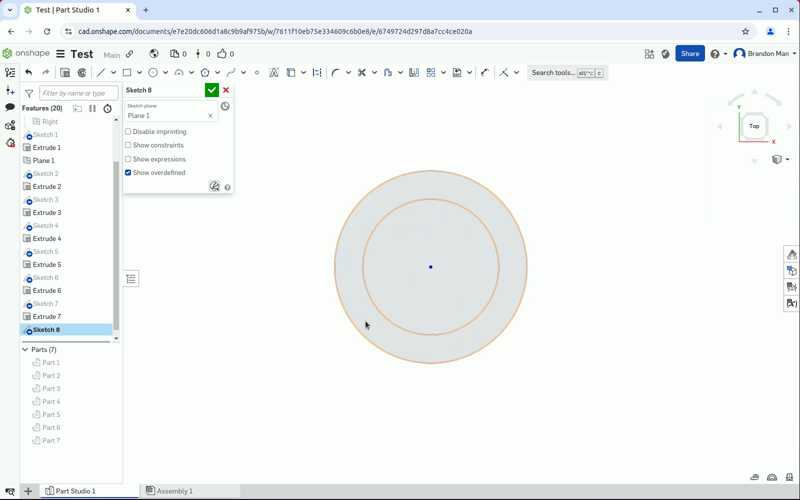
scroll(6)
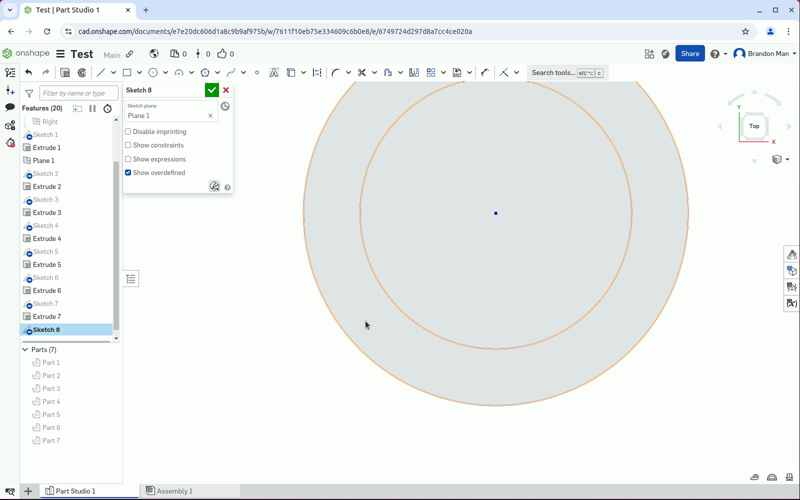
click(365, 320)
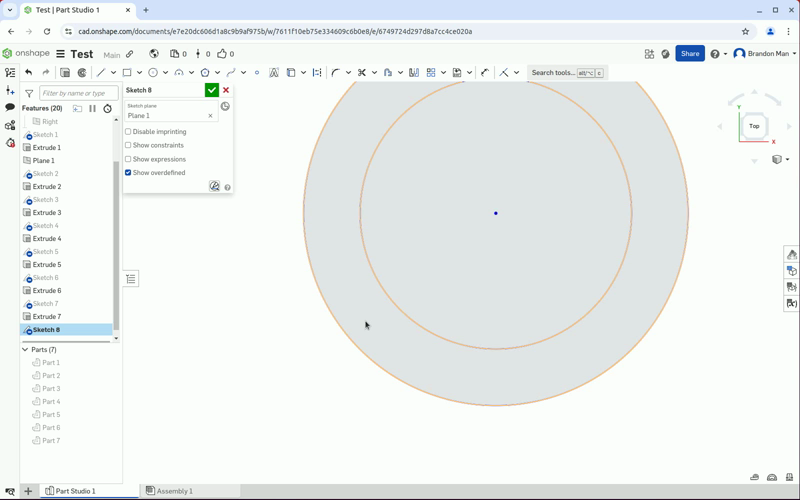
scroll(-6)
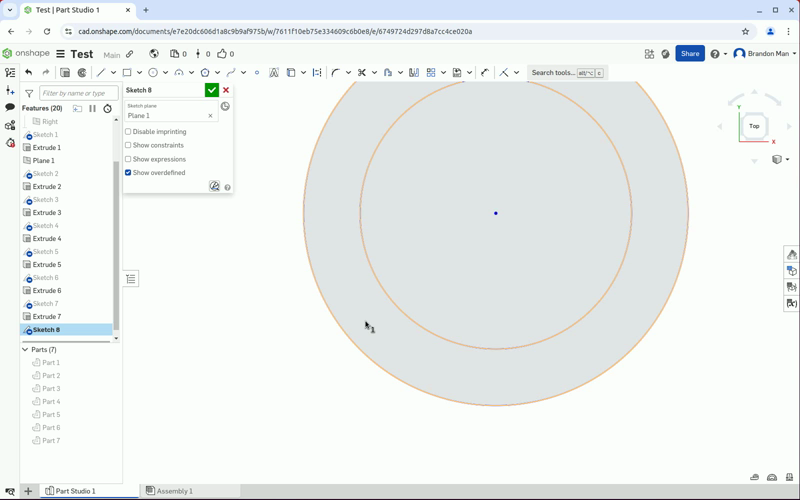
scroll(-6)
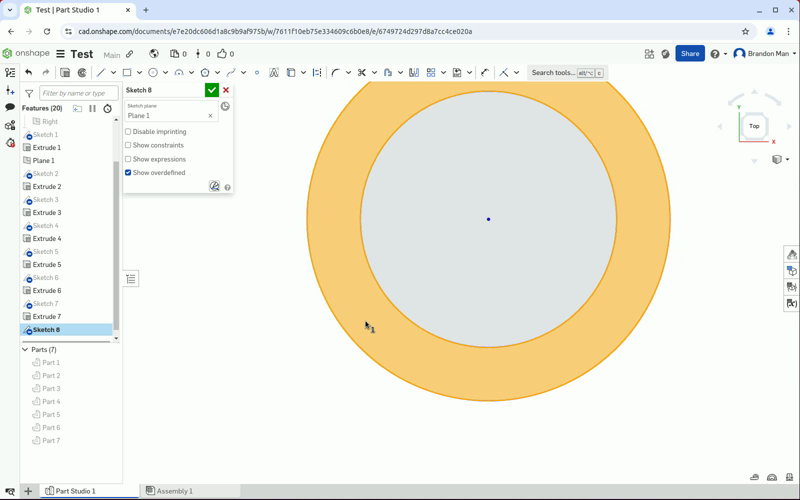
scroll(-6)
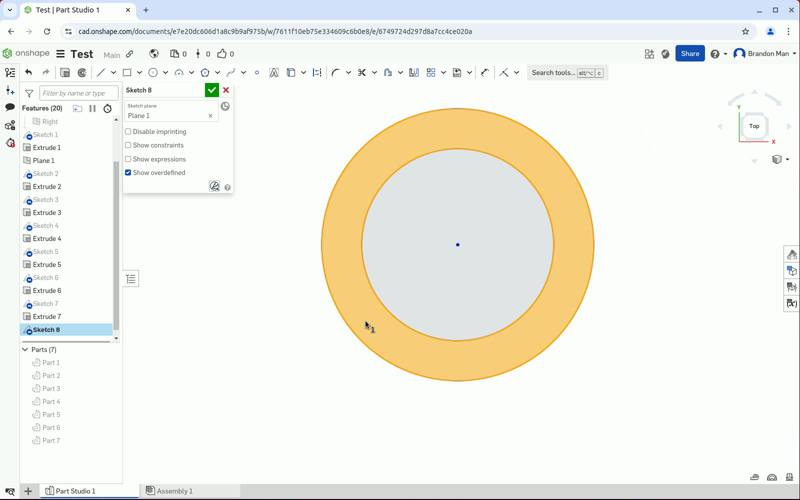
scroll(-6)
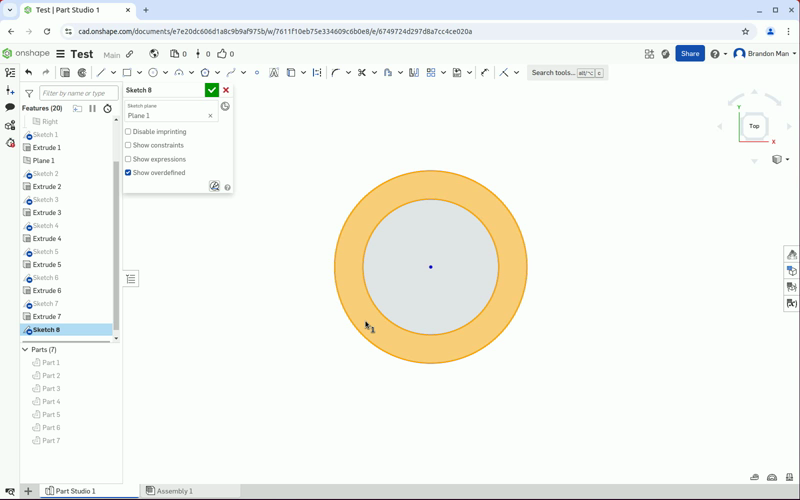
scroll(-6)
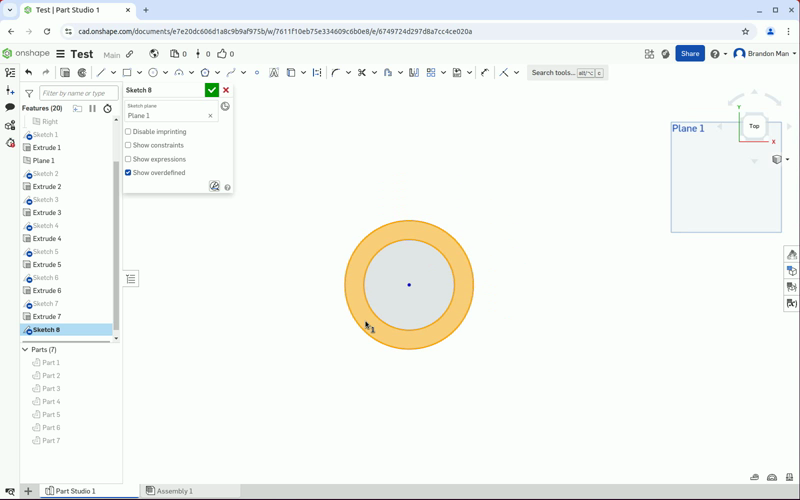
scroll(-6)
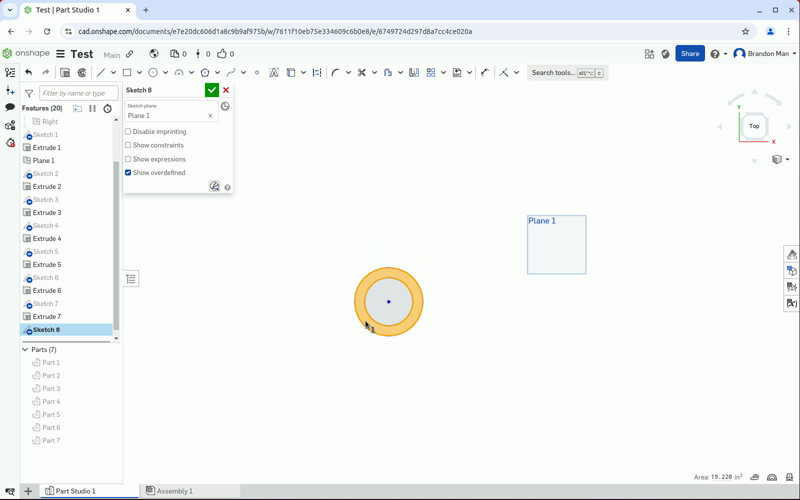
scroll(-6)
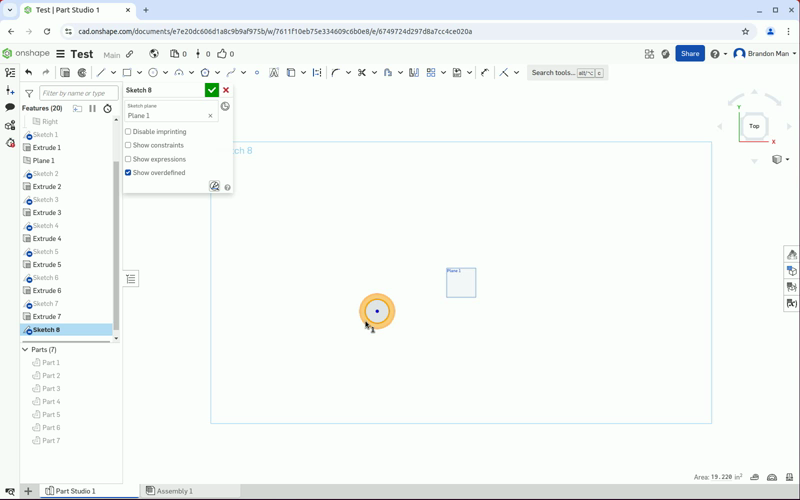
mouse_move(73, 352)
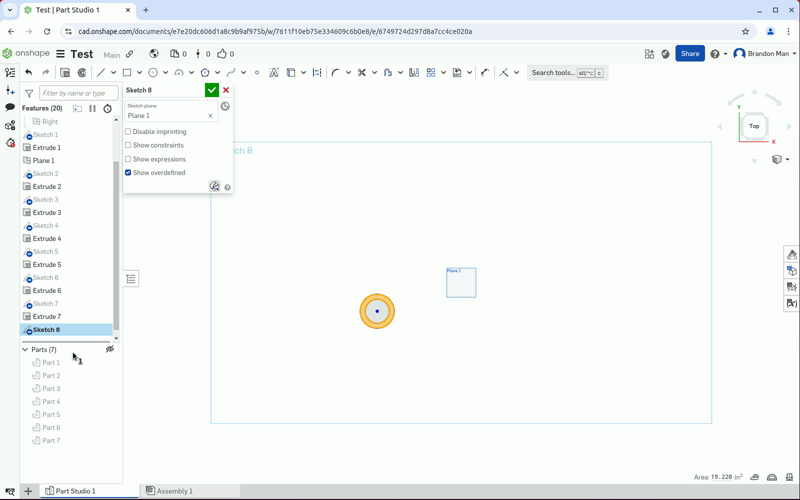
key(shift+y)
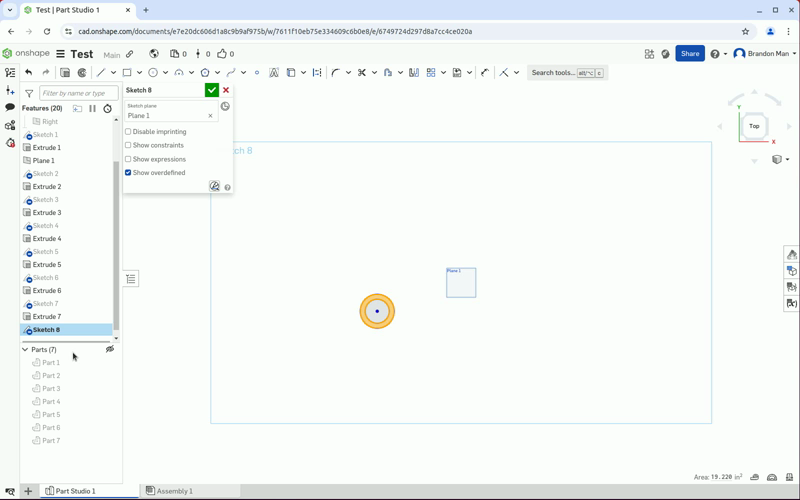
key(shift+e)
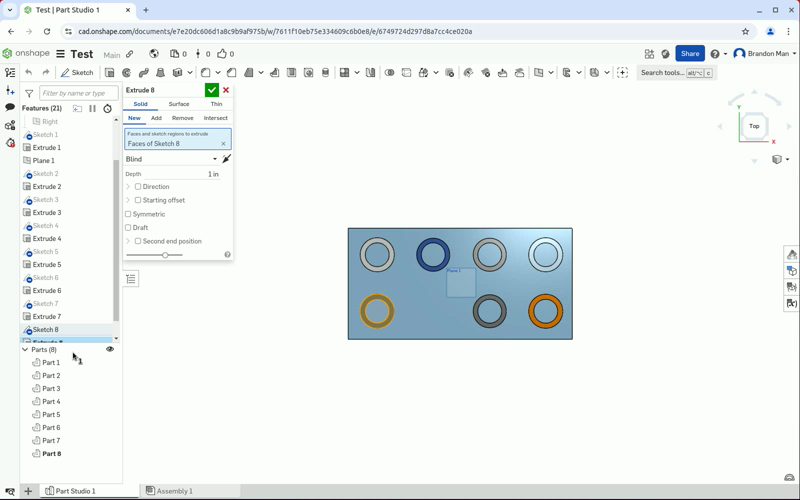
mouse_move(143, 106)
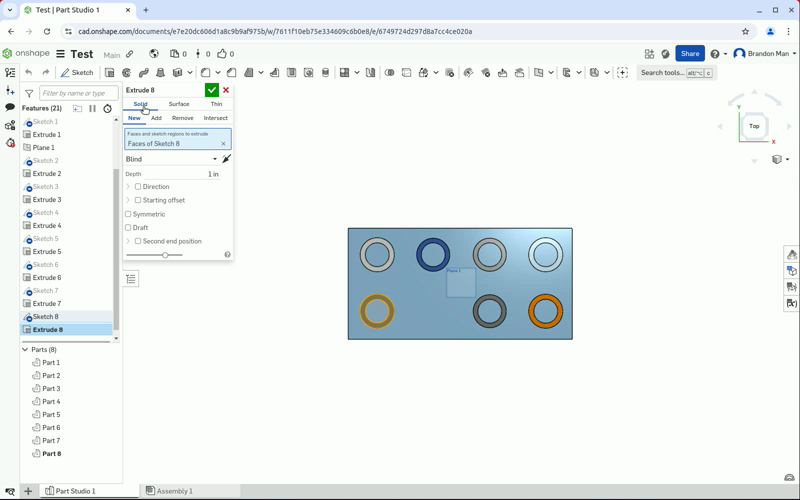
click(143, 106)
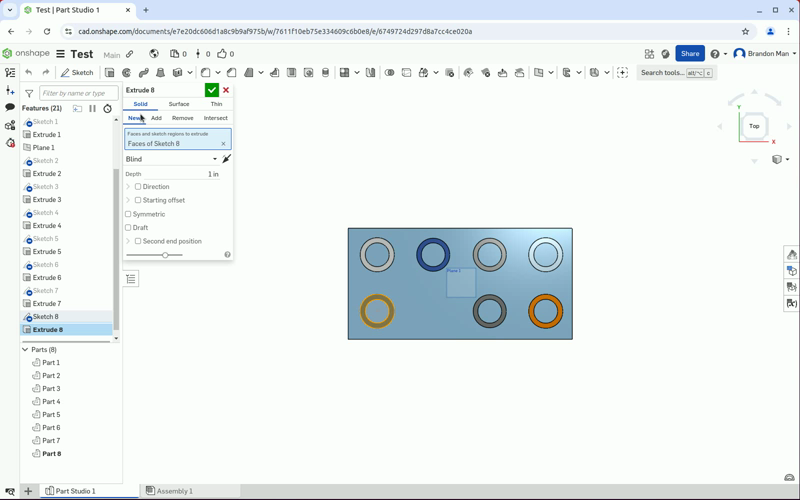
mouse_move(137, 120)
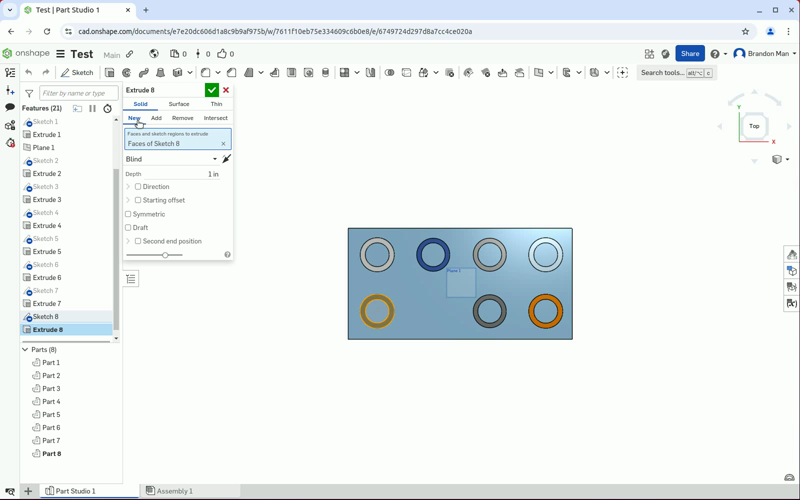
click(137, 120)
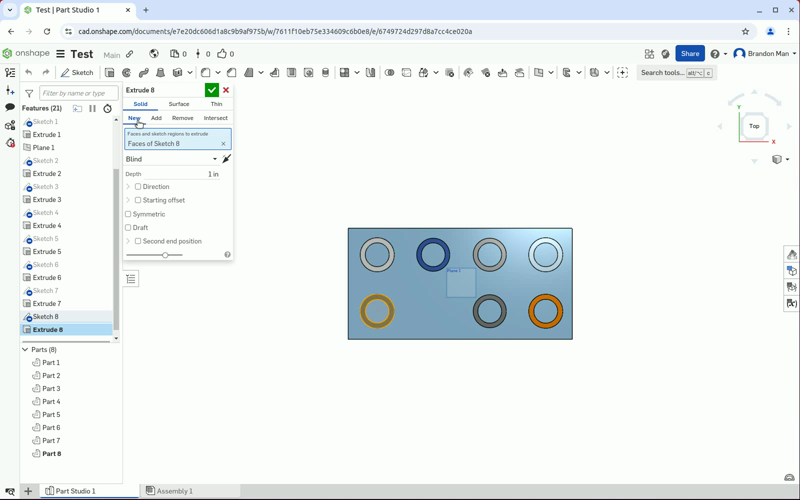
key(tab, 4)
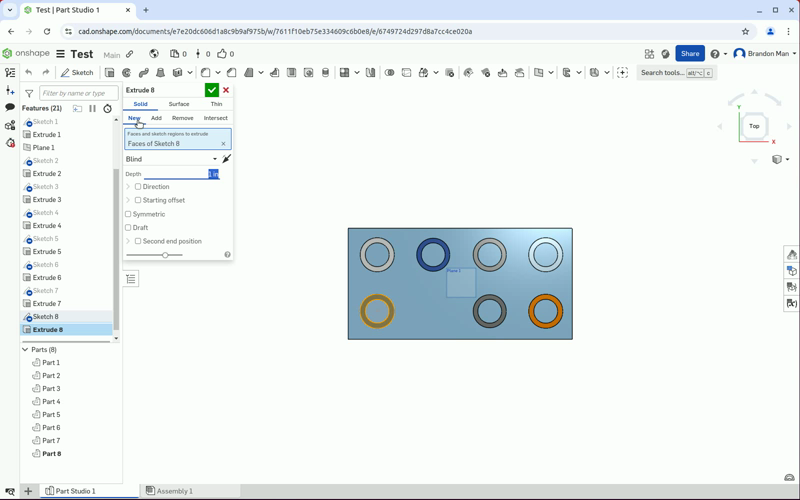
text(3.37)
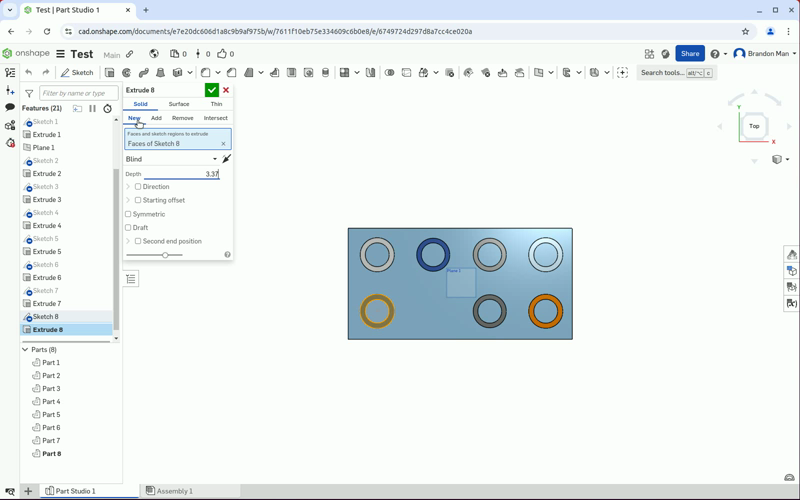
key(enter)
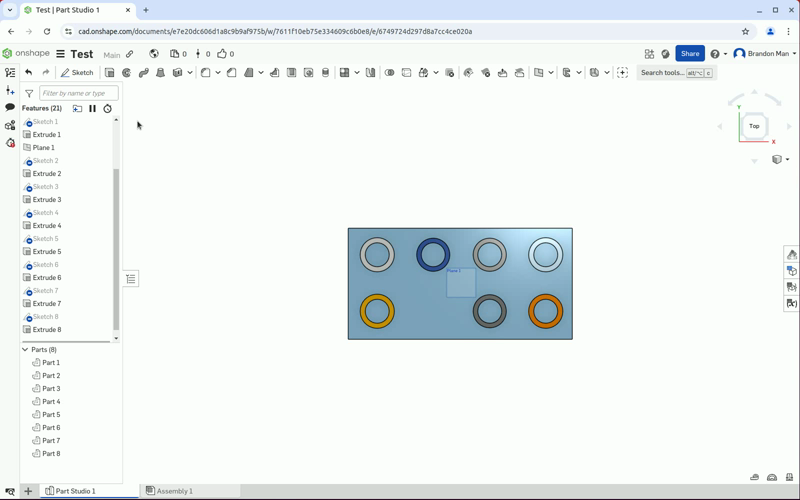
key(shift+h)
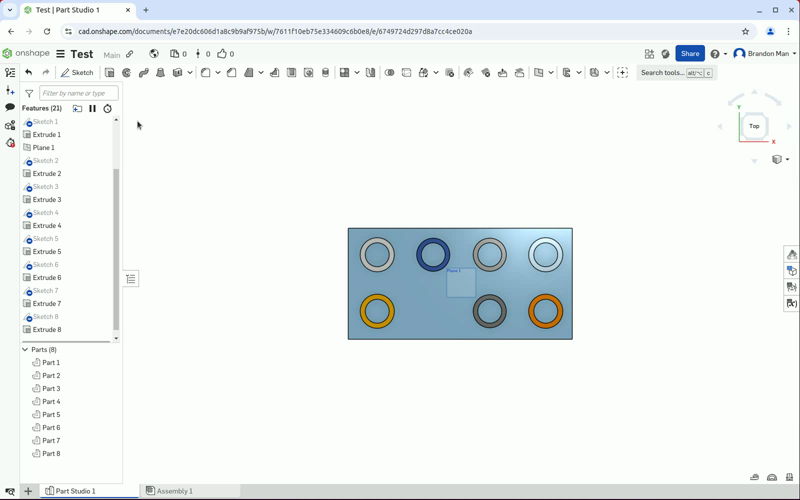
key(shift+h)
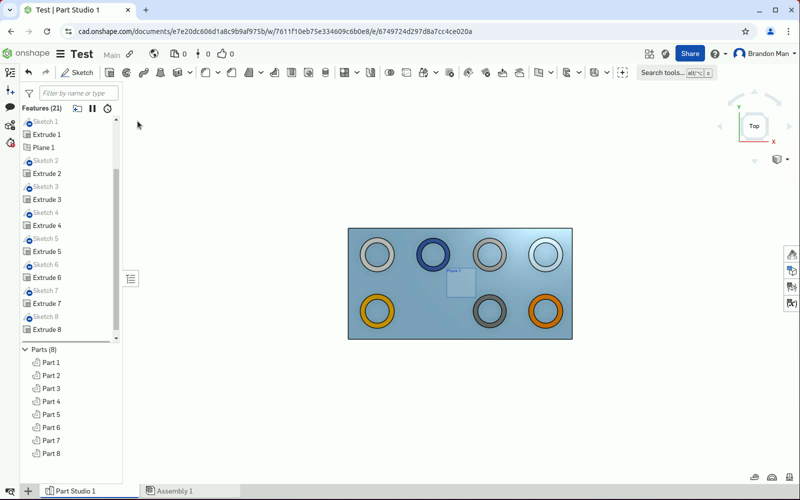
mouse_move(69, 124)
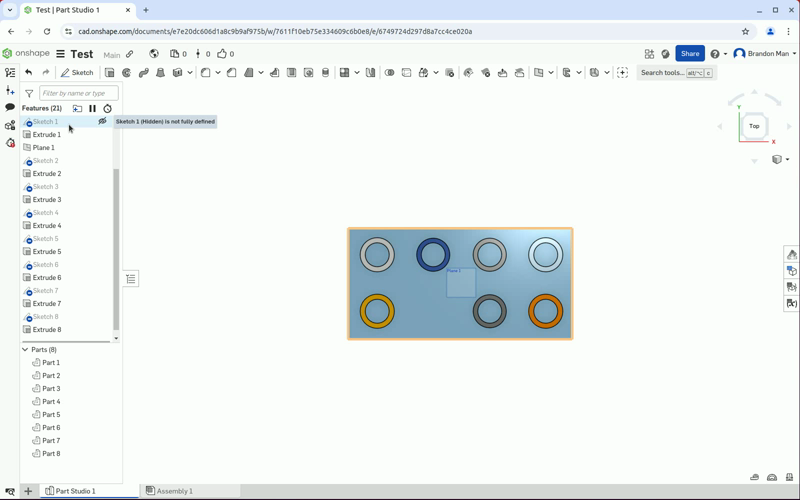
click(69, 124)
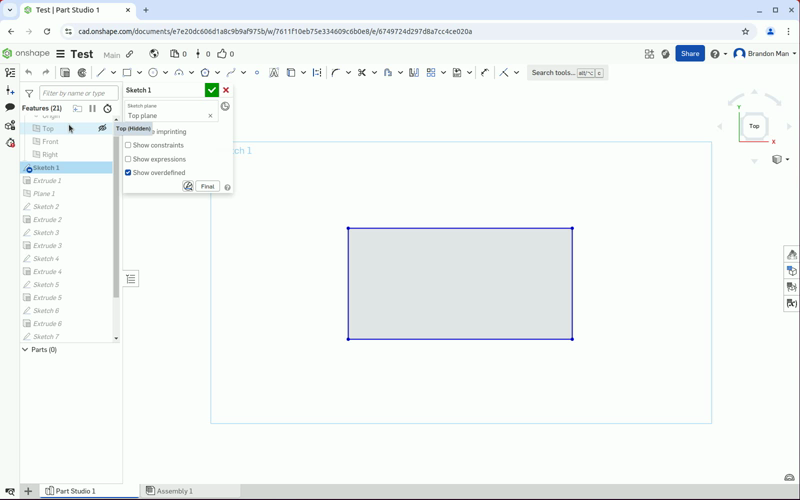
mouse_move(229, 92)
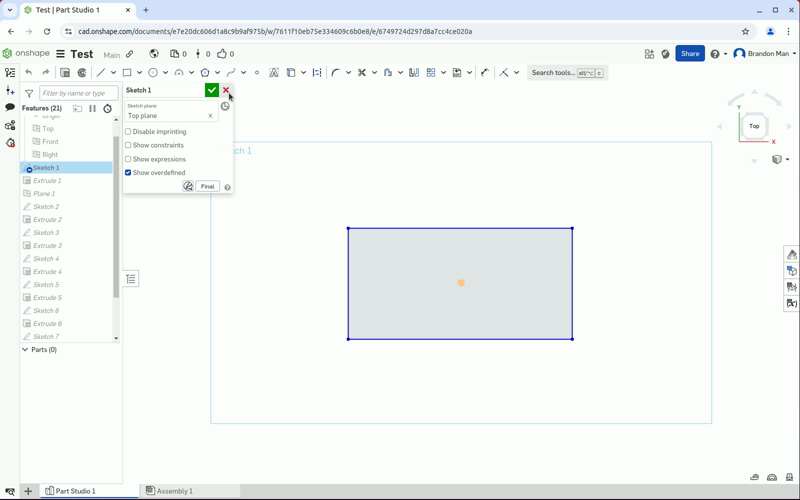
click(229, 92)
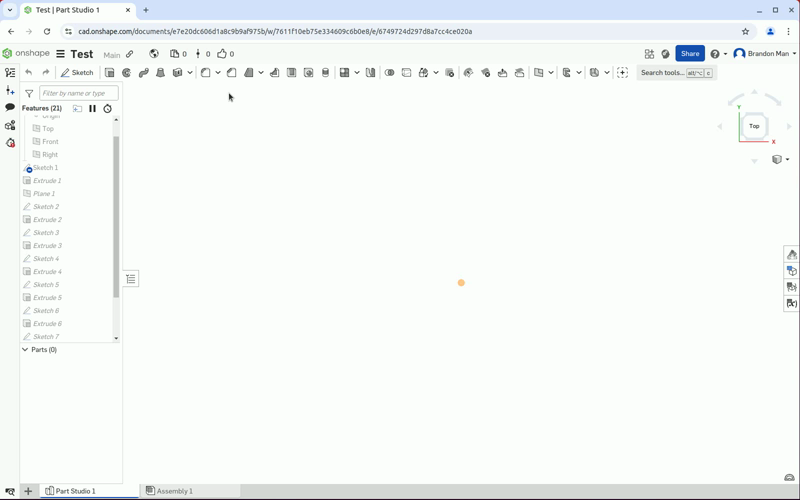
key(shift+s)
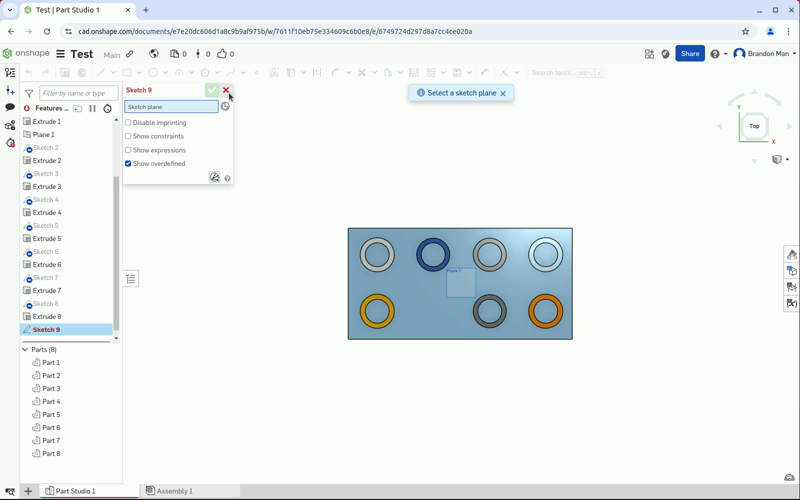
mouse_move(69, 137)
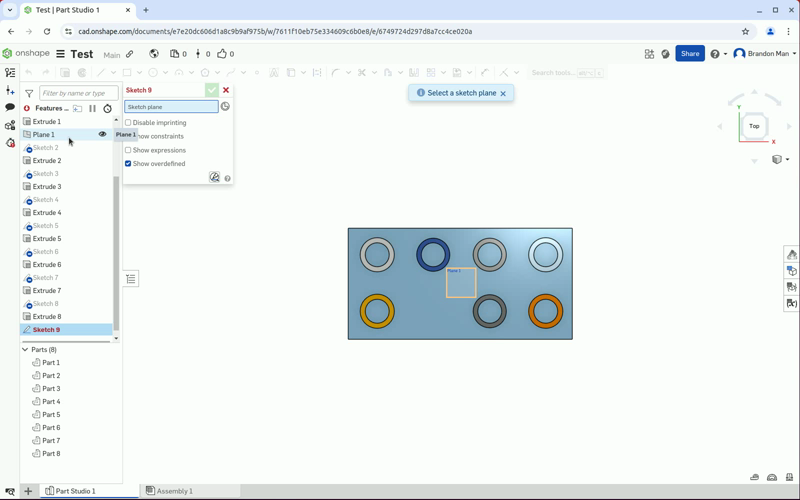
click(69, 137)
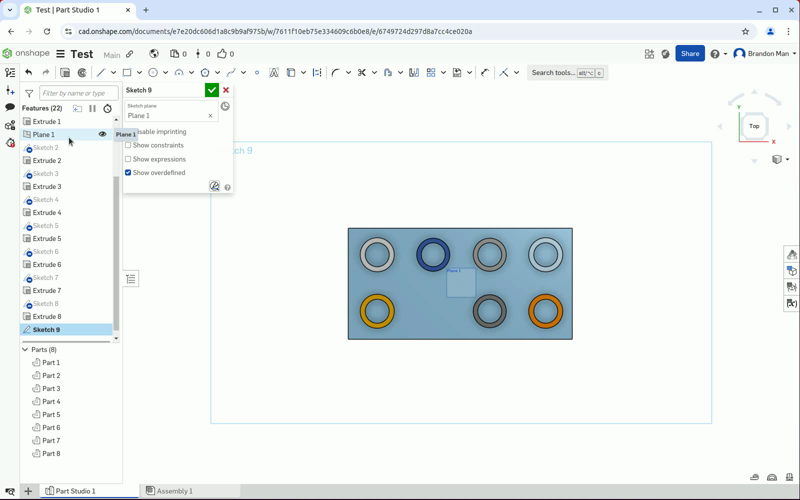
mouse_move(73, 352)
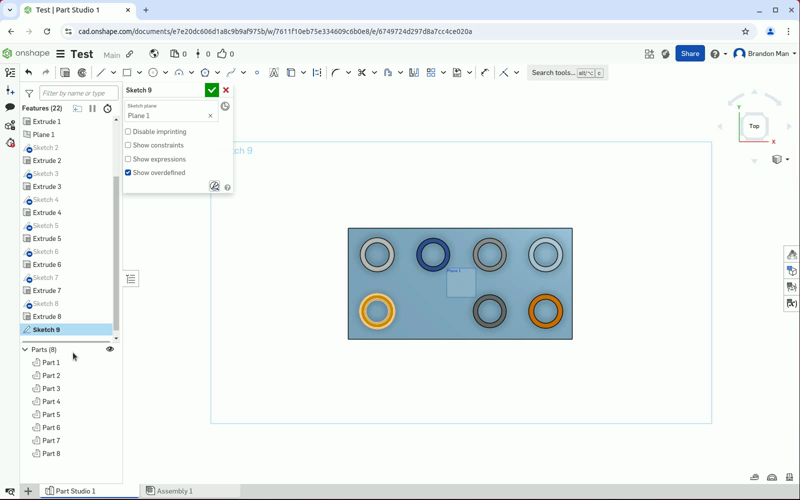
key(y)
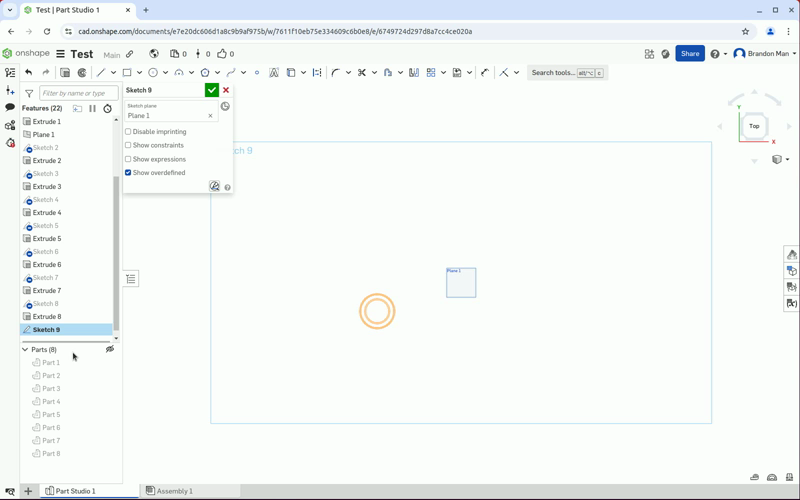
key(c)
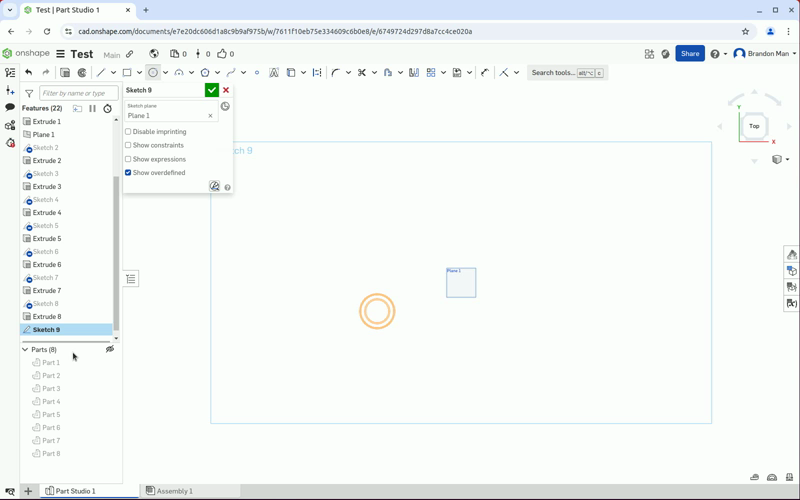
key_down(shift)
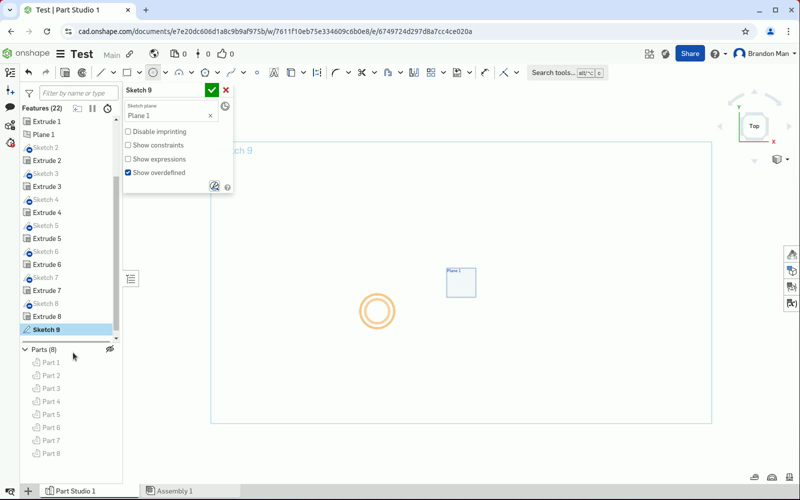
mouse_move(433, 311)
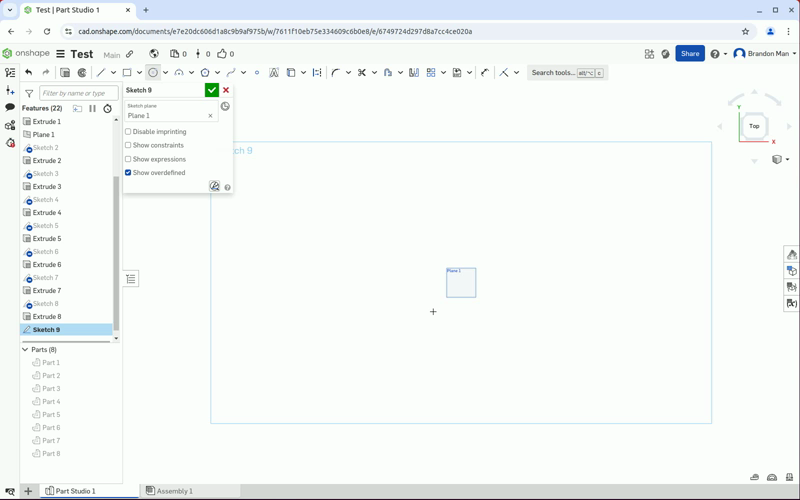
click(433, 311)
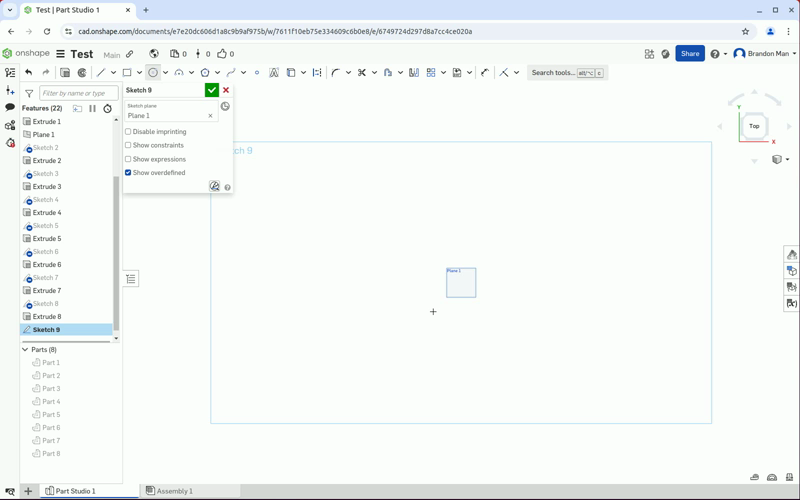
key_up(shift)
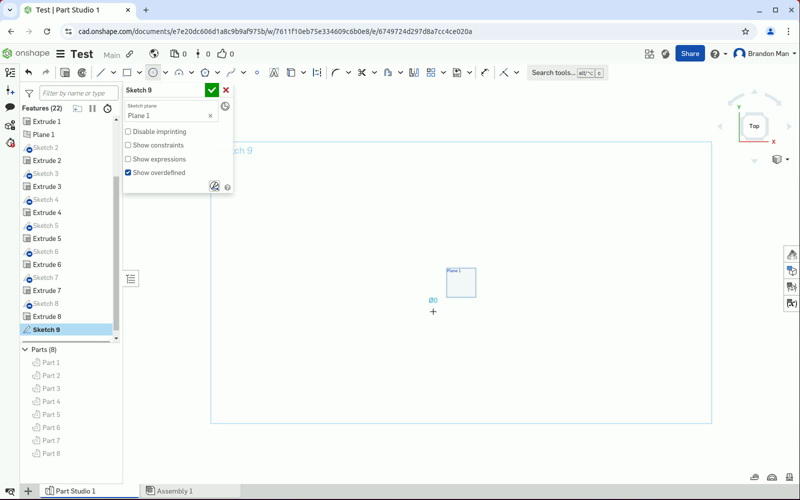
mouse_move(449, 311)
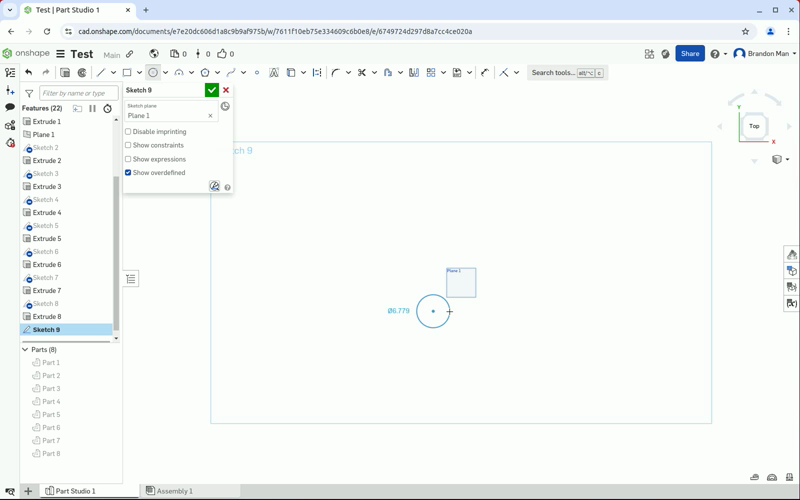
click(449, 311)
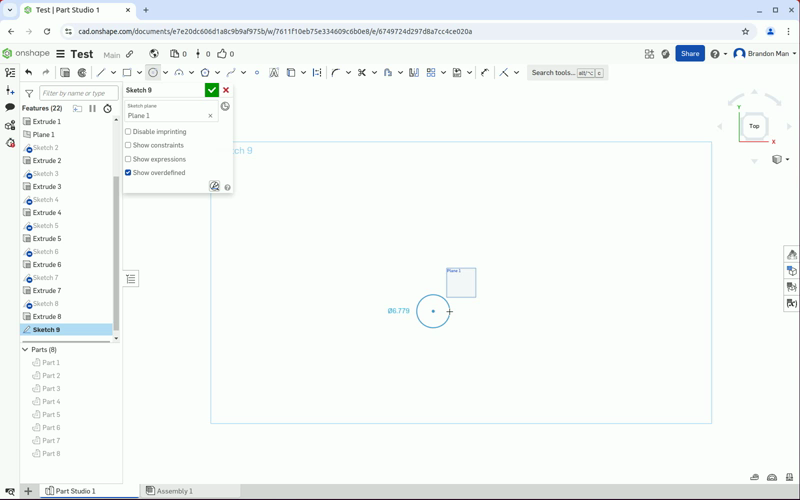
key(esc)
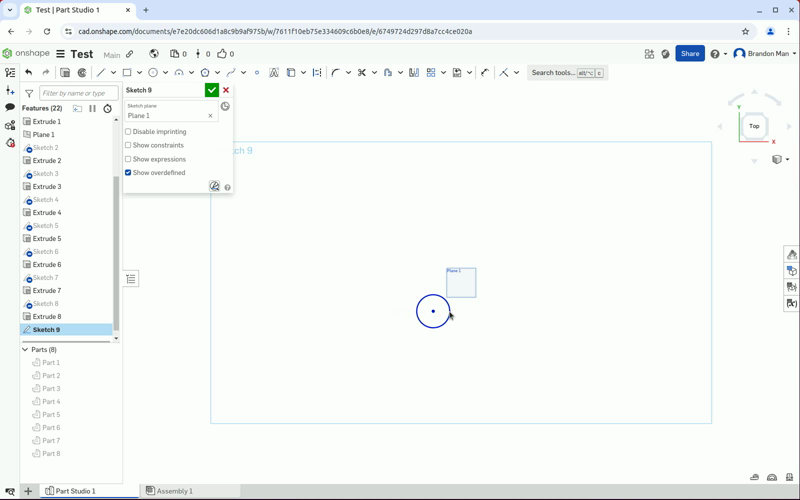
key(c)
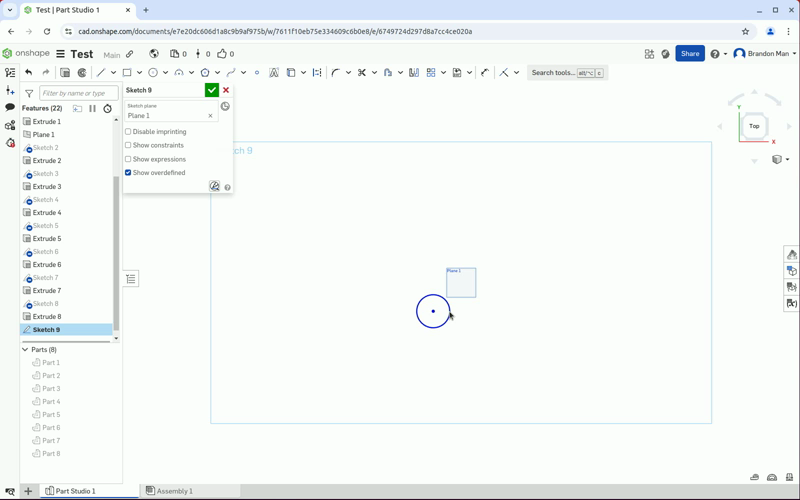
key_down(shift)
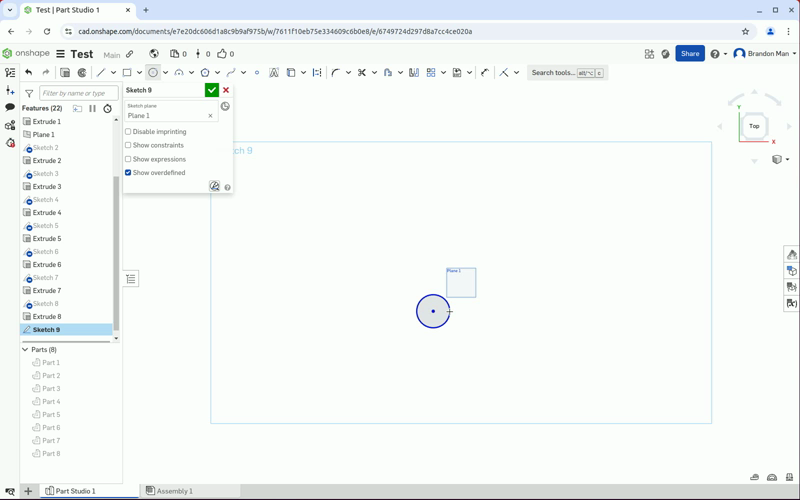
mouse_move(433, 311)
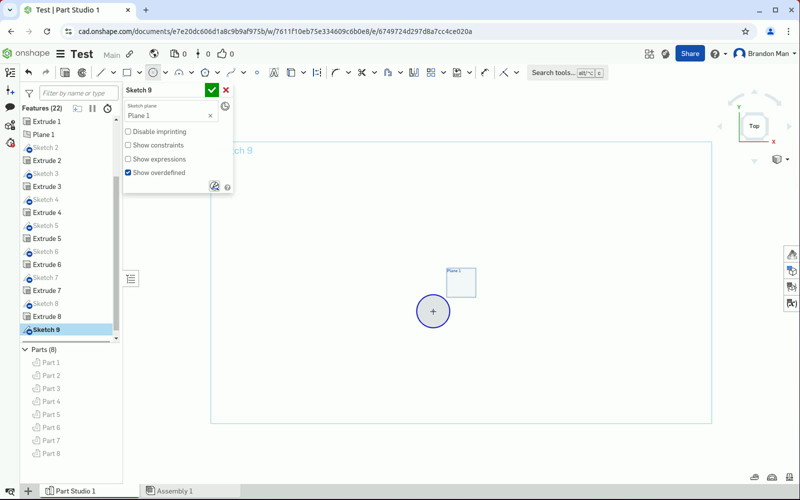
click(433, 311)
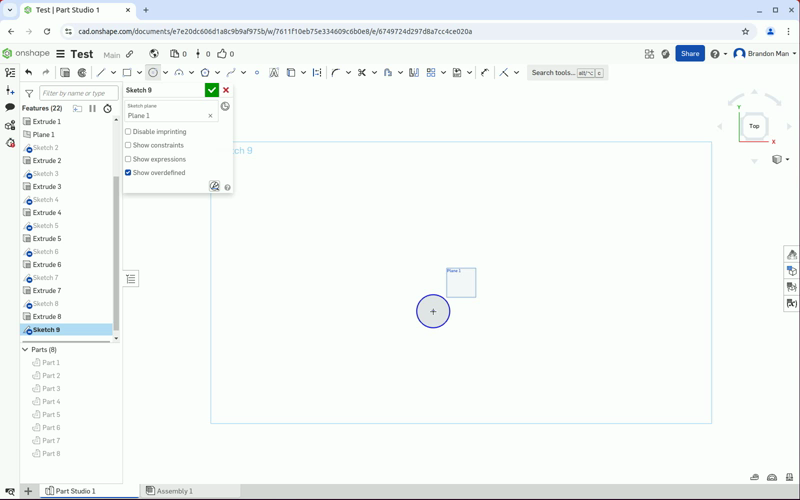
key_up(shift)
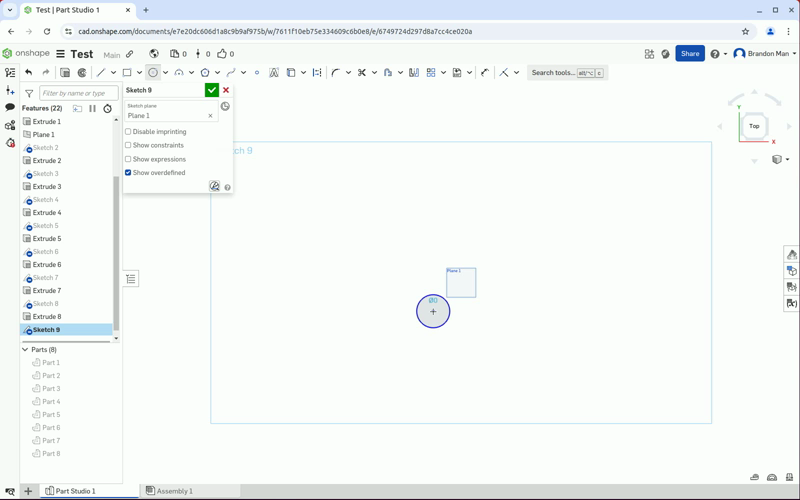
mouse_move(445, 311)
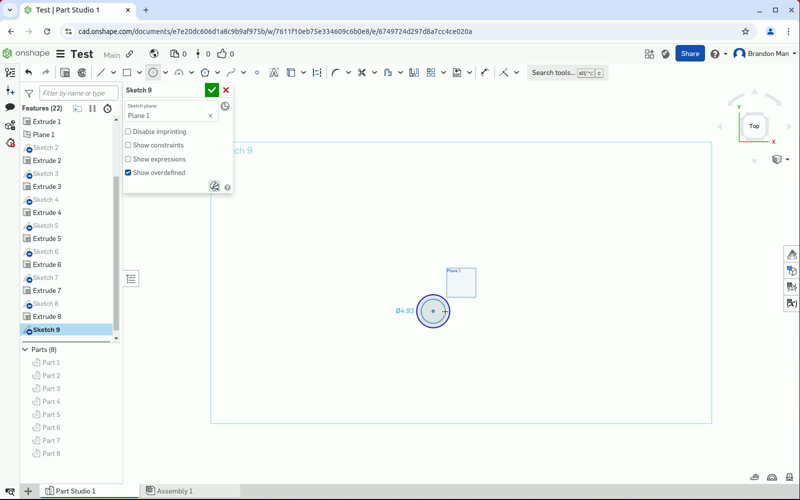
click(445, 311)
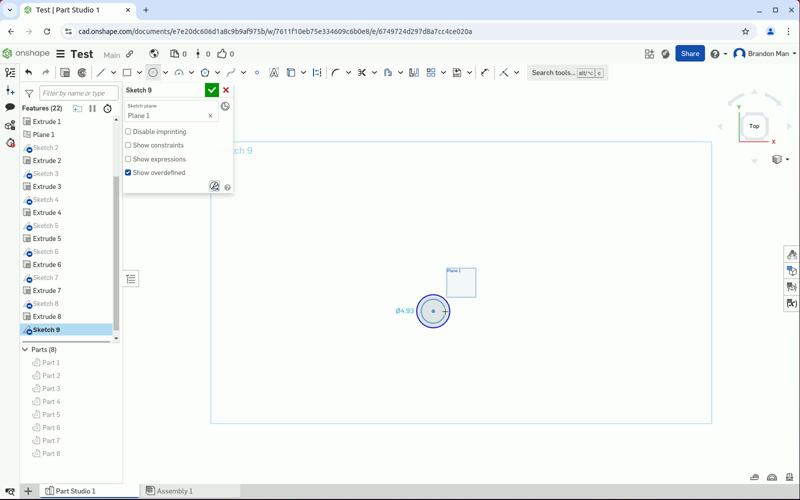
key(esc)
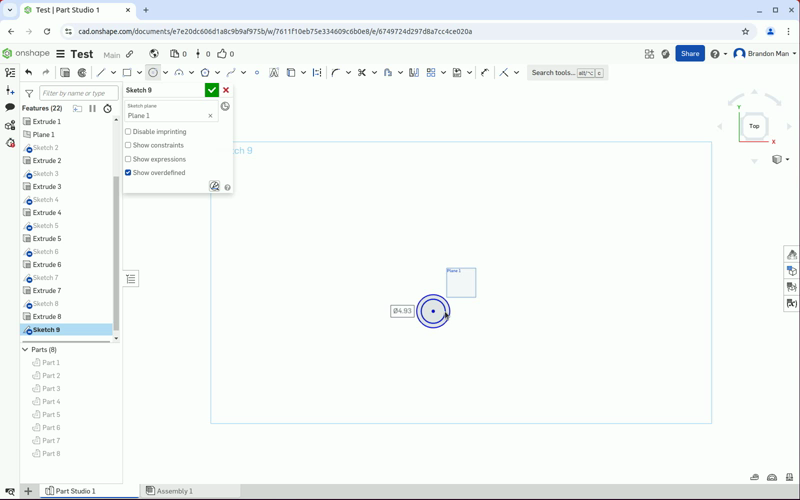
mouse_move(445, 311)
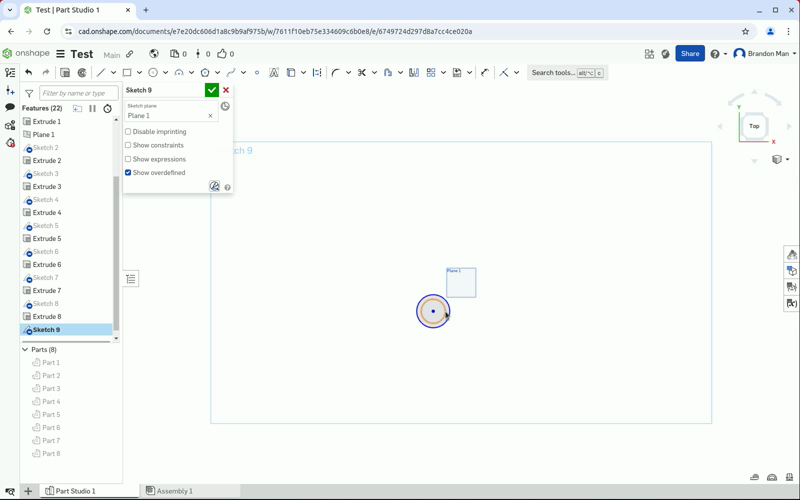
scroll(6)
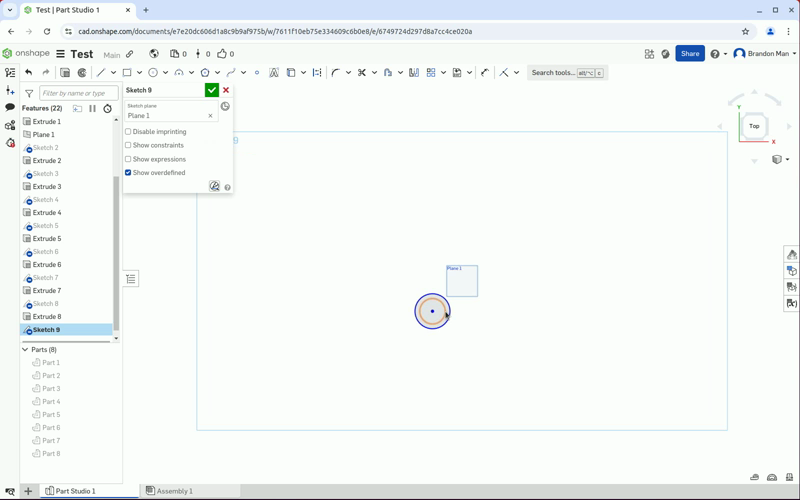
scroll(6)
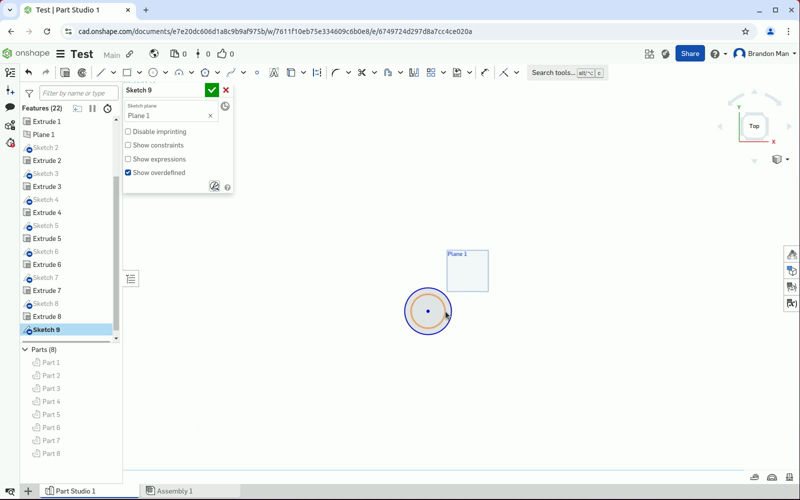
scroll(6)
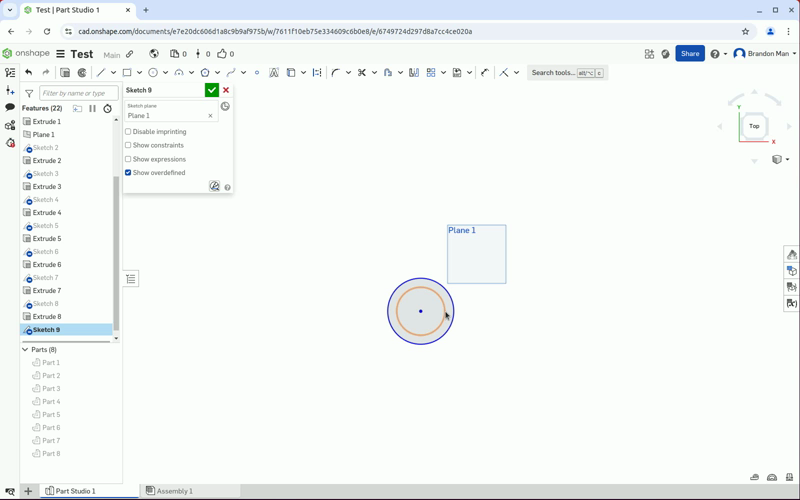
scroll(6)
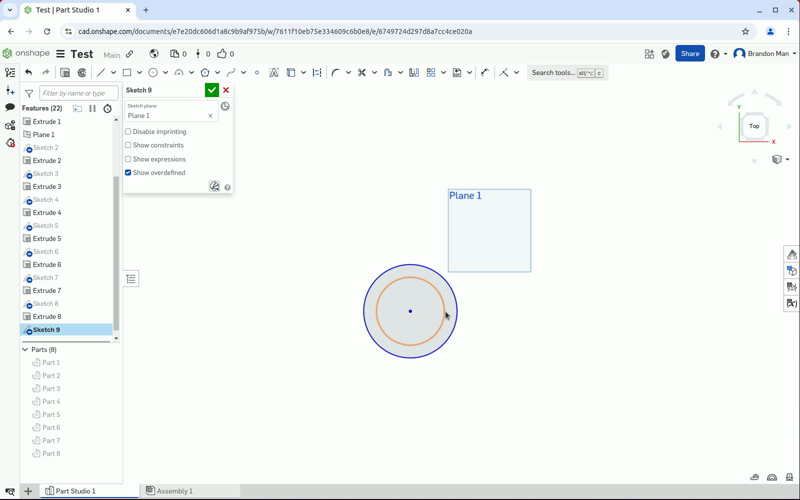
scroll(6)
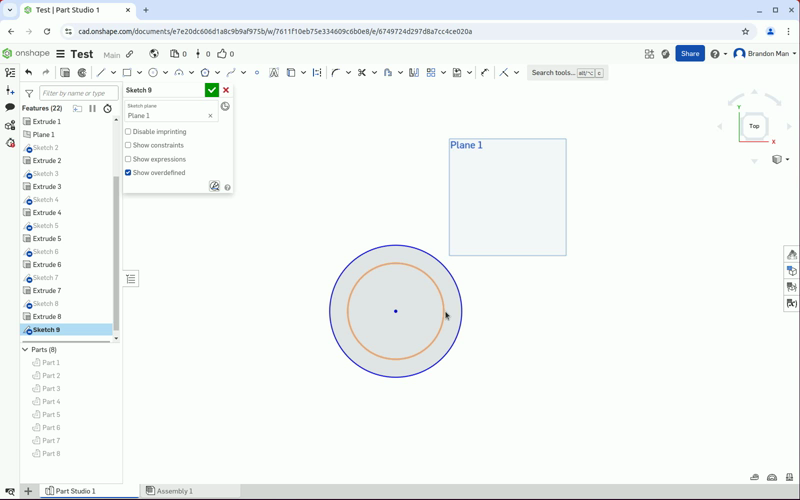
scroll(6)
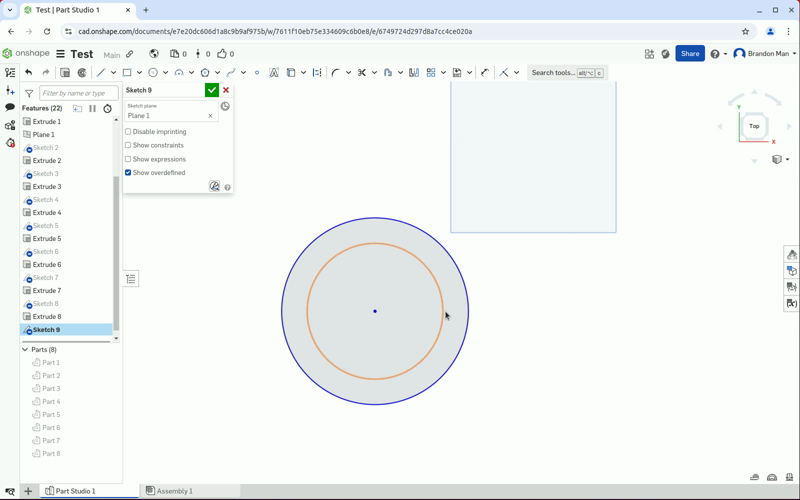
scroll(6)
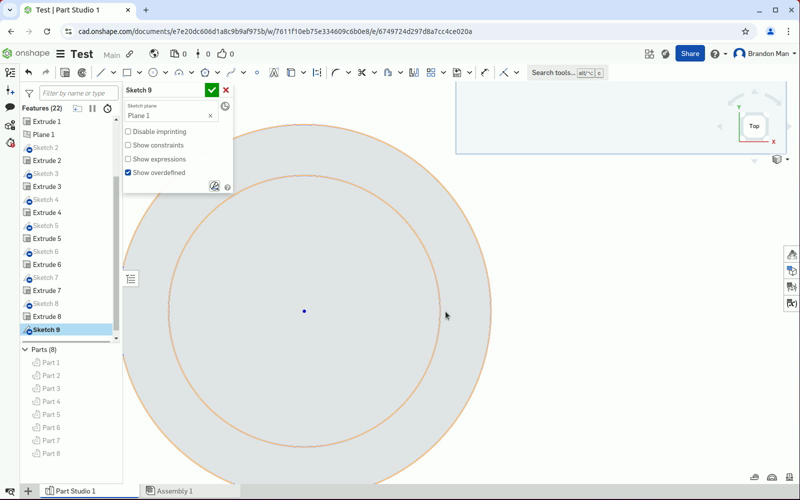
click(445, 311)
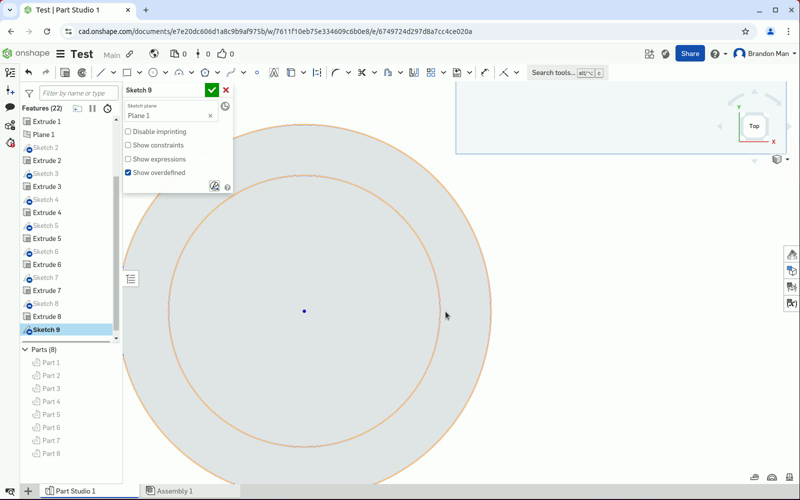
scroll(-6)
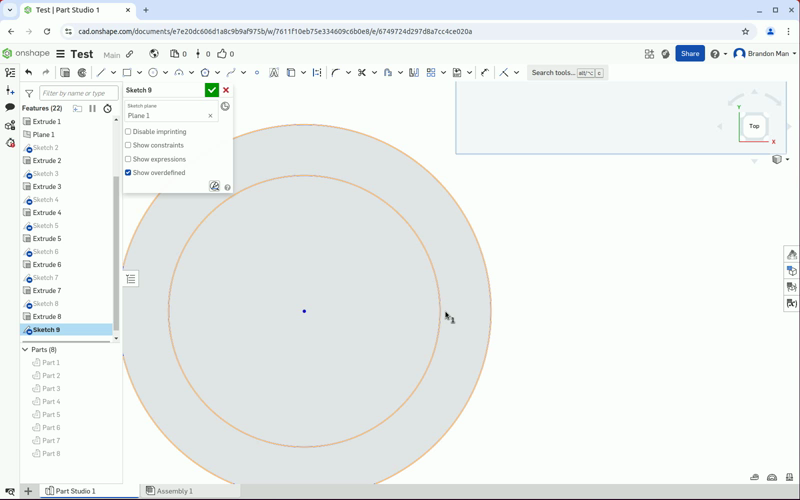
scroll(-6)
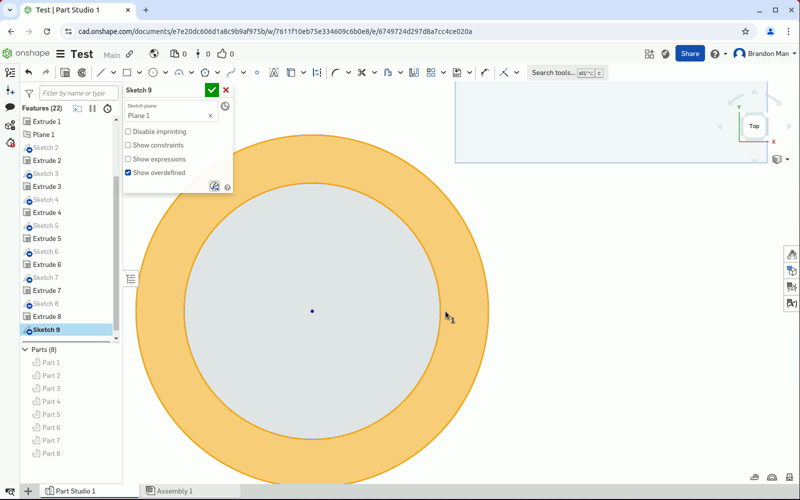
scroll(-6)
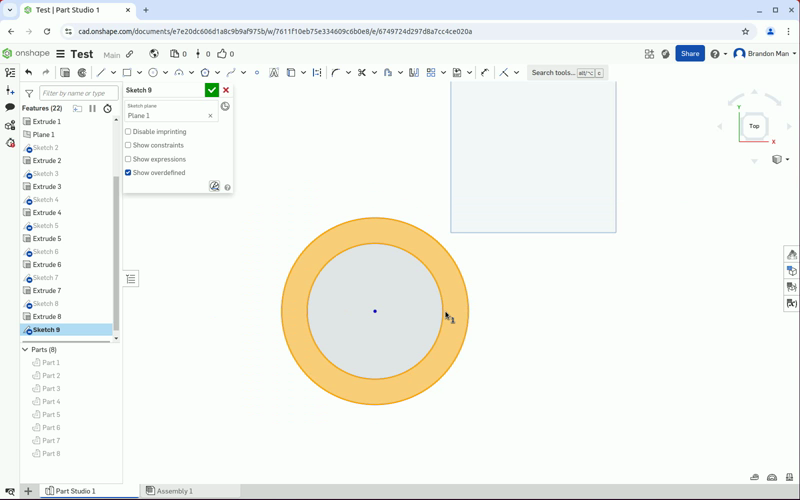
scroll(-6)
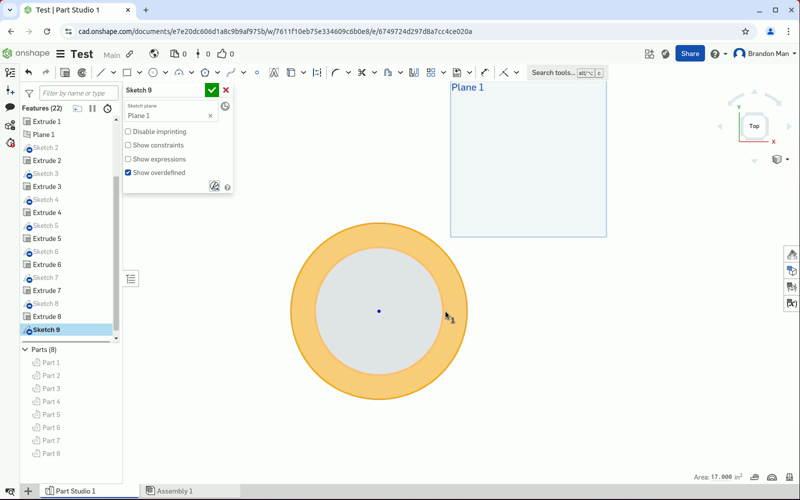
scroll(-6)
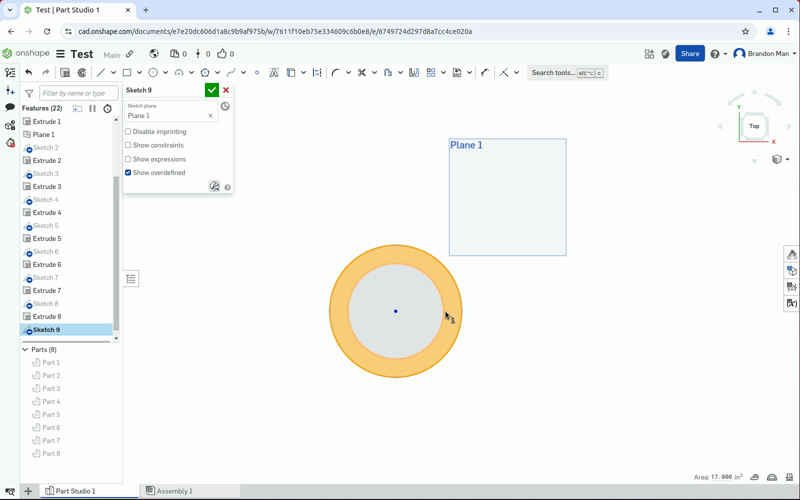
scroll(-6)
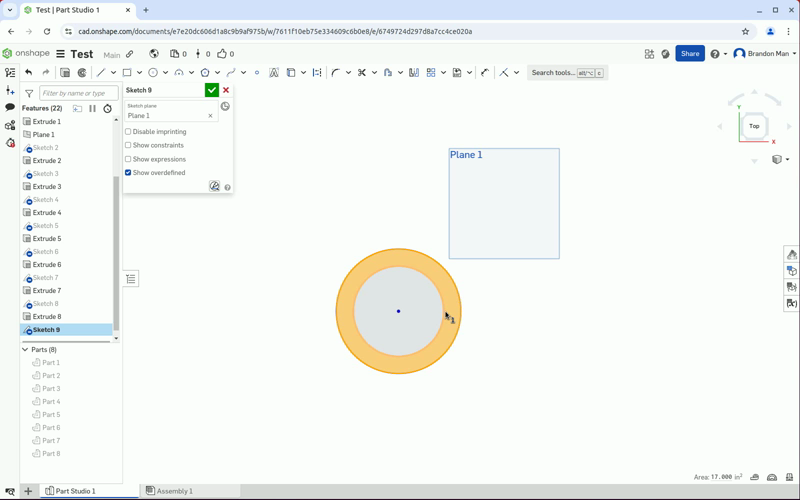
scroll(-6)
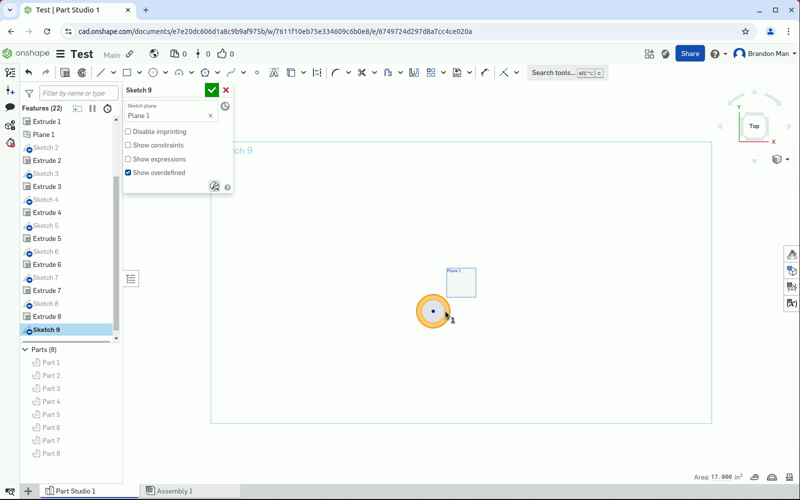
mouse_move(73, 352)
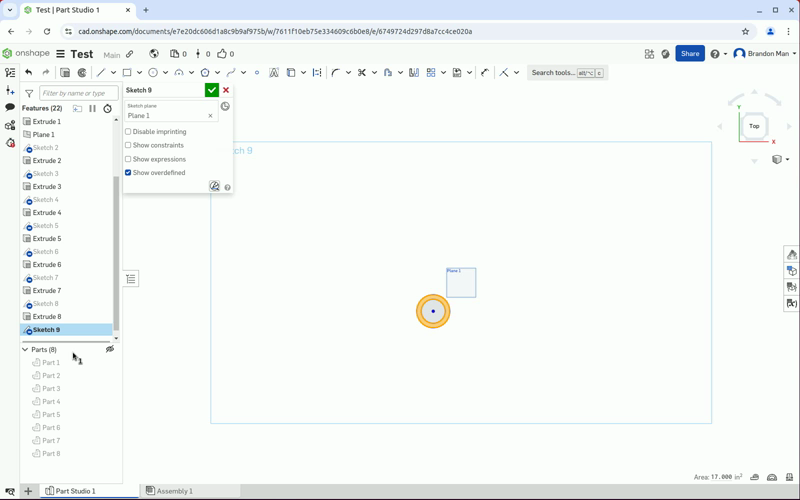
key(shift+y)
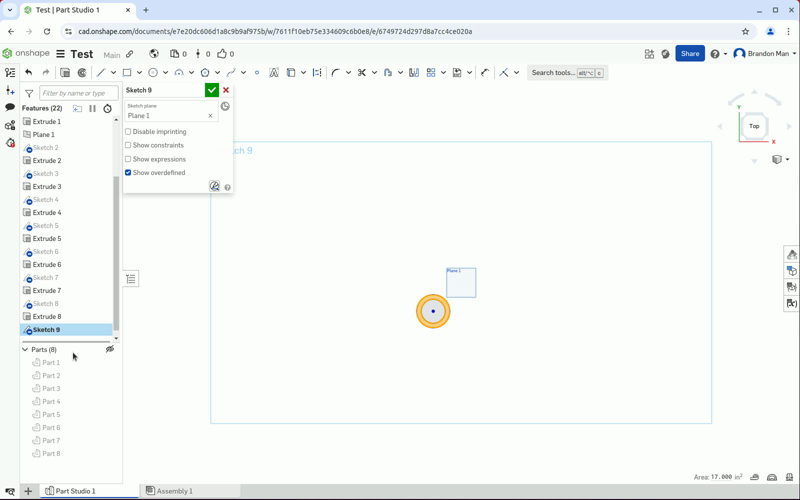
key(shift+e)
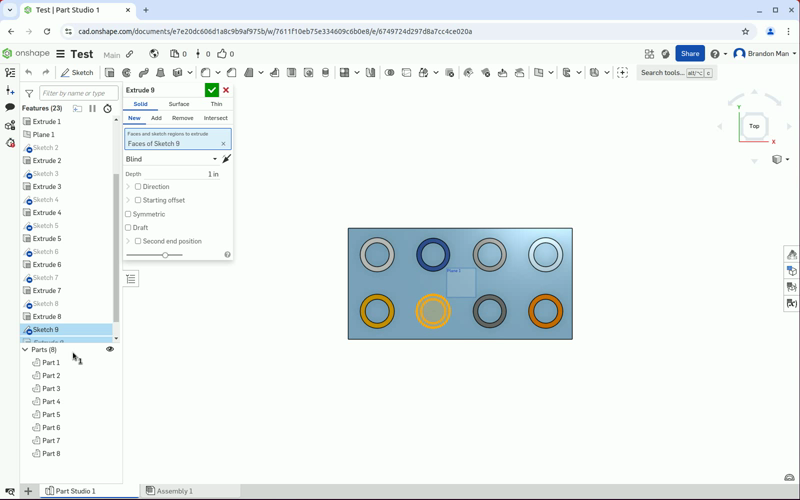
mouse_move(143, 106)
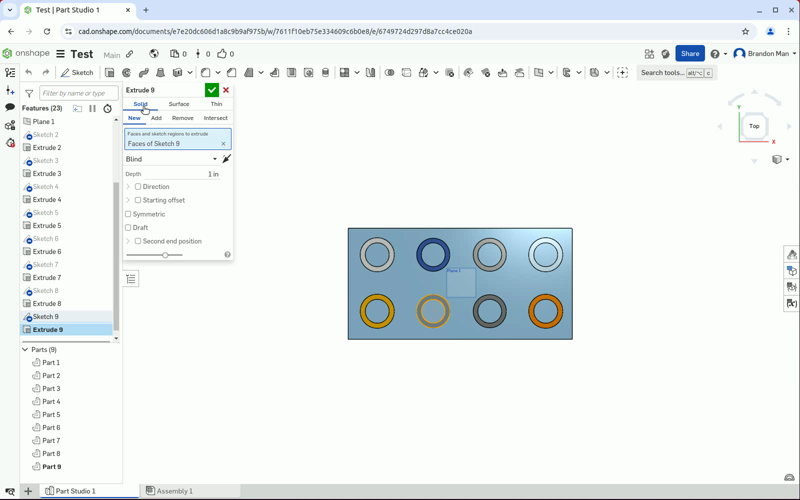
click(143, 106)
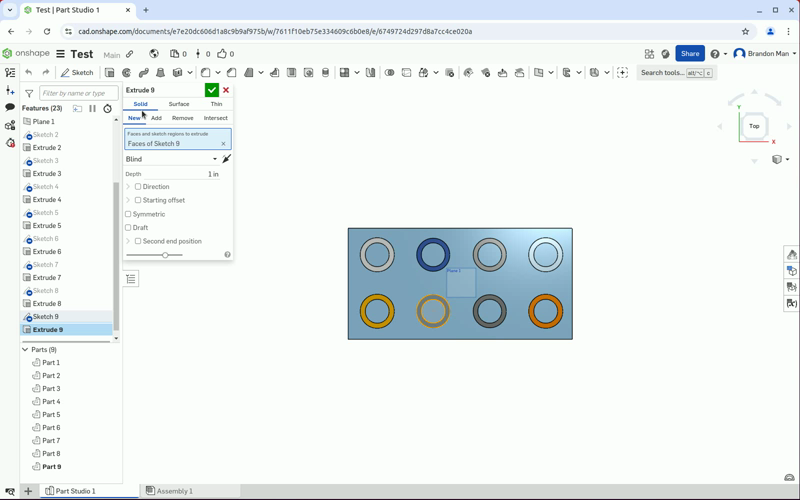
mouse_move(137, 120)
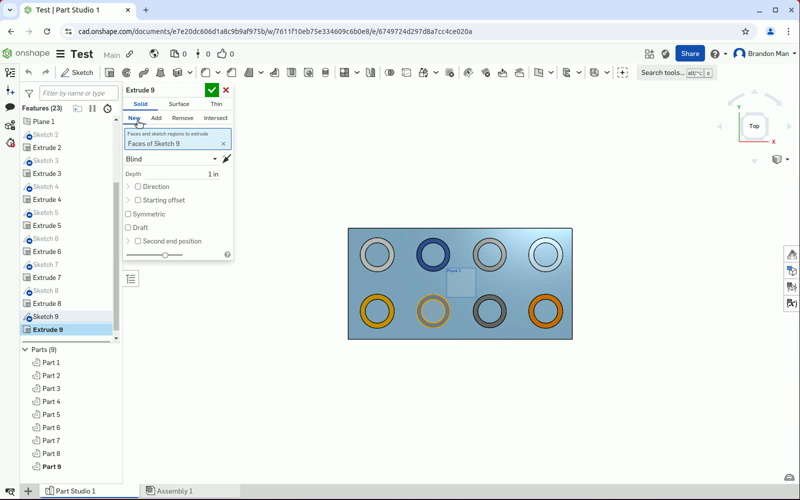
click(137, 120)
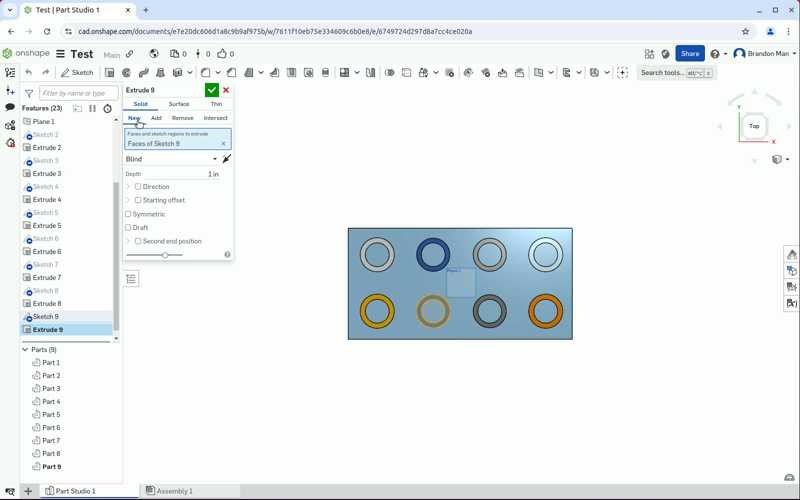
key(tab, 4)
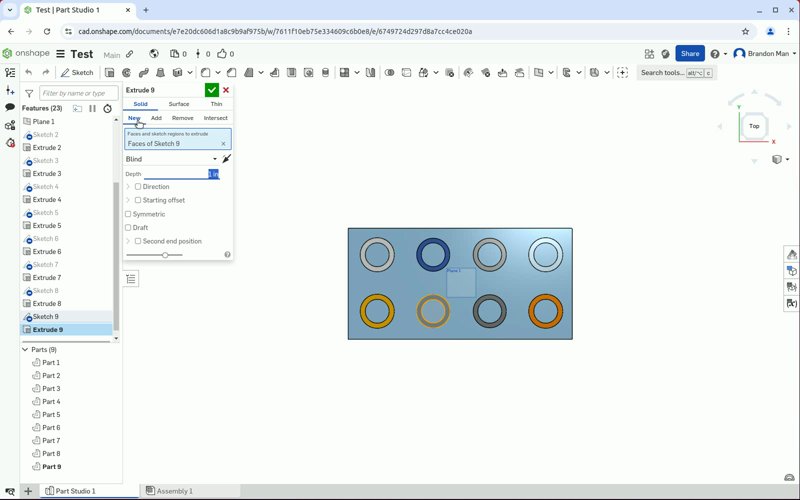
text(3.37)
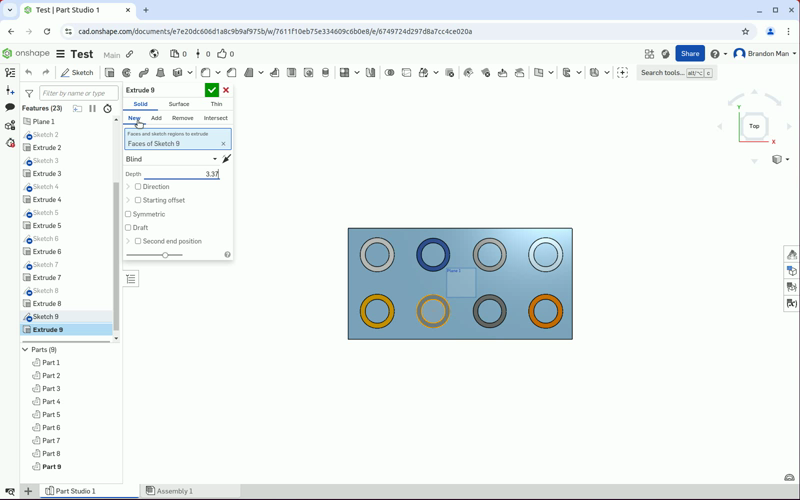
key(enter)
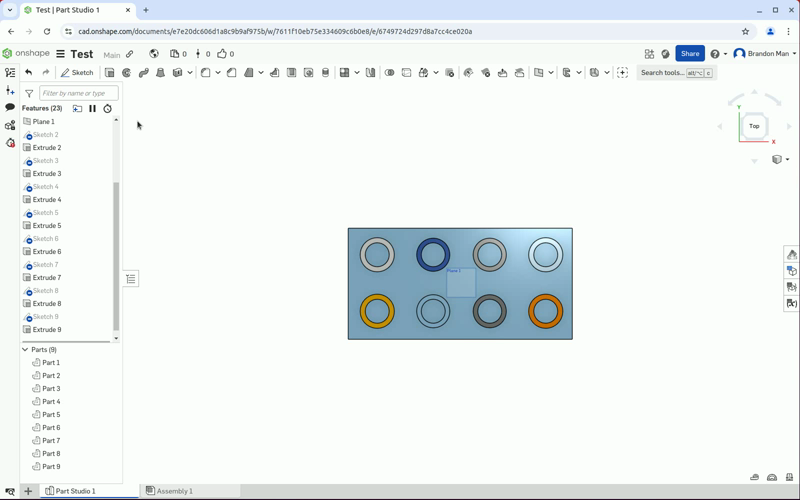
key(shift+h)
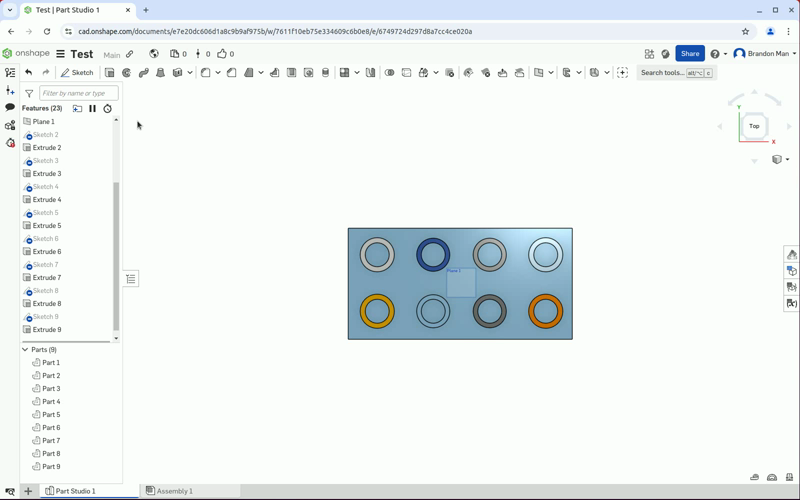
key(shift+h)
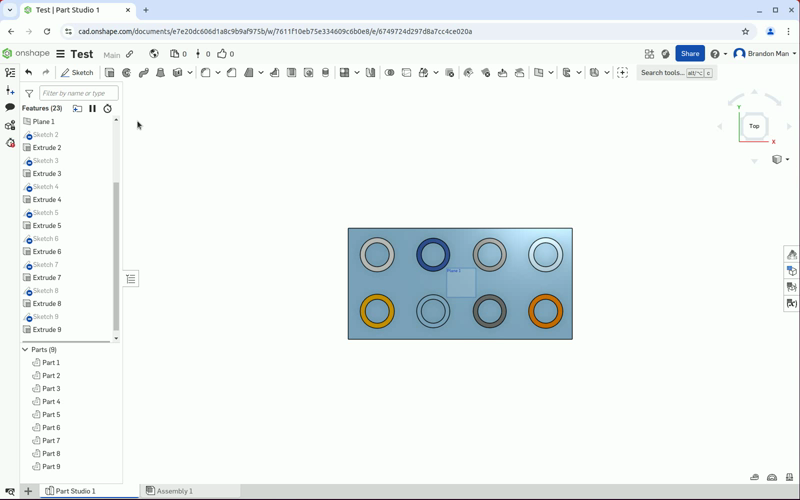
key(shift+7)
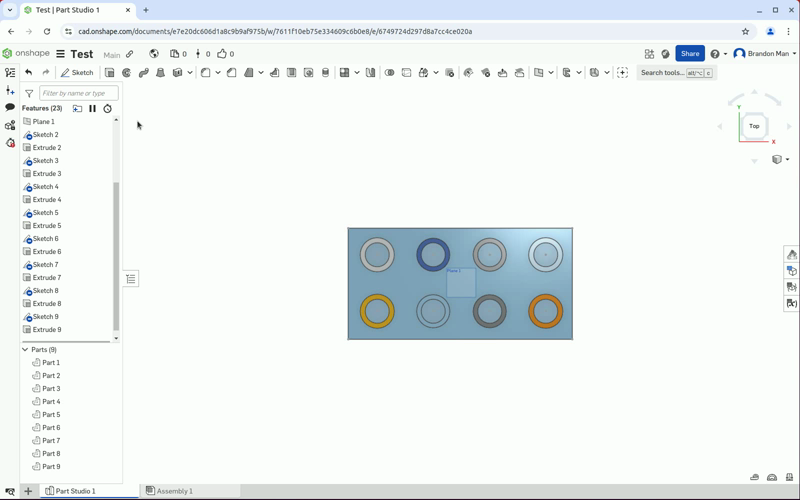
key(up, 3)
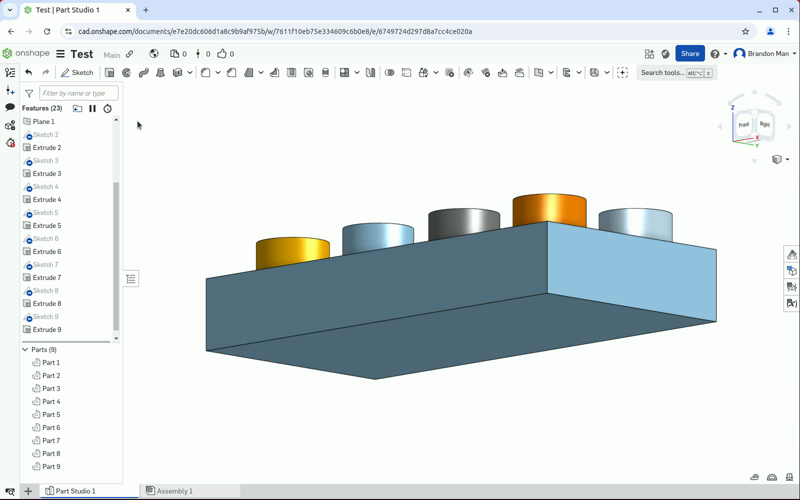
key(left, 3)
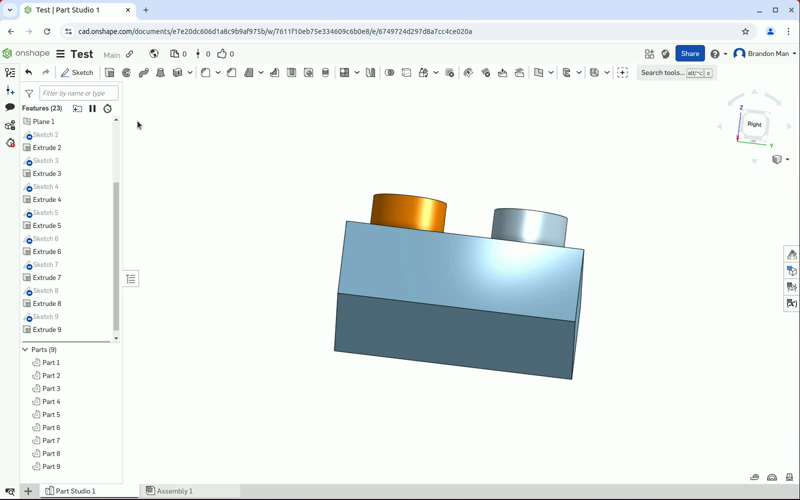
key(right, 3)
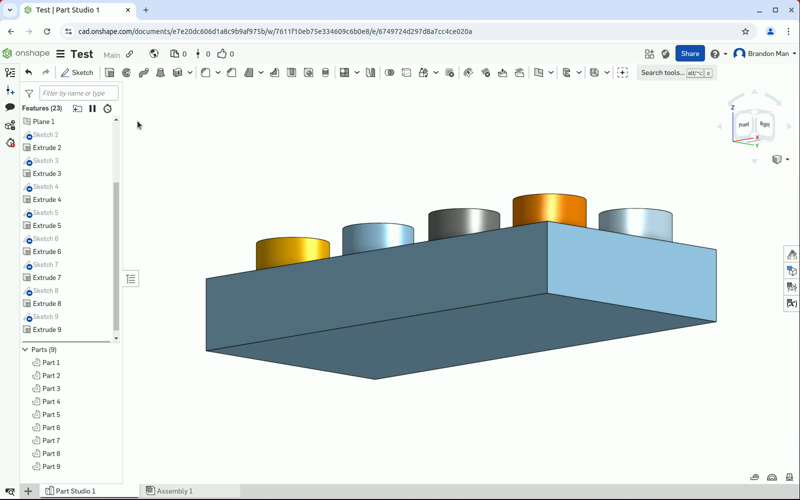
key(down, 3)
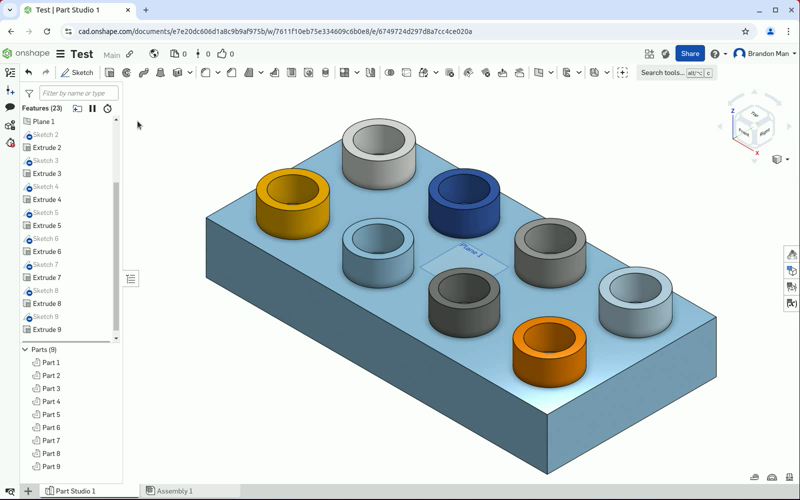
mouse_move(69, 98)
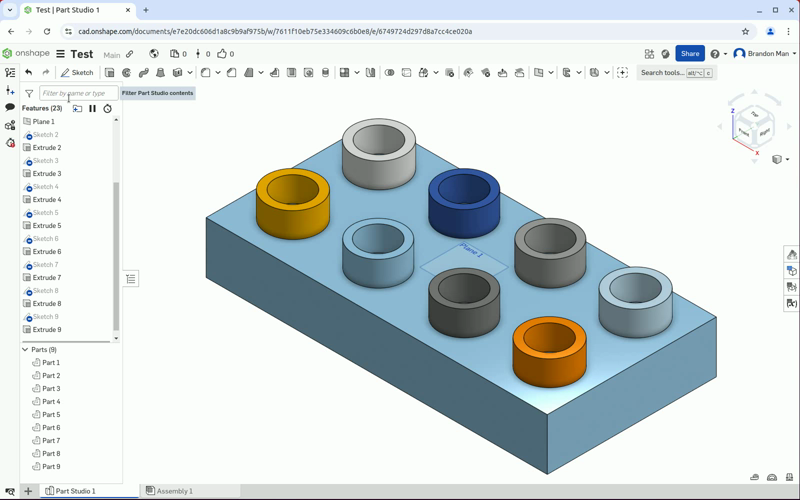
click(69, 98)